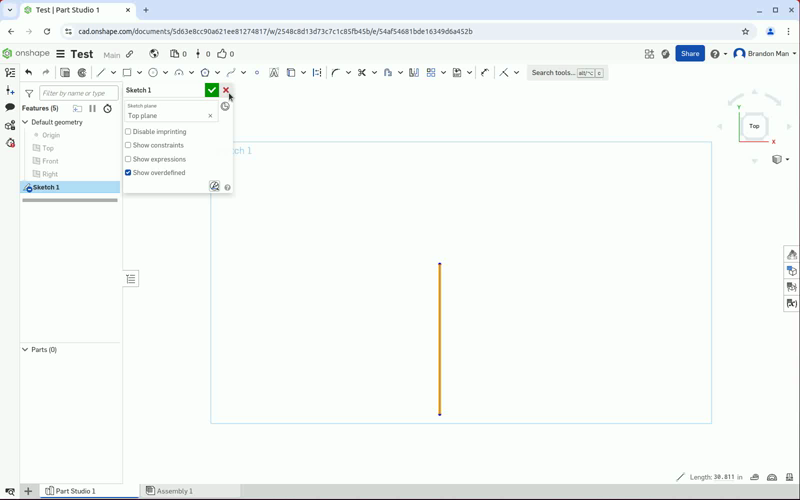
key(shift+h)
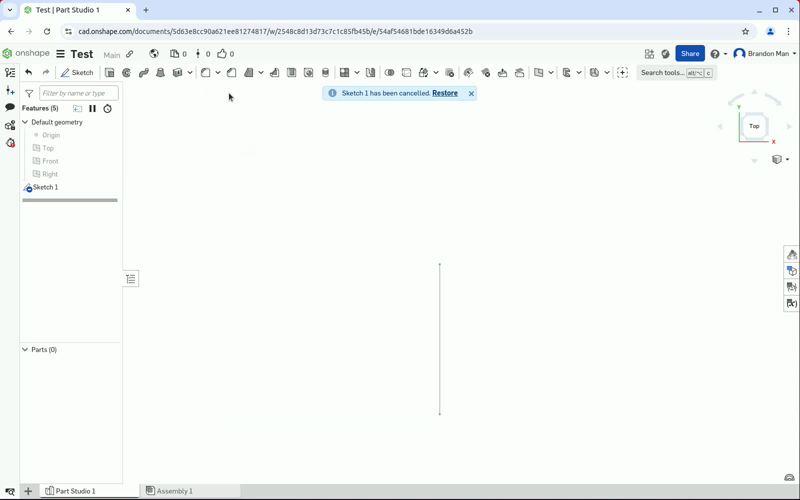
key(shift+s)
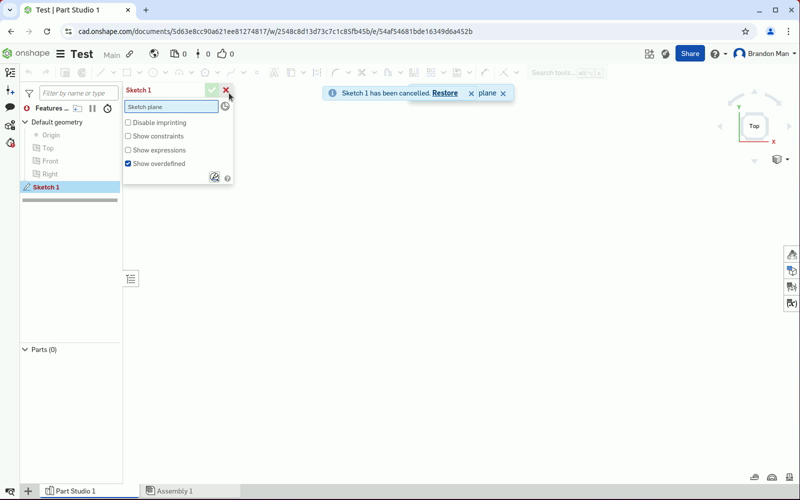
mouse_move(73, 150)
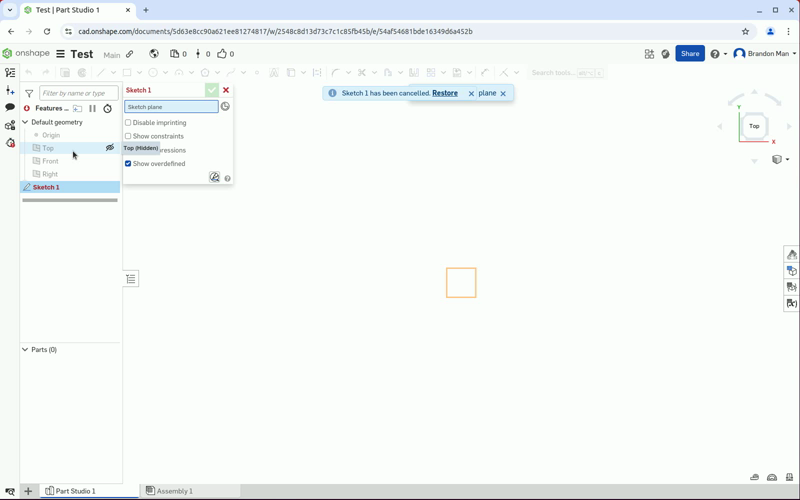
click(73, 150)
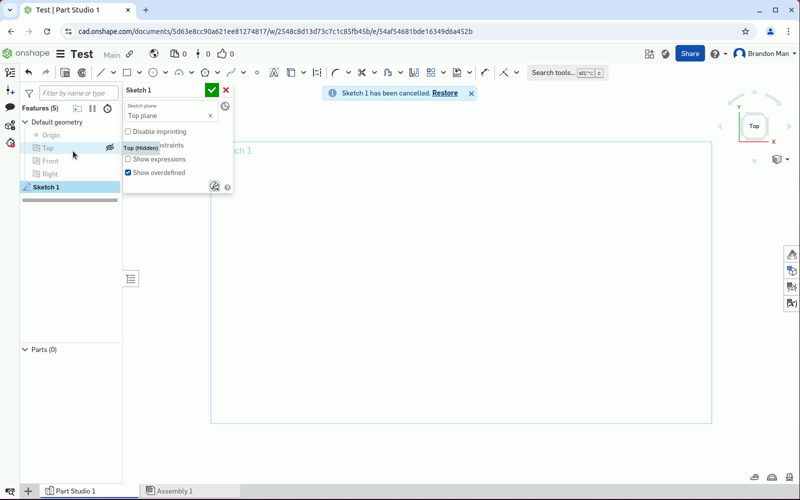
mouse_move(73, 352)
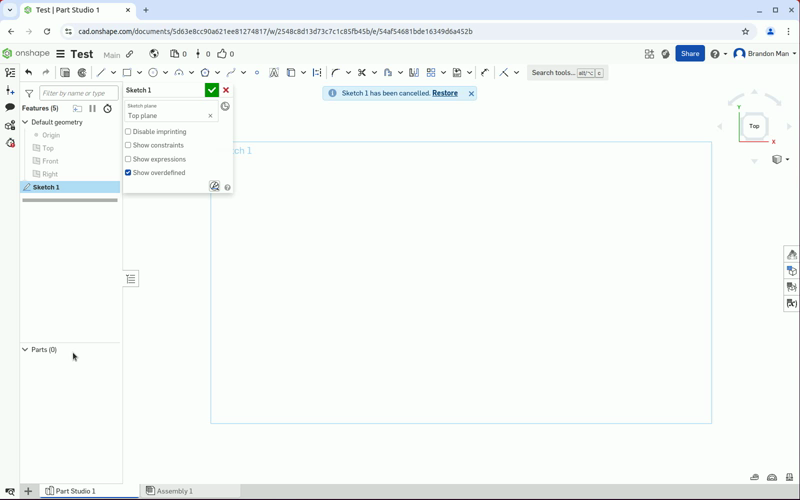
key(y)
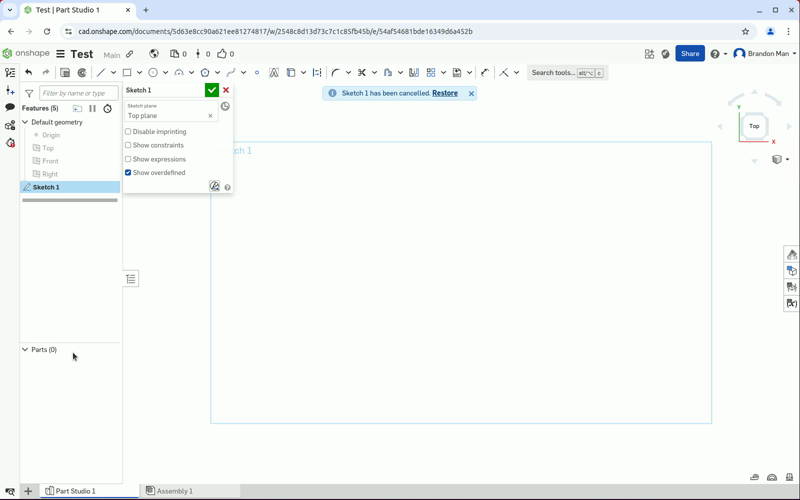
key(l)
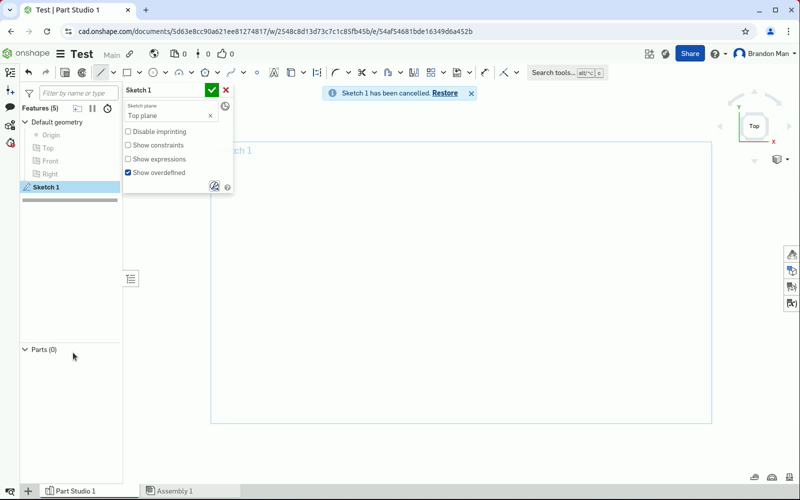
key_down(shift)
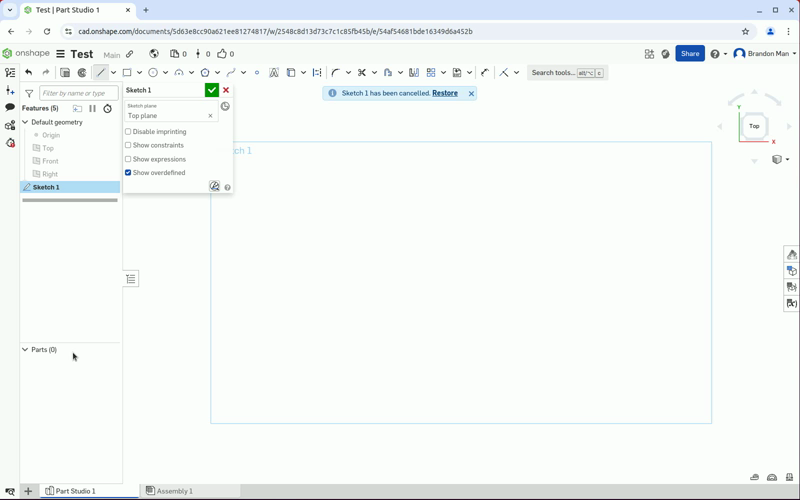
mouse_move(471, 184)
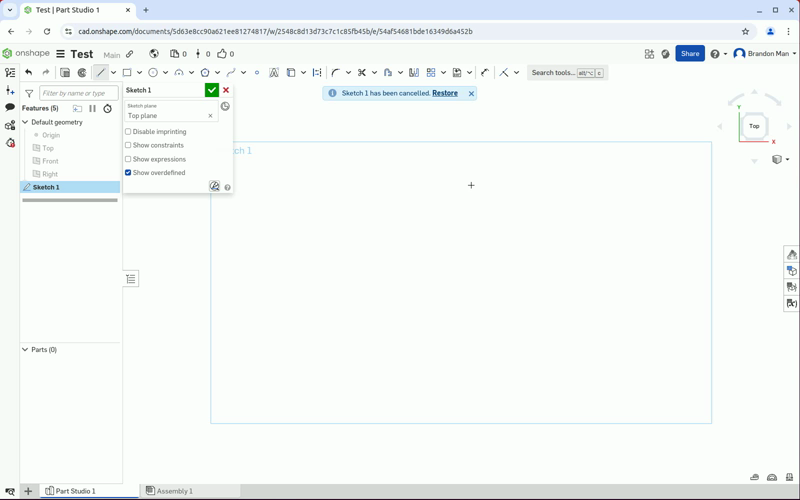
click(471, 184)
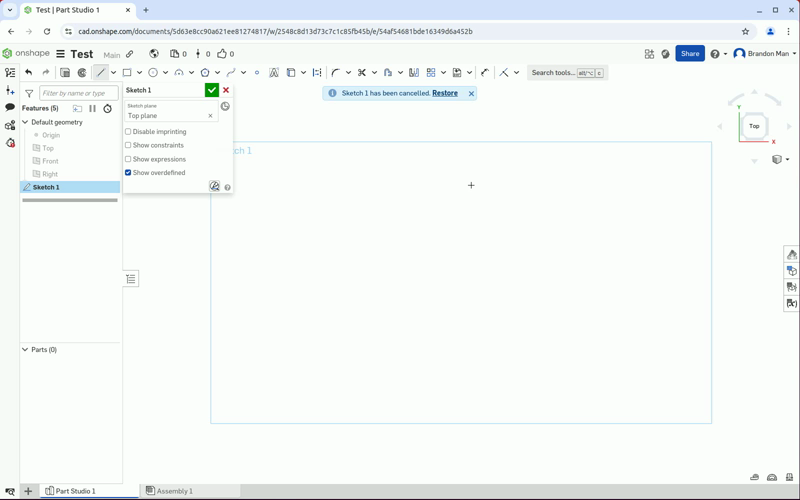
key_up(shift)
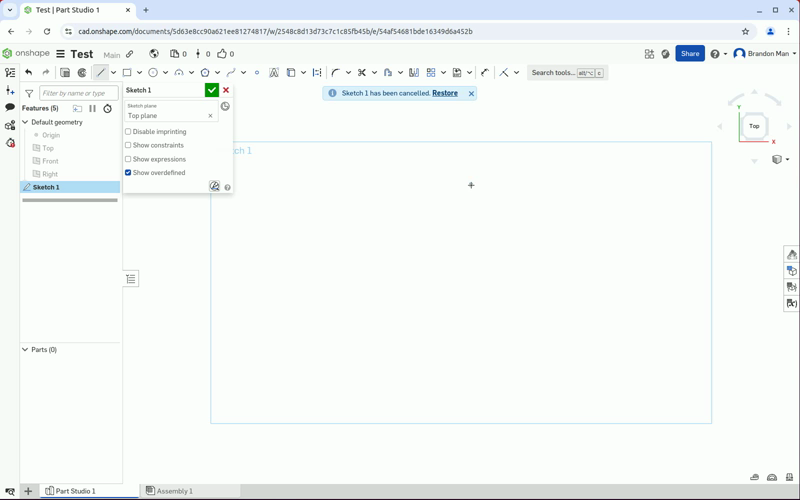
key_down(shift)
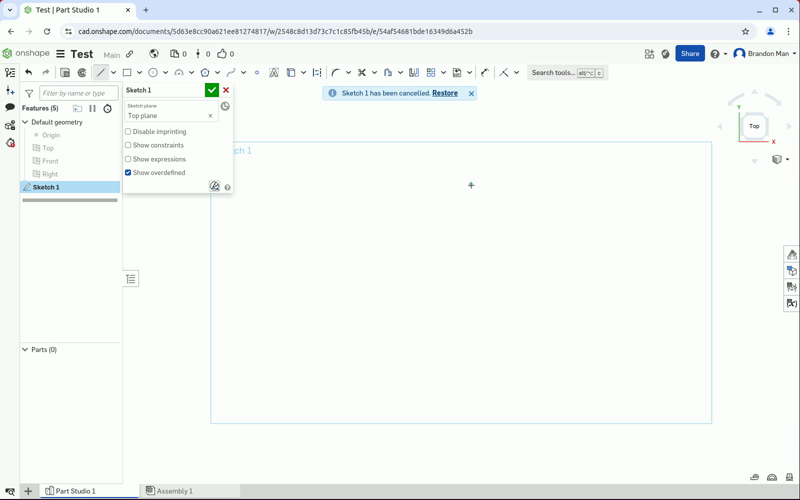
mouse_move(501, 184)
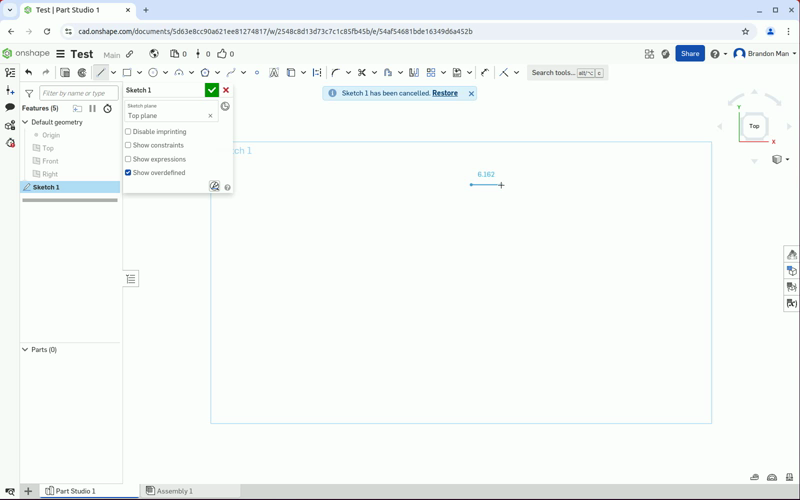
mouse_move(491, 196)
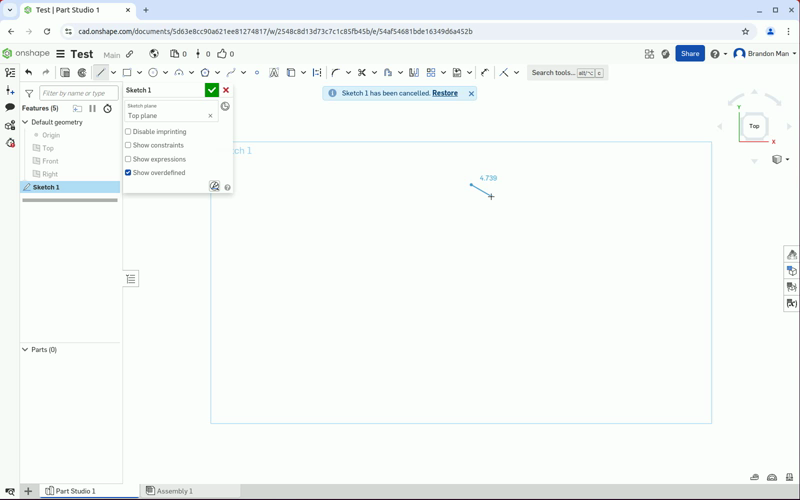
click(491, 196)
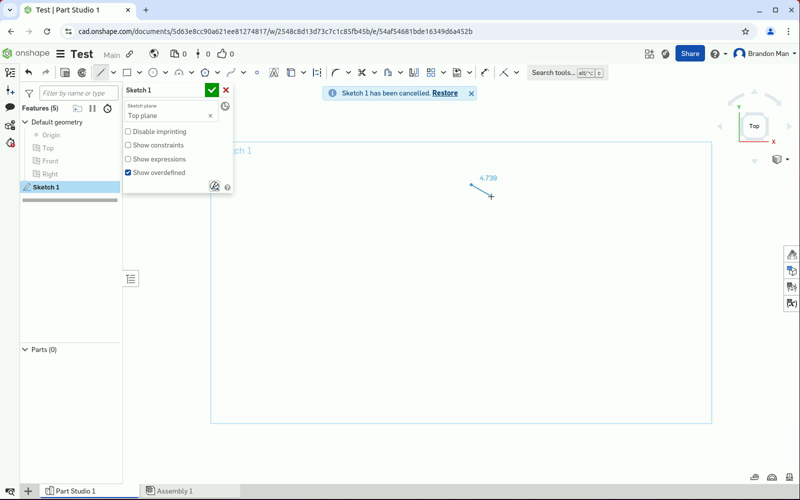
key_up(shift)
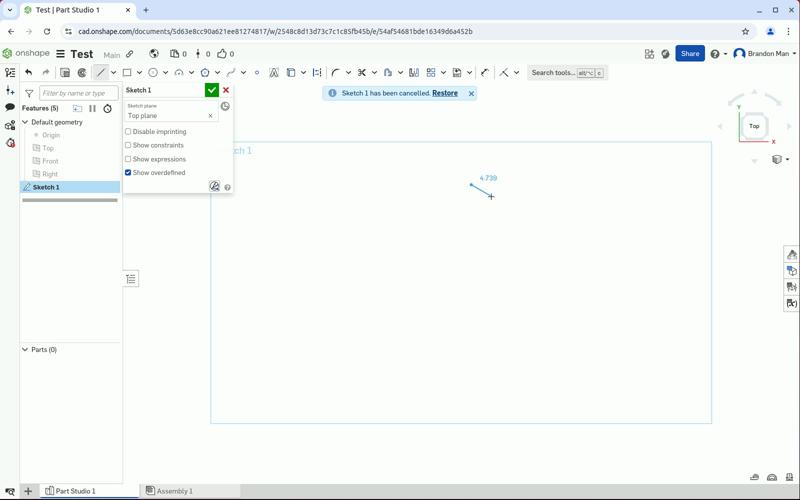
key_down(shift)
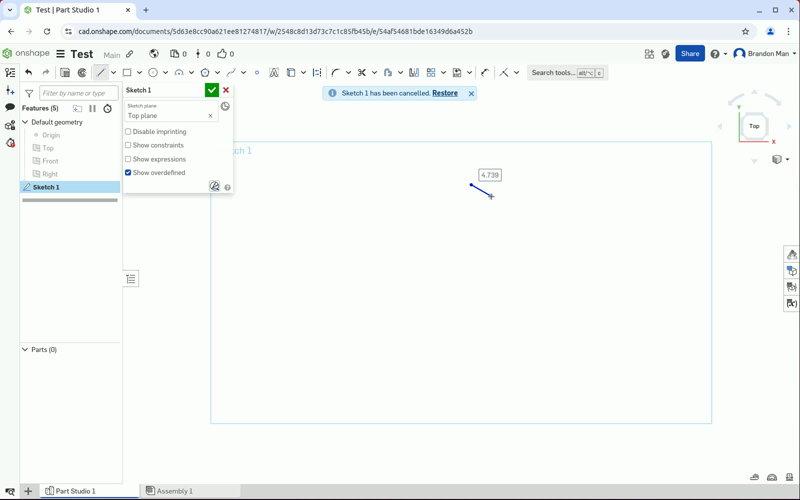
mouse_move(521, 196)
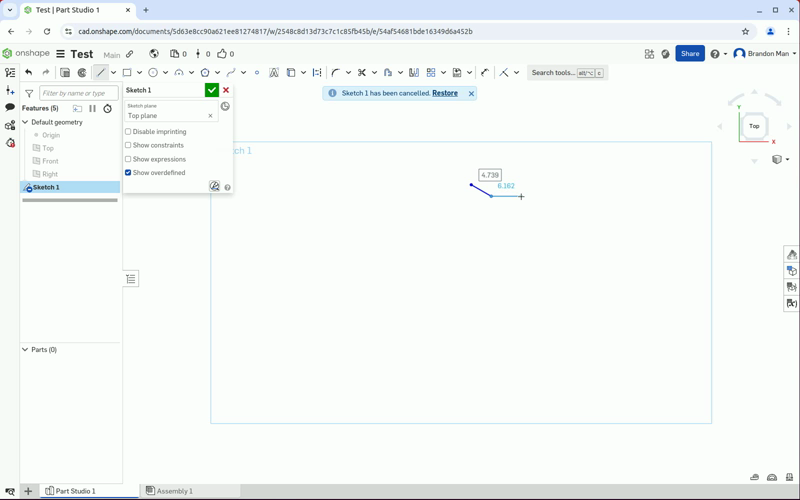
mouse_move(491, 193)
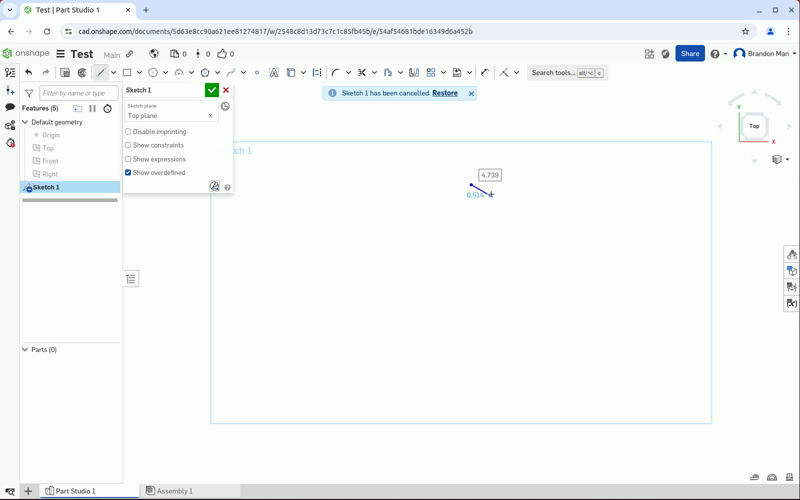
scroll(6)
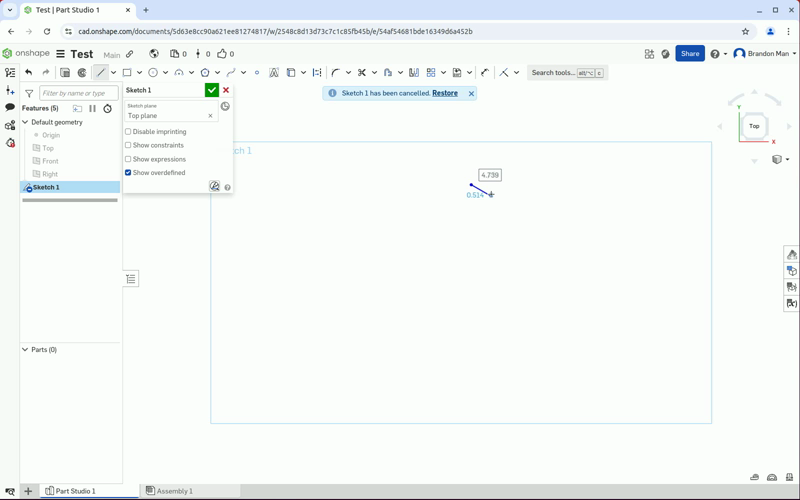
scroll(6)
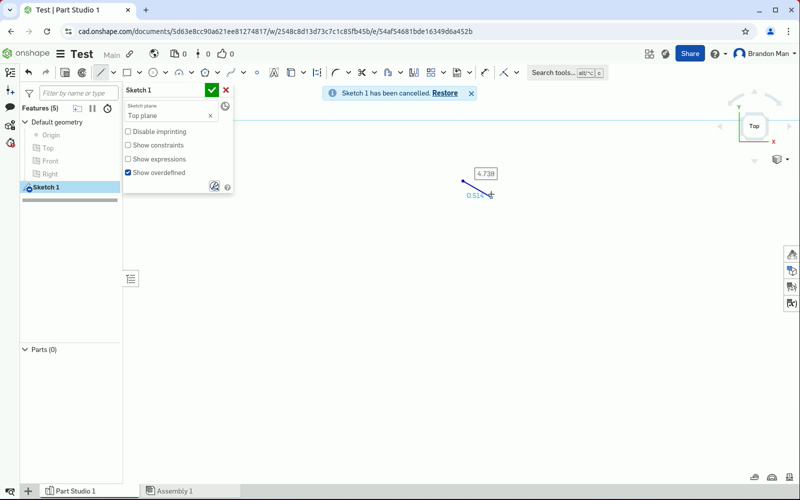
scroll(6)
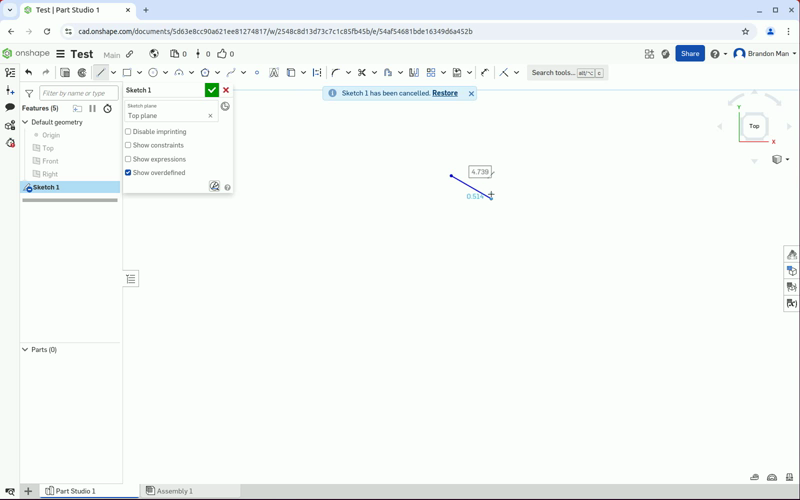
scroll(6)
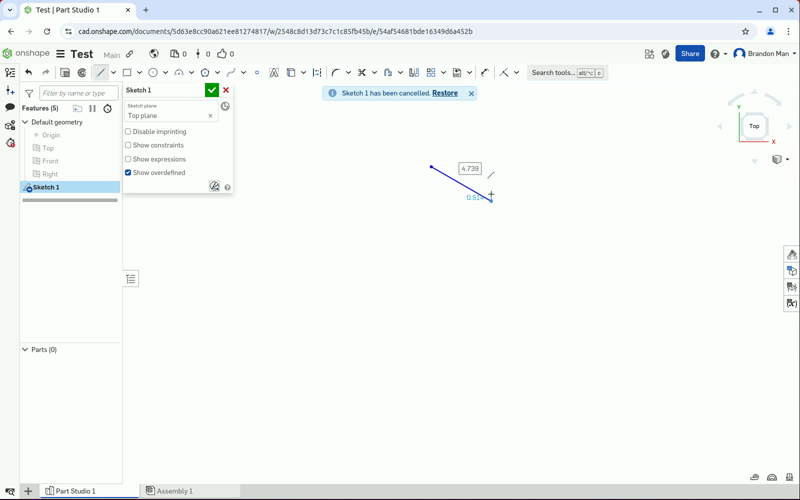
scroll(6)
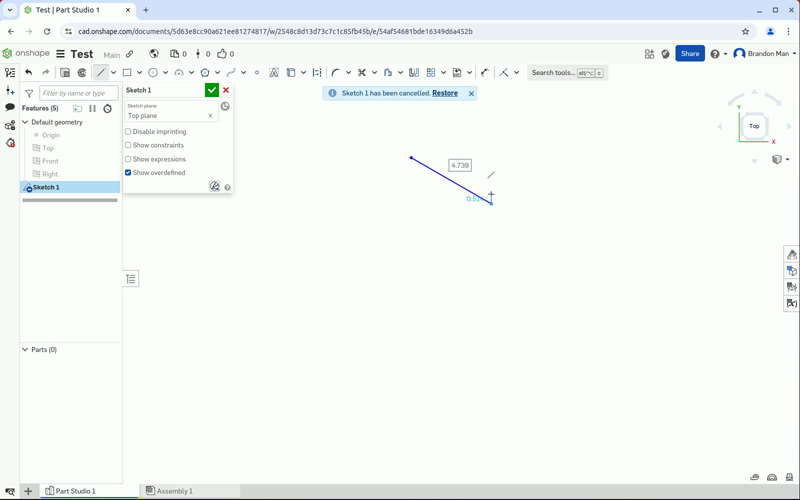
scroll(6)
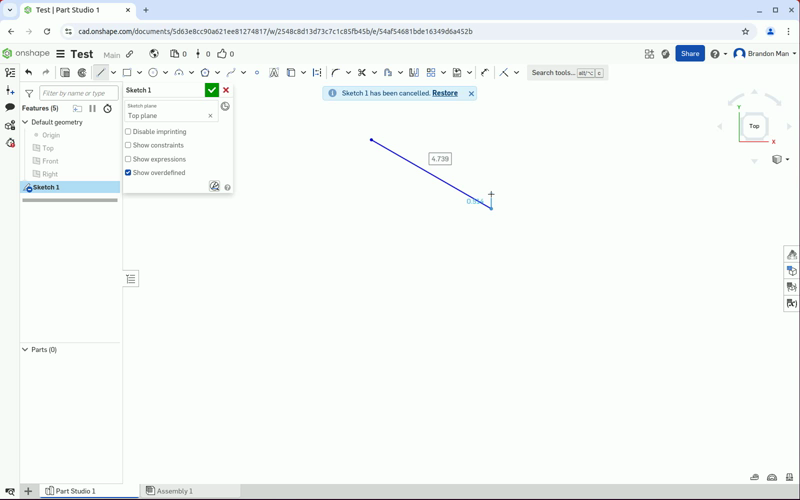
scroll(6)
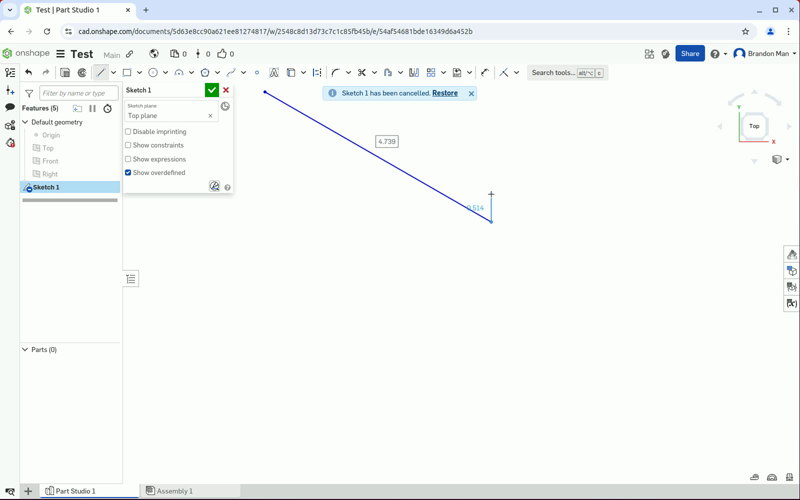
click(491, 193)
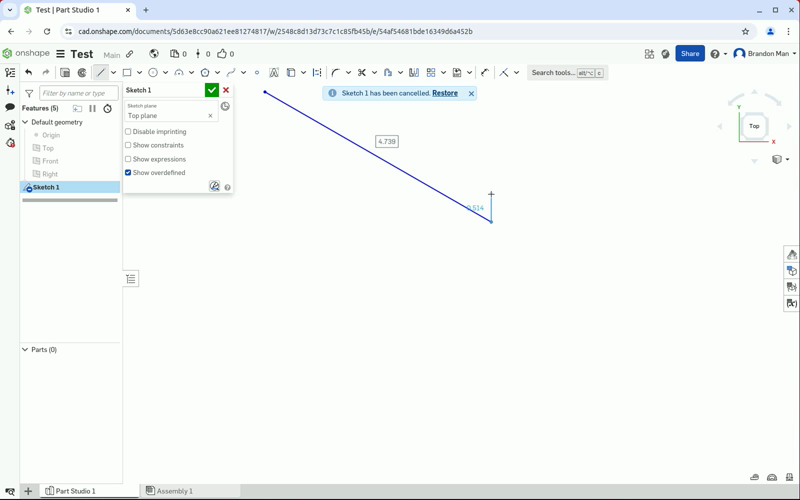
scroll(-6)
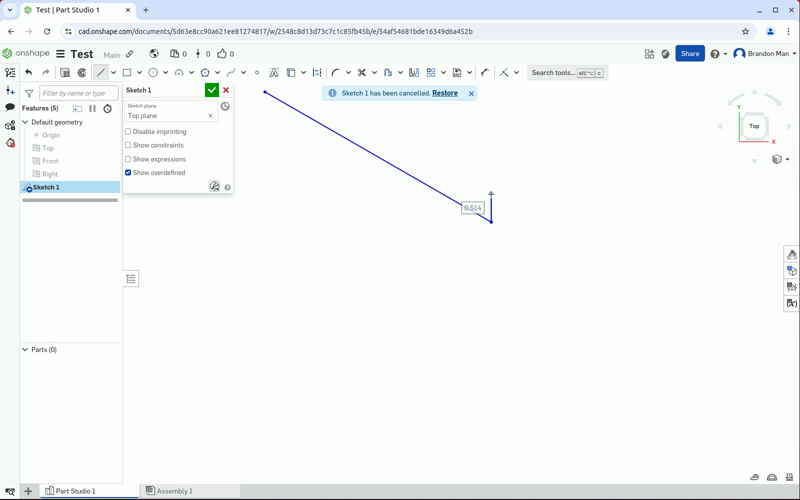
scroll(-6)
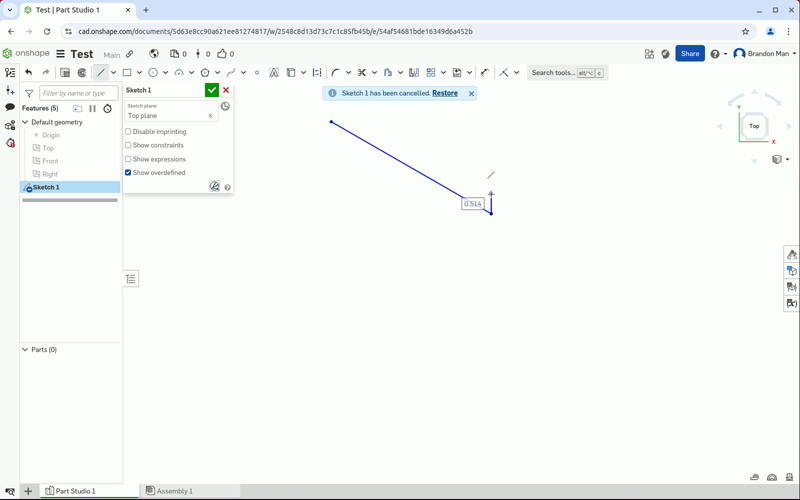
scroll(-6)
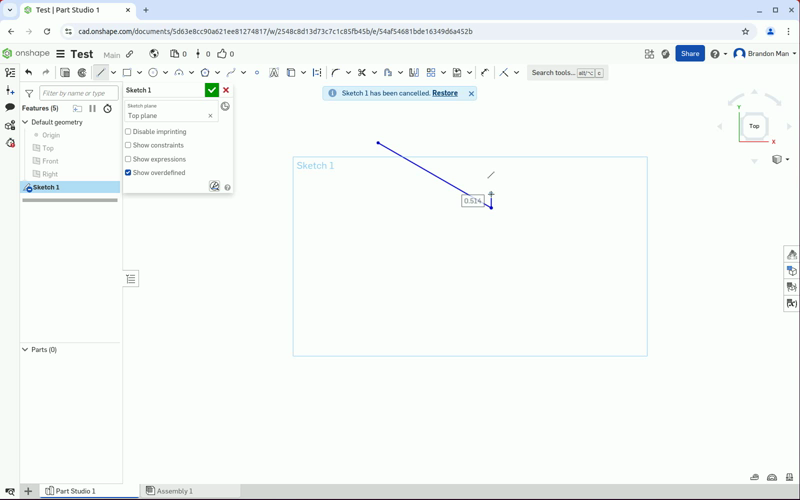
scroll(-6)
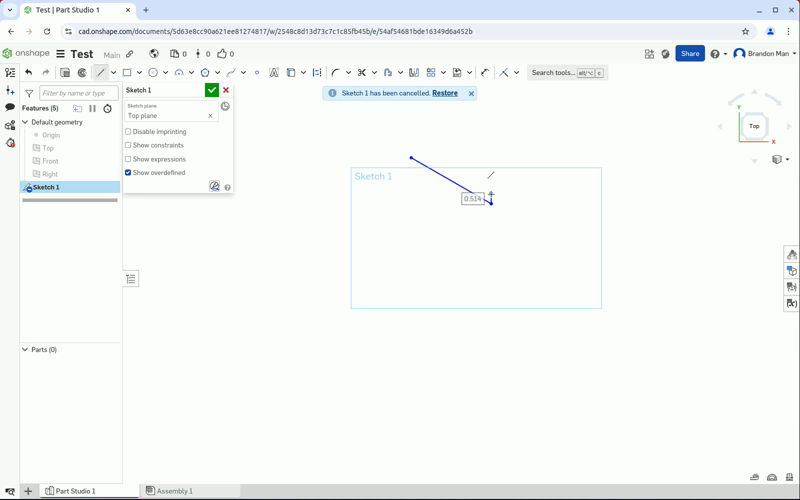
scroll(-6)
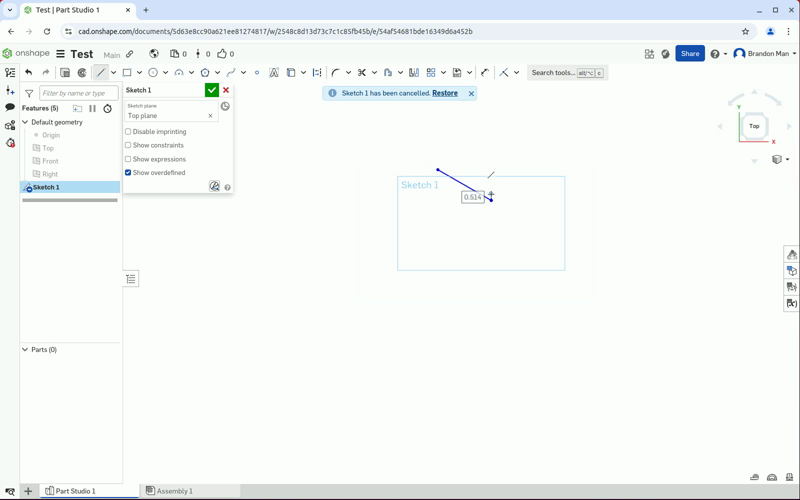
scroll(-6)
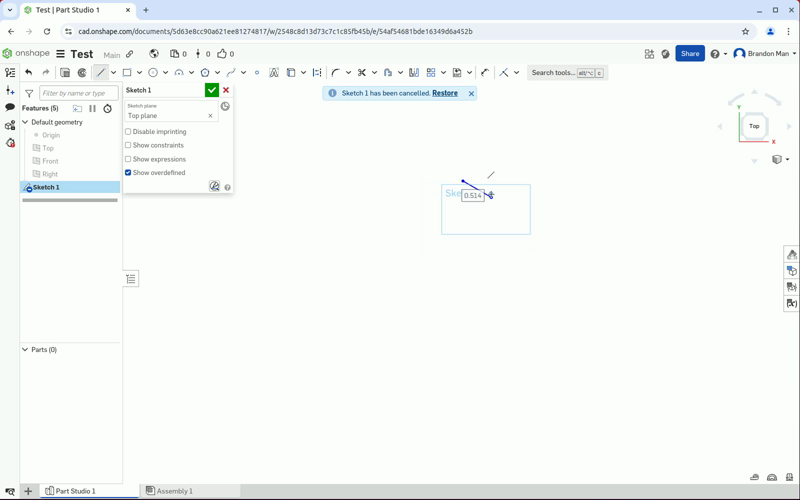
scroll(-6)
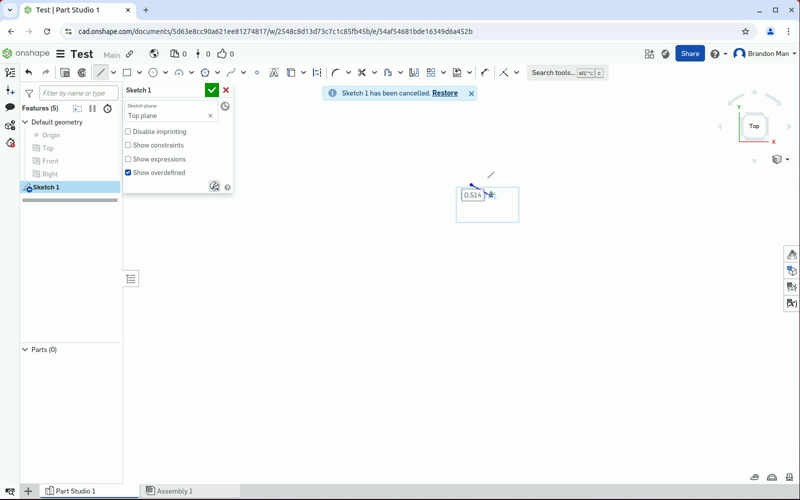
key_up(shift)
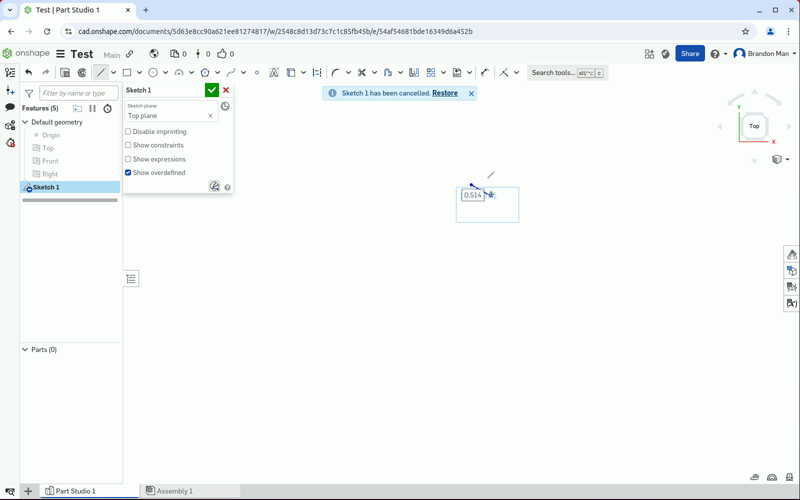
key_down(shift)
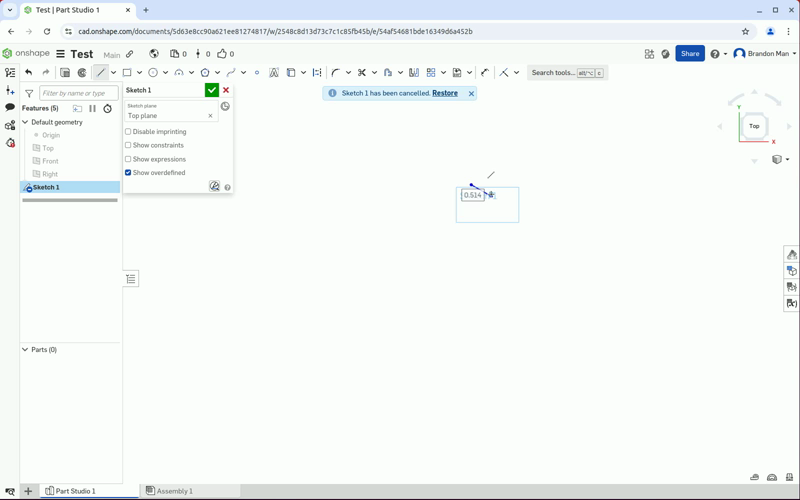
mouse_move(521, 193)
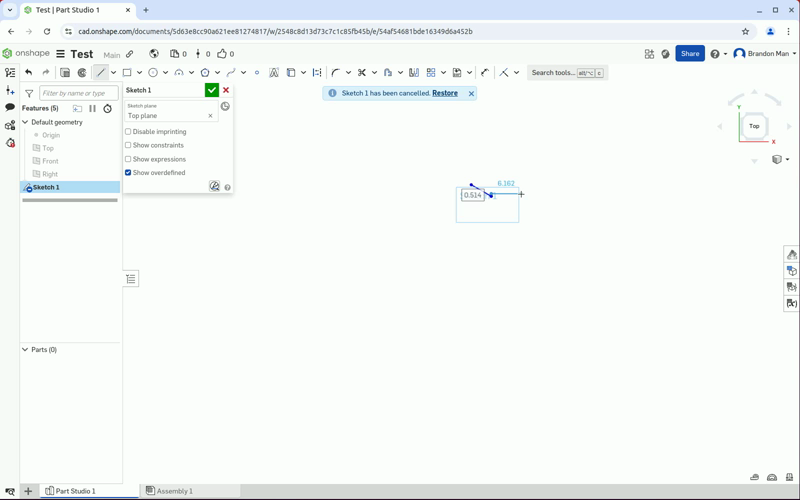
mouse_move(473, 183)
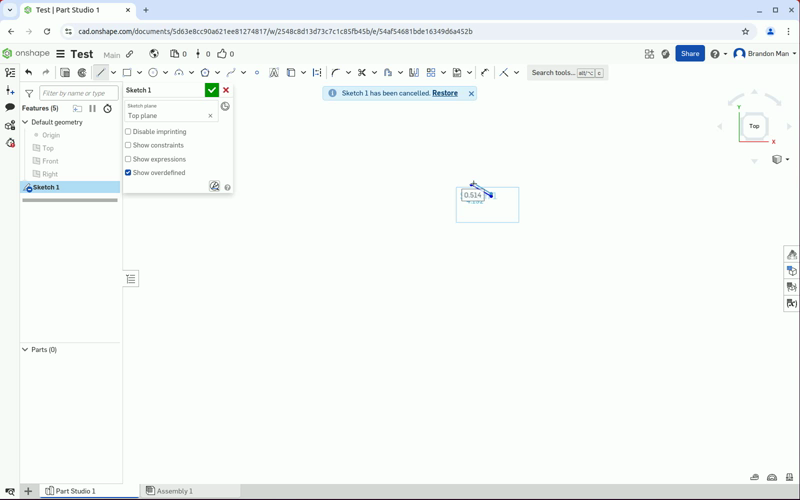
scroll(6)
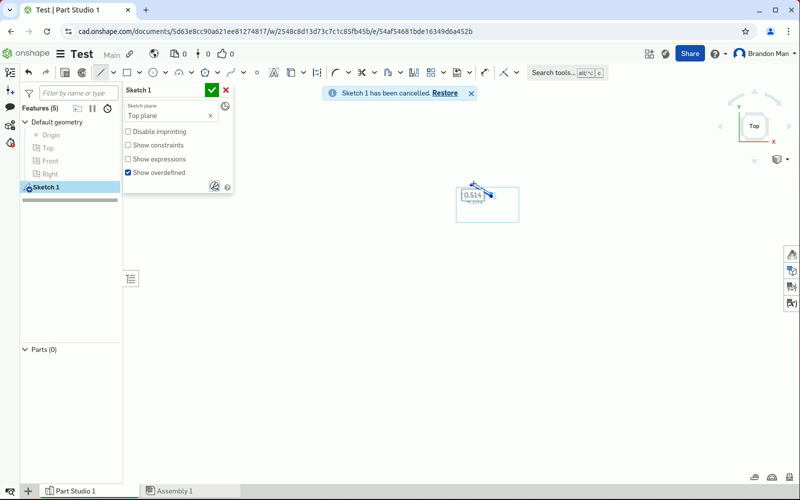
scroll(6)
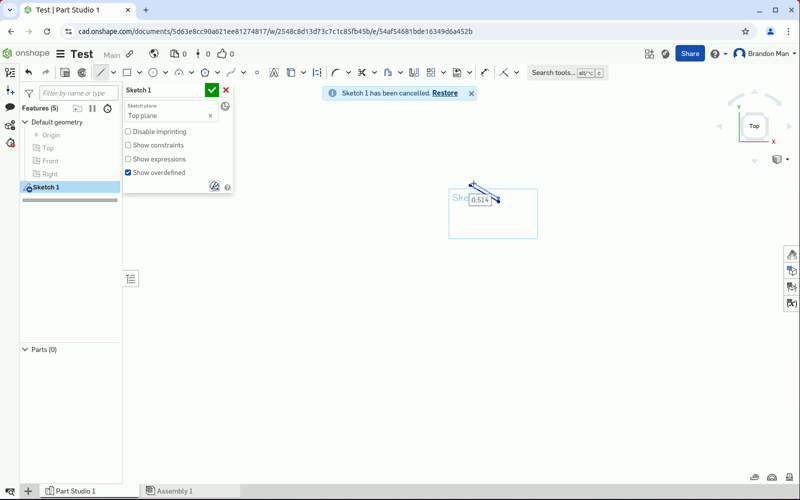
scroll(6)
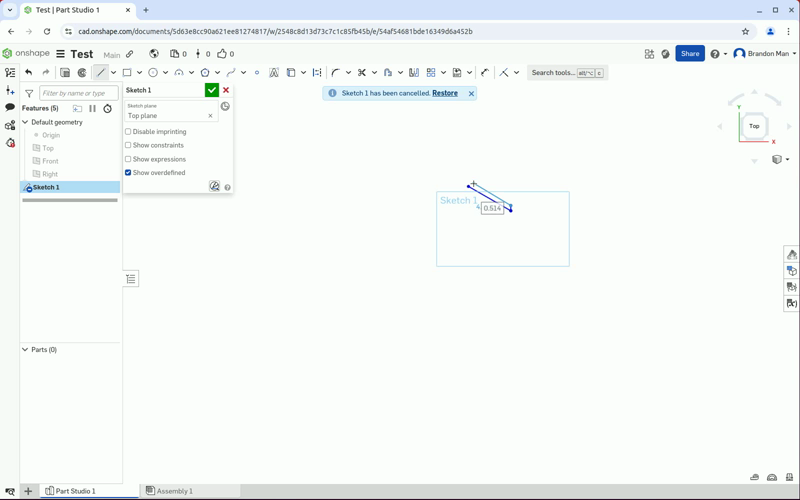
scroll(6)
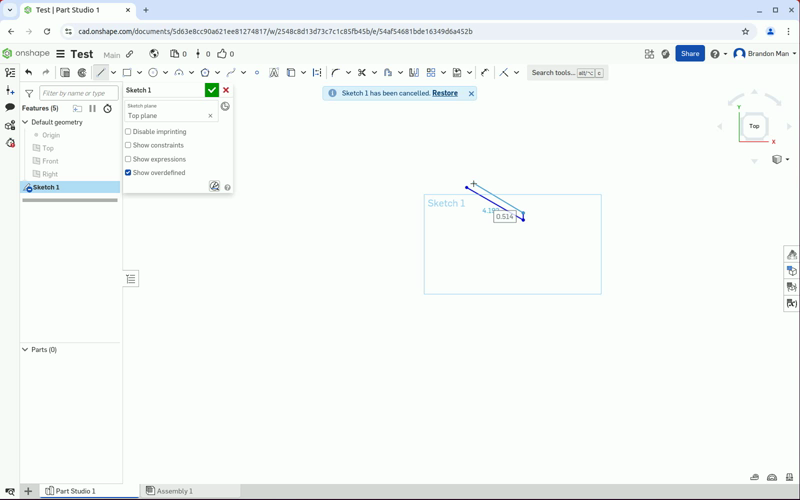
scroll(6)
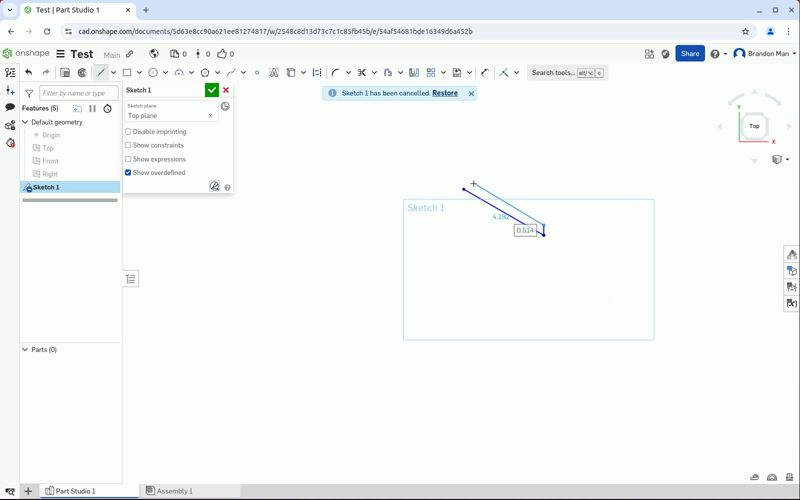
scroll(6)
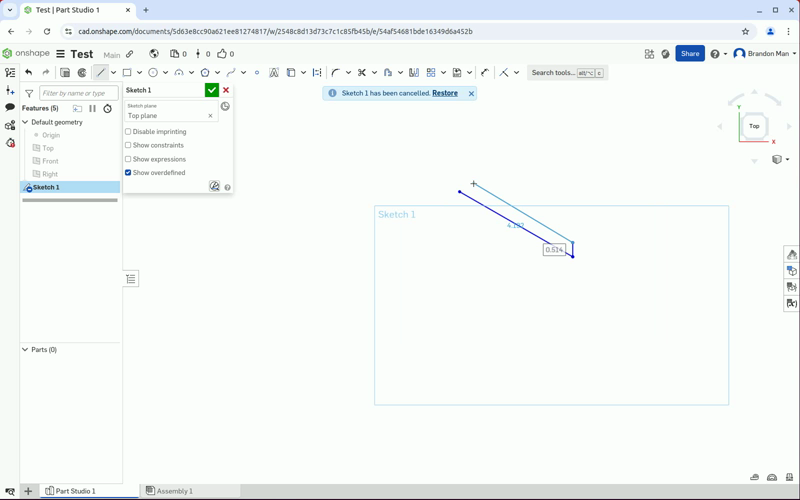
scroll(6)
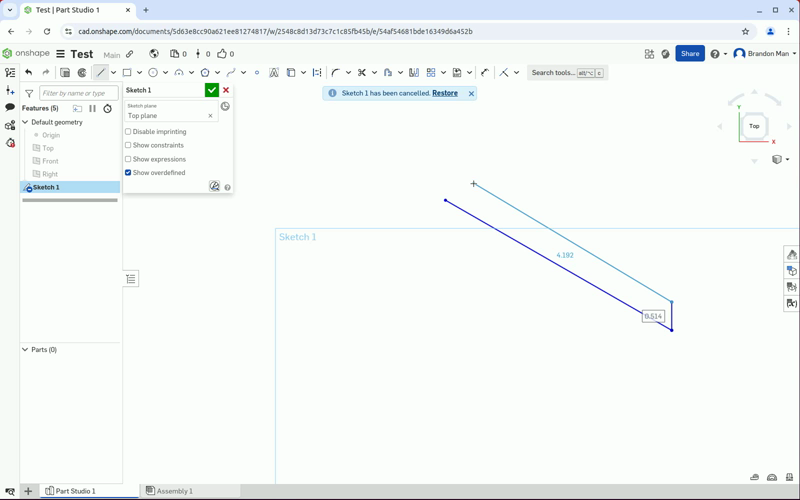
click(473, 183)
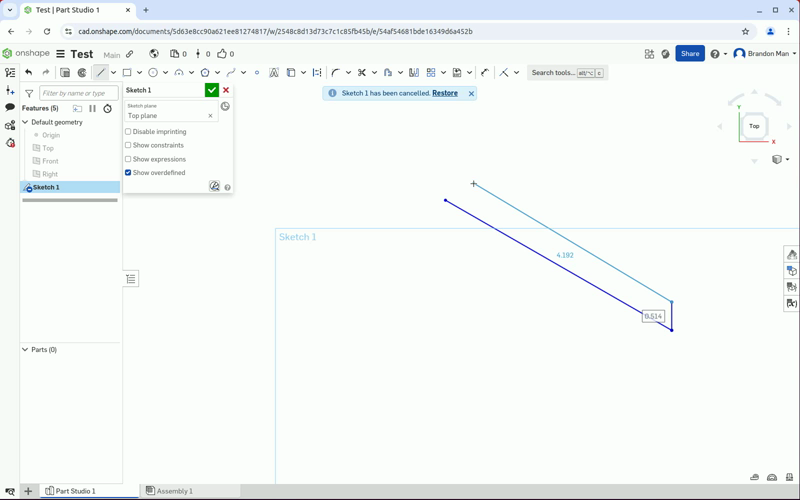
scroll(-6)
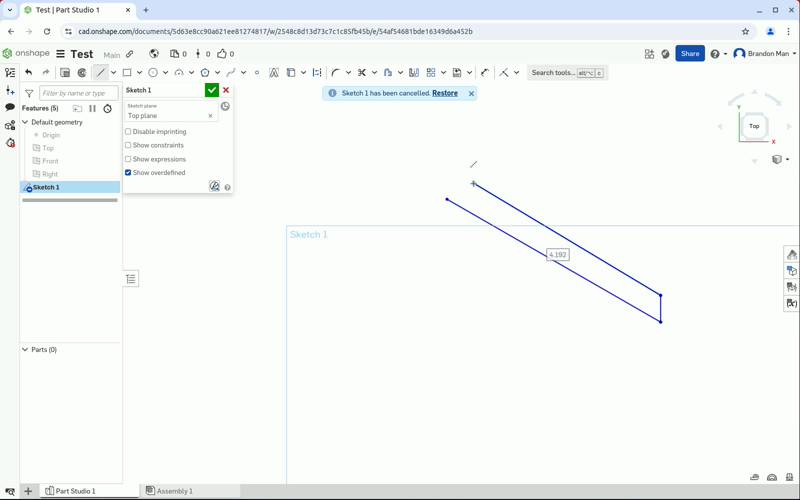
scroll(-6)
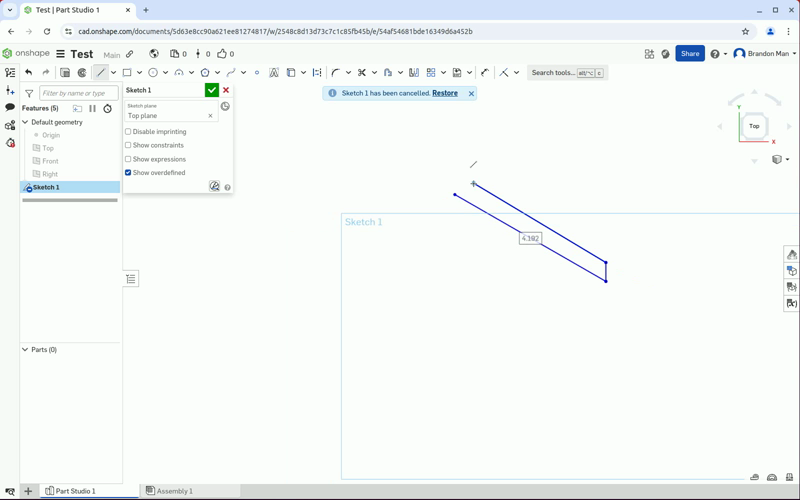
scroll(-6)
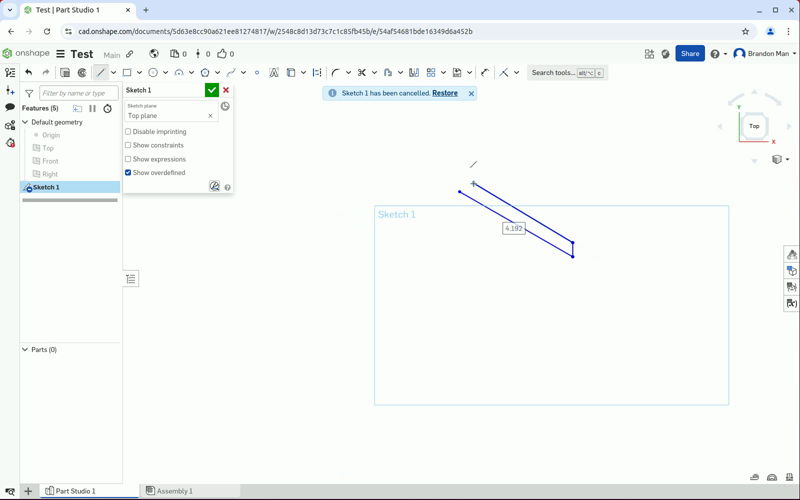
scroll(-6)
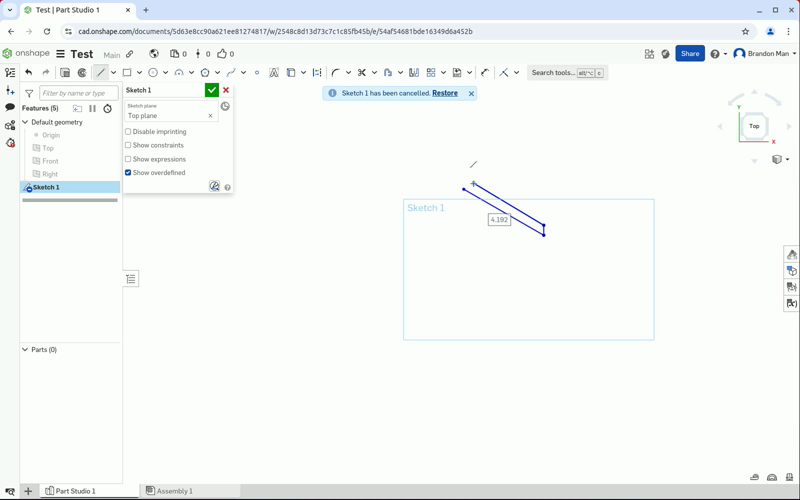
scroll(-6)
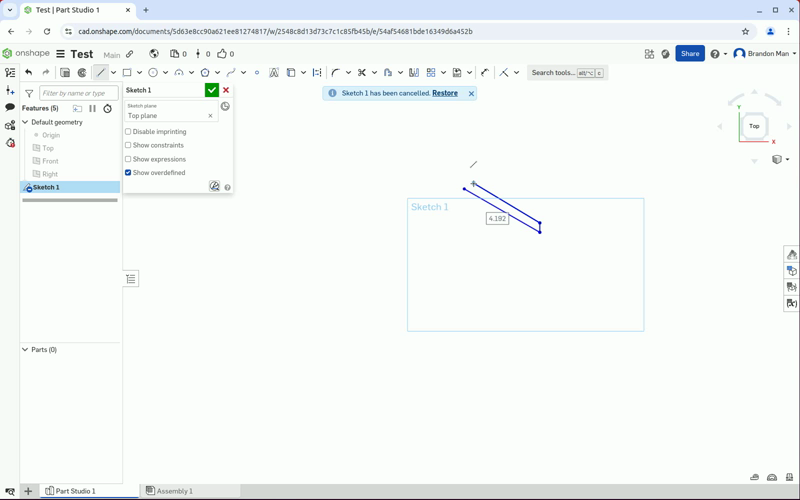
scroll(-6)
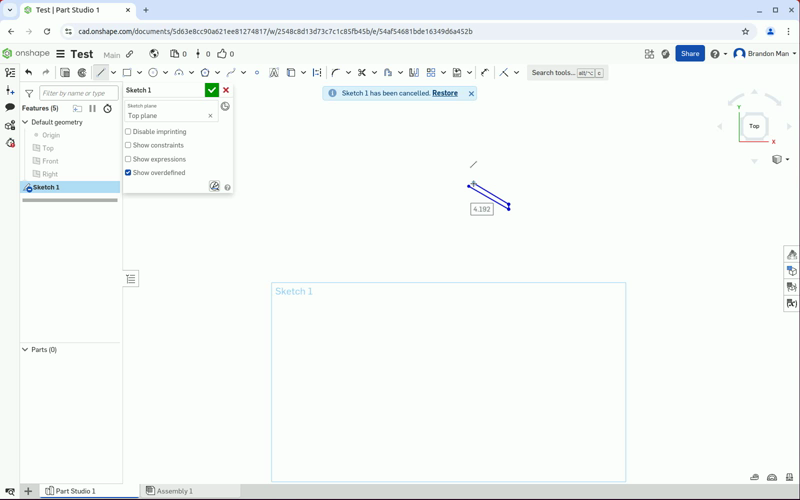
scroll(-6)
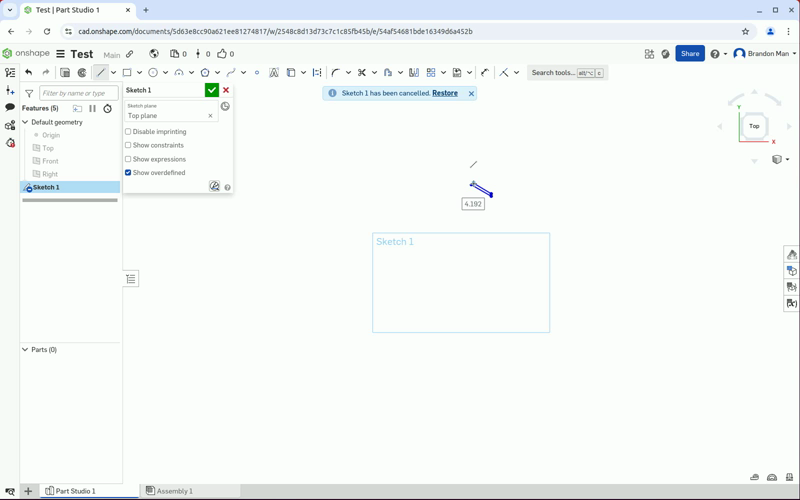
key_up(shift)
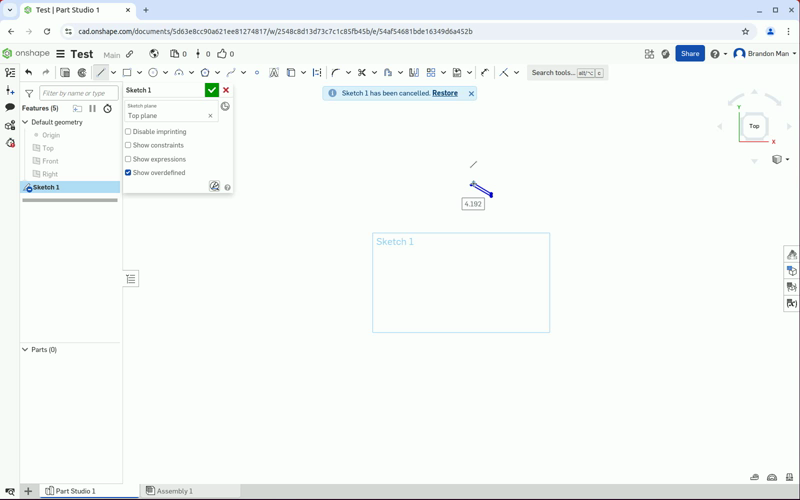
mouse_move(503, 183)
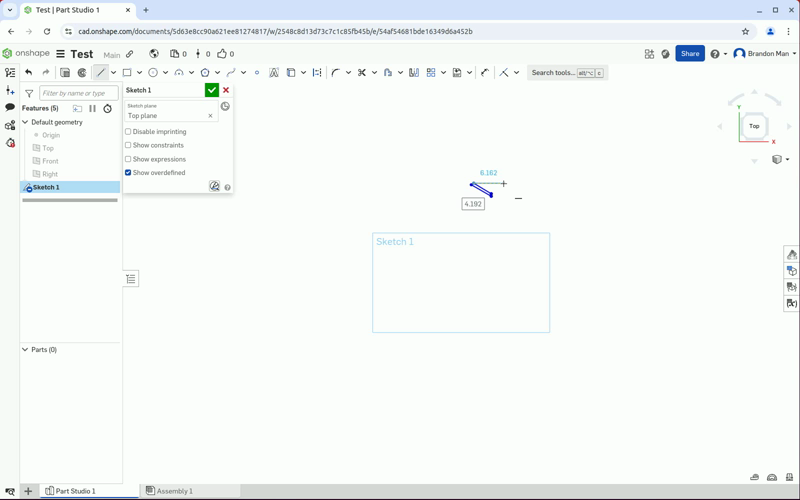
key_down(shift)
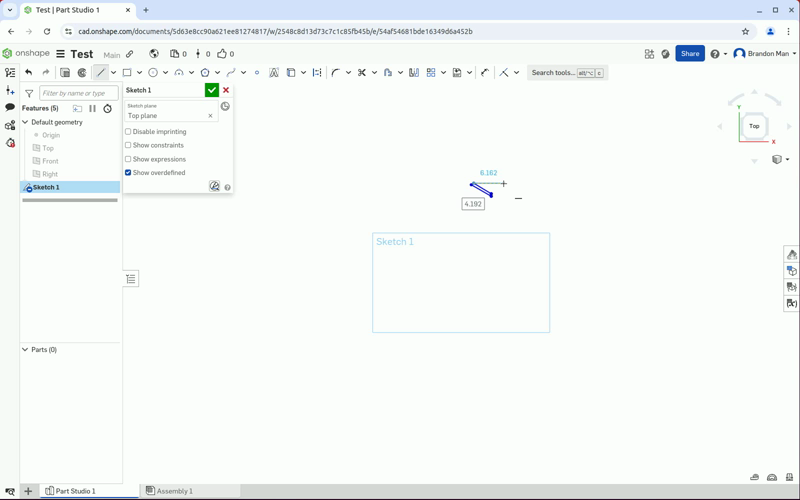
mouse_move(471, 184)
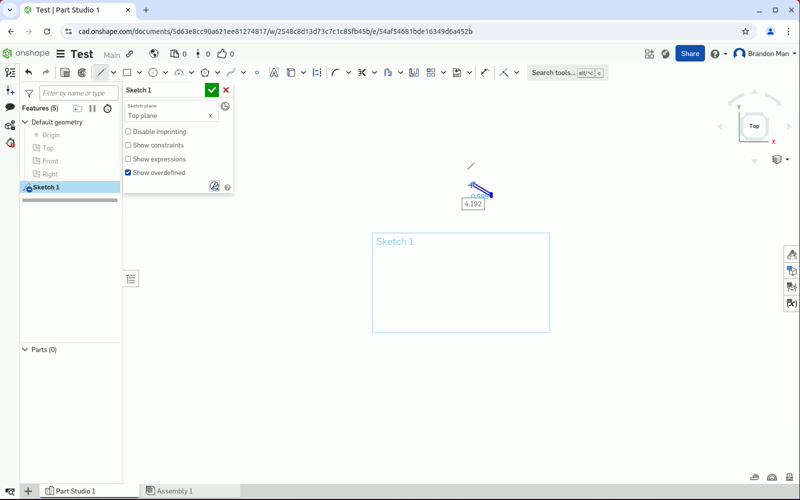
scroll(6)
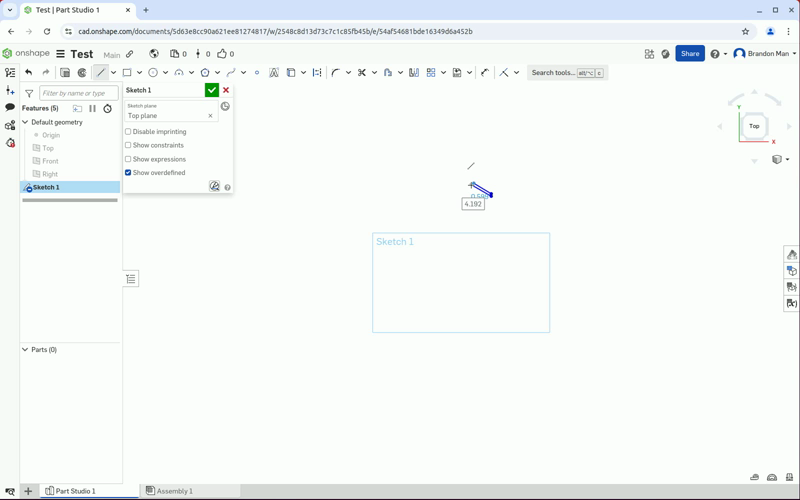
scroll(6)
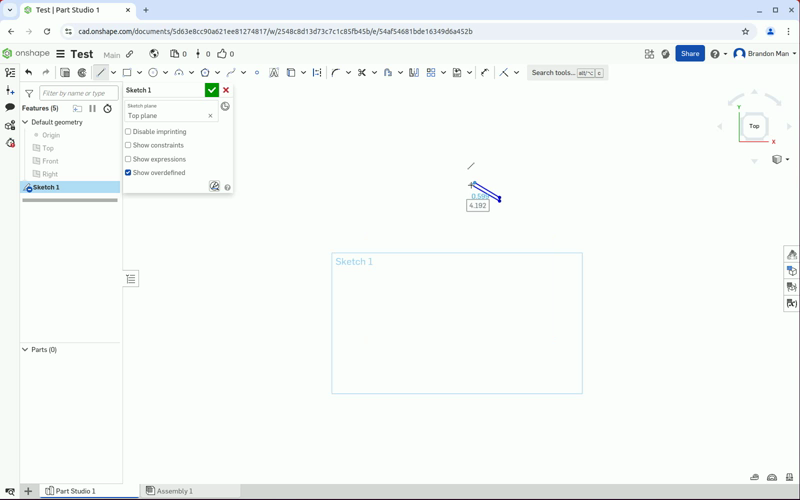
scroll(6)
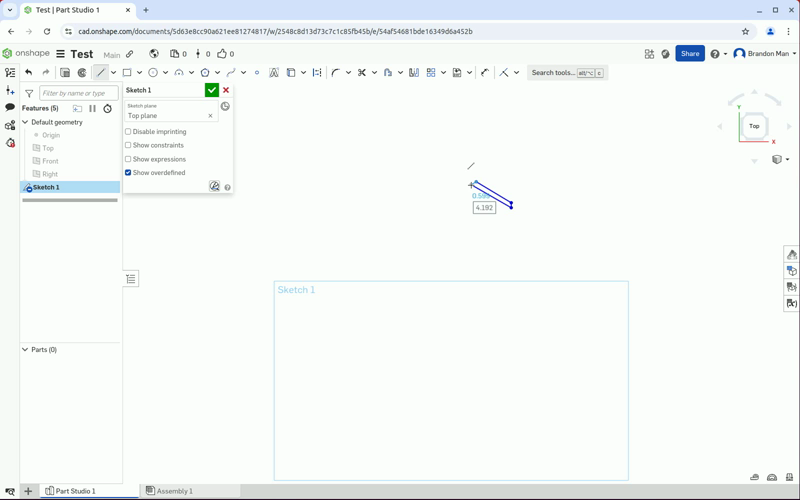
scroll(6)
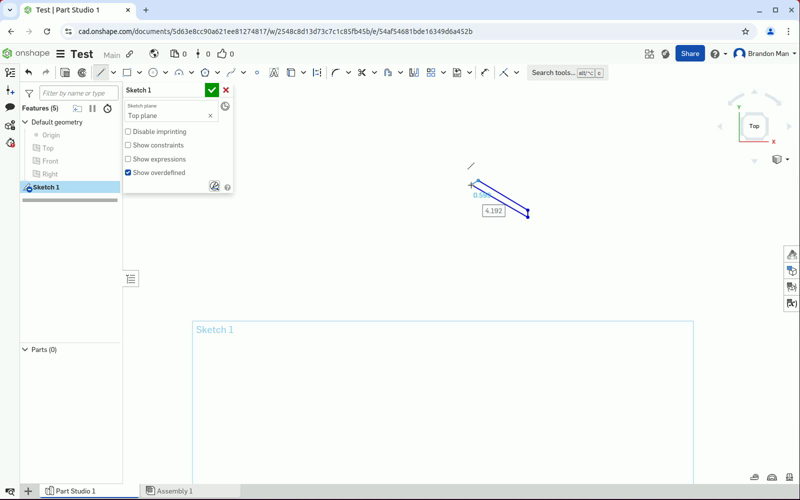
scroll(6)
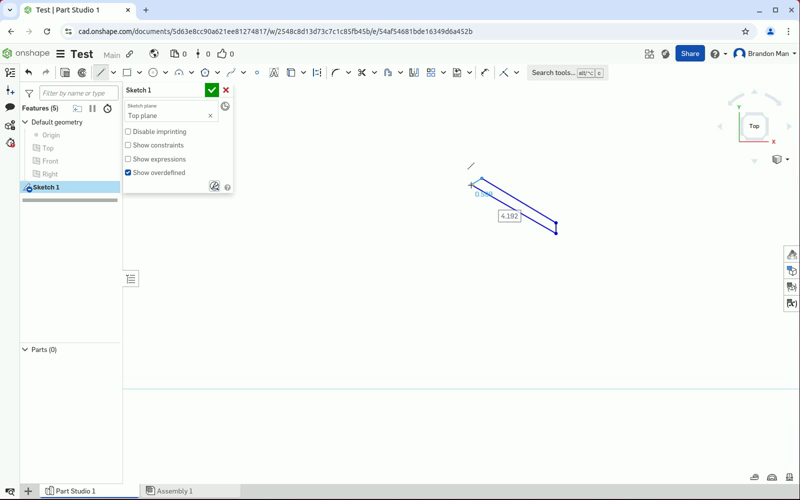
scroll(6)
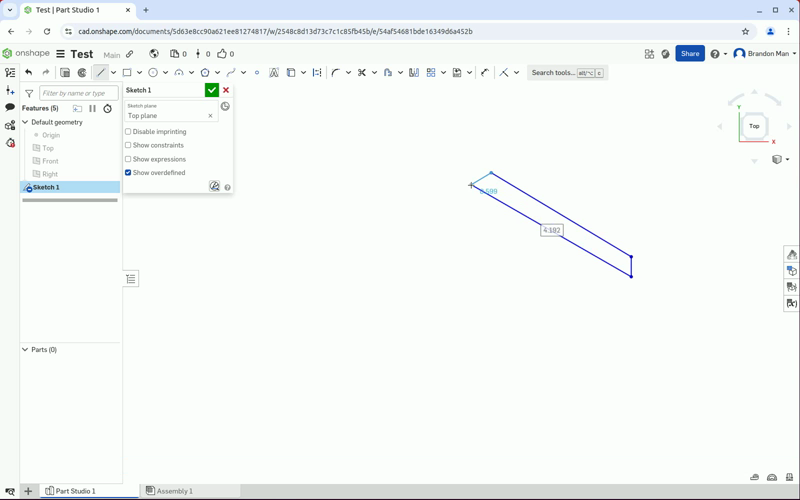
scroll(6)
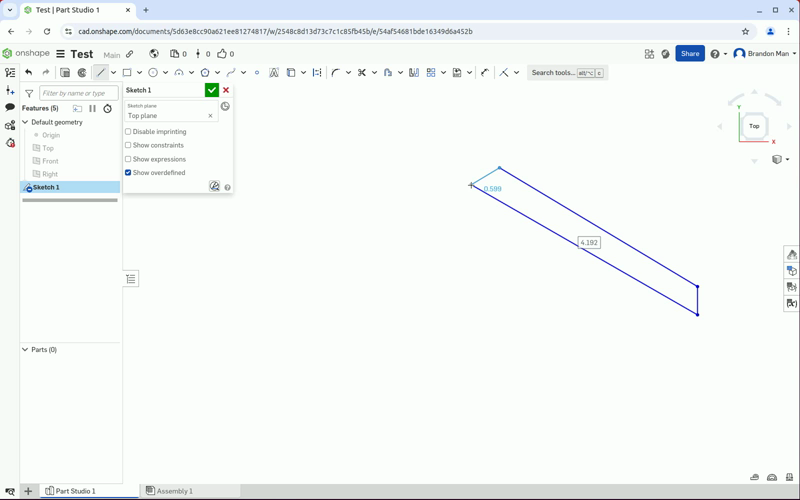
key_up(shift)
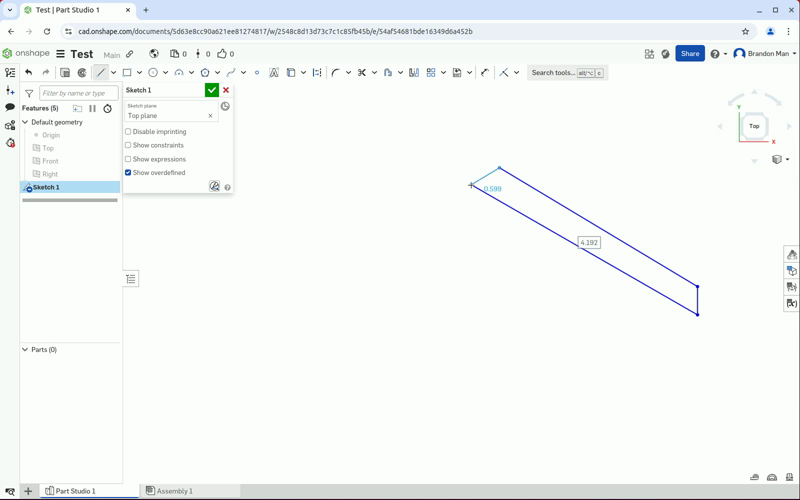
click(471, 184)
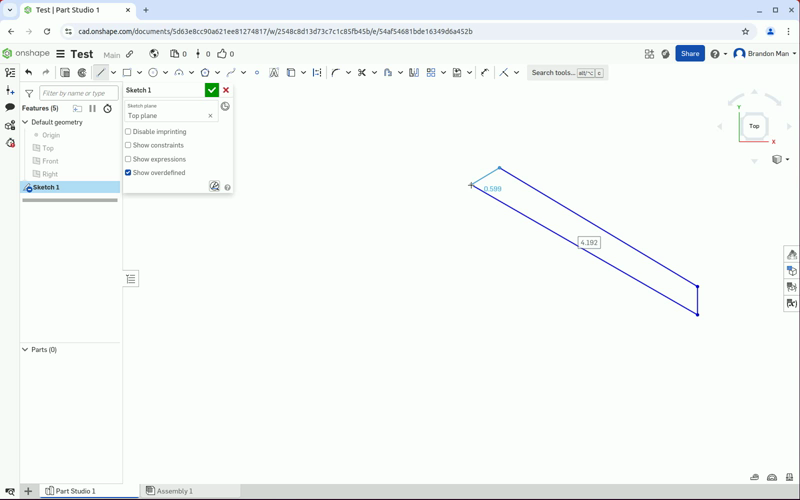
scroll(-6)
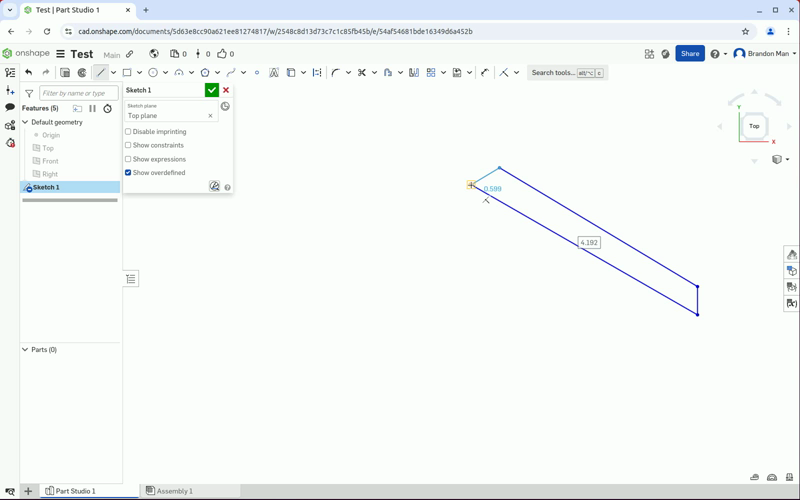
scroll(-6)
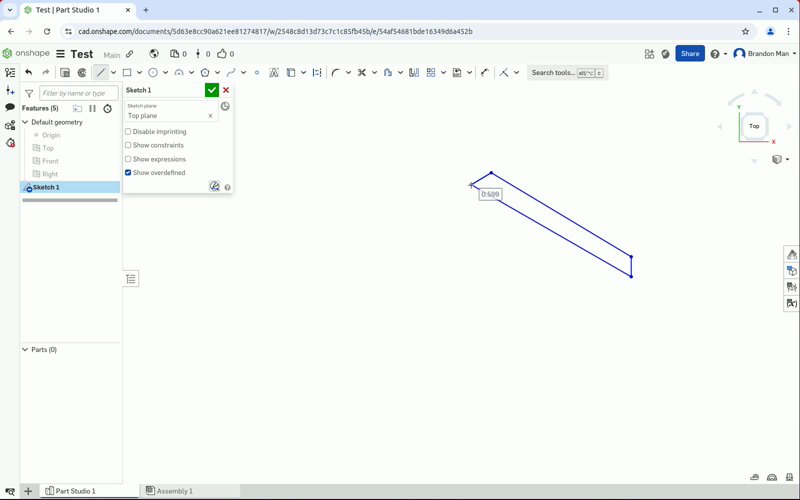
scroll(-6)
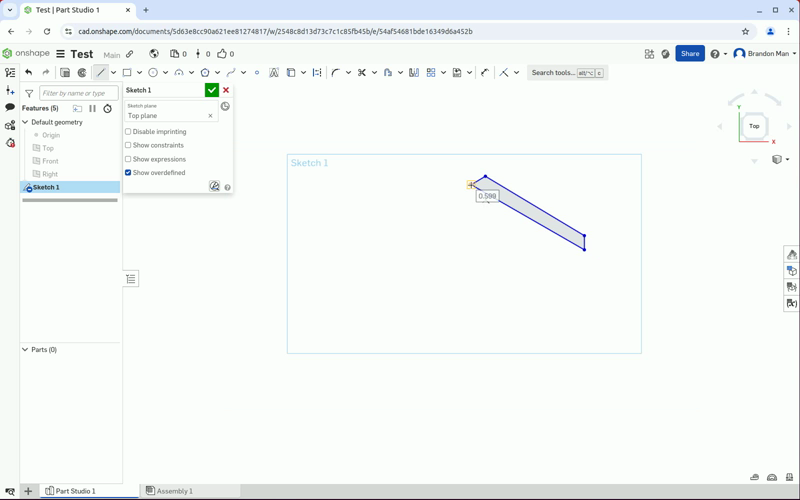
scroll(-6)
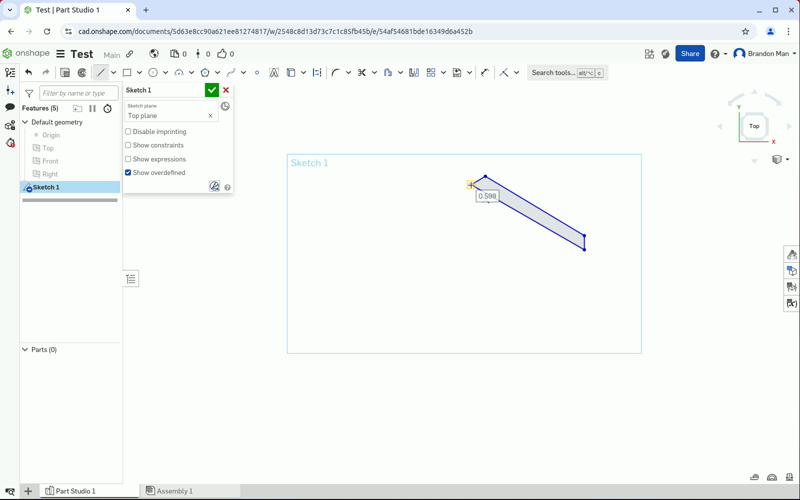
scroll(-6)
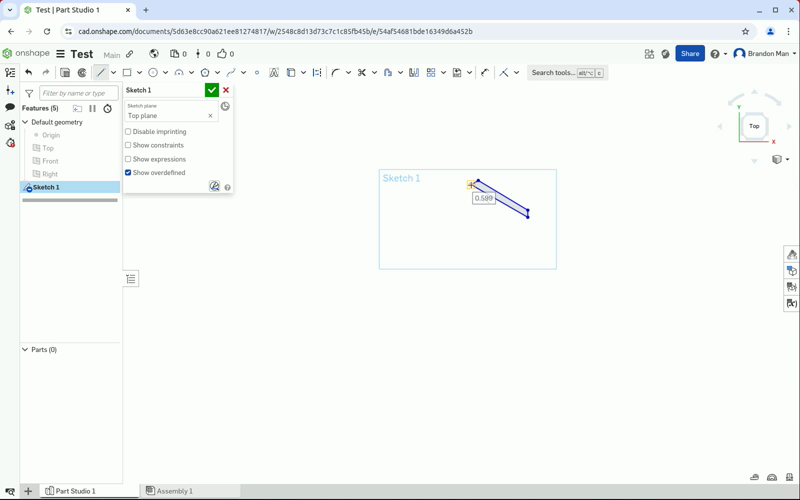
scroll(-6)
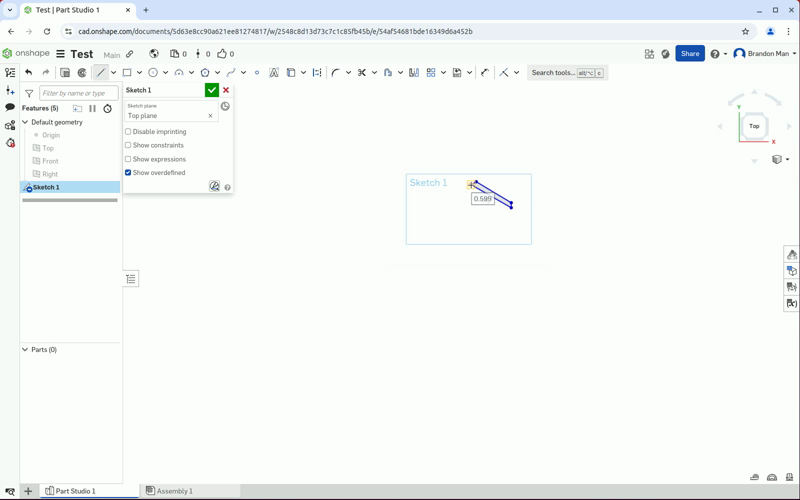
scroll(-6)
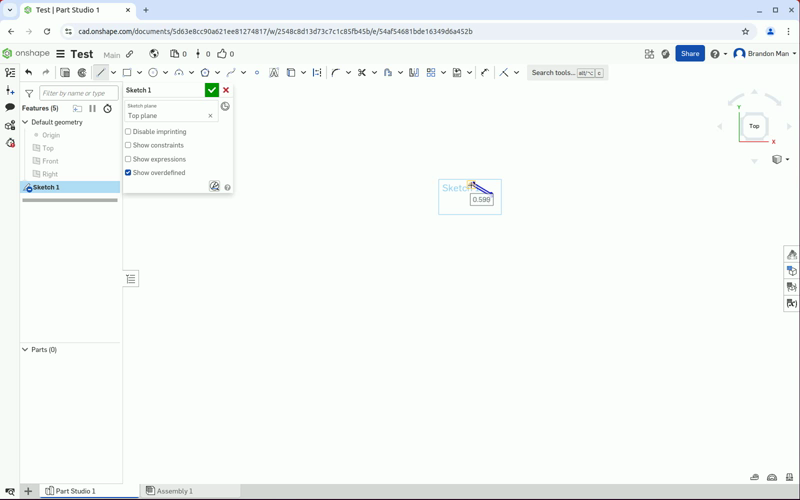
key(esc)
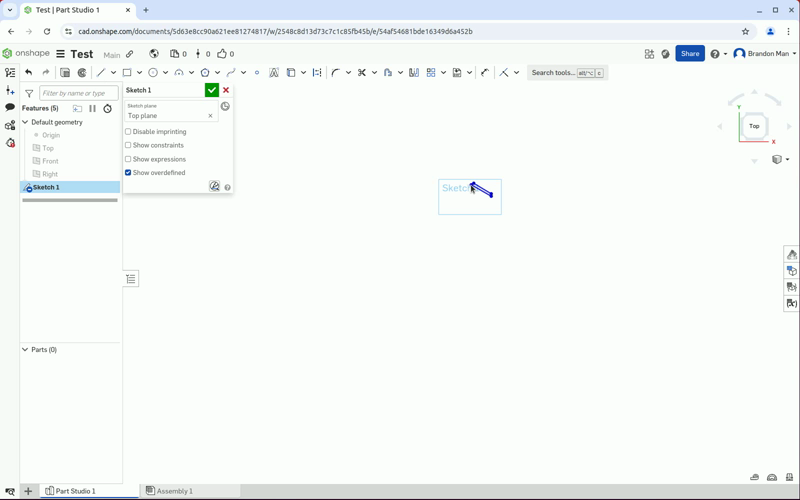
key(c)
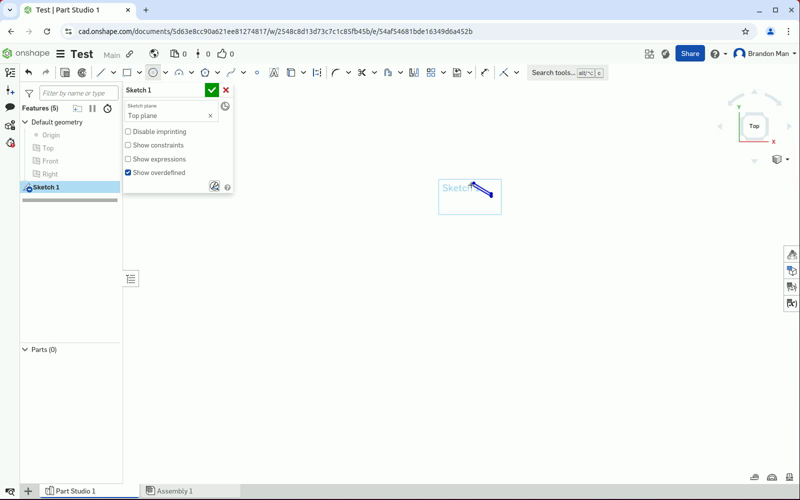
key_down(shift)
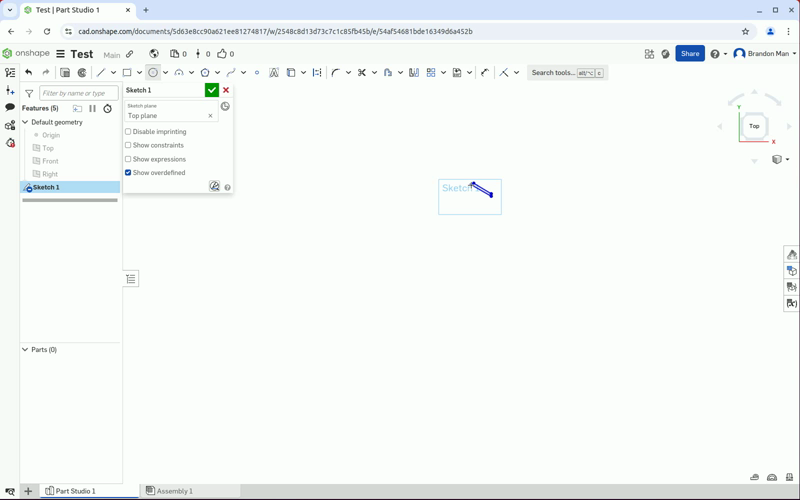
mouse_move(489, 194)
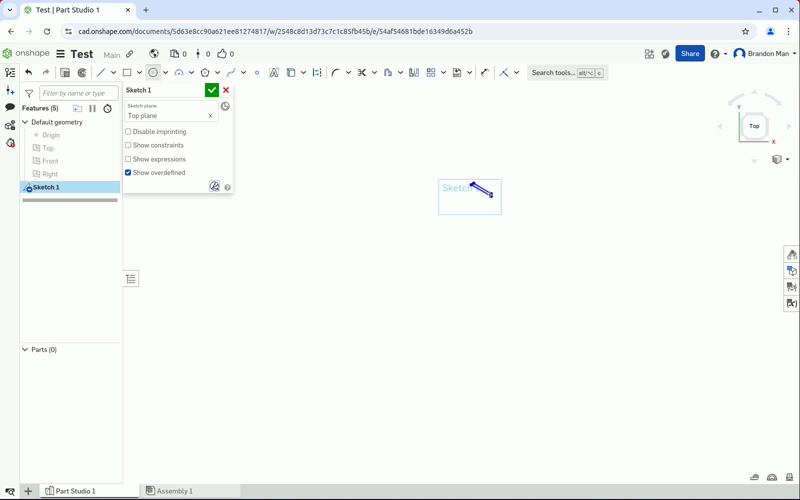
scroll(6)
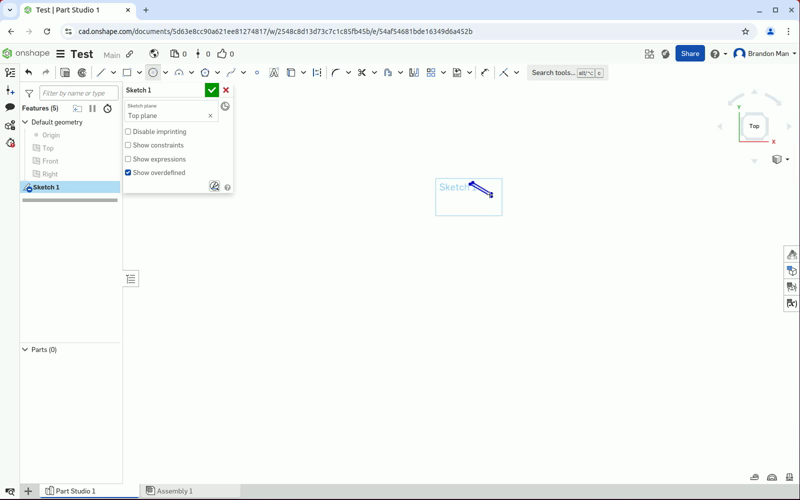
scroll(6)
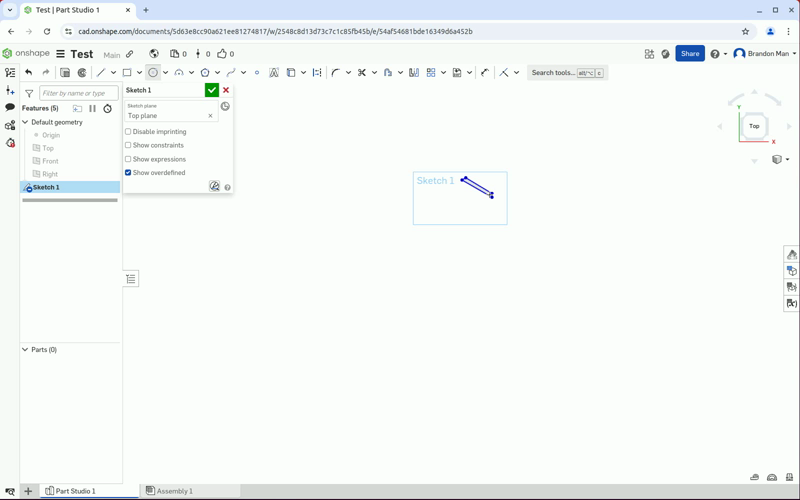
scroll(6)
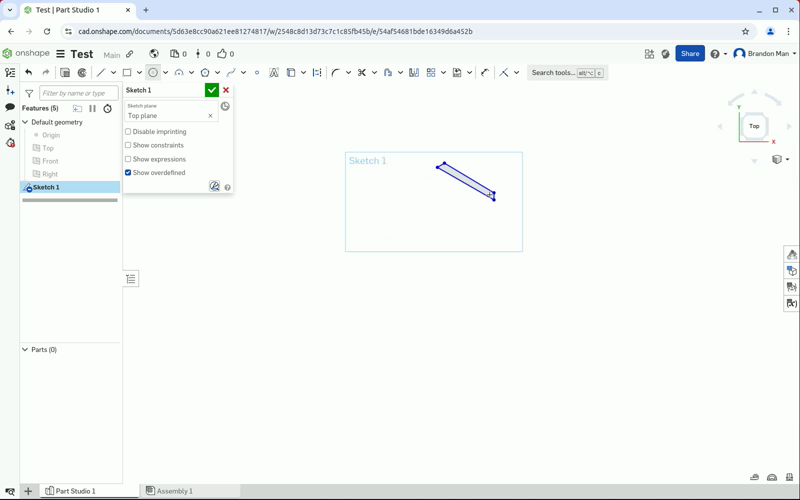
scroll(6)
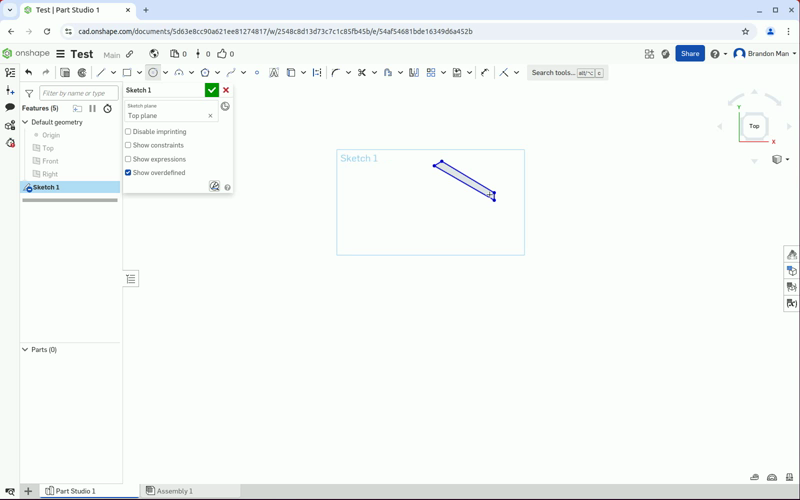
scroll(6)
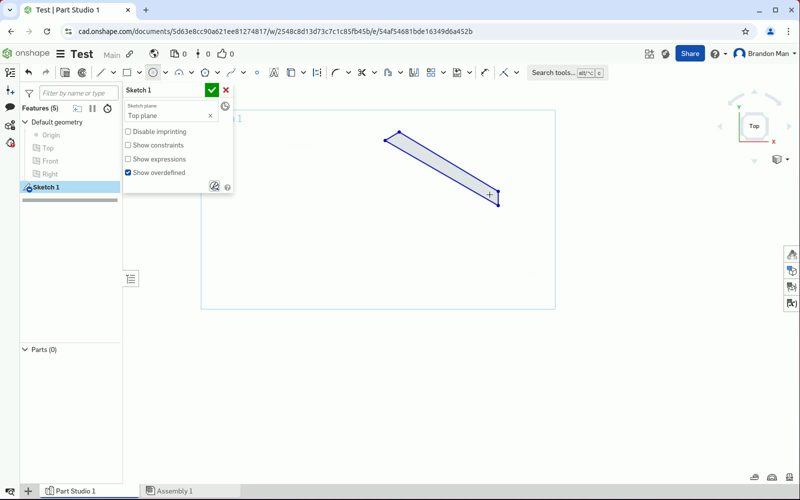
scroll(6)
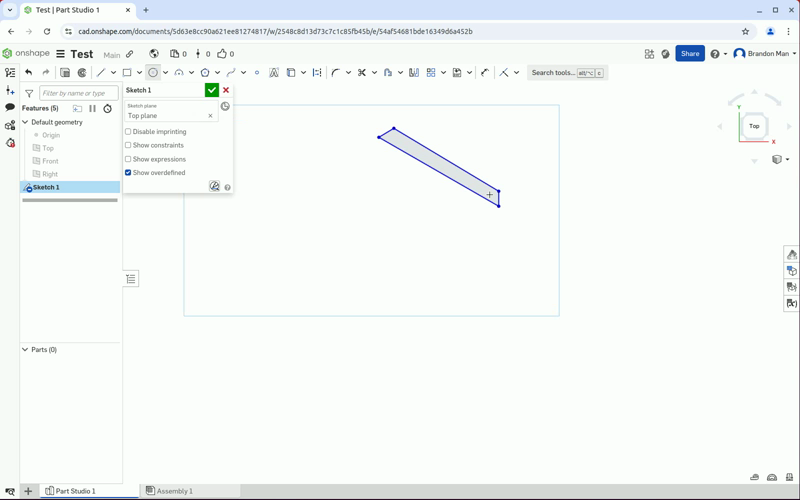
scroll(6)
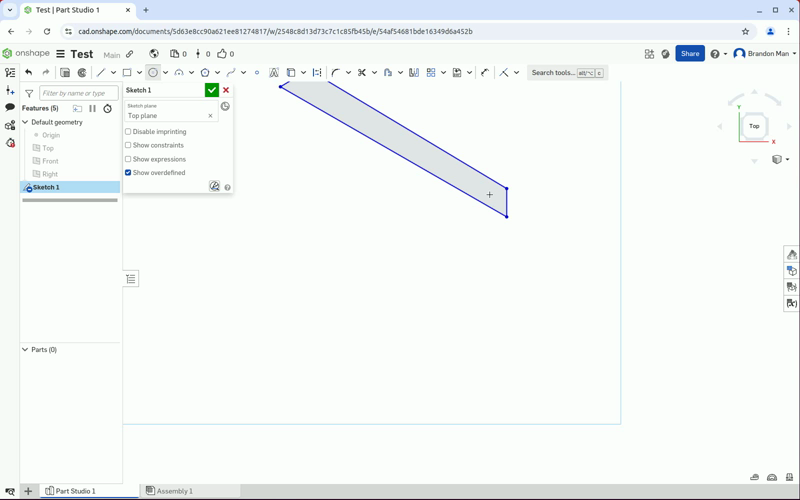
click(489, 194)
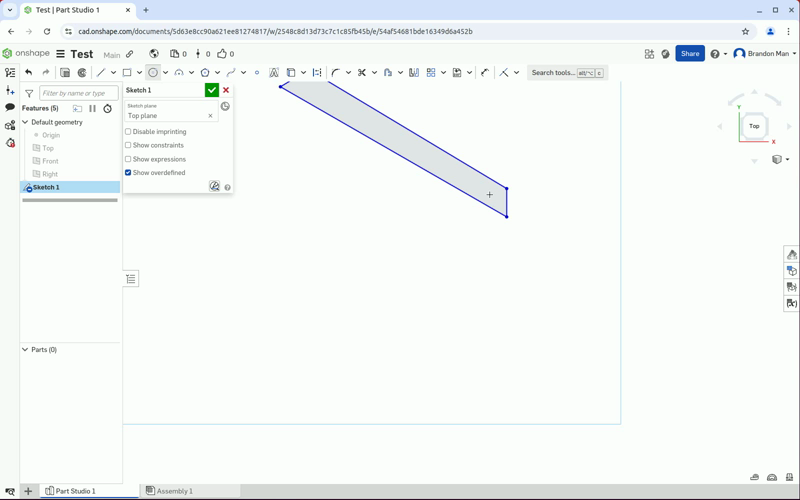
scroll(-6)
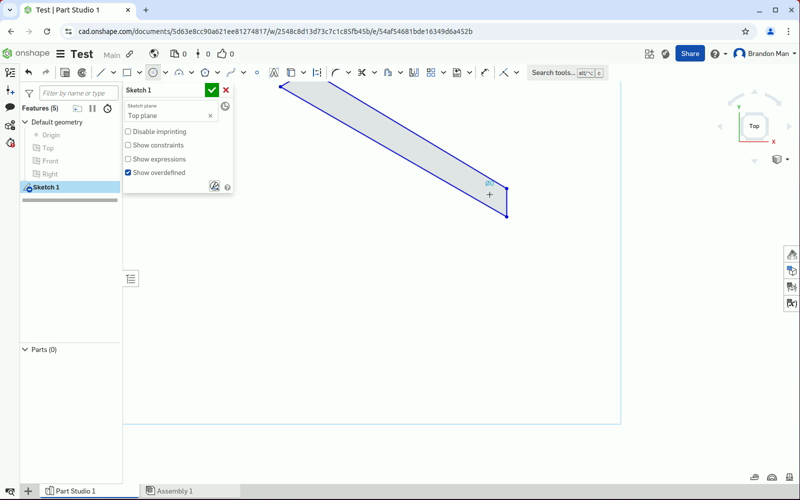
scroll(-6)
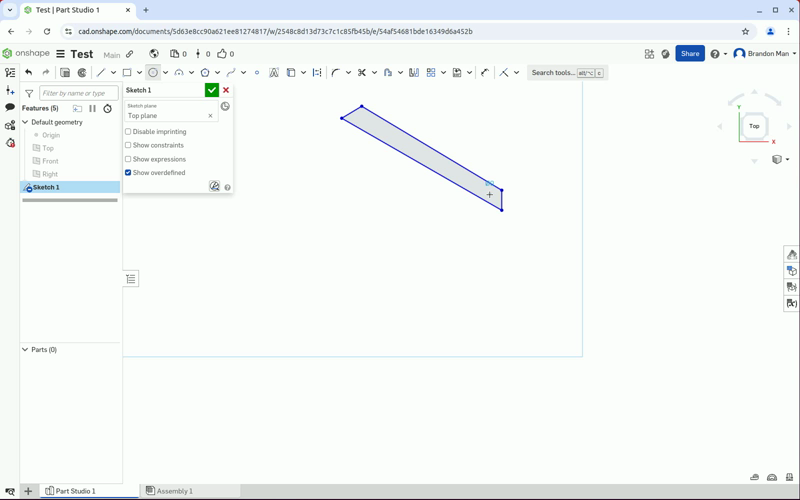
scroll(-6)
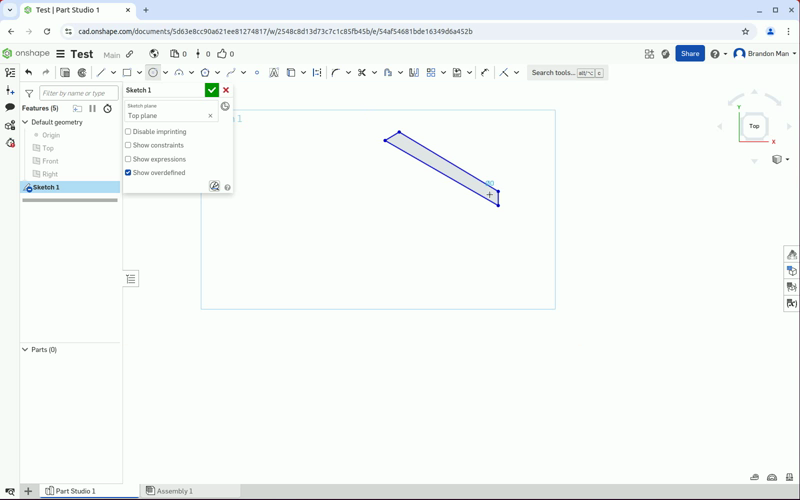
scroll(-6)
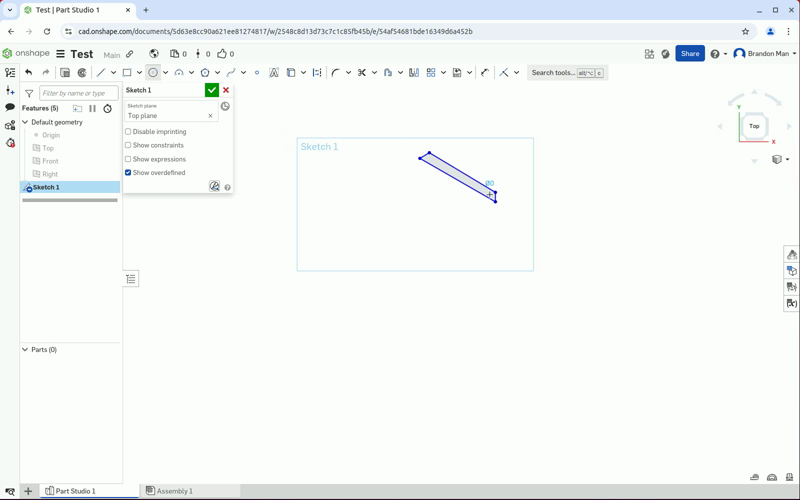
scroll(-6)
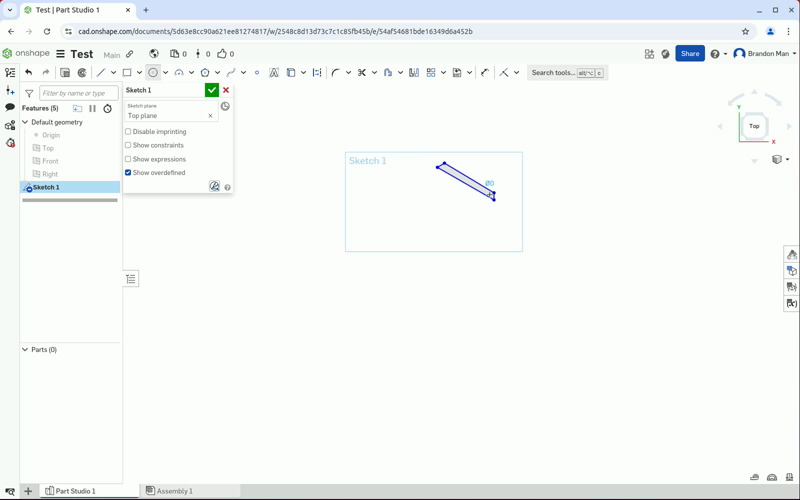
scroll(-6)
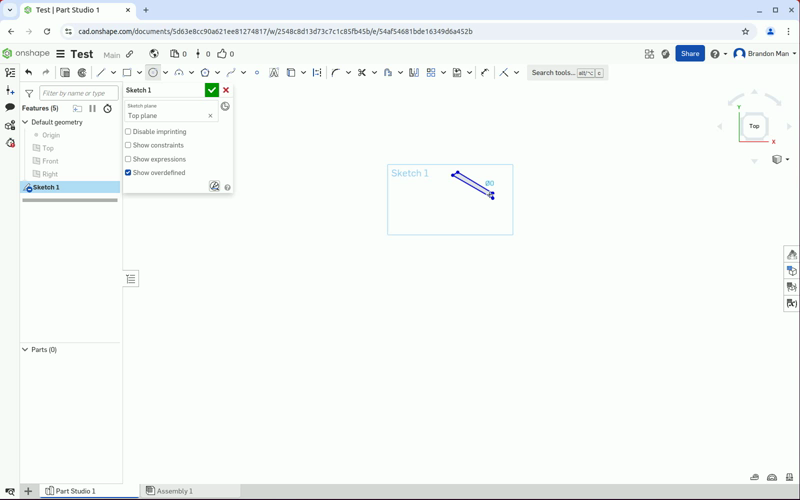
scroll(-6)
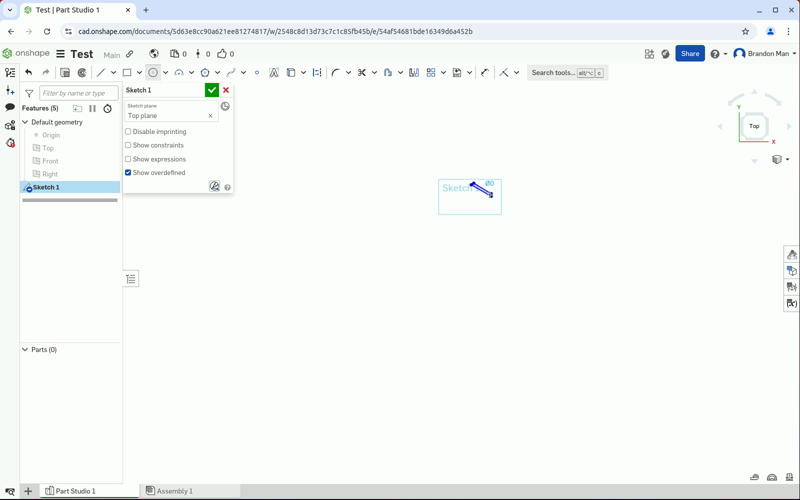
key_up(shift)
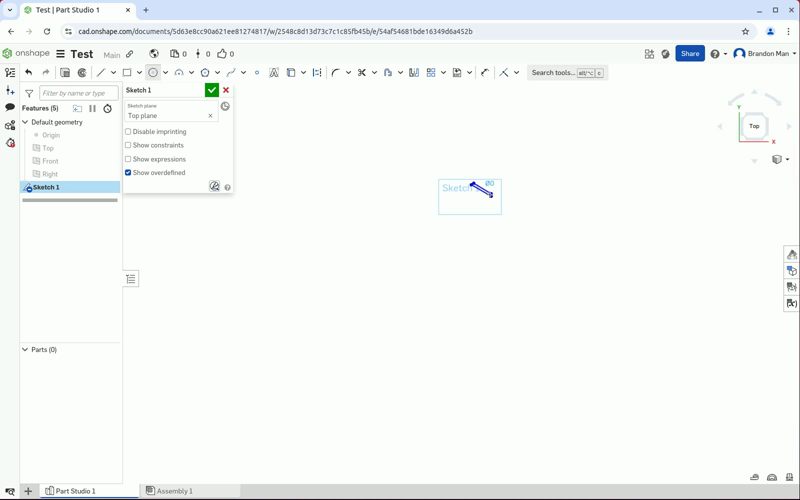
mouse_move(490, 194)
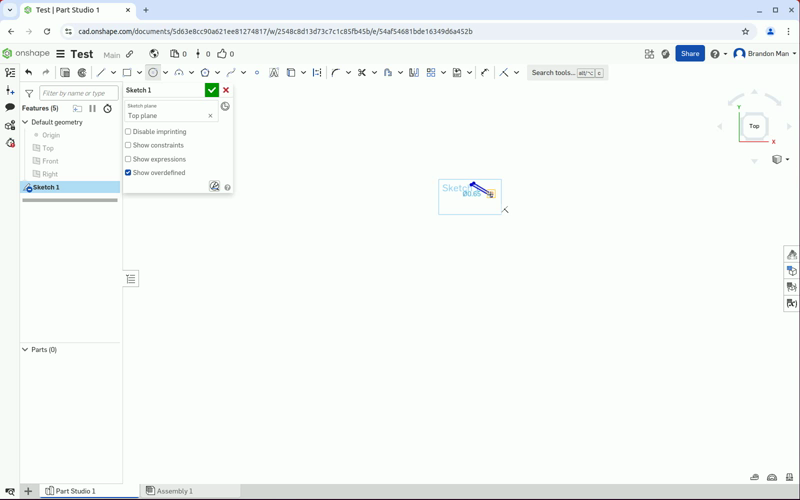
scroll(6)
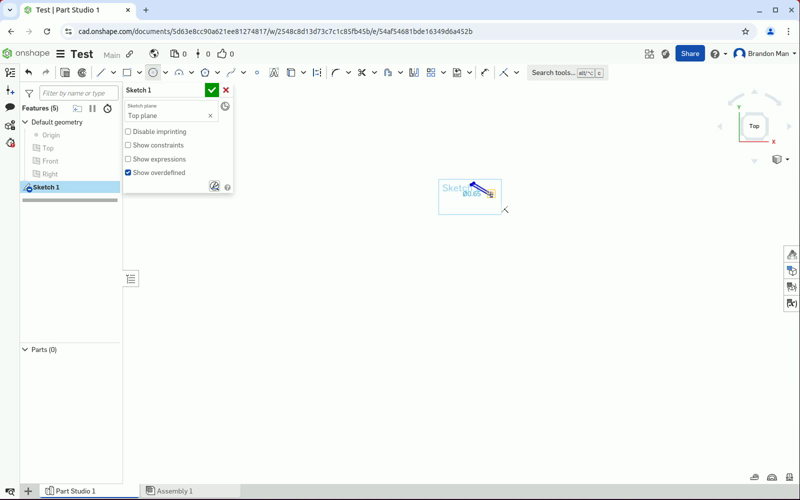
scroll(6)
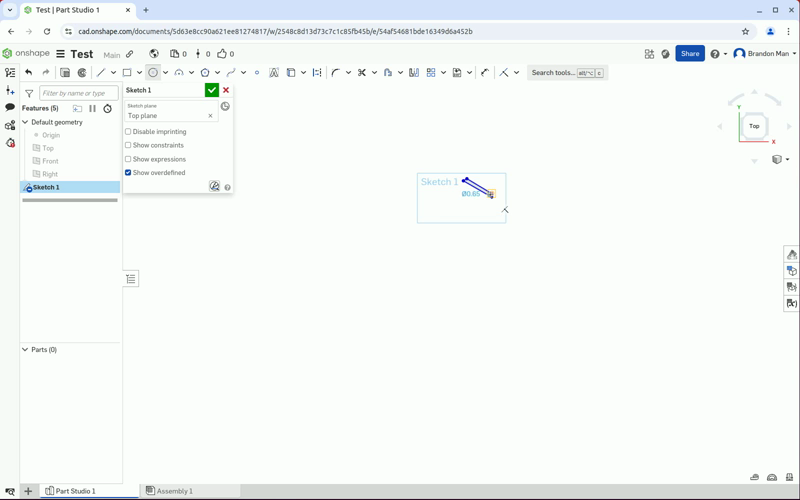
scroll(6)
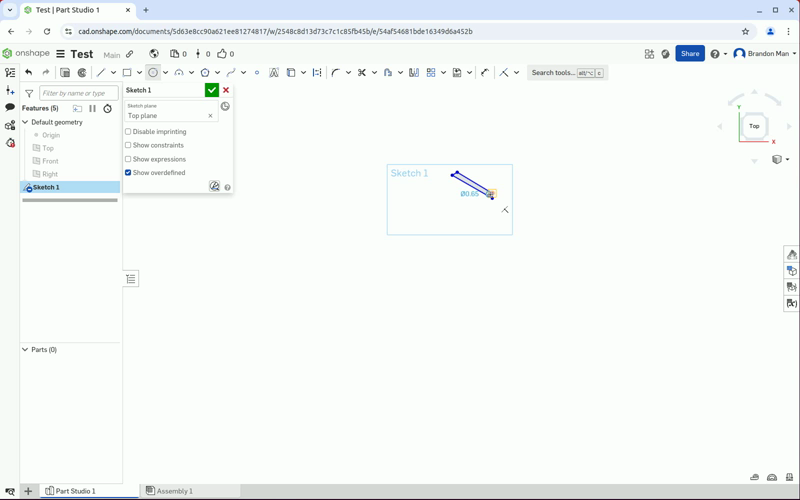
scroll(6)
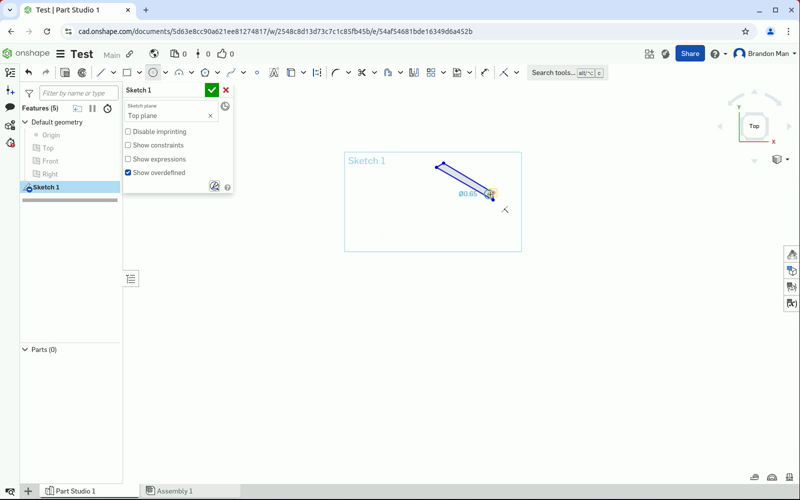
scroll(6)
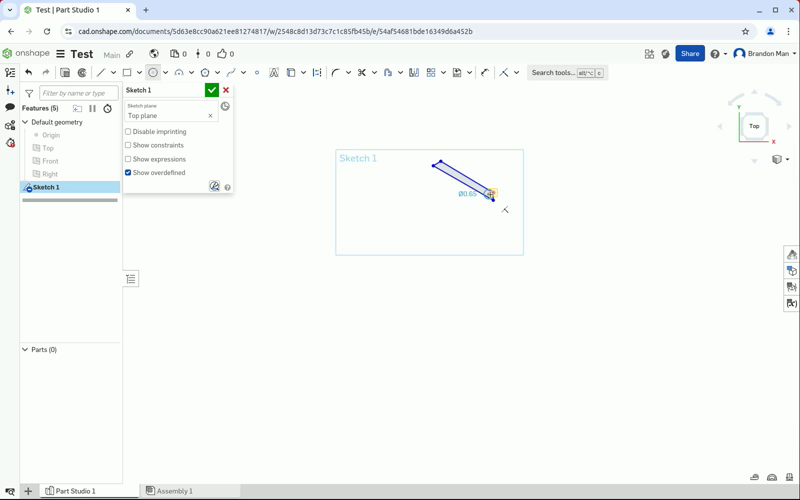
scroll(6)
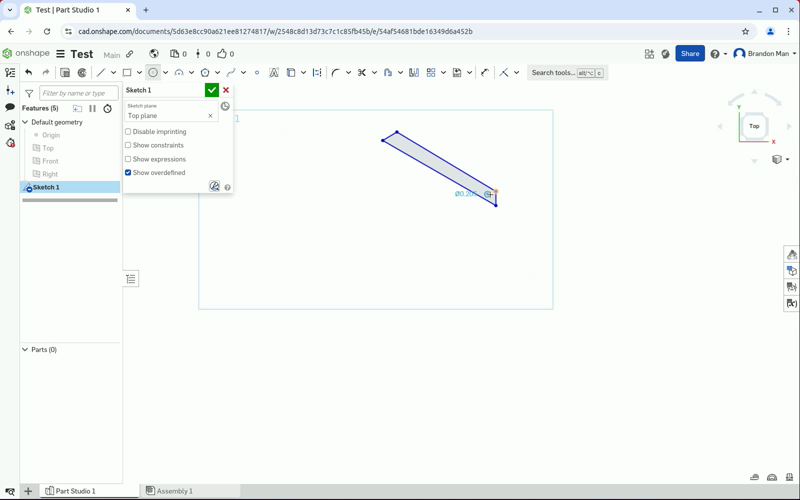
scroll(6)
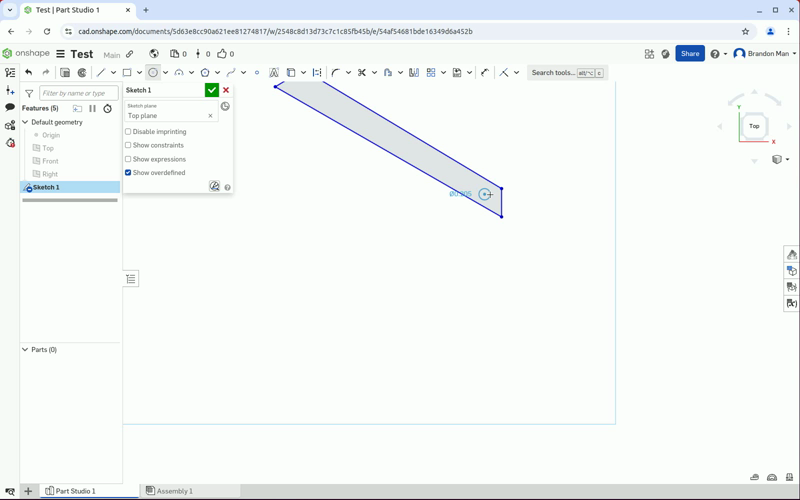
click(490, 194)
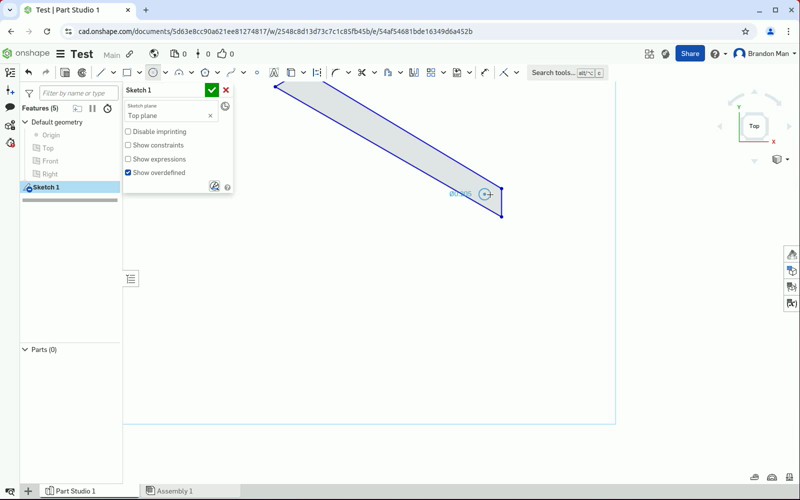
scroll(-6)
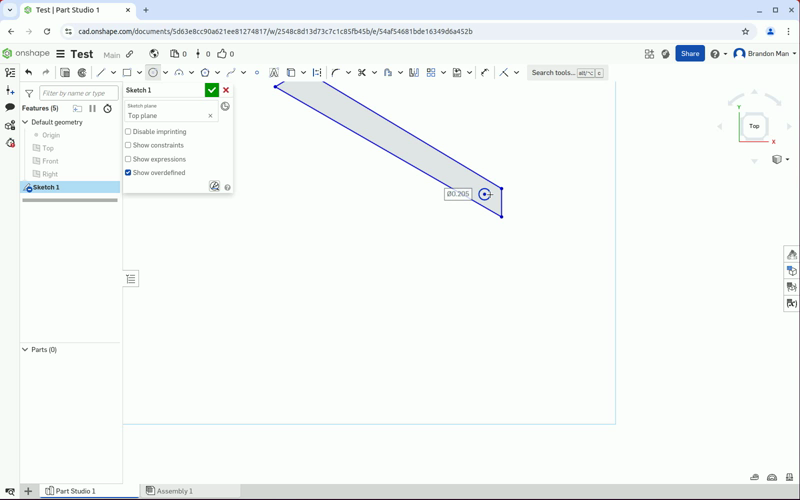
scroll(-6)
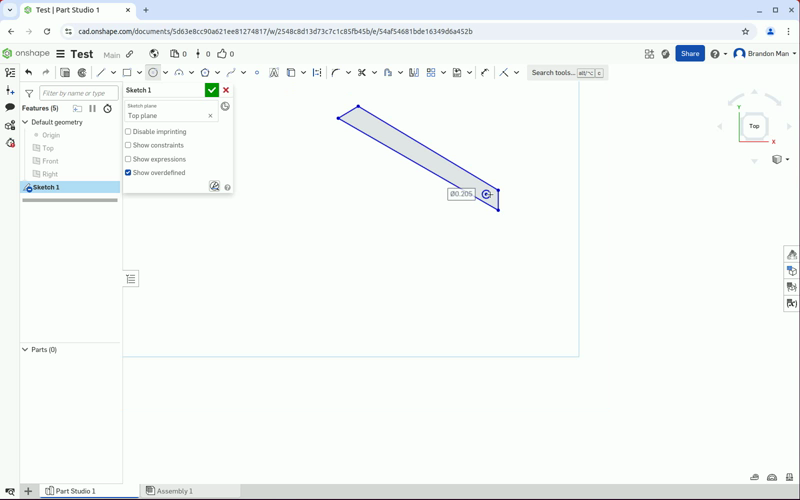
scroll(-6)
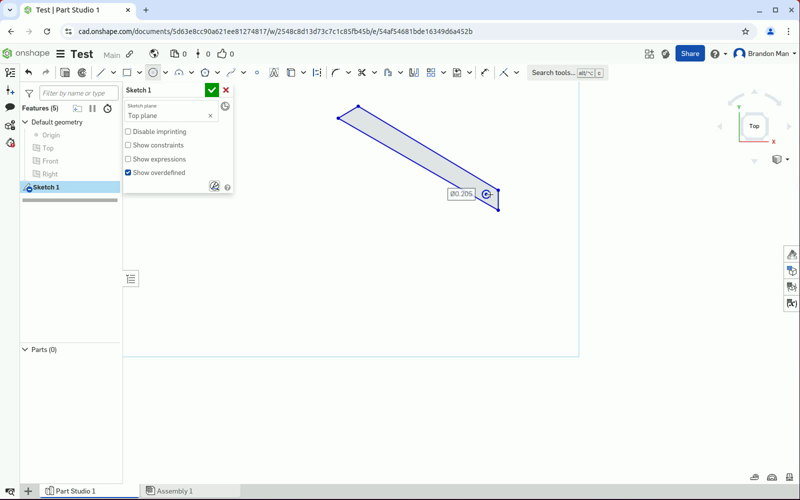
scroll(-6)
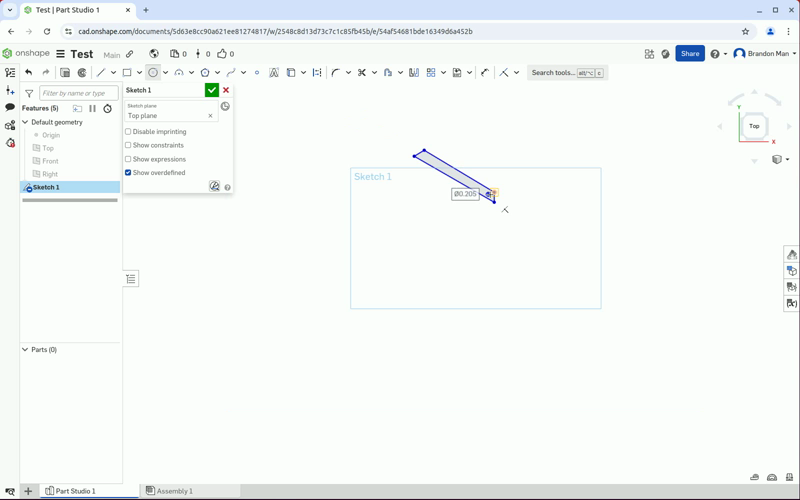
scroll(-6)
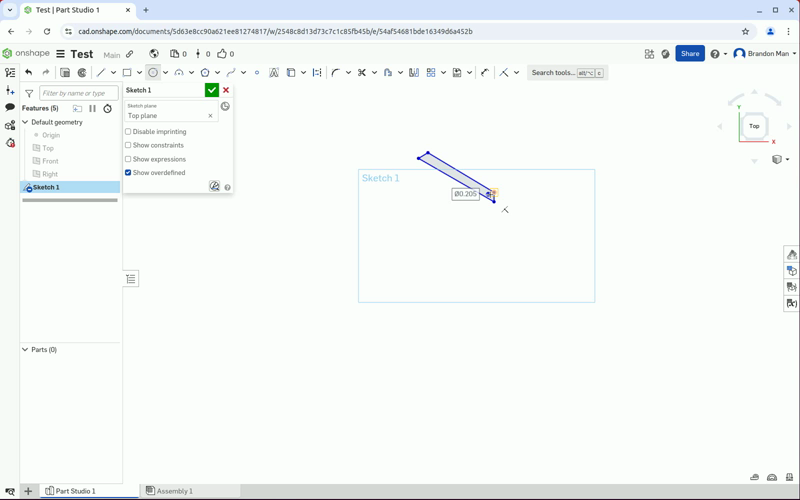
scroll(-6)
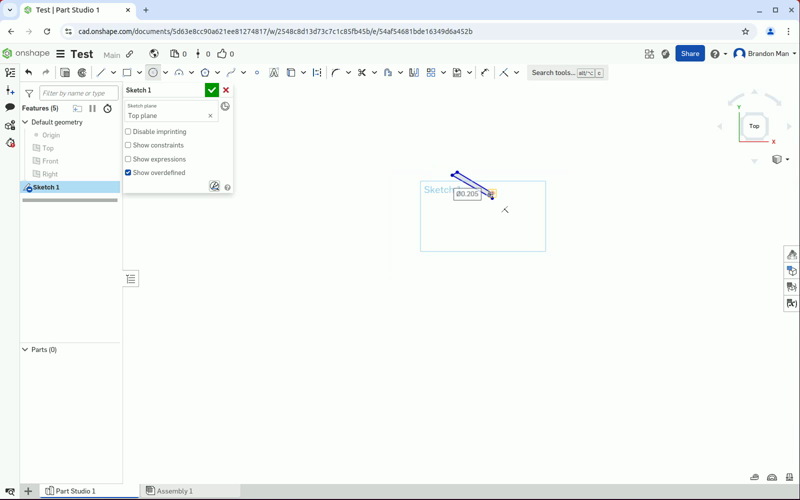
scroll(-6)
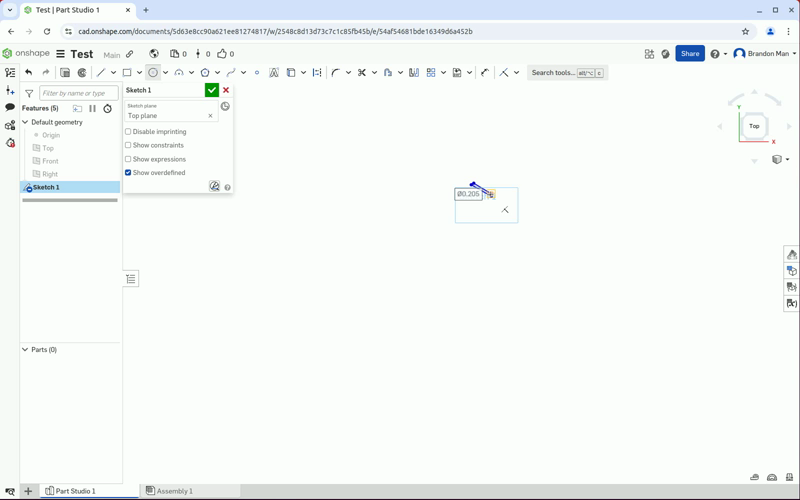
key(esc)
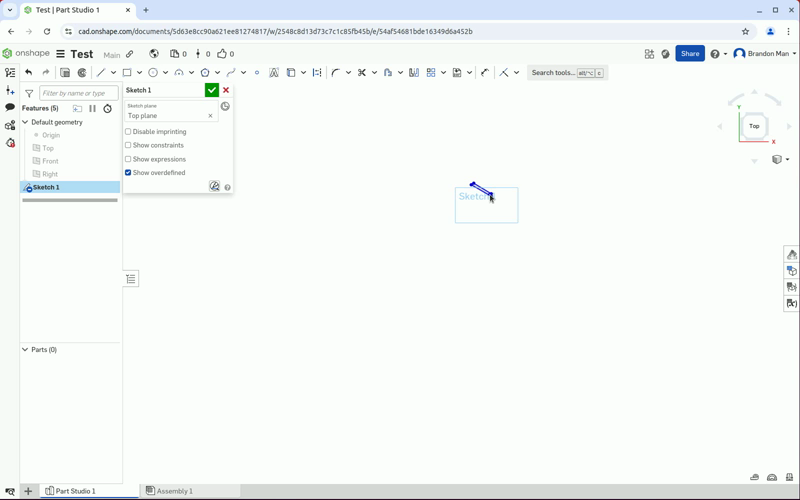
mouse_move(473, 184)
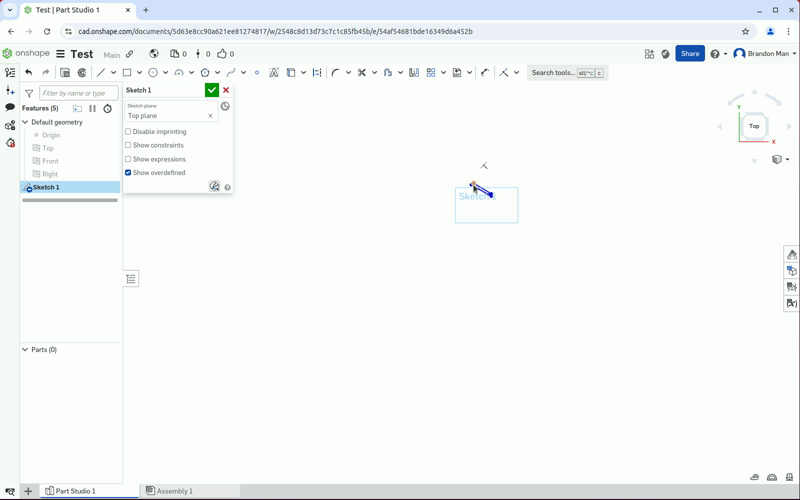
scroll(6)
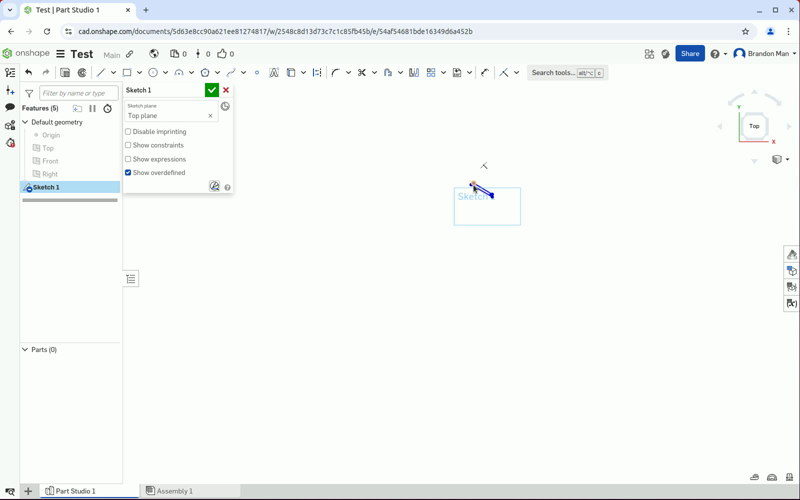
scroll(6)
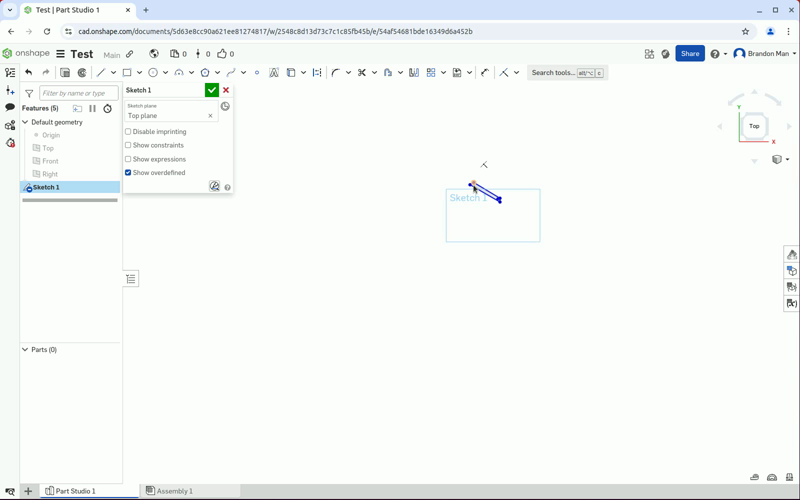
scroll(6)
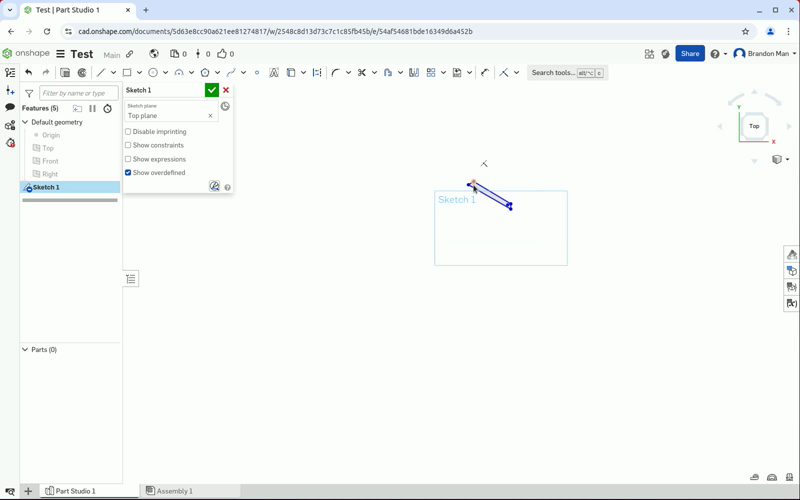
scroll(6)
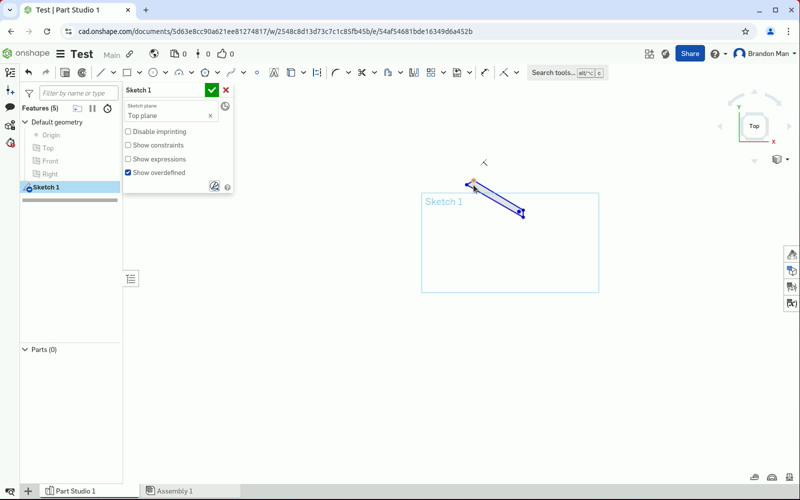
scroll(6)
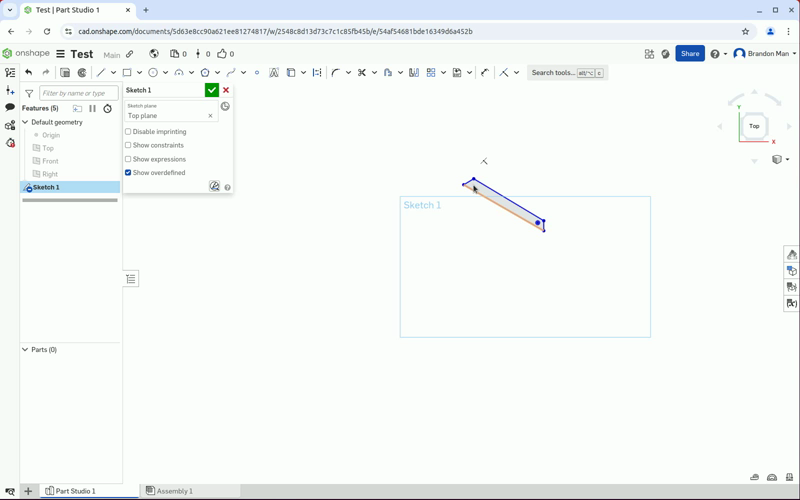
scroll(6)
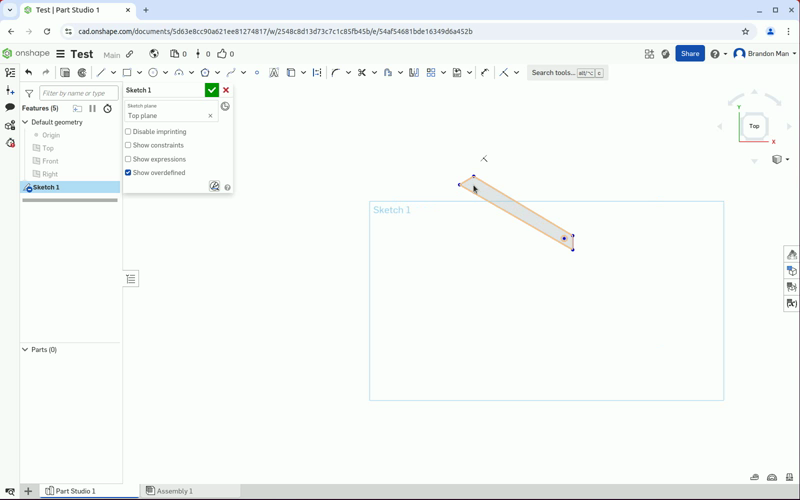
scroll(6)
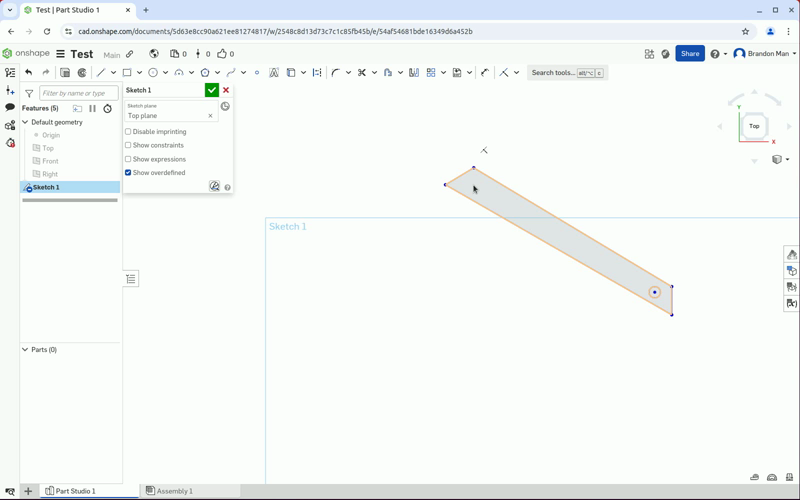
click(473, 184)
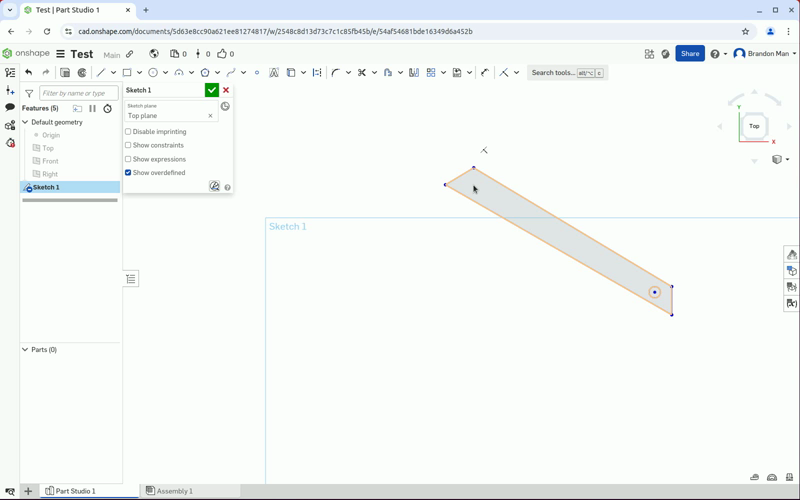
scroll(-6)
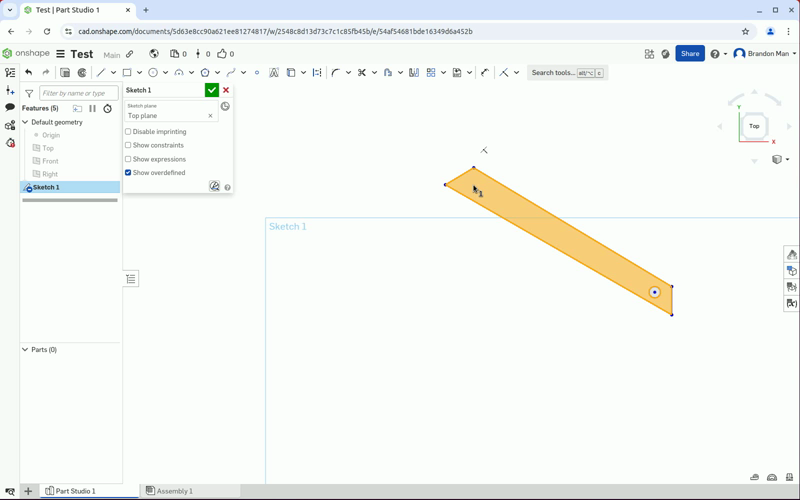
scroll(-6)
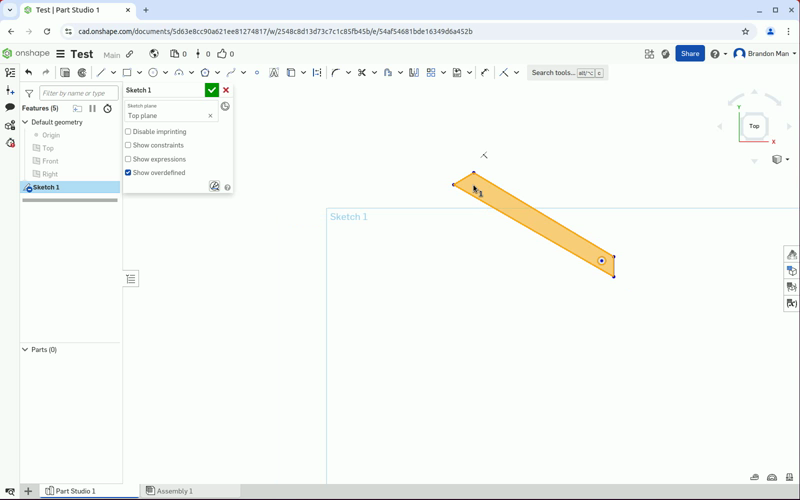
scroll(-6)
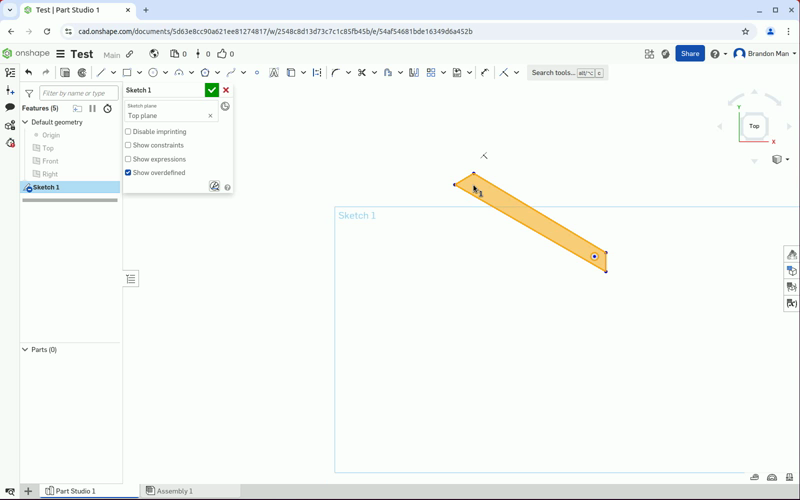
scroll(-6)
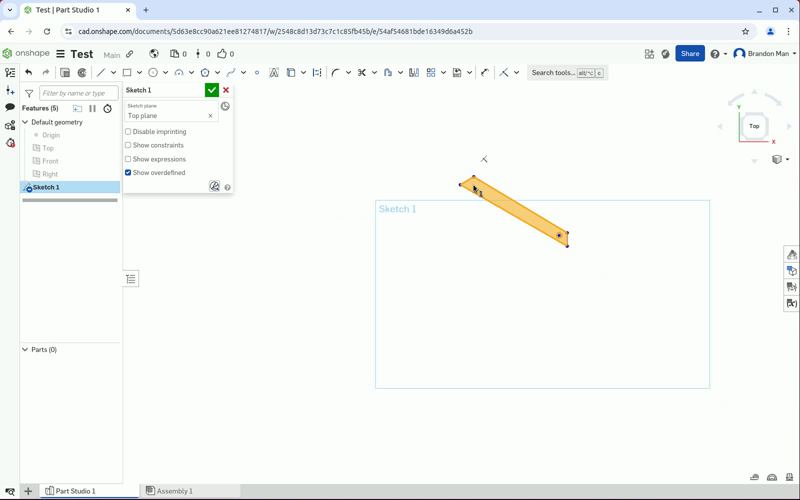
scroll(-6)
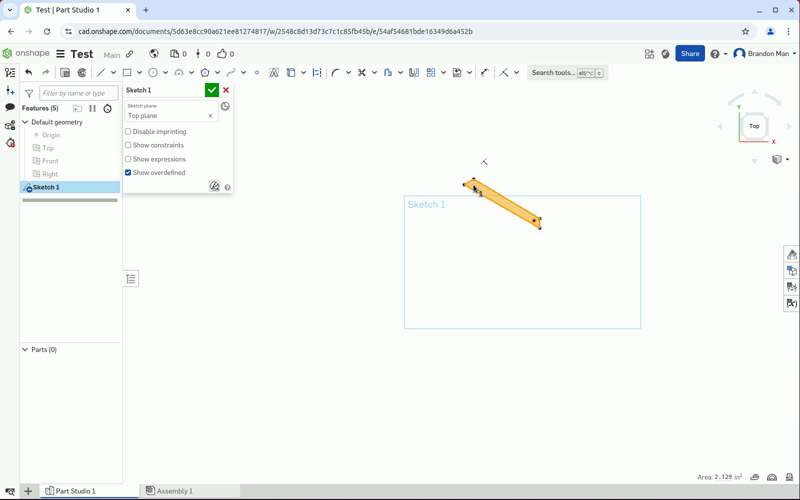
scroll(-6)
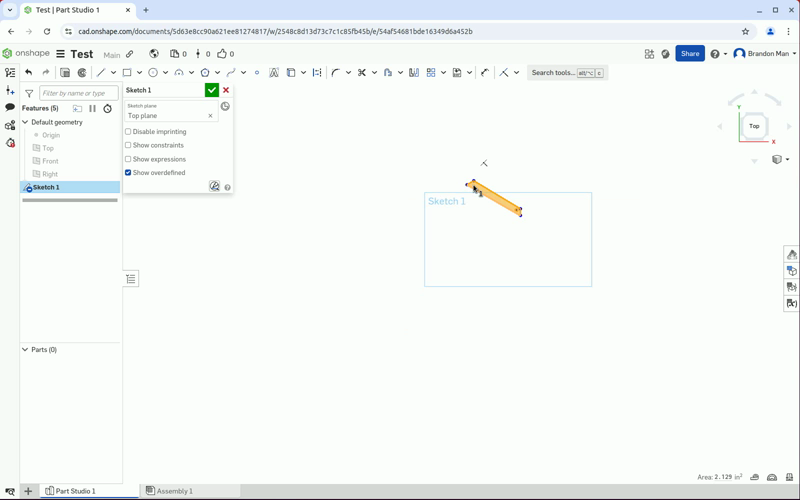
scroll(-6)
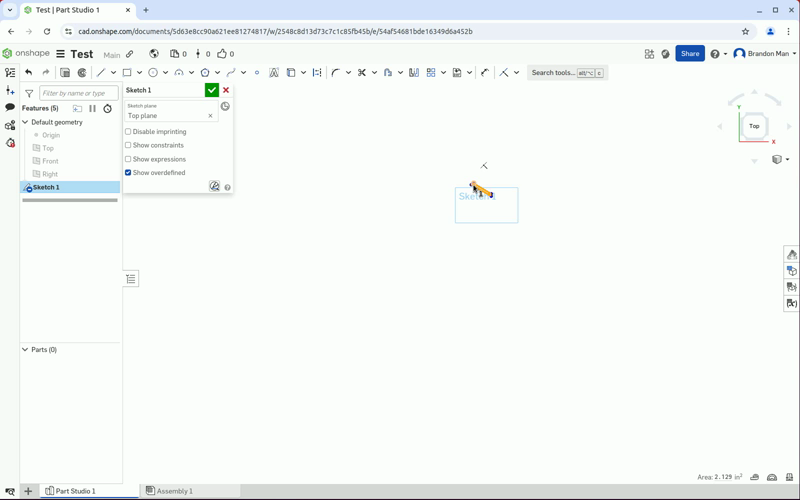
mouse_move(73, 352)
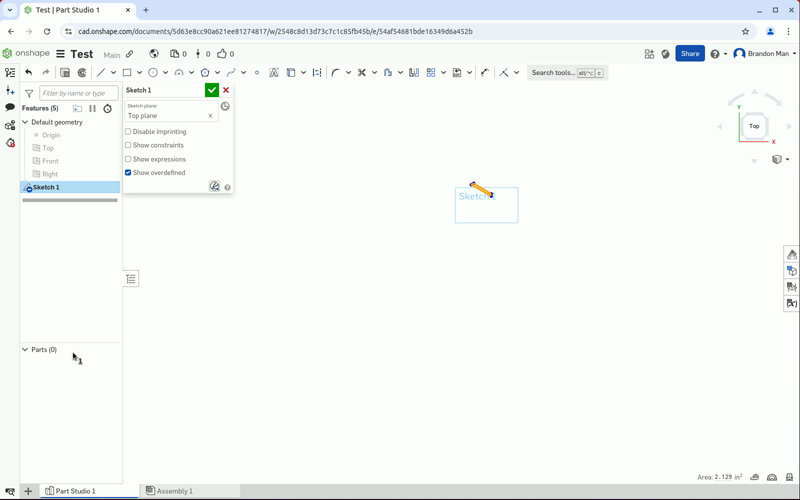
key(shift+y)
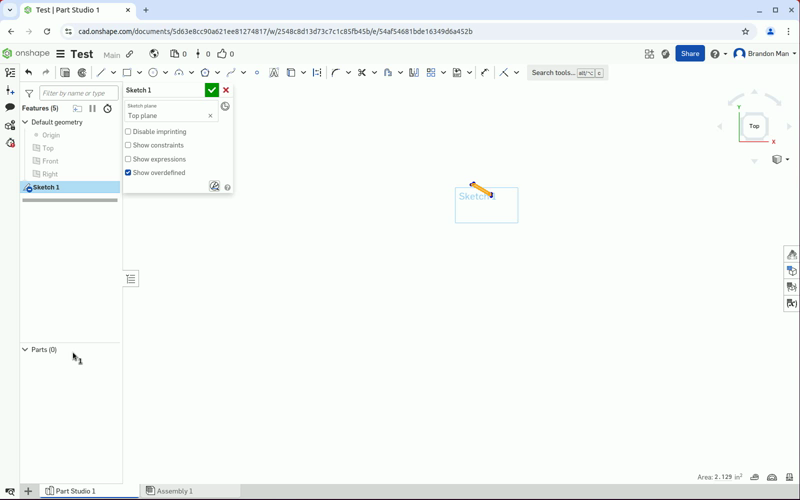
key(shift+e)
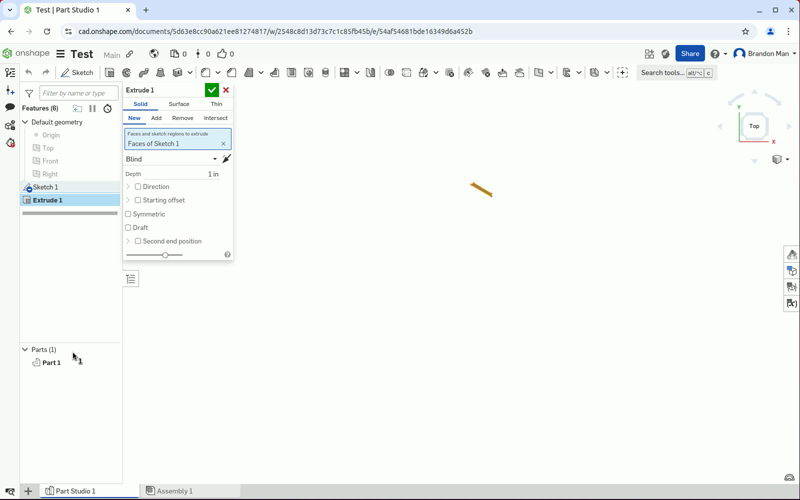
mouse_move(143, 106)
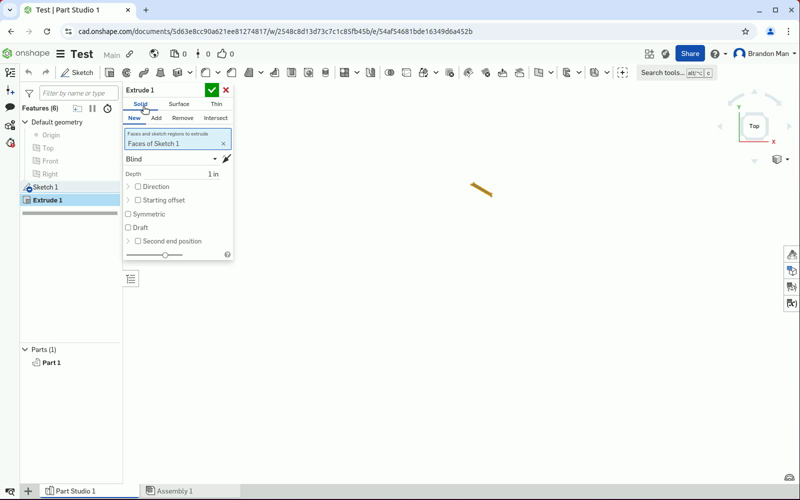
click(143, 106)
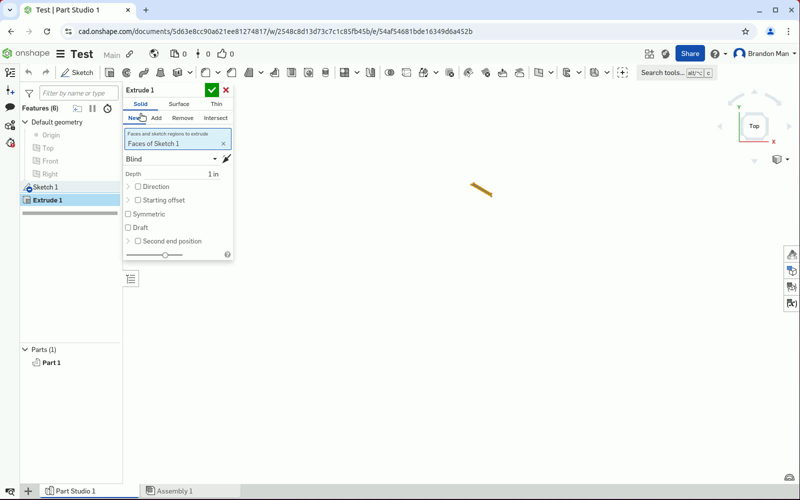
mouse_move(137, 120)
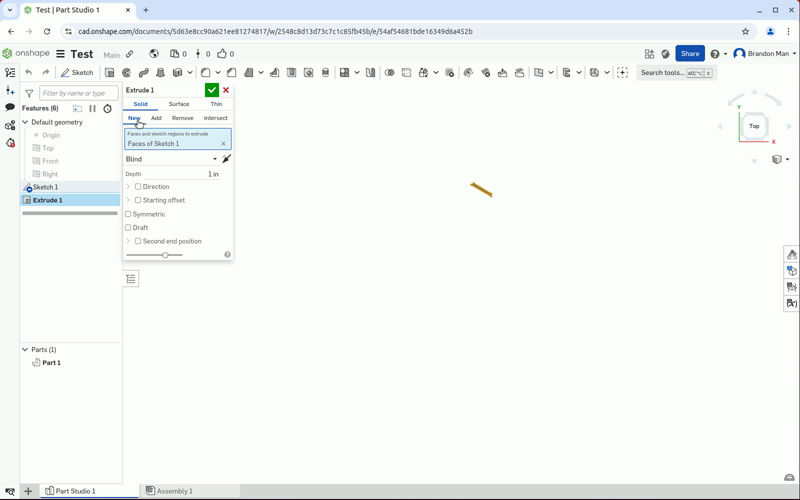
click(137, 120)
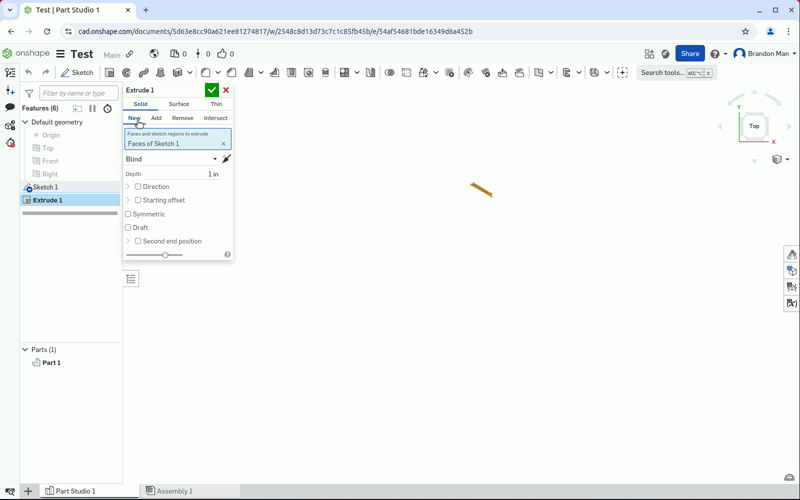
key(tab, 4)
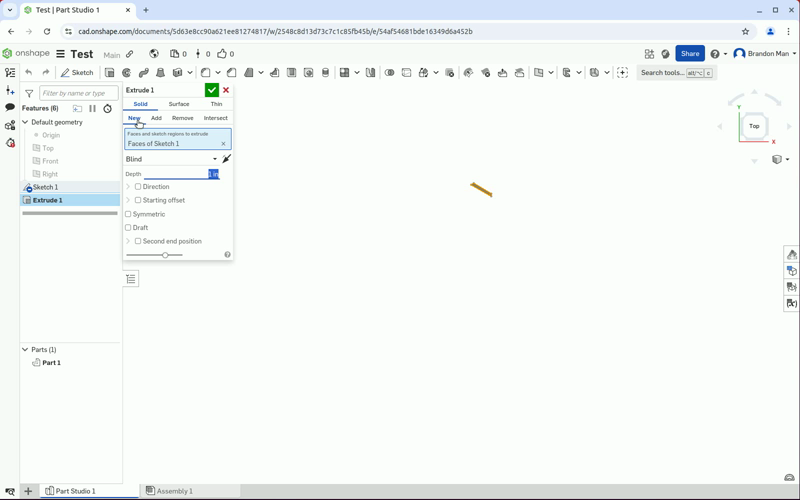
text(-0.241)
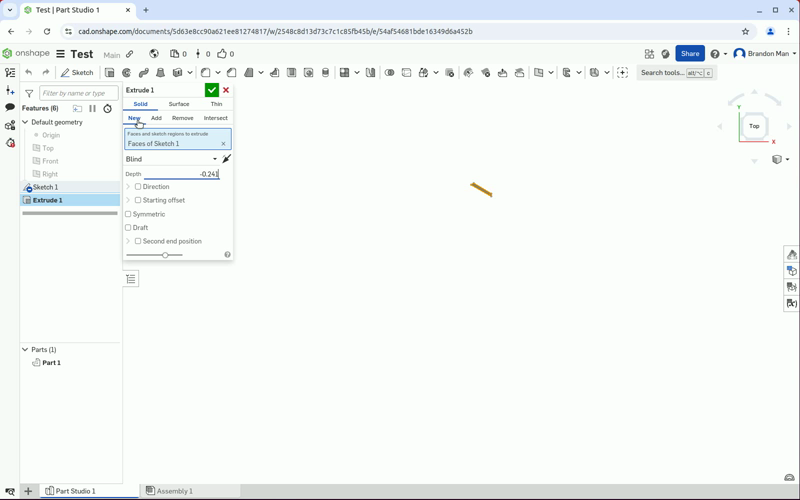
key(enter)
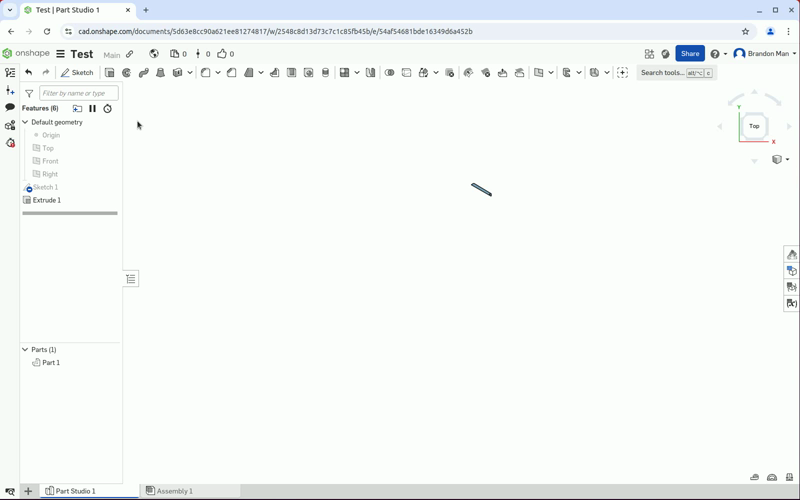
key(shift+h)
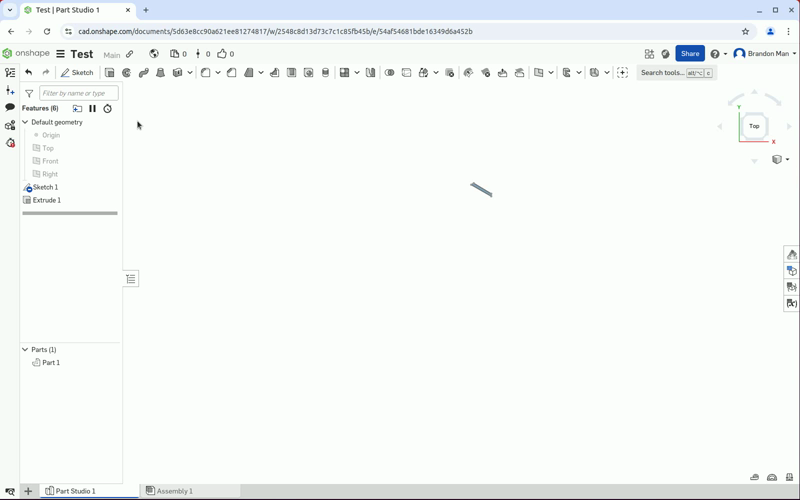
key(shift+h)
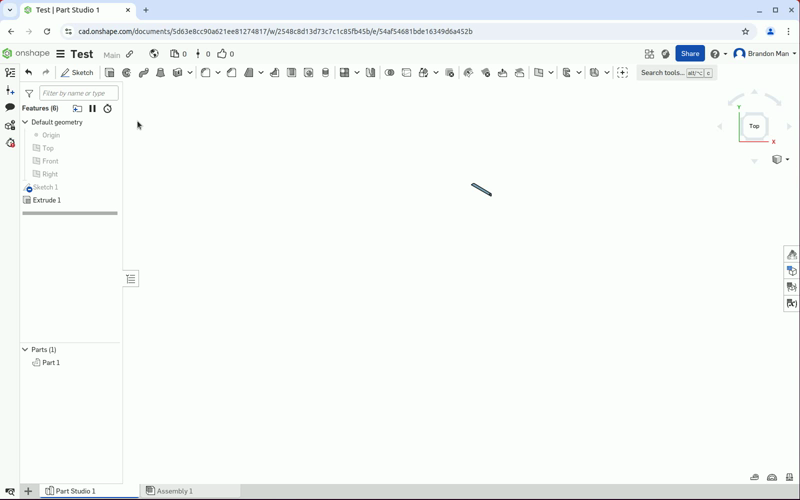
mouse_move(73, 189)
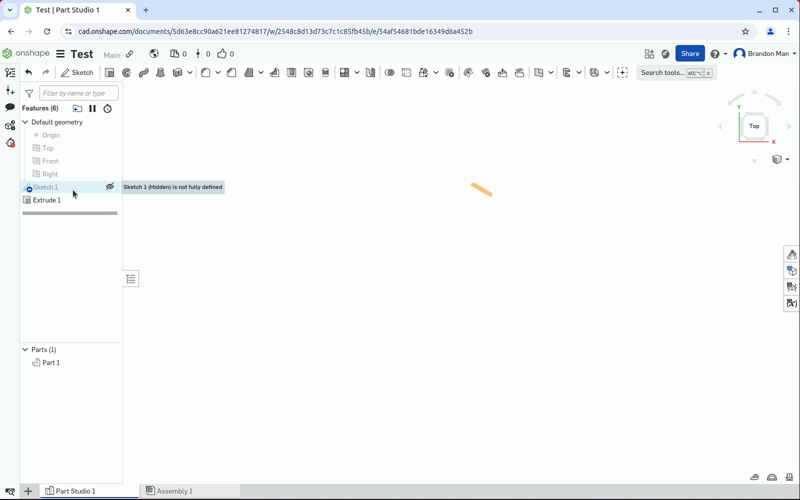
click(73, 189)
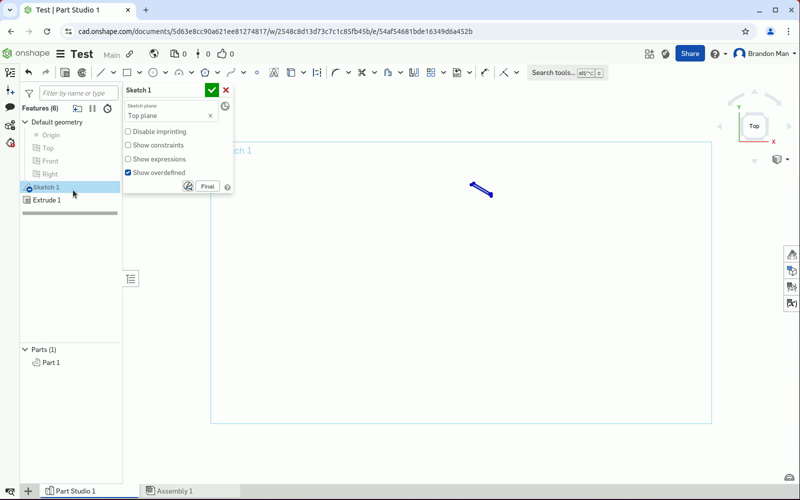
mouse_move(229, 92)
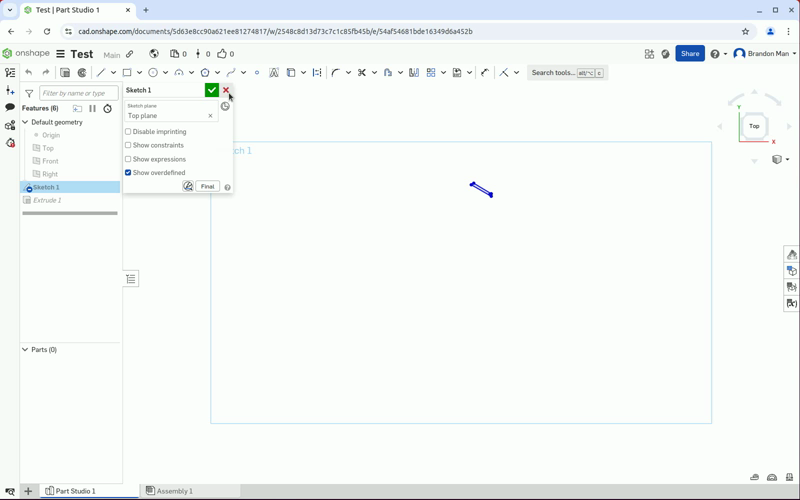
click(229, 92)
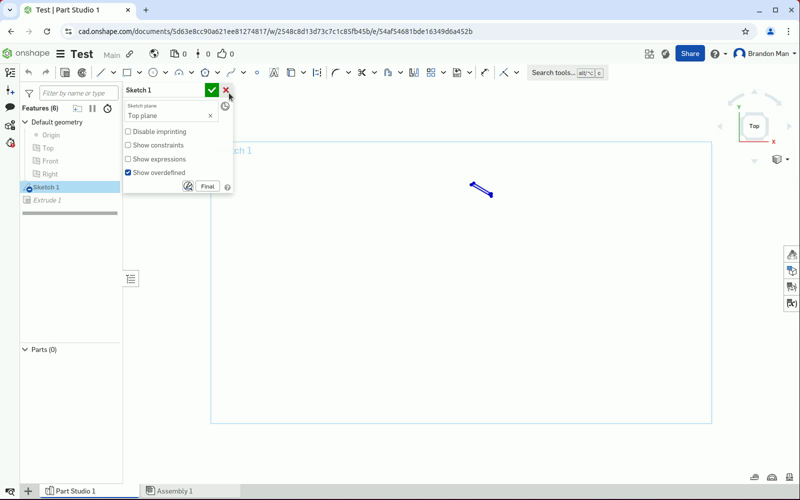
key(shift+s)
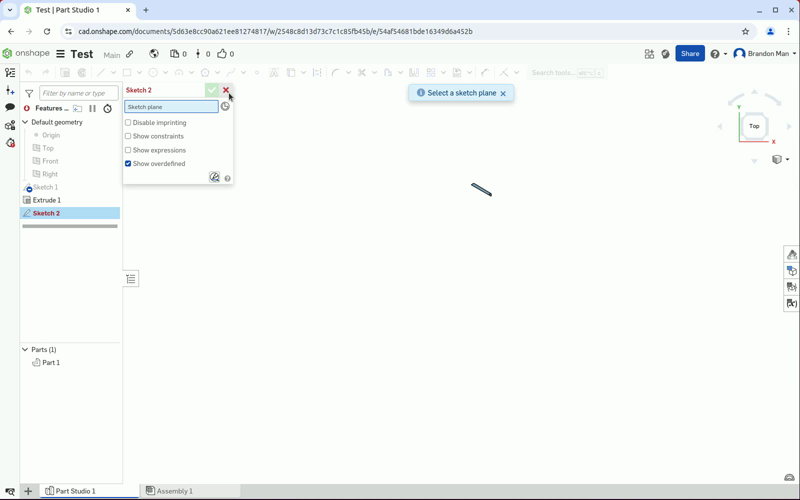
mouse_move(73, 150)
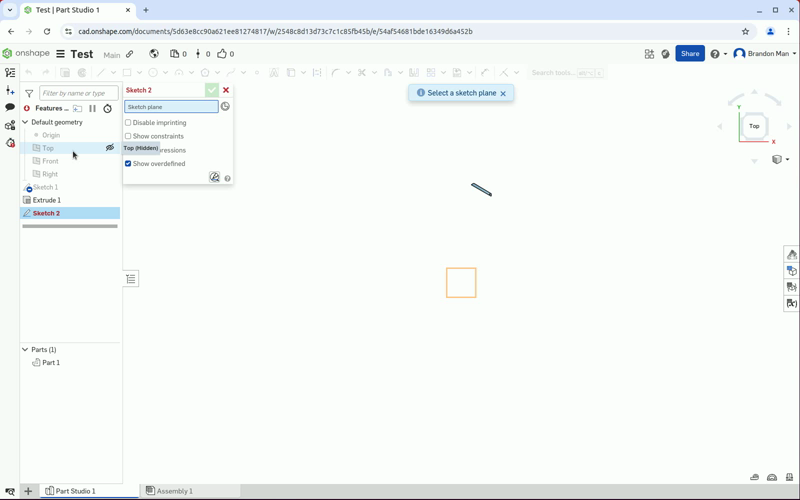
click(73, 150)
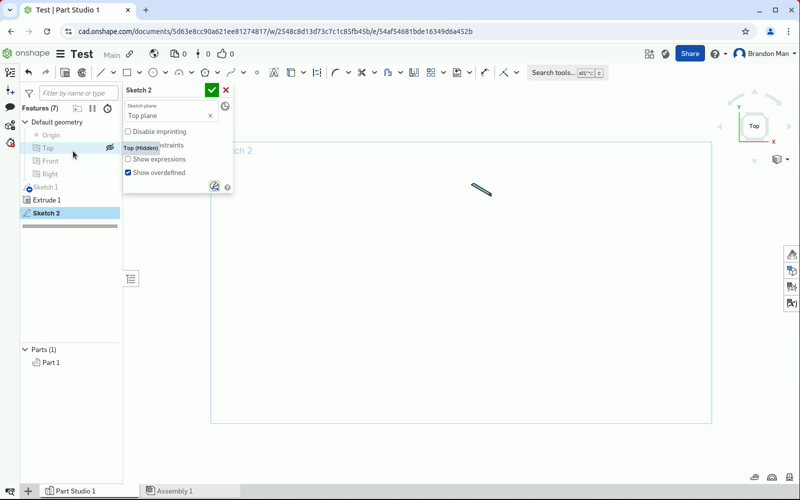
mouse_move(73, 352)
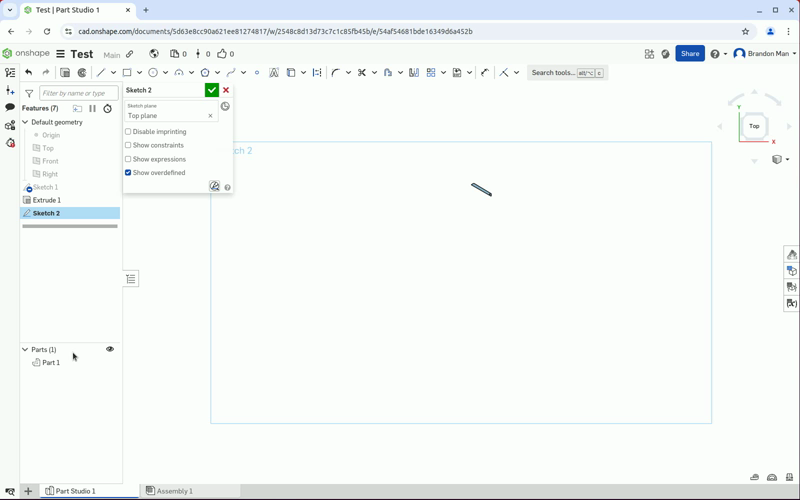
key(y)
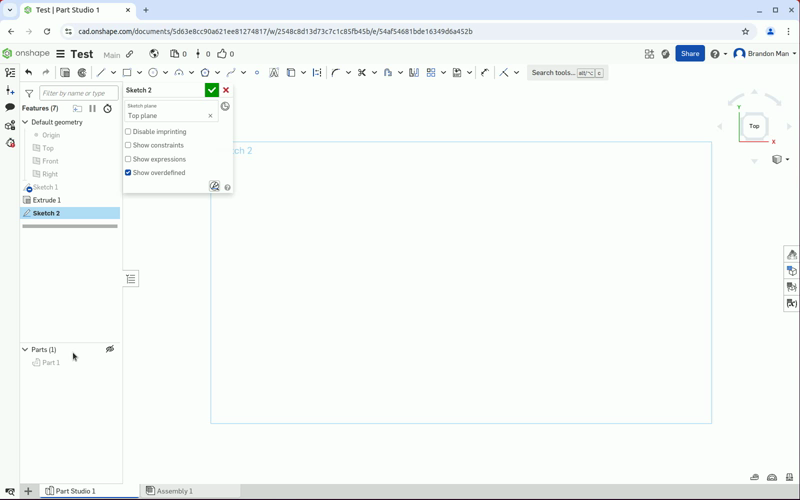
key(l)
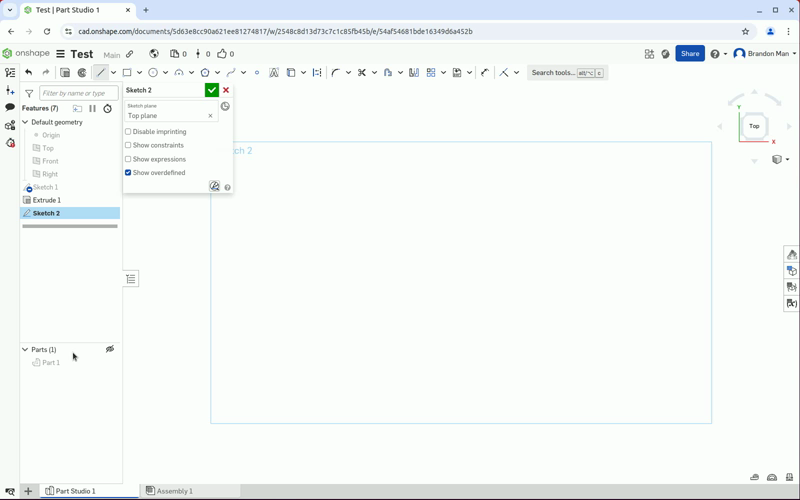
key_down(shift)
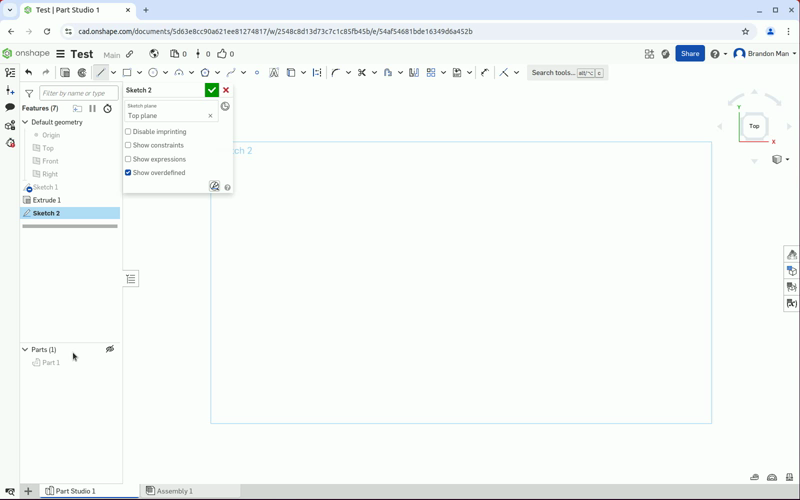
mouse_move(471, 182)
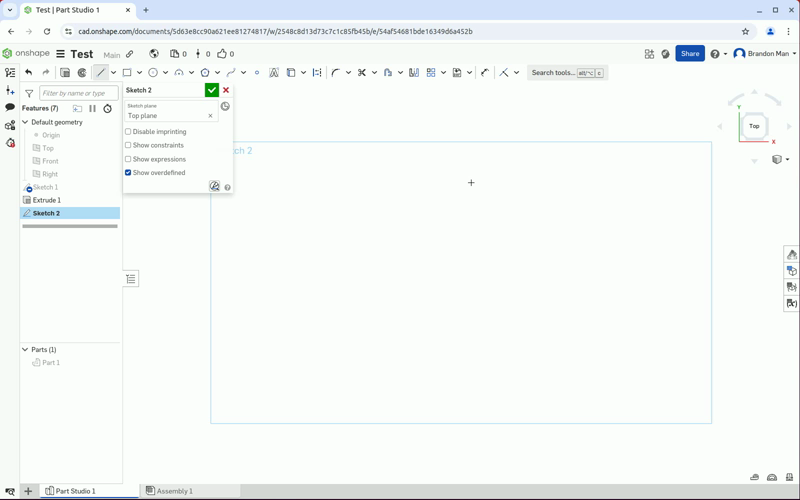
click(471, 182)
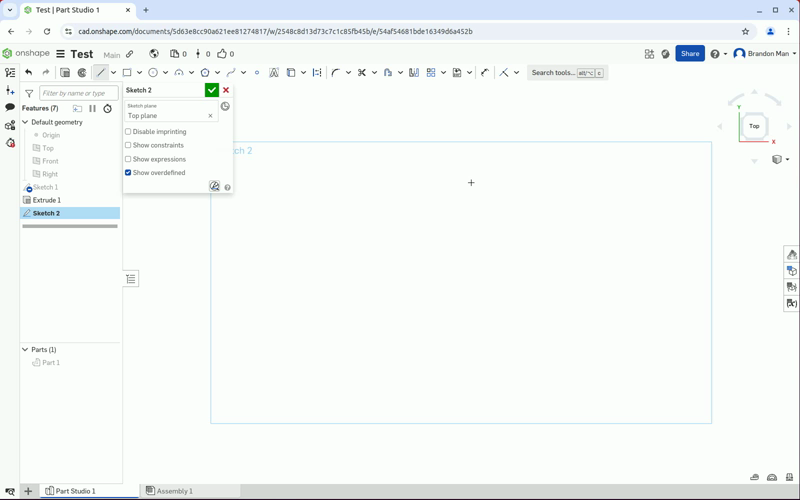
key_up(shift)
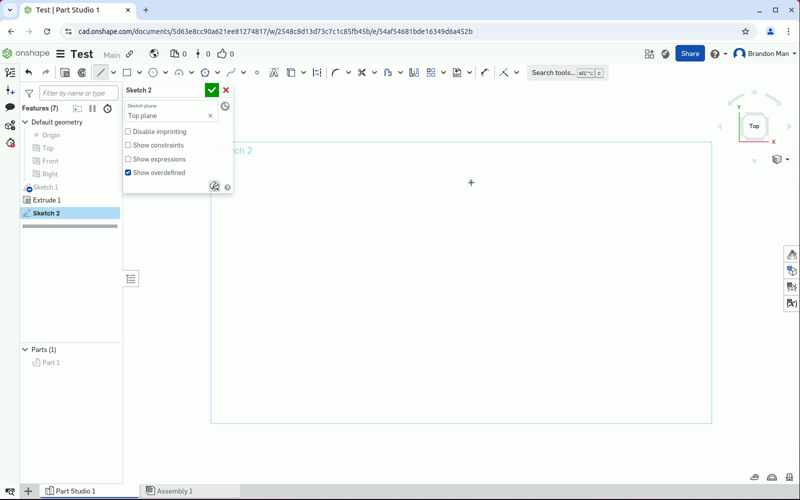
key_down(shift)
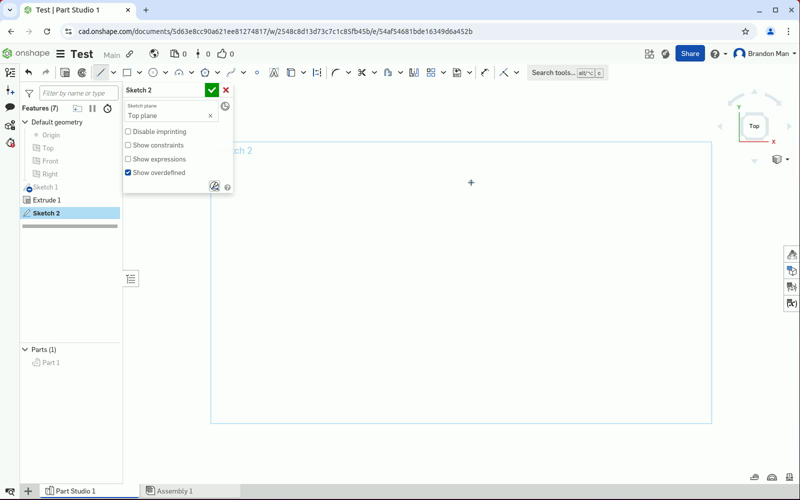
mouse_move(501, 182)
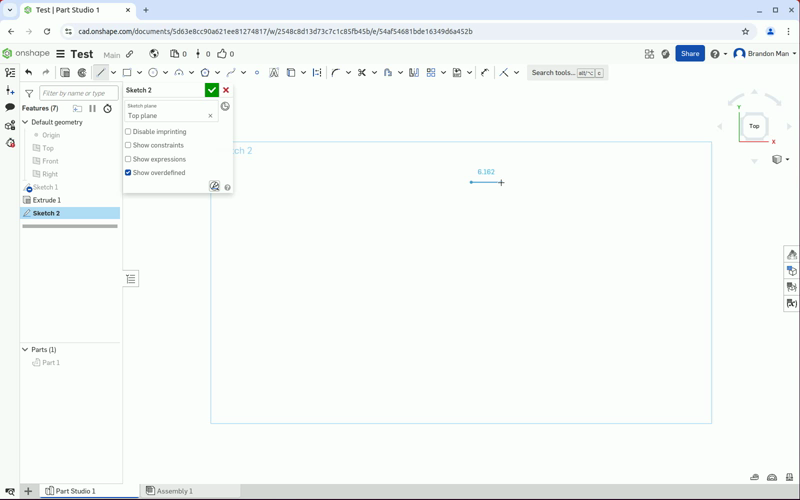
mouse_move(473, 183)
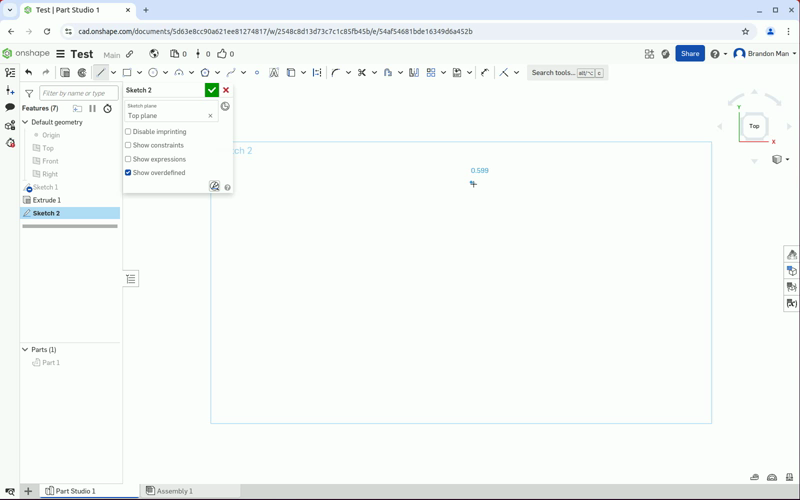
scroll(6)
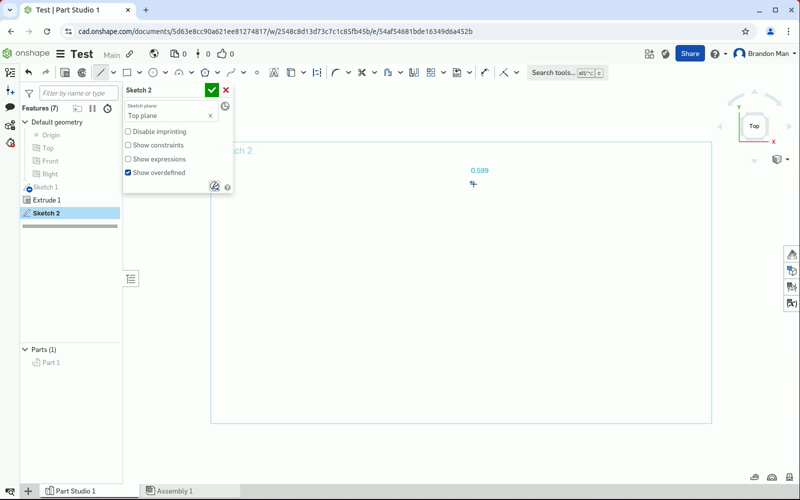
scroll(6)
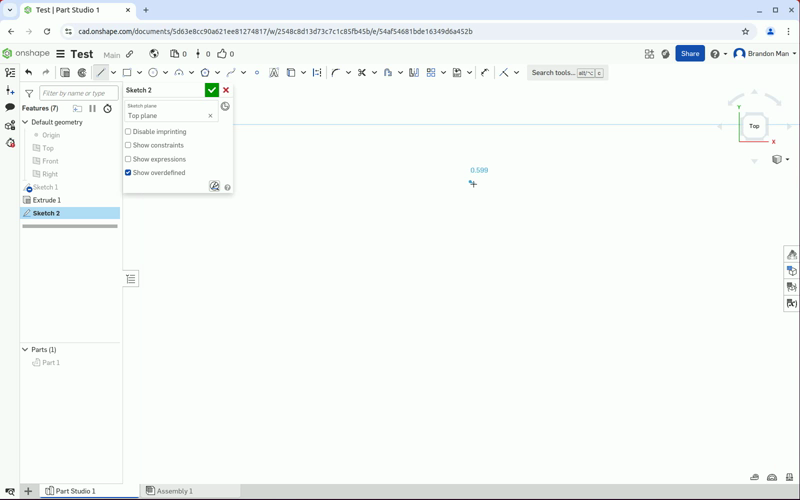
scroll(6)
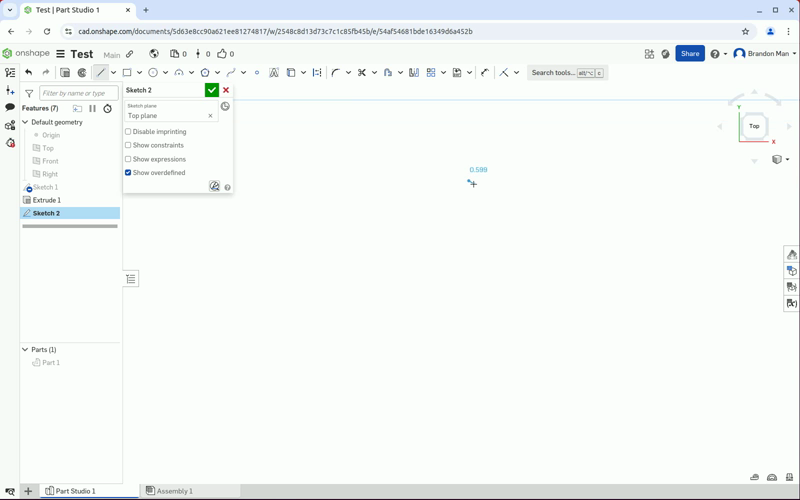
scroll(6)
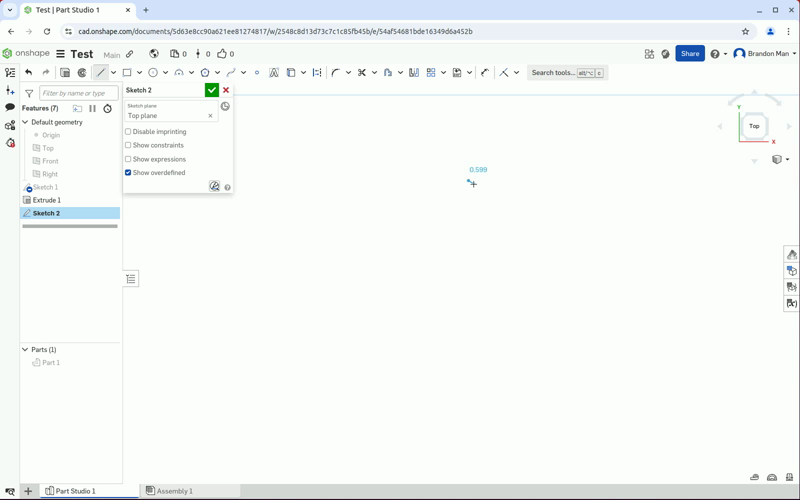
scroll(6)
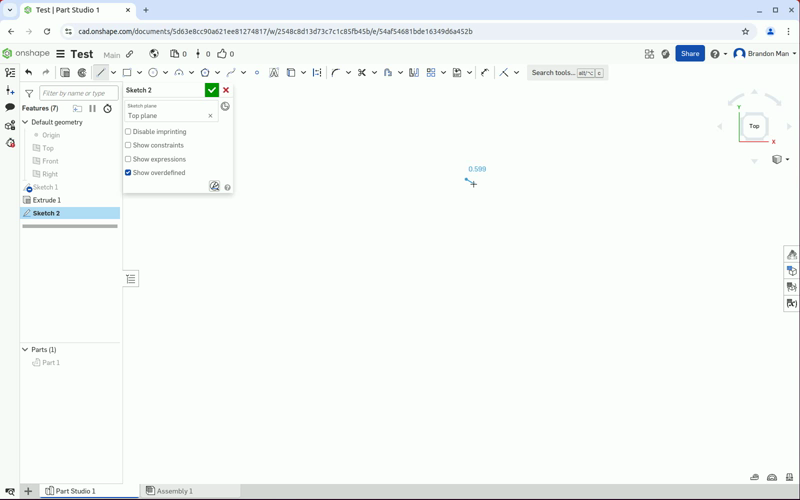
scroll(6)
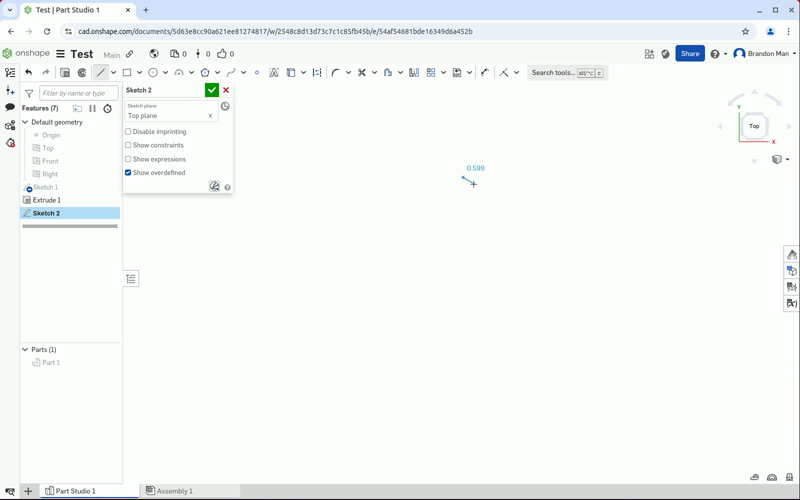
scroll(6)
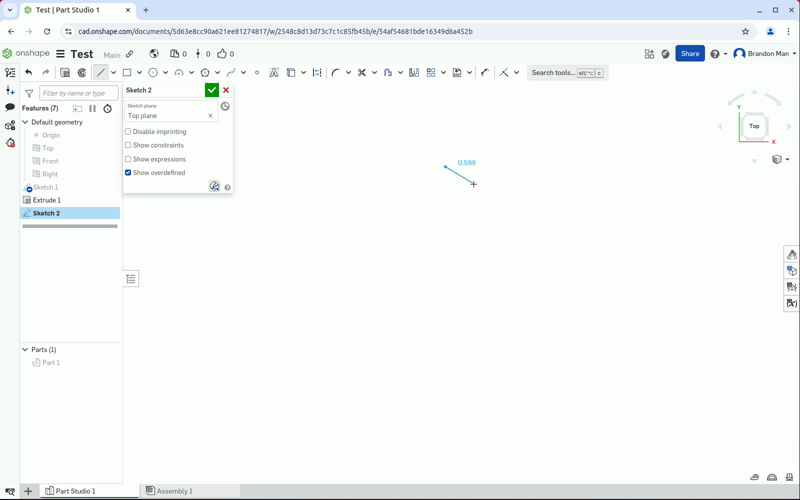
click(473, 183)
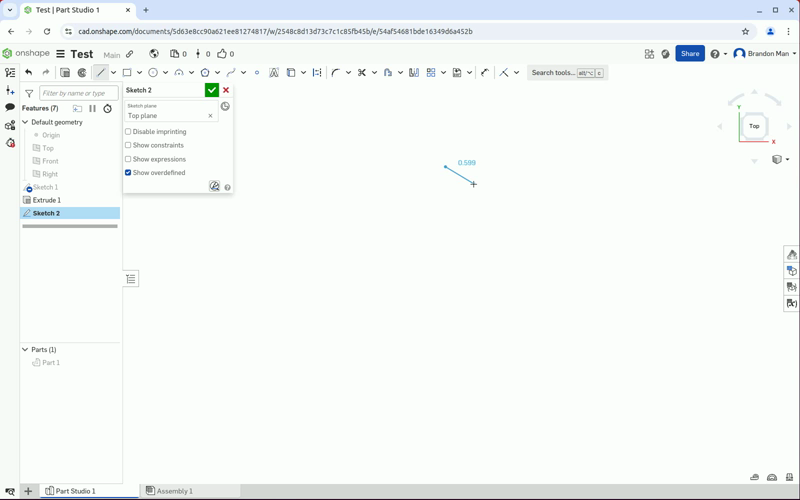
scroll(-6)
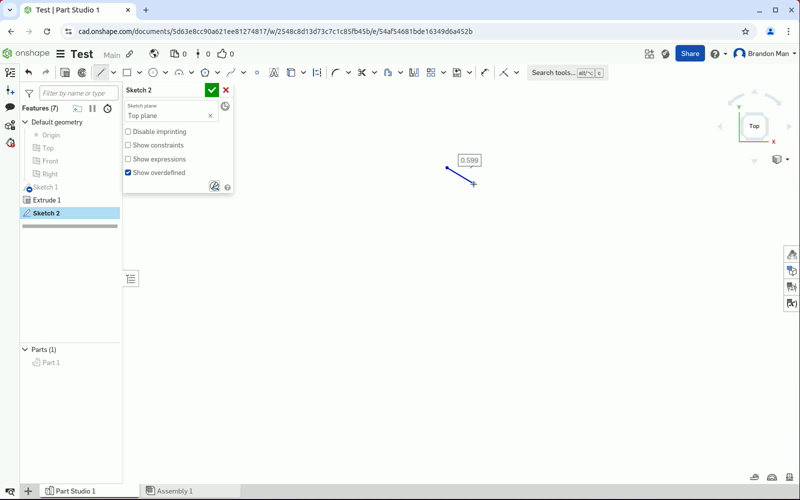
scroll(-6)
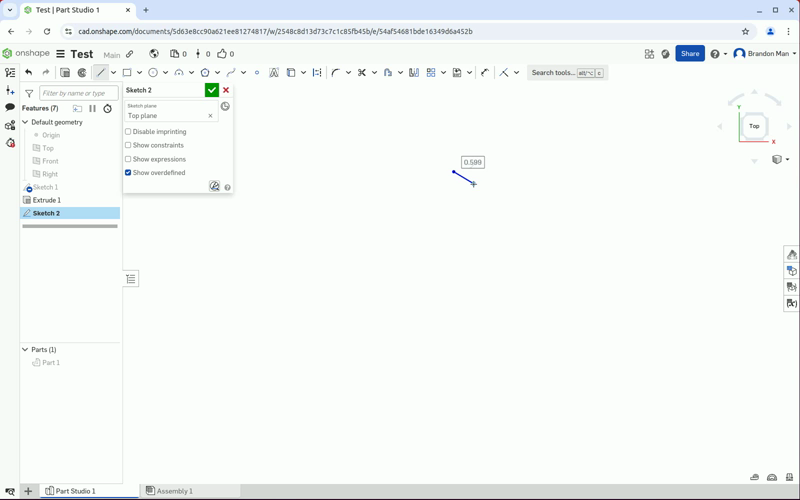
scroll(-6)
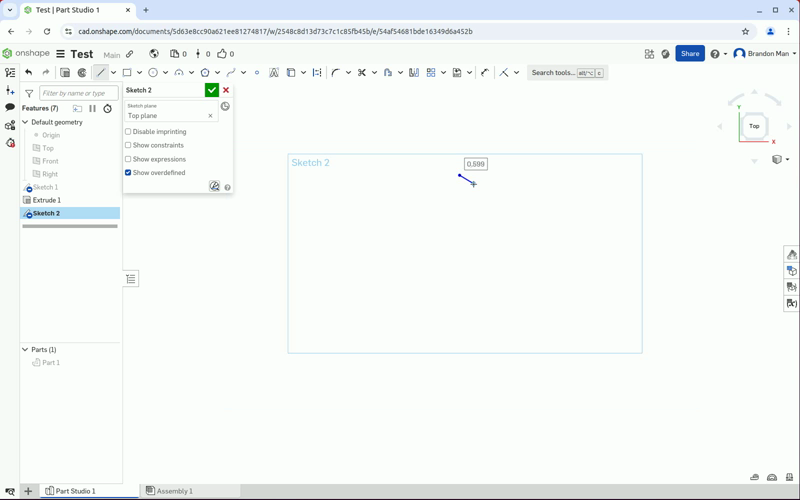
scroll(-6)
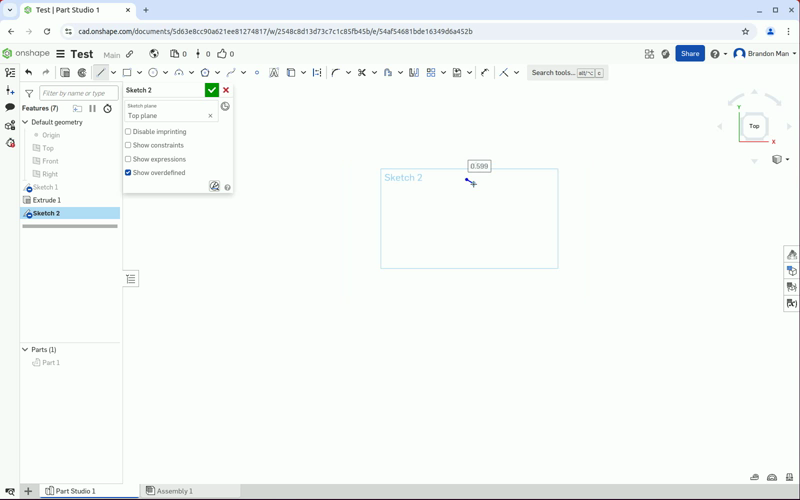
scroll(-6)
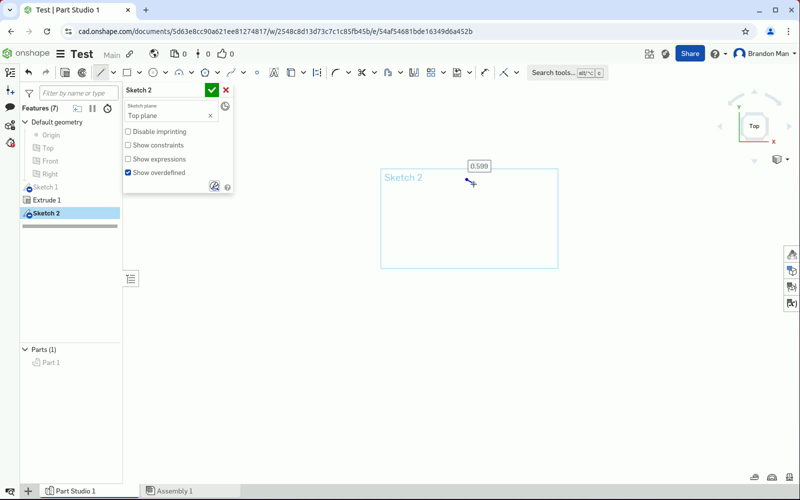
scroll(-6)
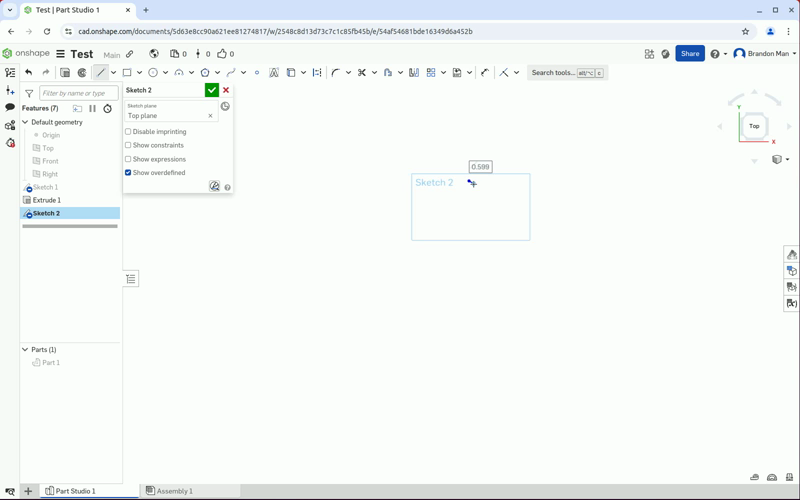
scroll(-6)
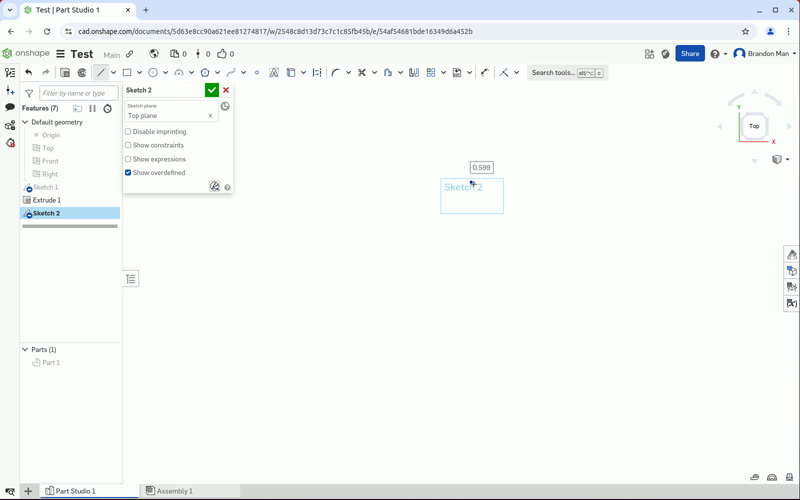
key_up(shift)
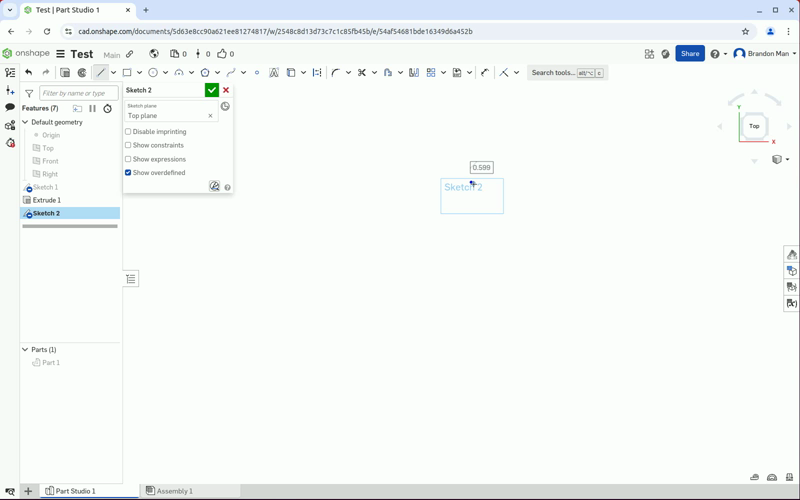
key_down(shift)
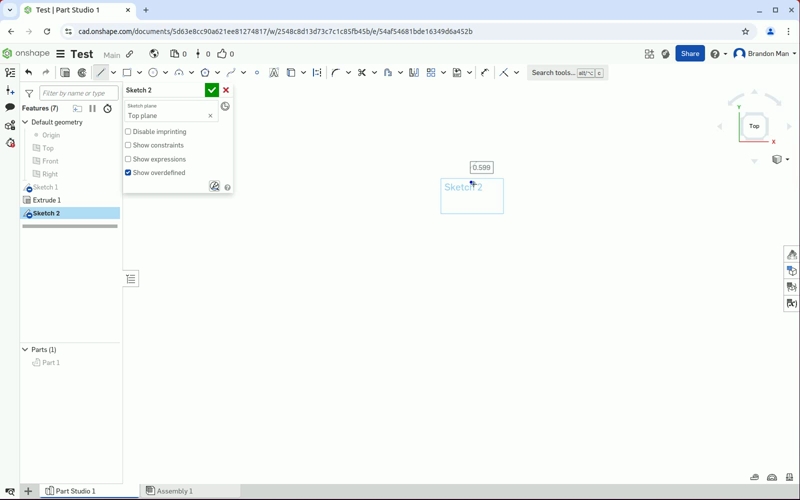
mouse_move(503, 183)
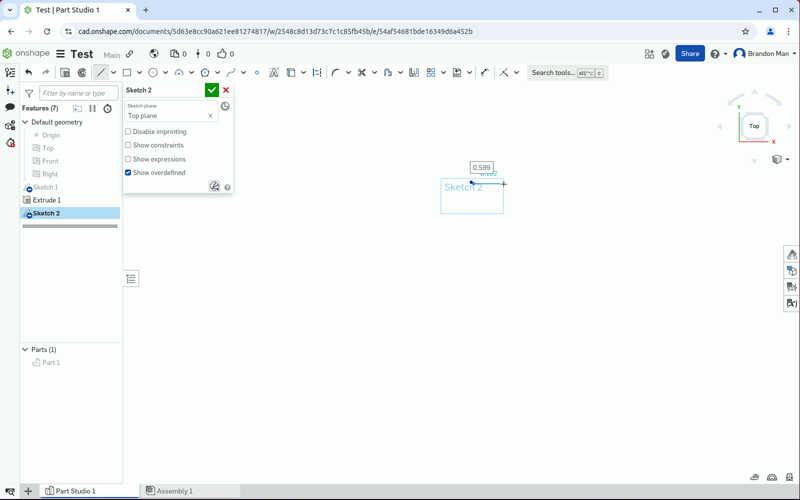
mouse_move(491, 173)
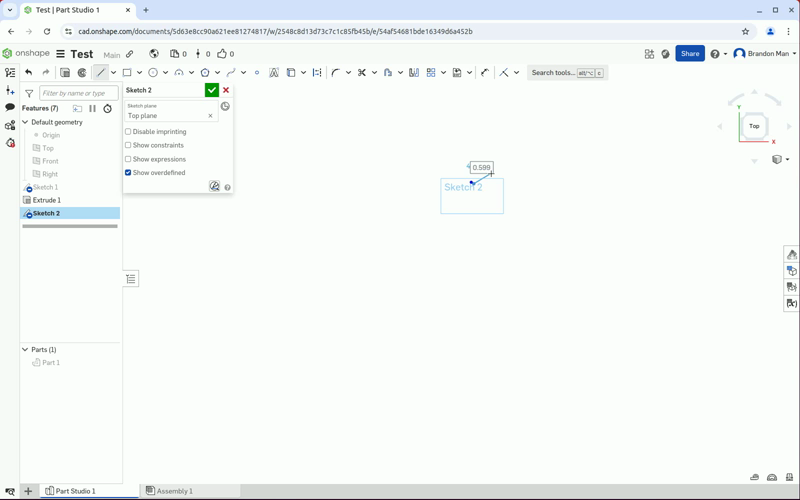
click(491, 173)
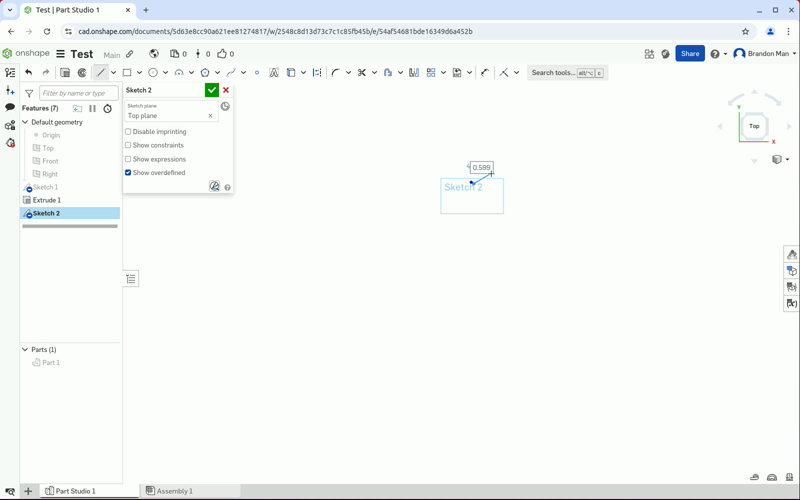
key_up(shift)
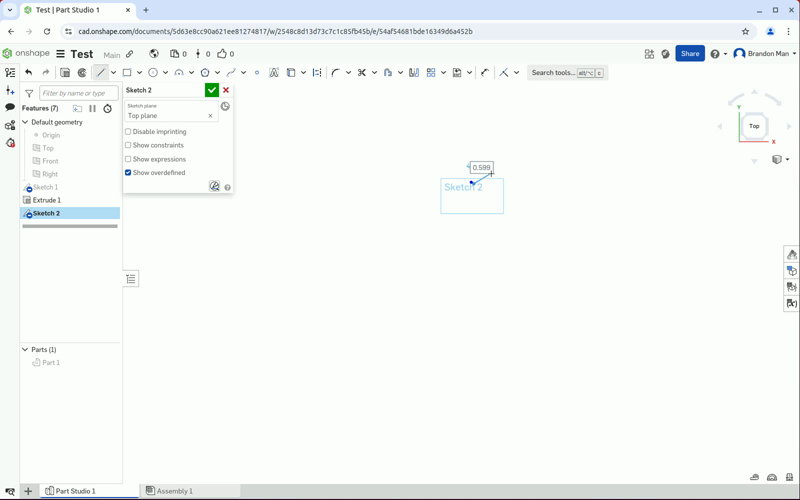
key_down(shift)
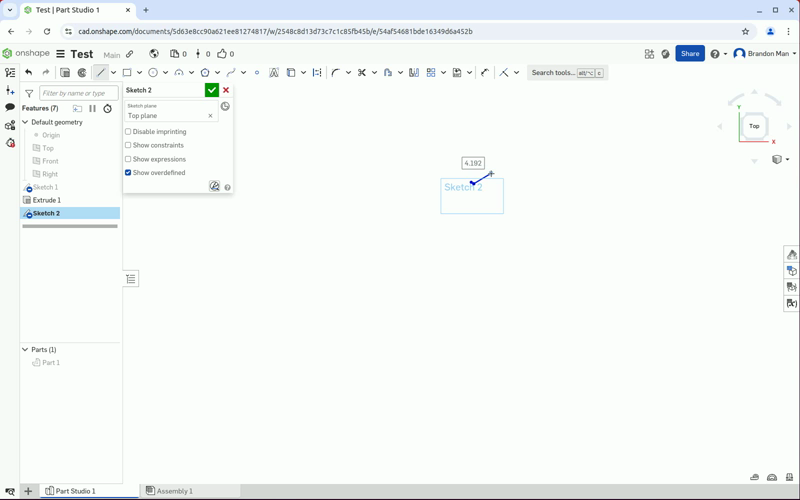
mouse_move(521, 173)
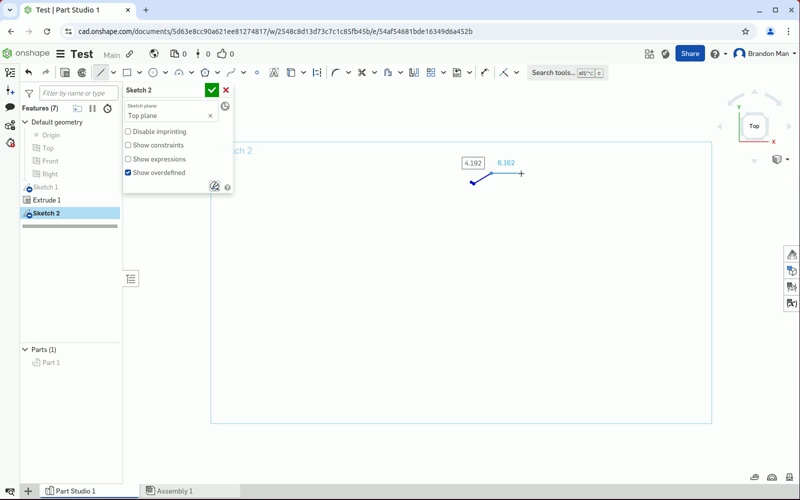
mouse_move(491, 170)
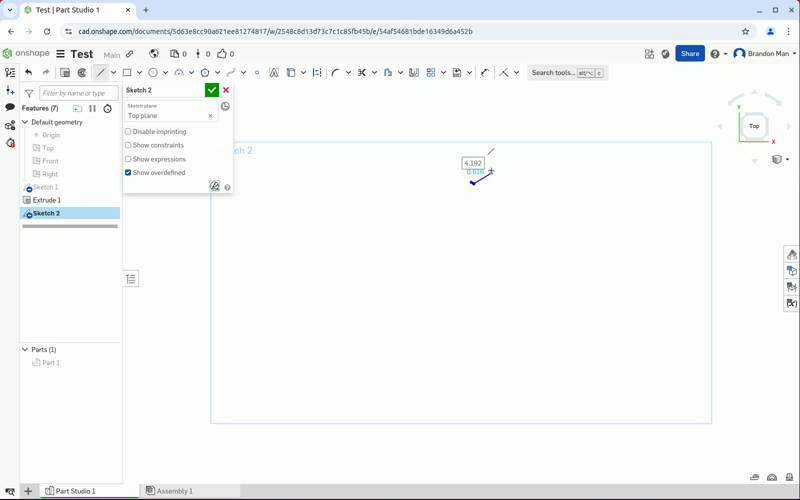
scroll(6)
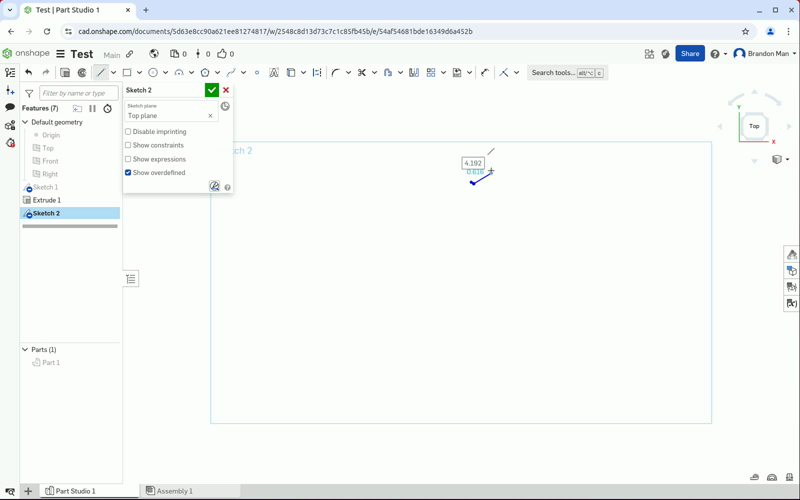
scroll(6)
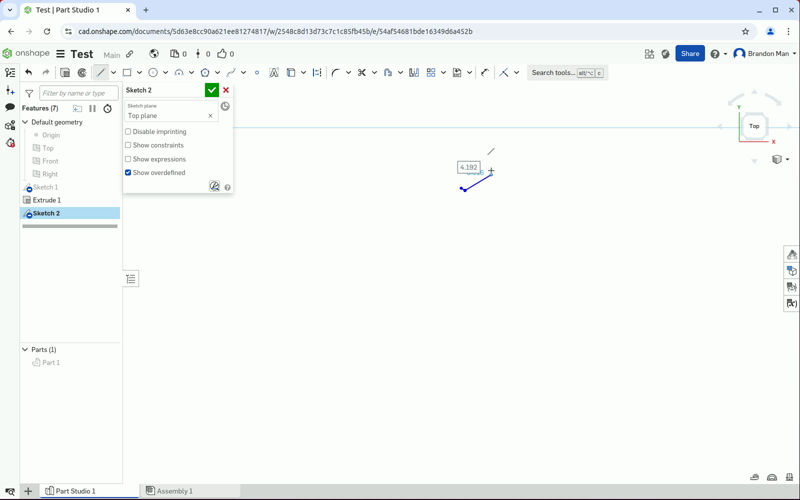
scroll(6)
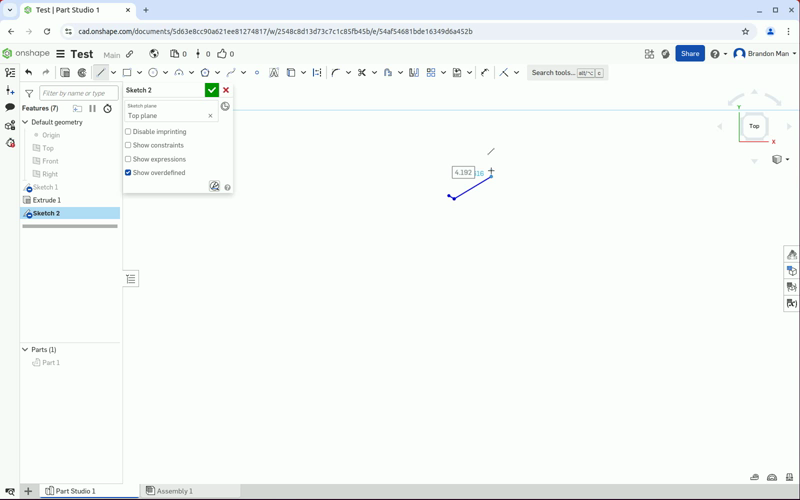
scroll(6)
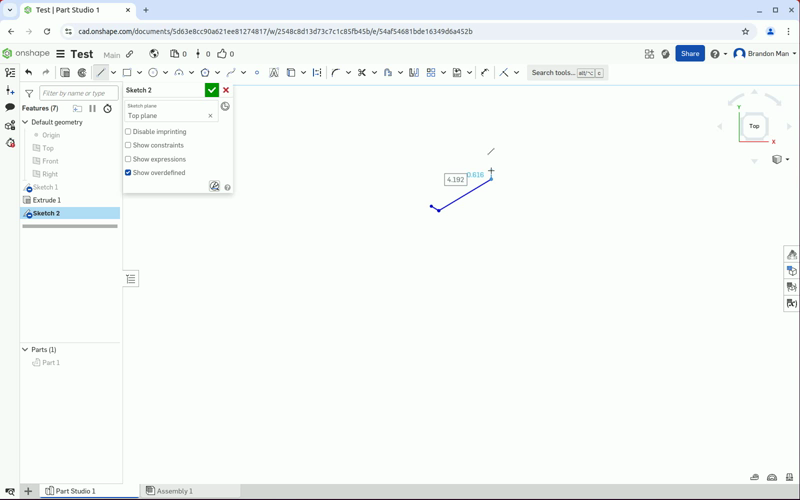
scroll(6)
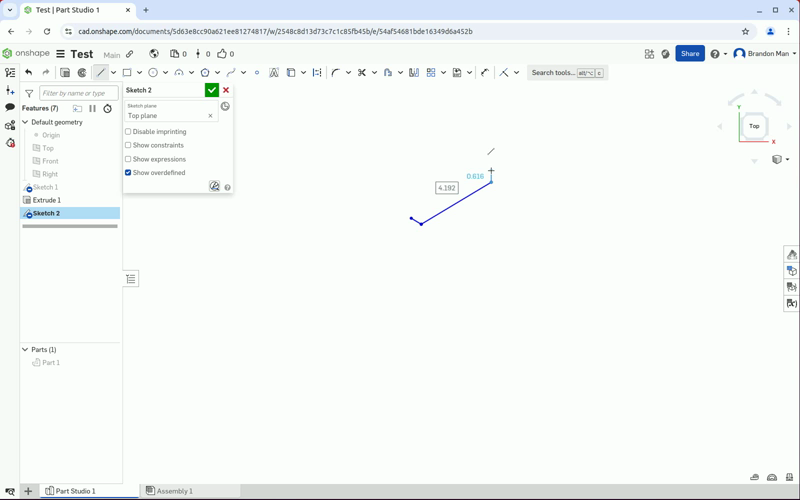
scroll(6)
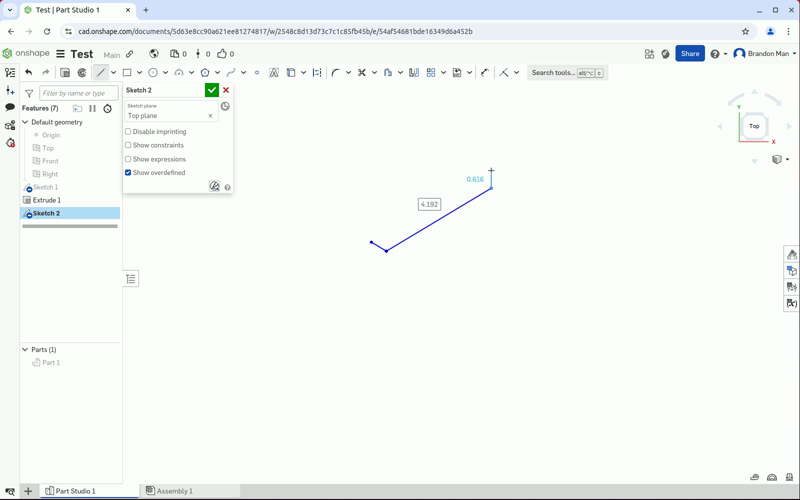
scroll(6)
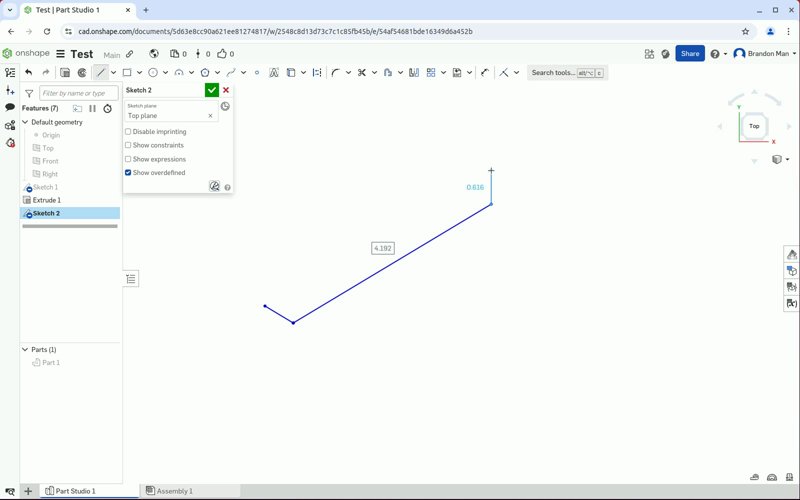
click(491, 170)
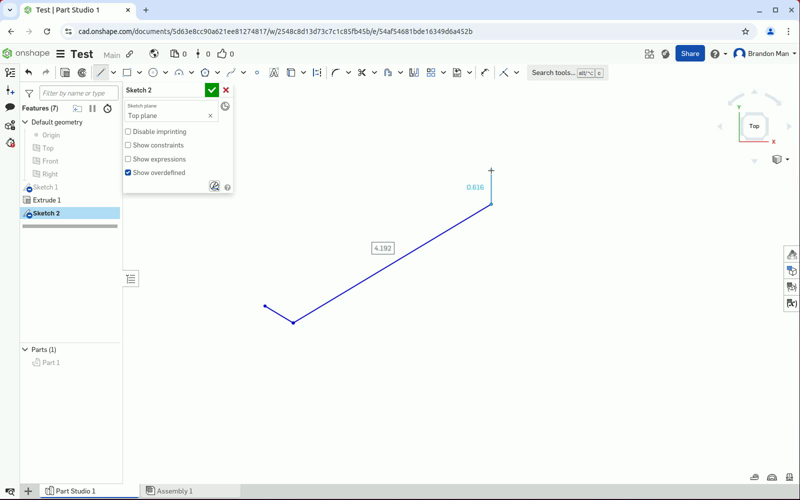
scroll(-6)
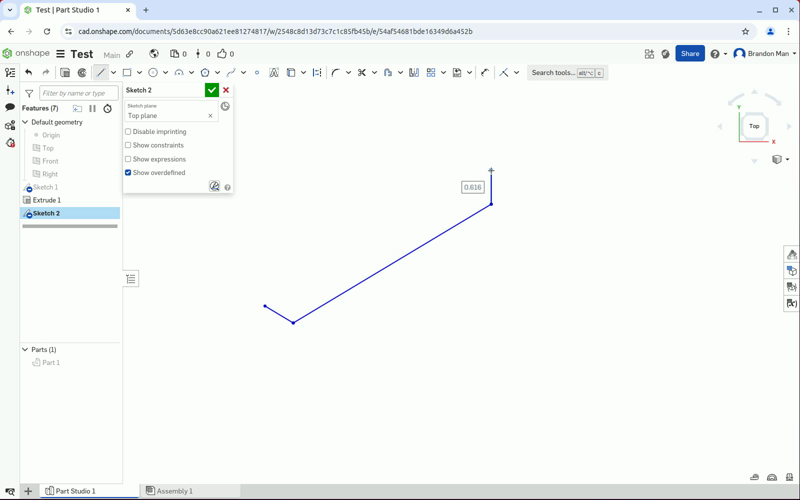
scroll(-6)
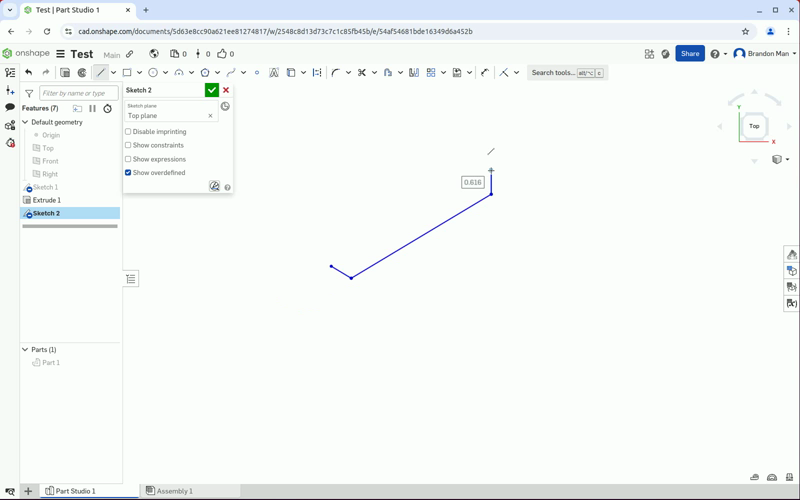
scroll(-6)
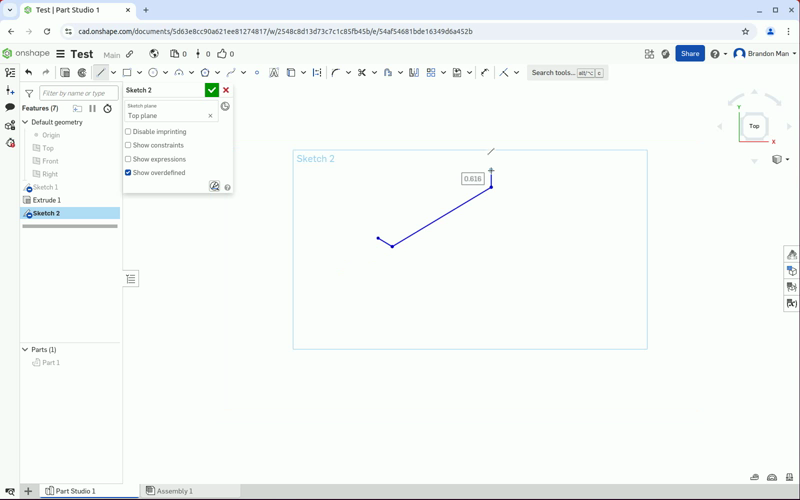
scroll(-6)
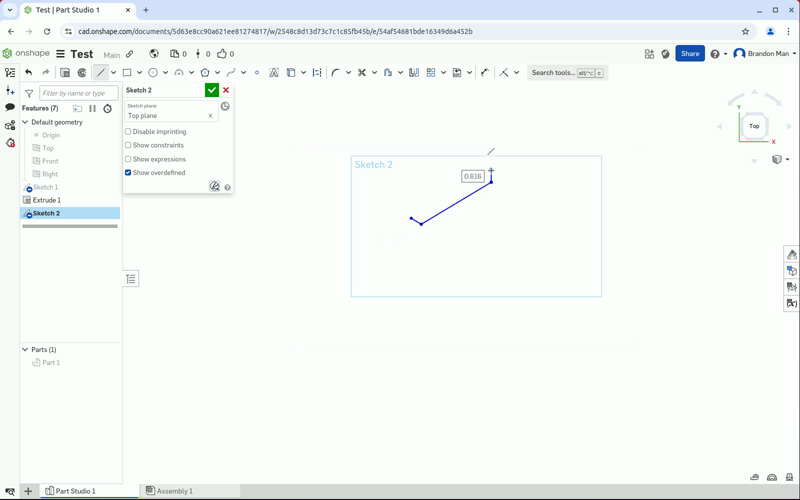
scroll(-6)
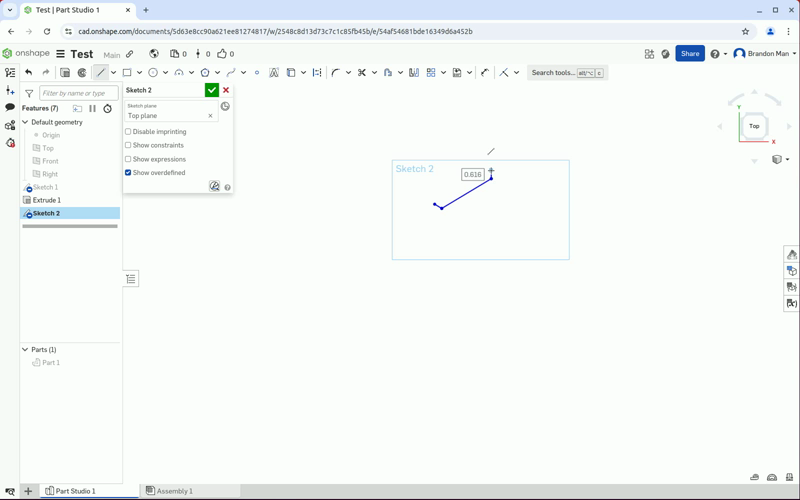
scroll(-6)
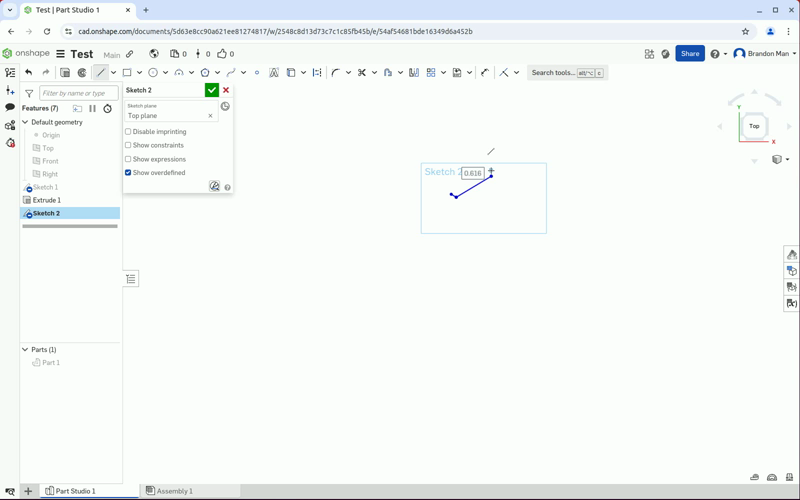
scroll(-6)
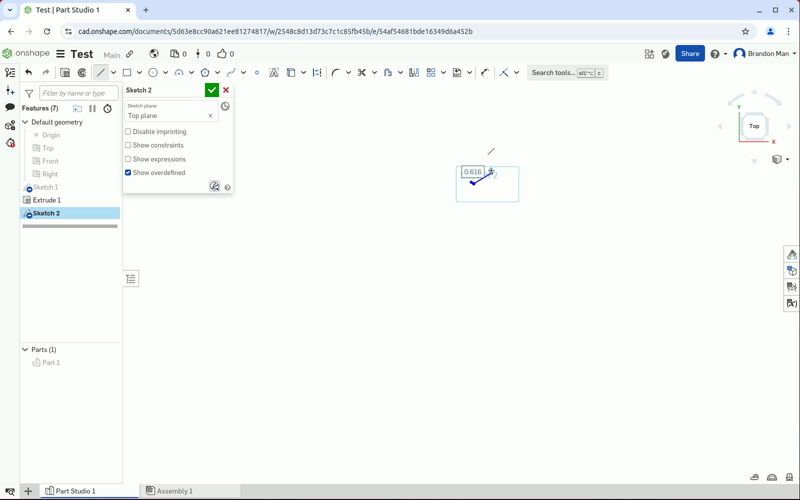
key_up(shift)
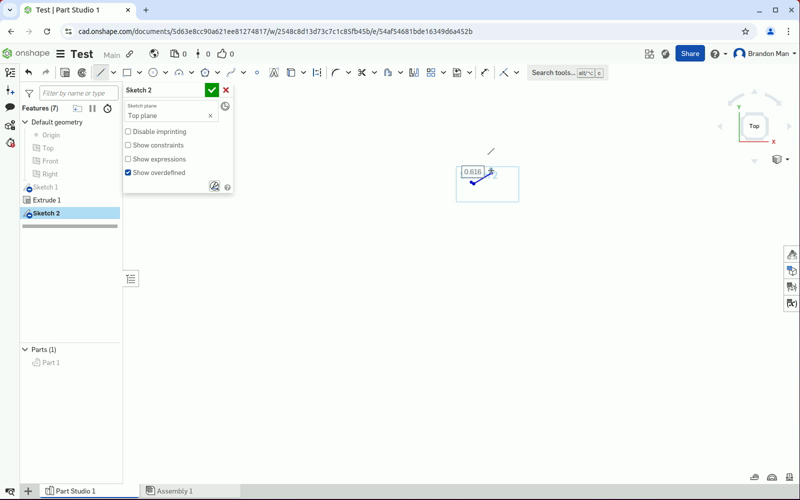
mouse_move(521, 170)
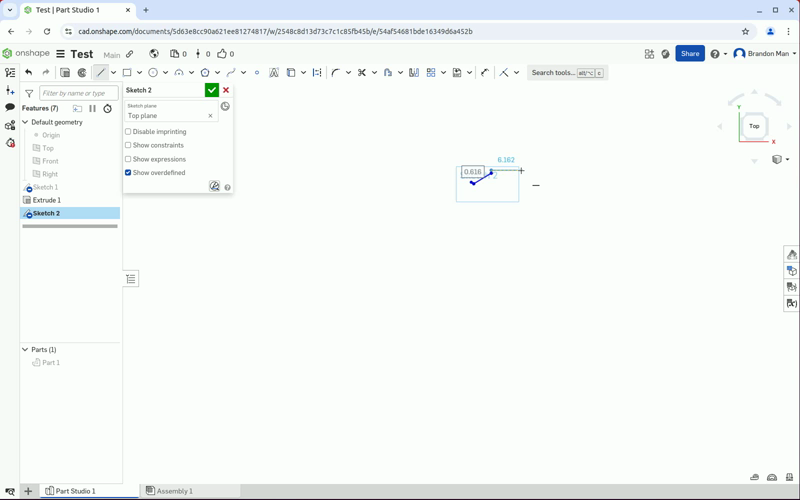
key_down(shift)
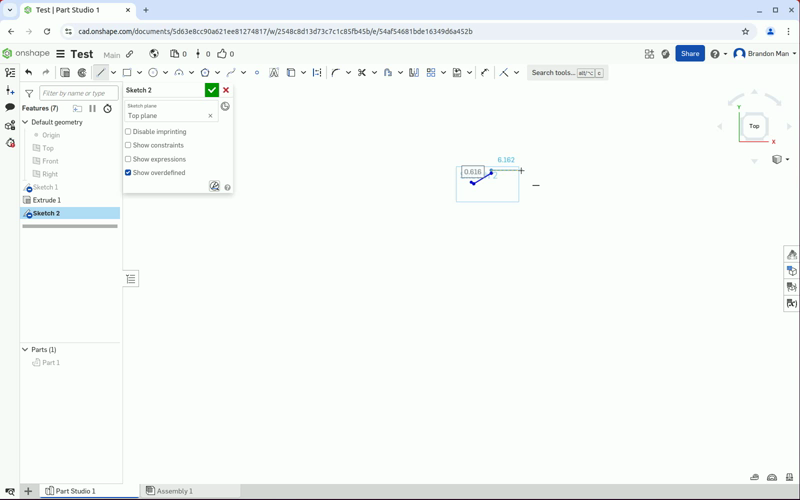
mouse_move(471, 182)
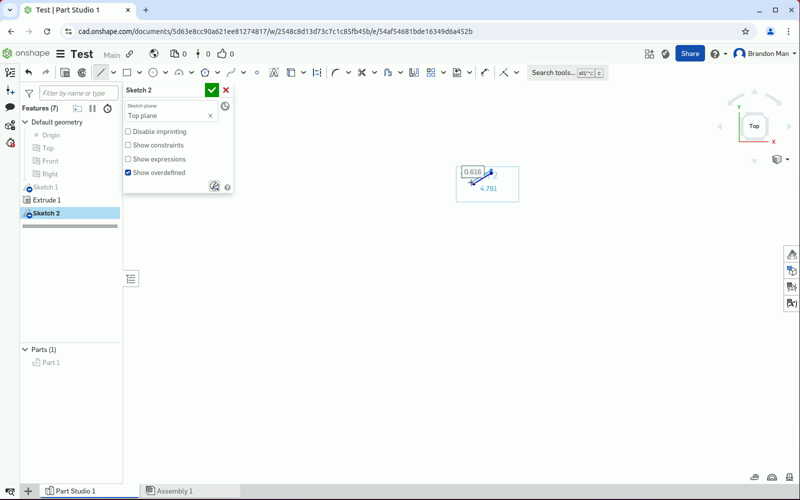
scroll(6)
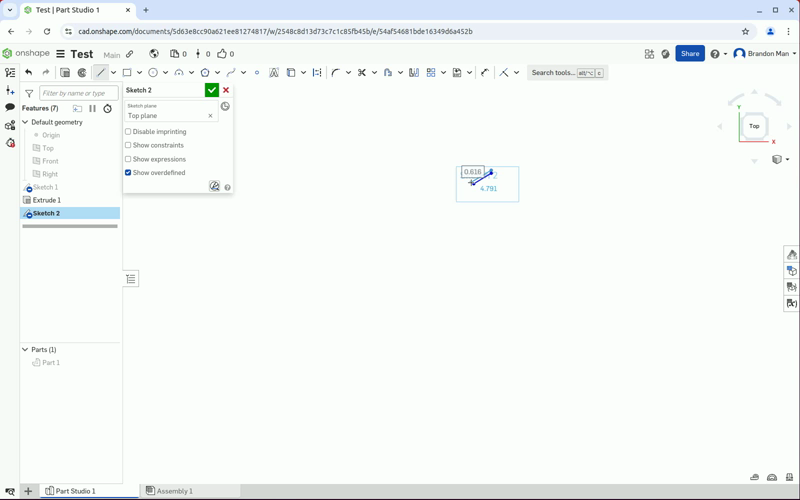
scroll(6)
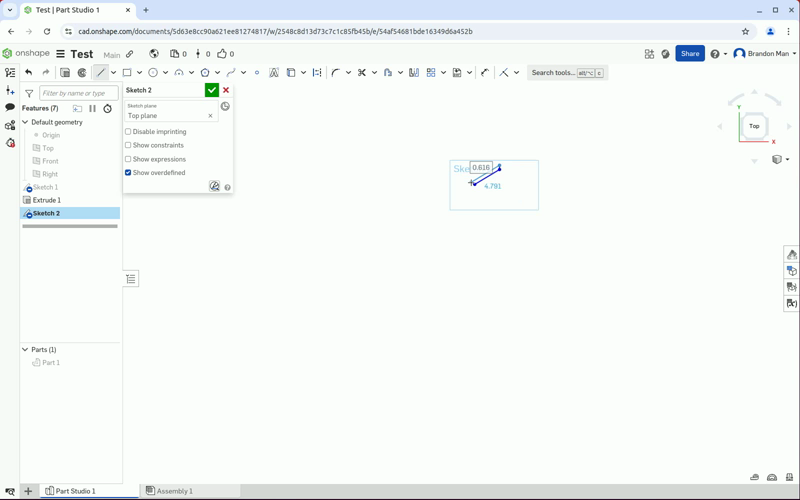
scroll(6)
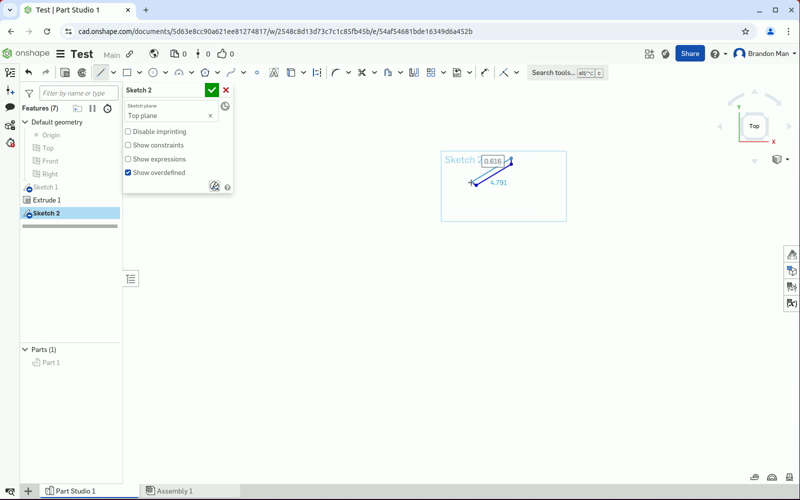
scroll(6)
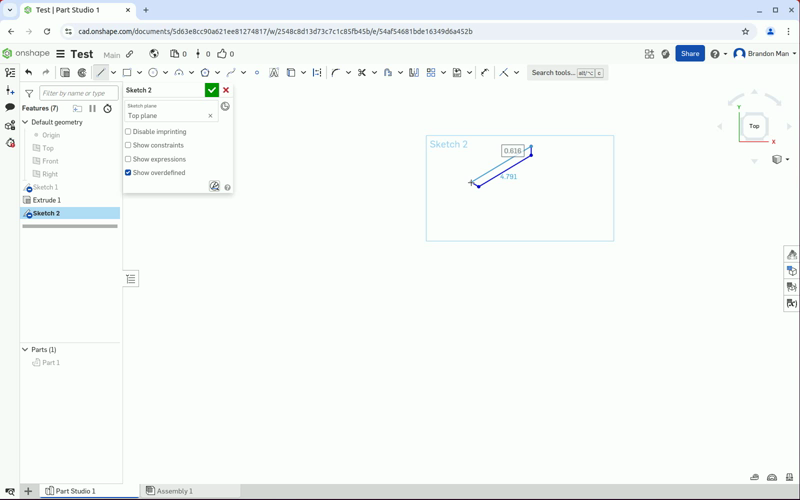
scroll(6)
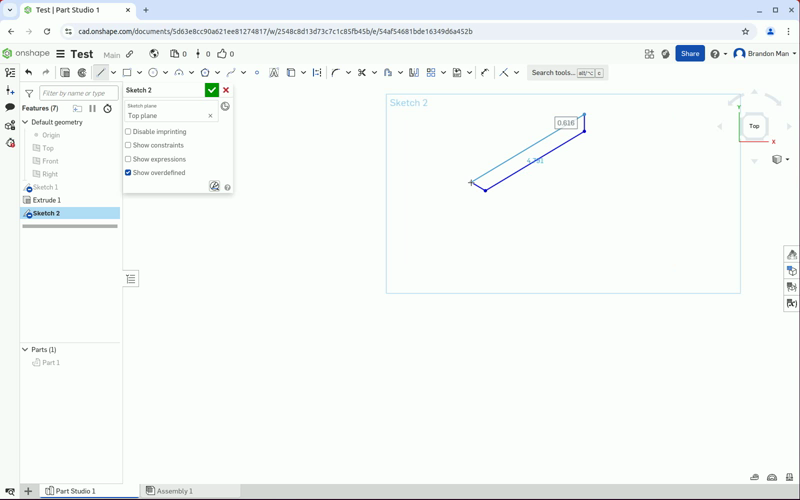
scroll(6)
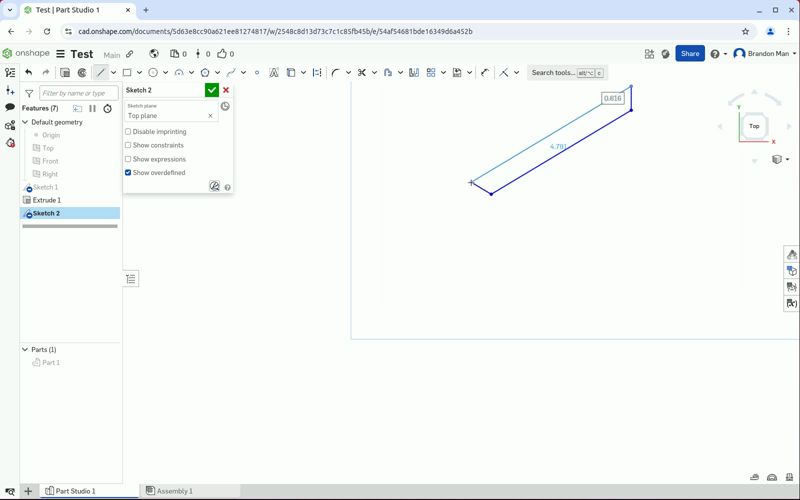
scroll(6)
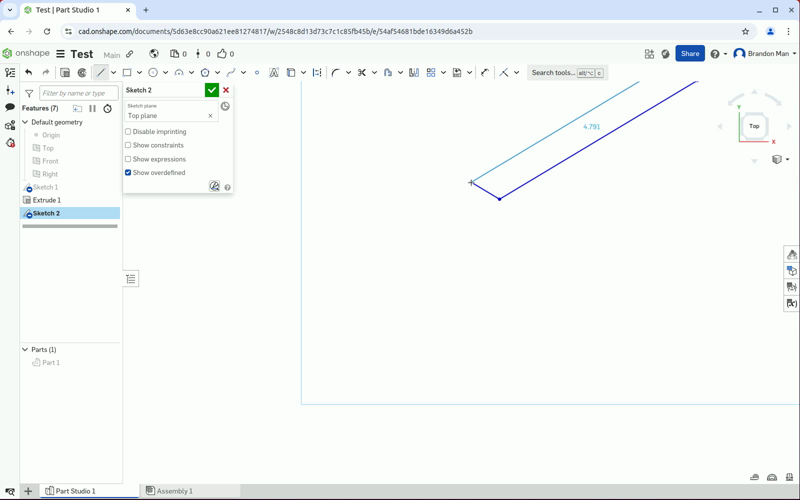
key_up(shift)
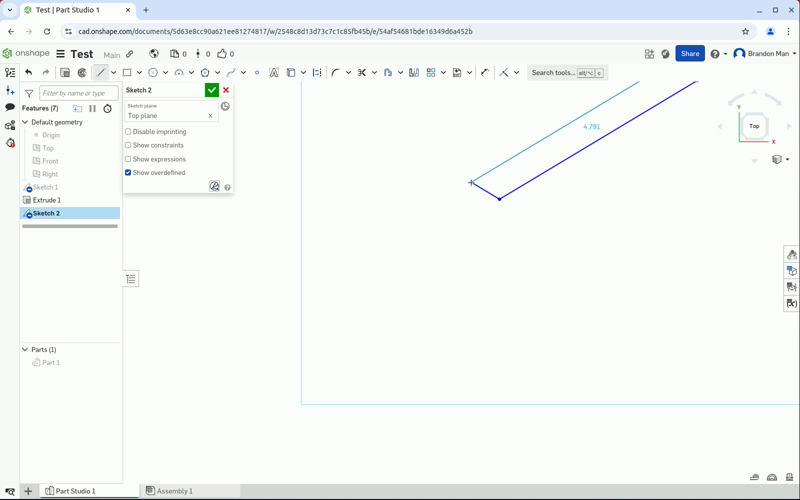
click(471, 182)
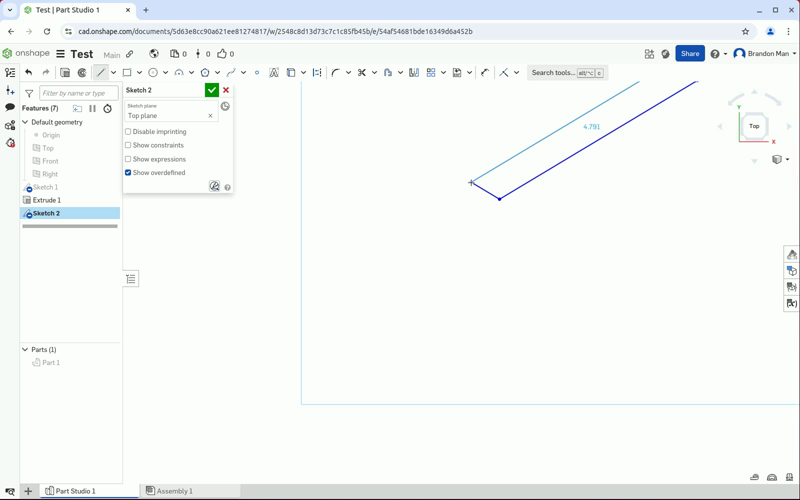
scroll(-6)
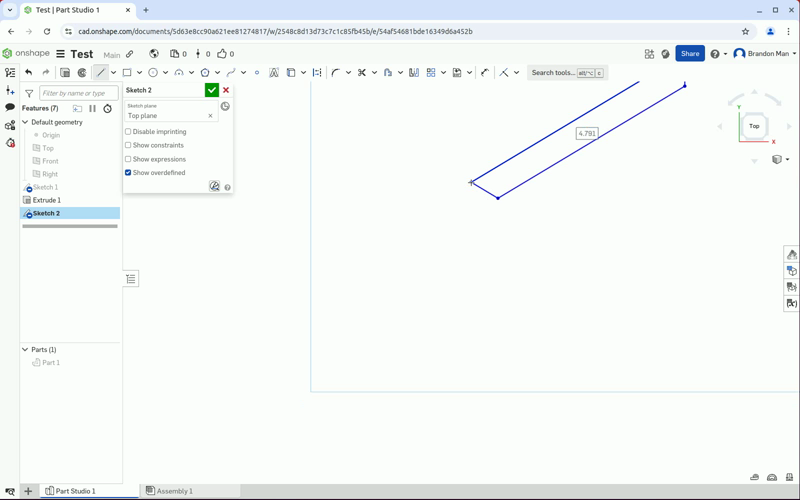
scroll(-6)
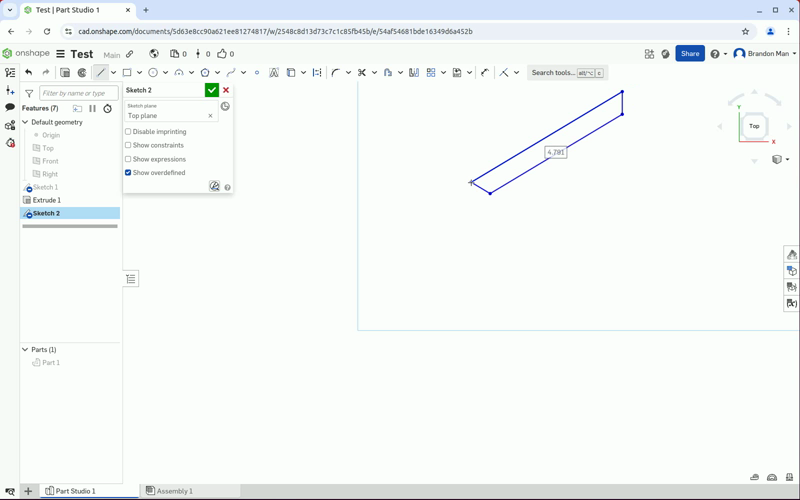
scroll(-6)
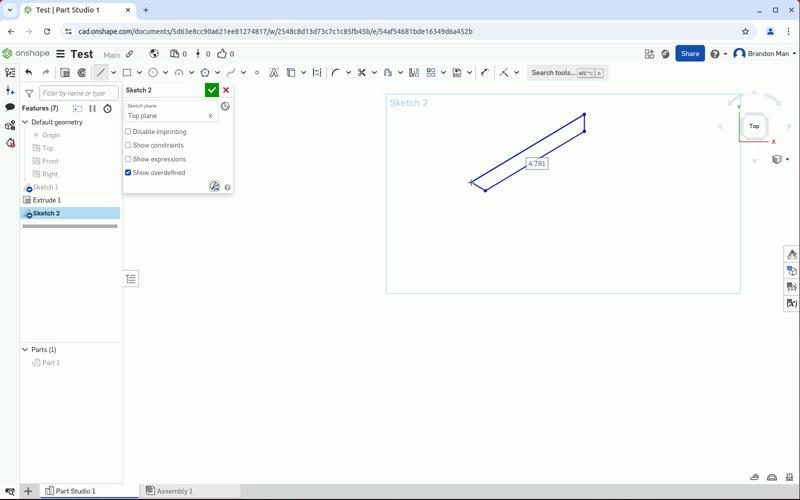
scroll(-6)
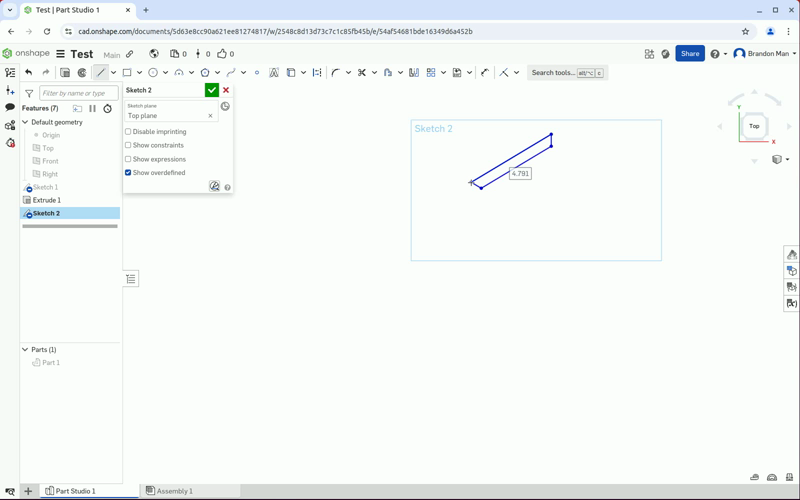
scroll(-6)
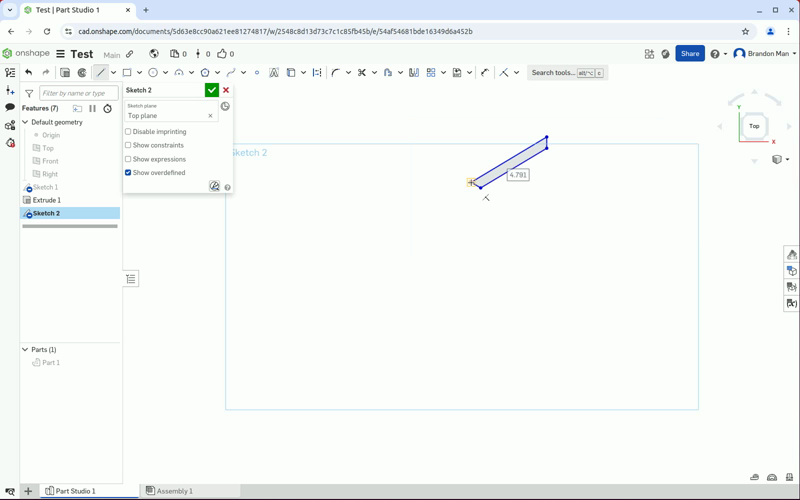
scroll(-6)
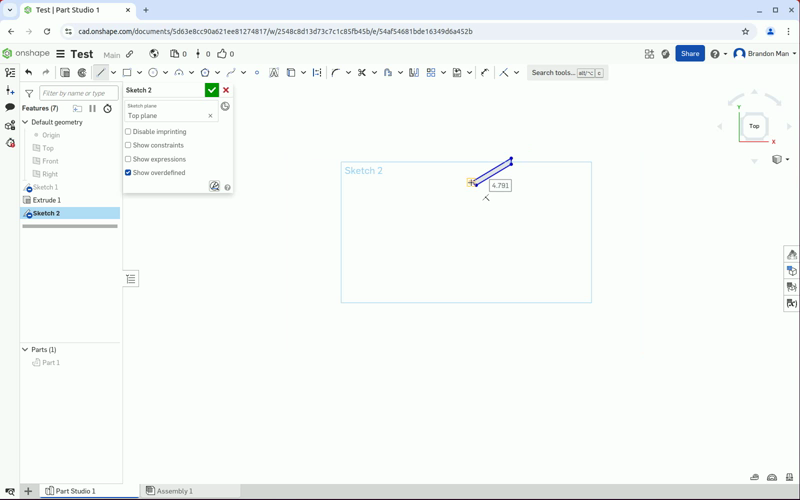
scroll(-6)
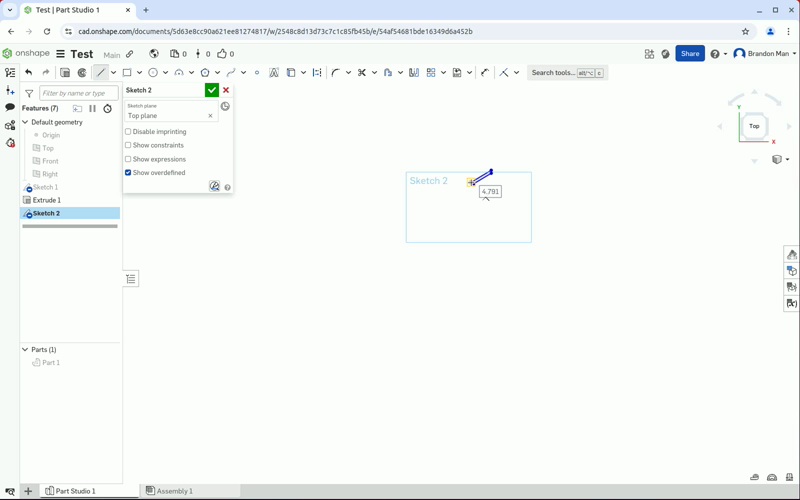
key(esc)
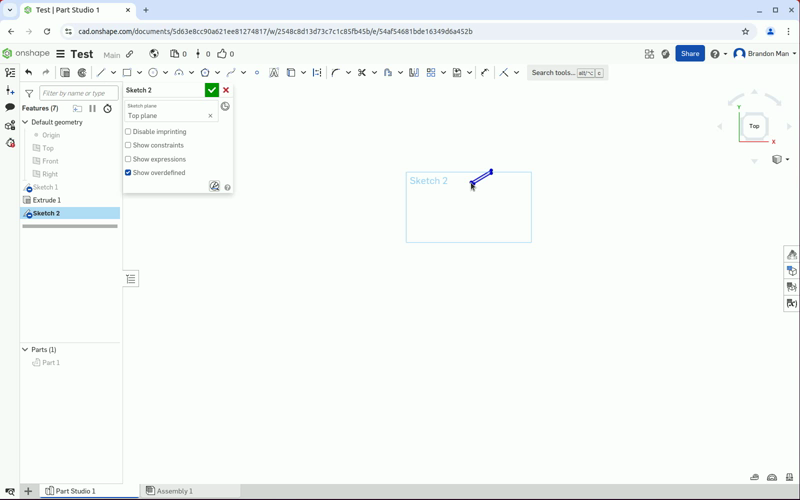
key(c)
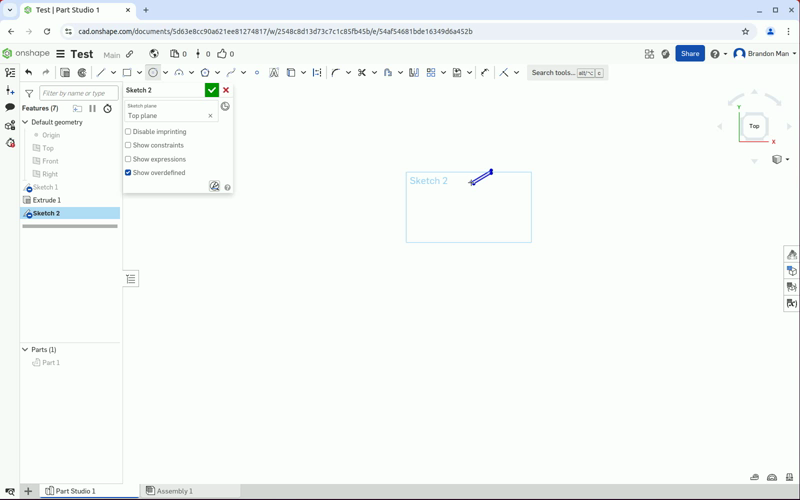
key_down(shift)
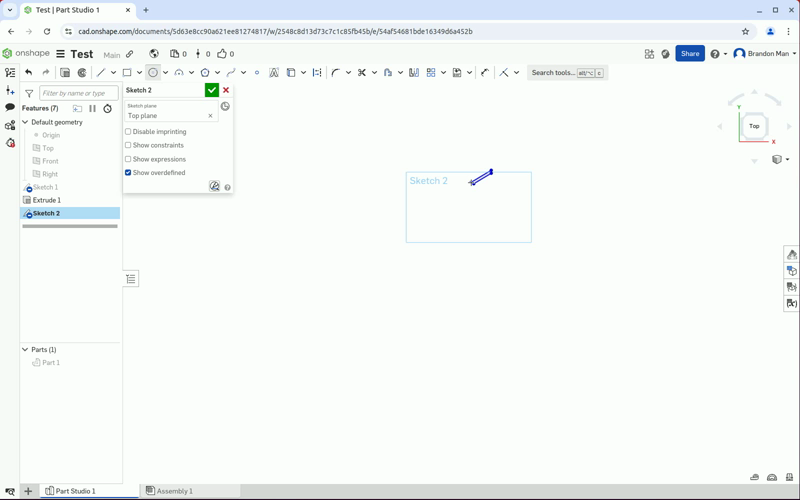
mouse_move(489, 172)
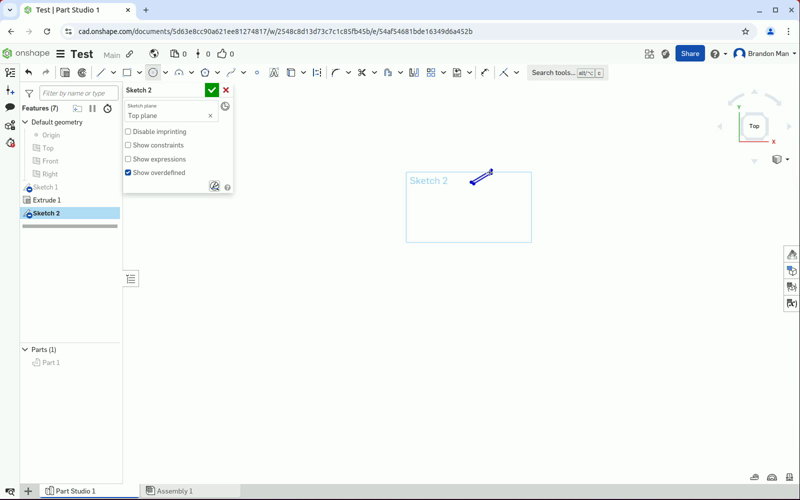
scroll(6)
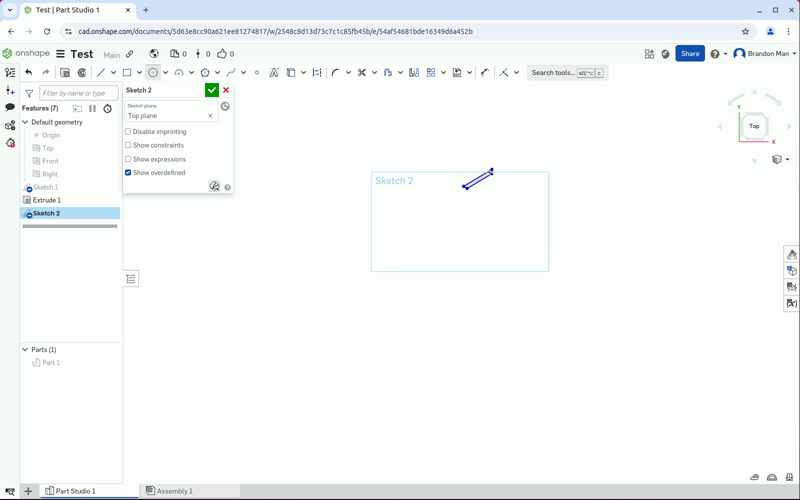
scroll(6)
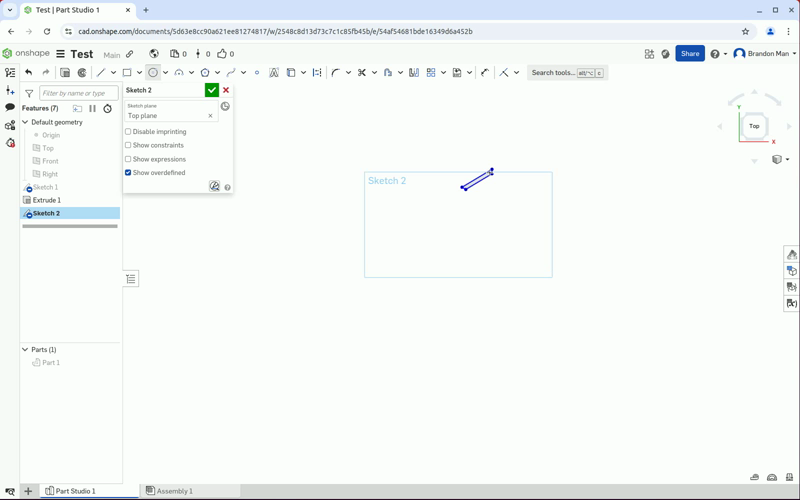
scroll(6)
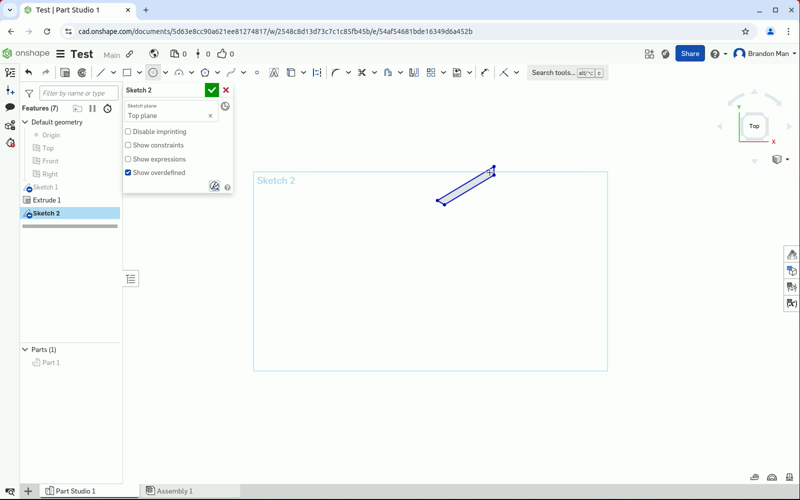
scroll(6)
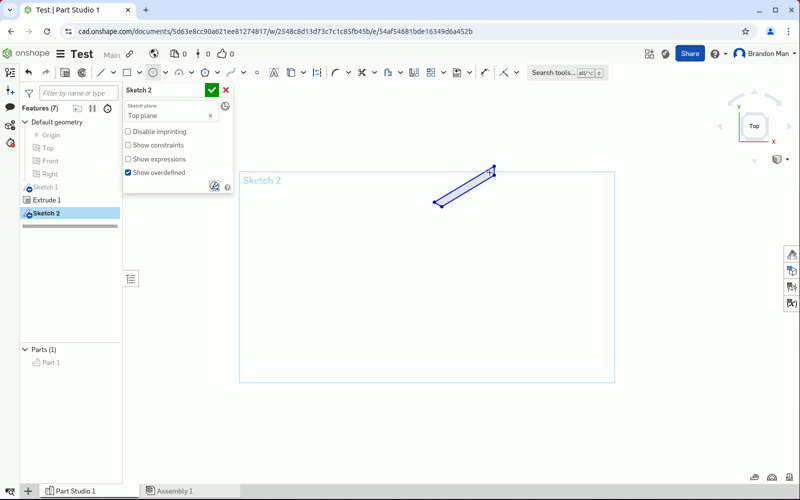
scroll(6)
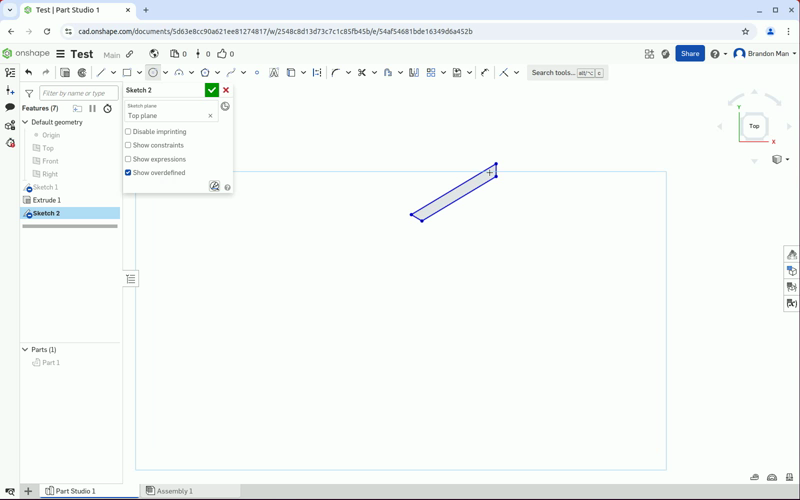
scroll(6)
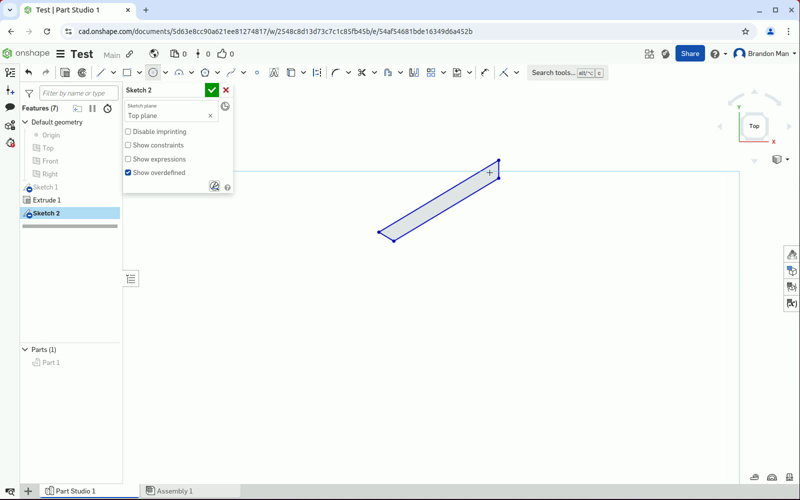
scroll(6)
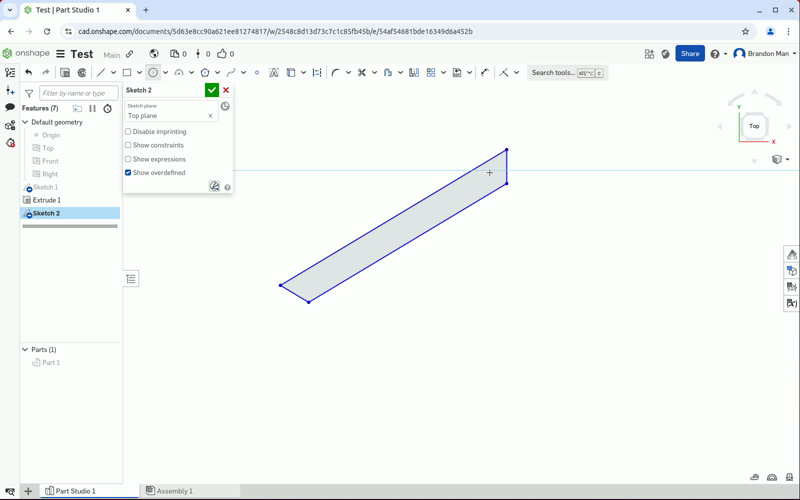
click(489, 172)
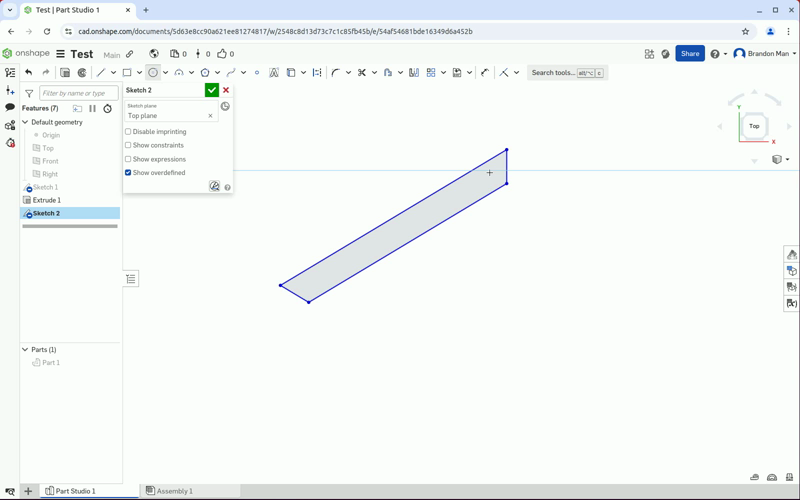
scroll(-6)
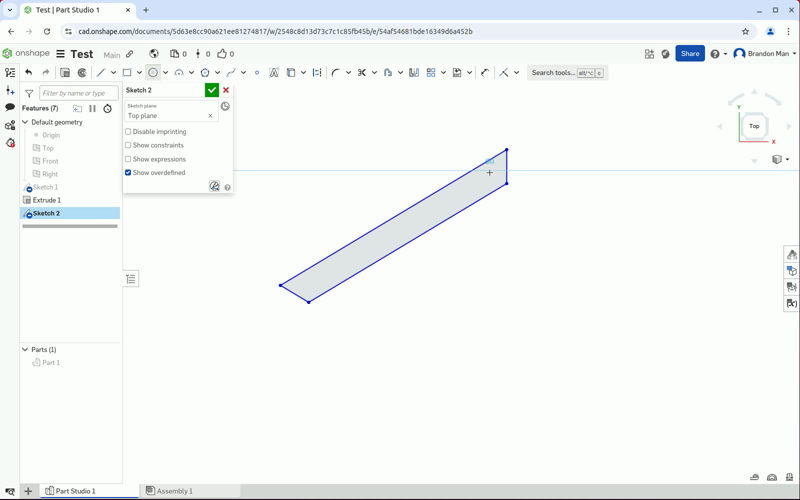
scroll(-6)
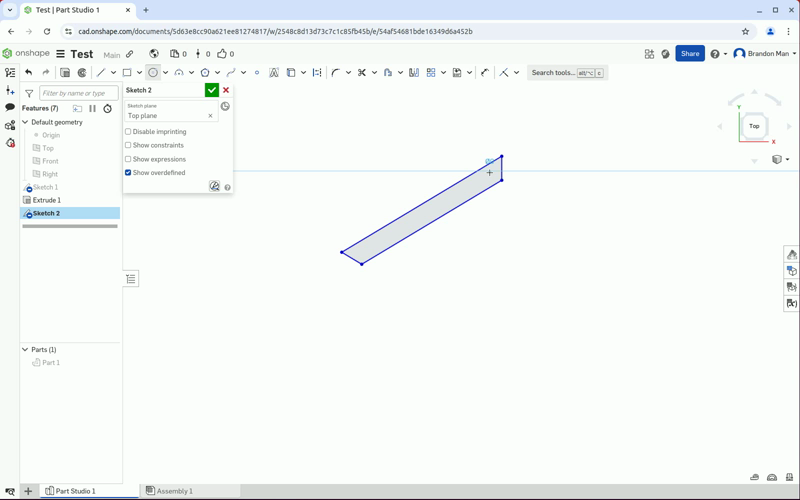
scroll(-6)
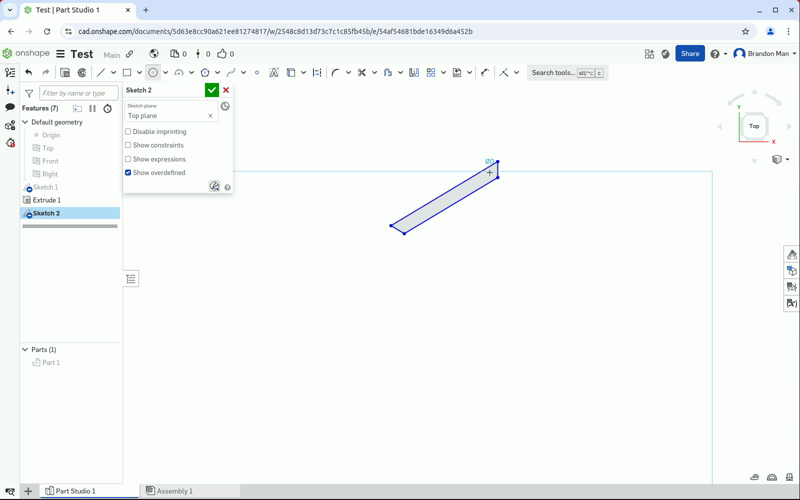
scroll(-6)
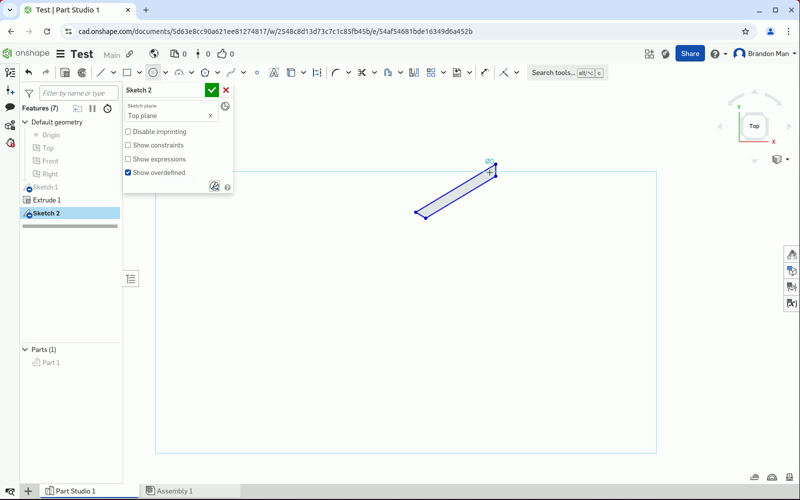
scroll(-6)
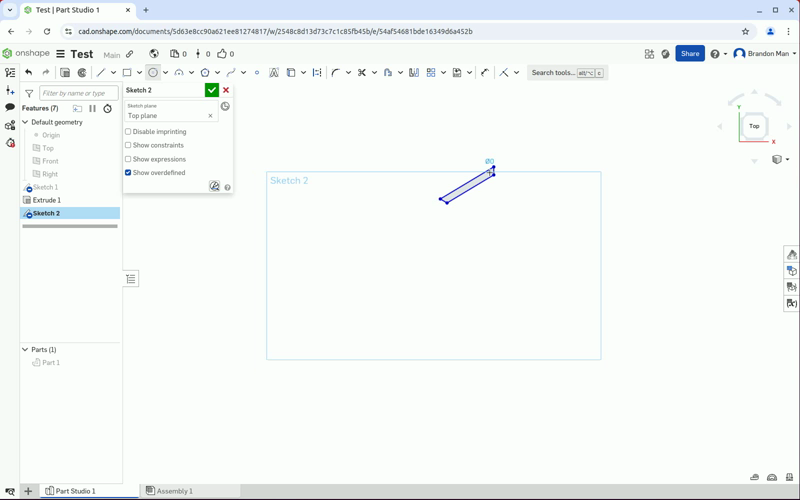
scroll(-6)
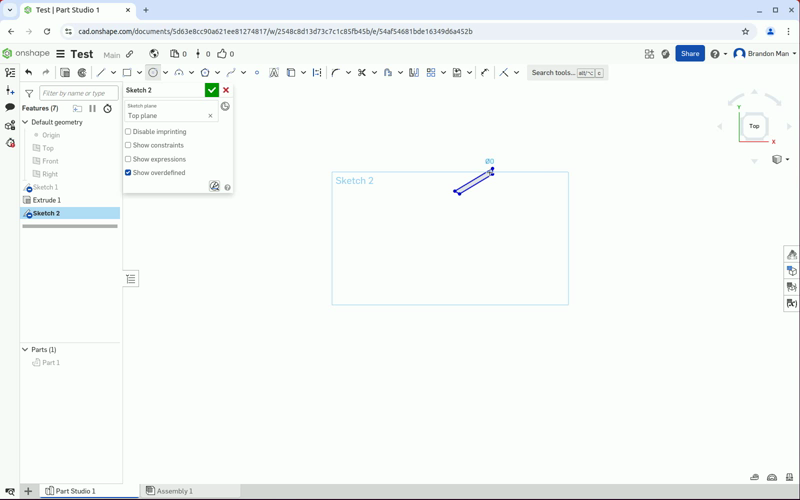
scroll(-6)
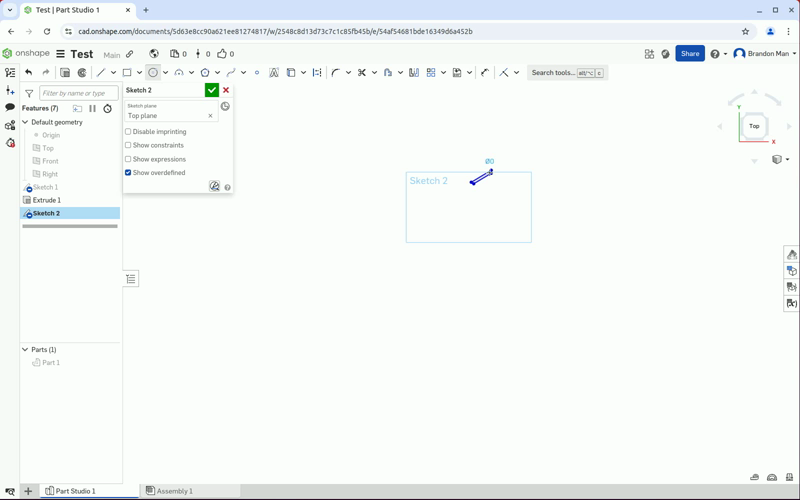
key_up(shift)
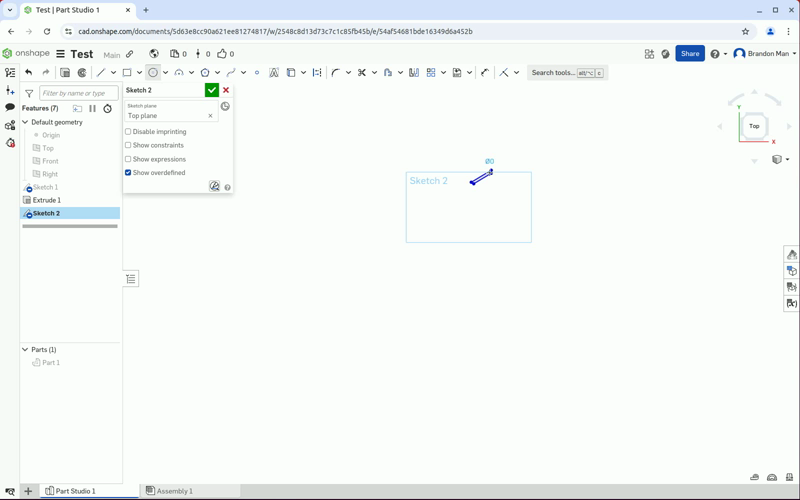
mouse_move(490, 172)
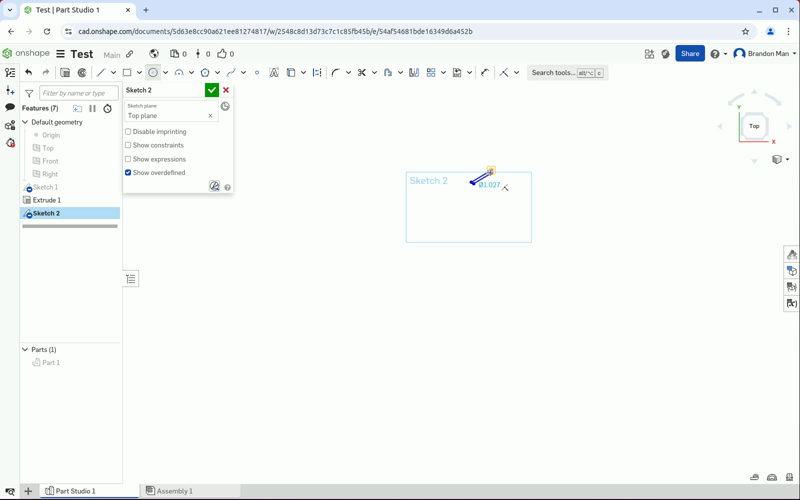
scroll(6)
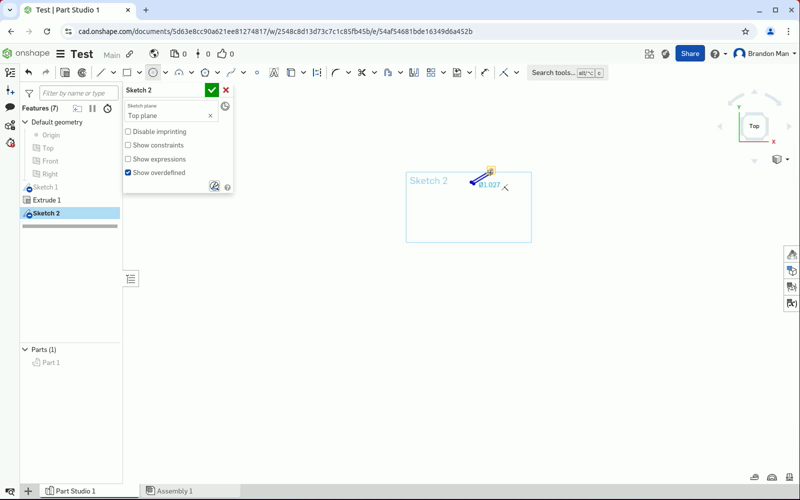
scroll(6)
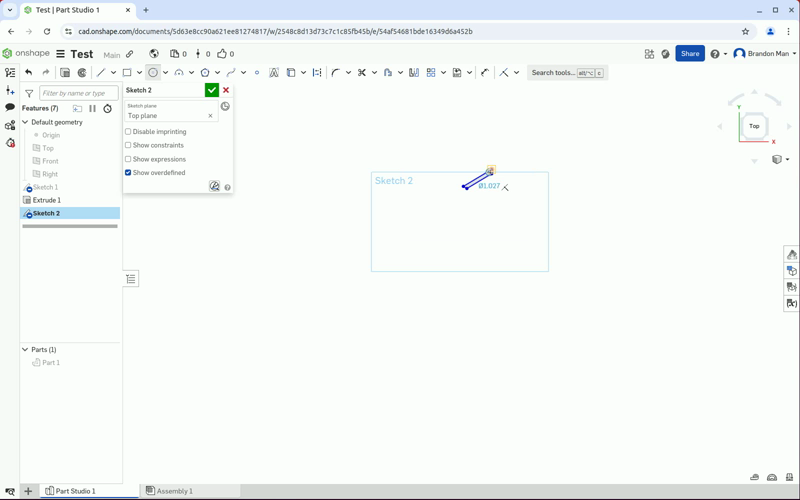
scroll(6)
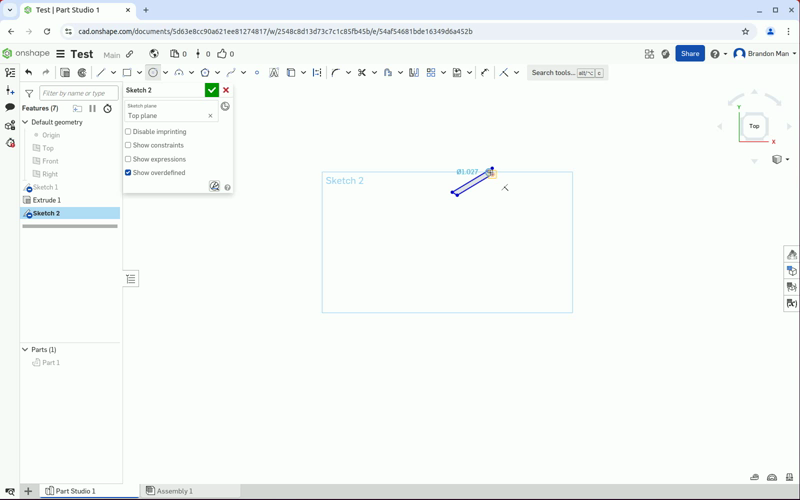
scroll(6)
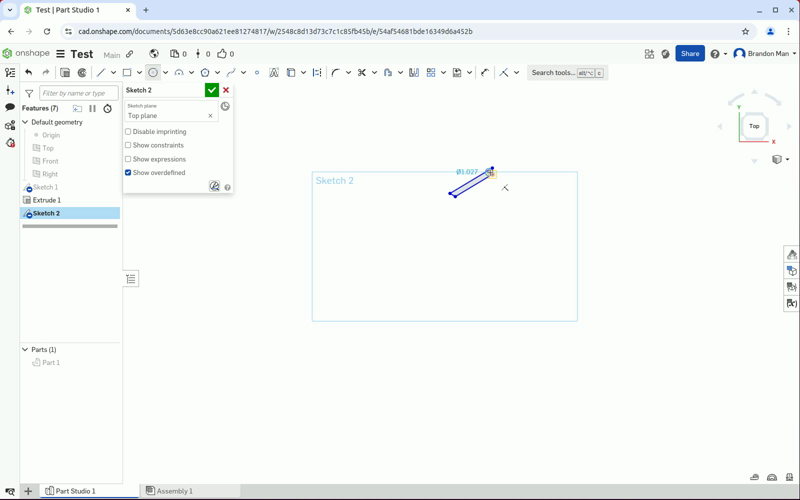
scroll(6)
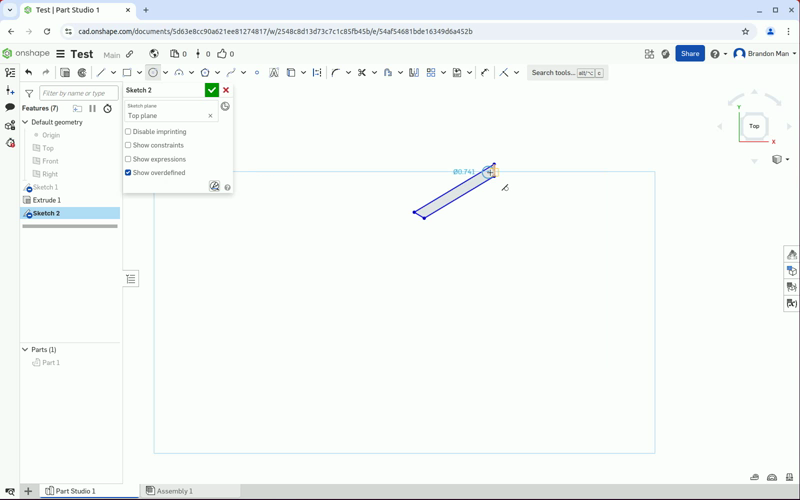
scroll(6)
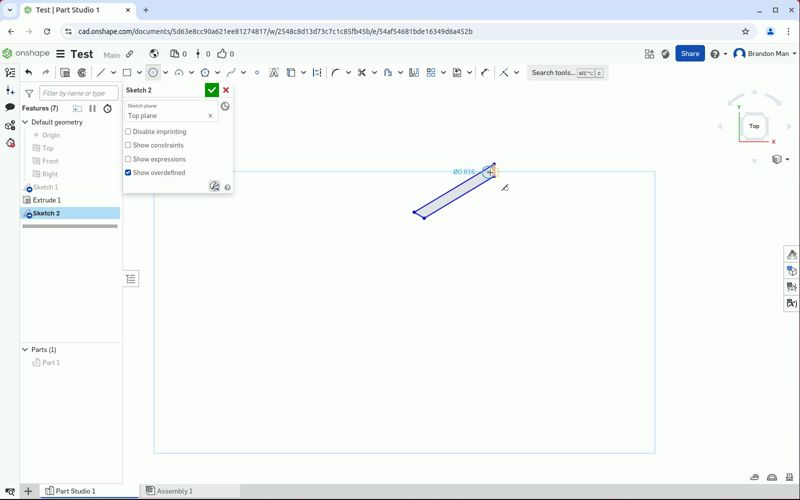
scroll(6)
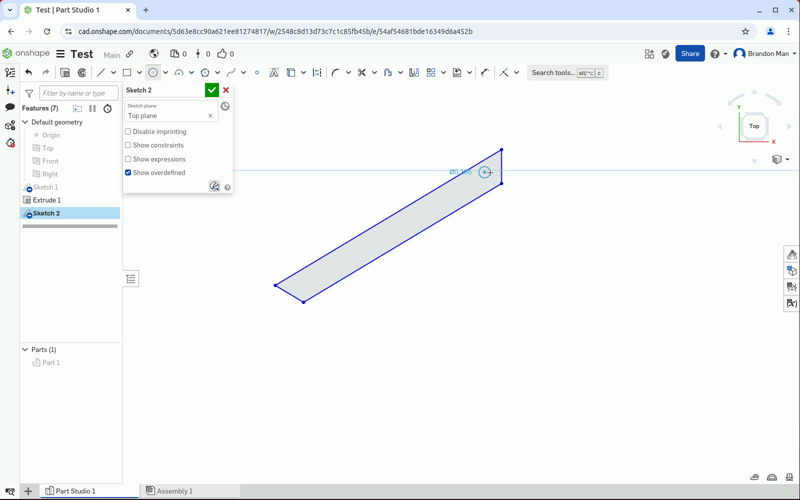
click(490, 172)
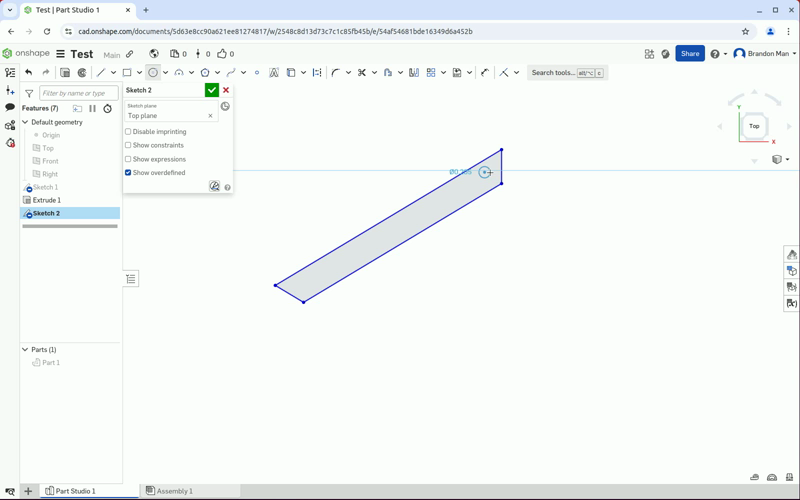
scroll(-6)
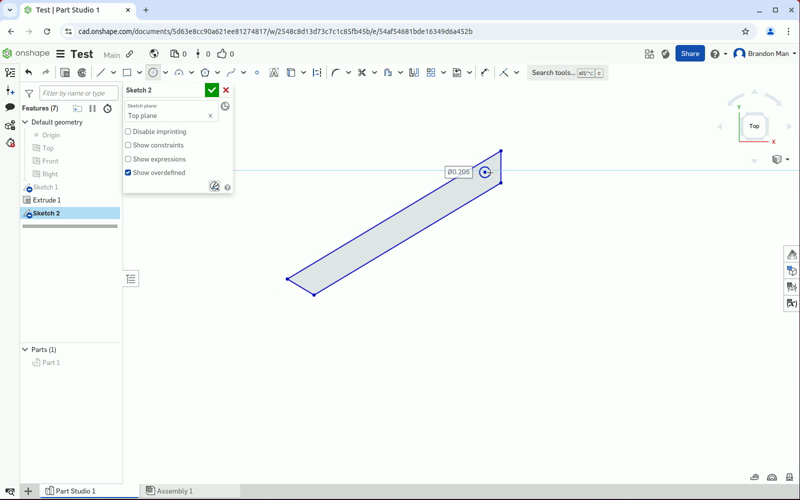
scroll(-6)
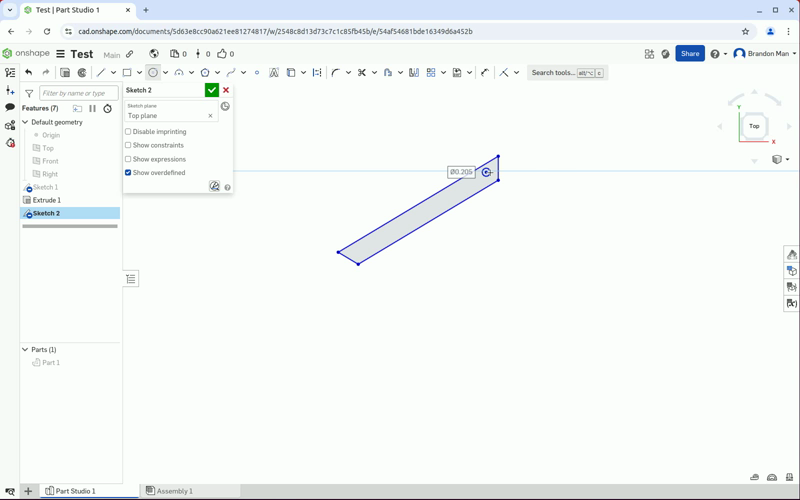
scroll(-6)
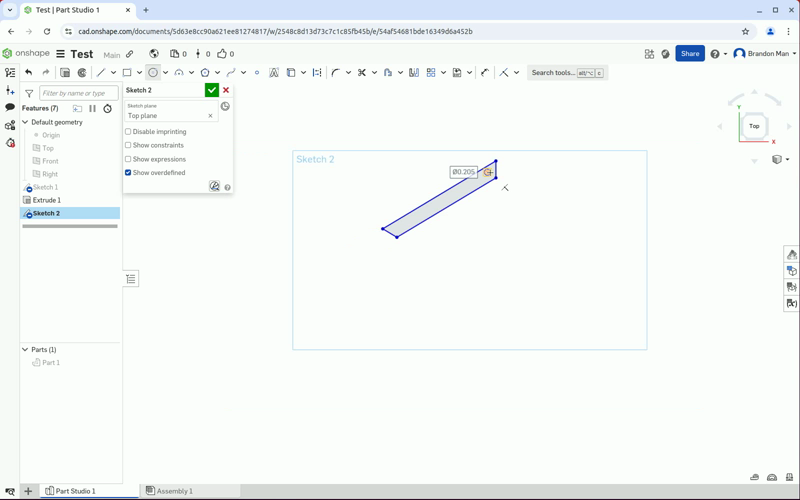
scroll(-6)
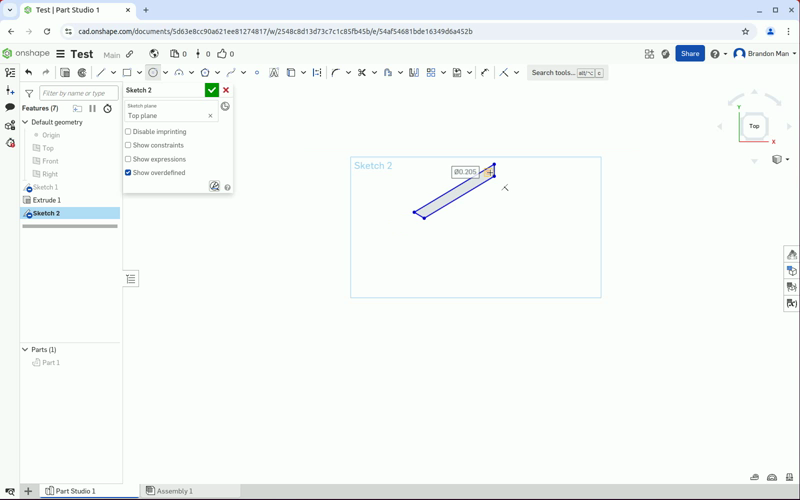
scroll(-6)
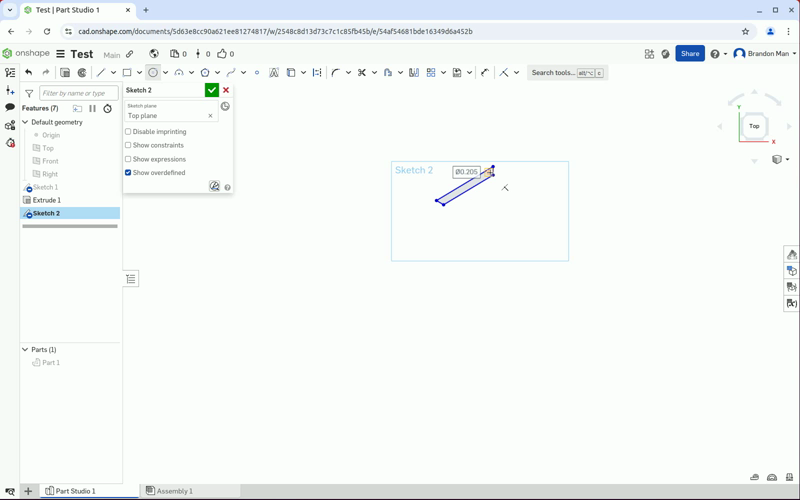
scroll(-6)
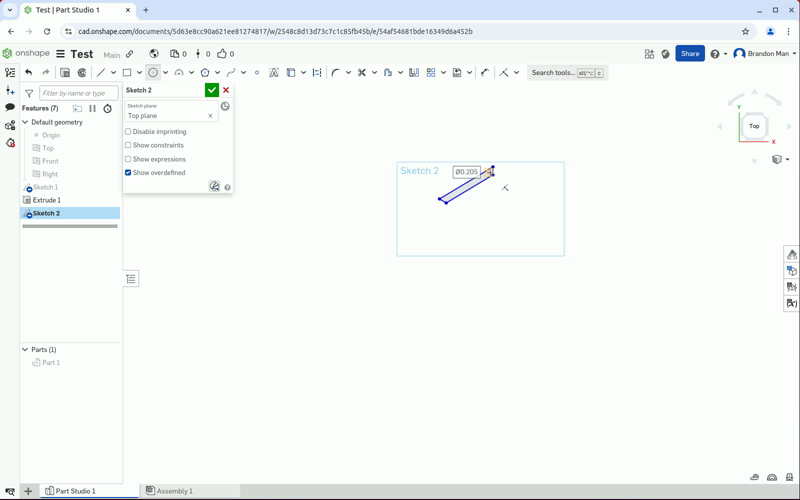
scroll(-6)
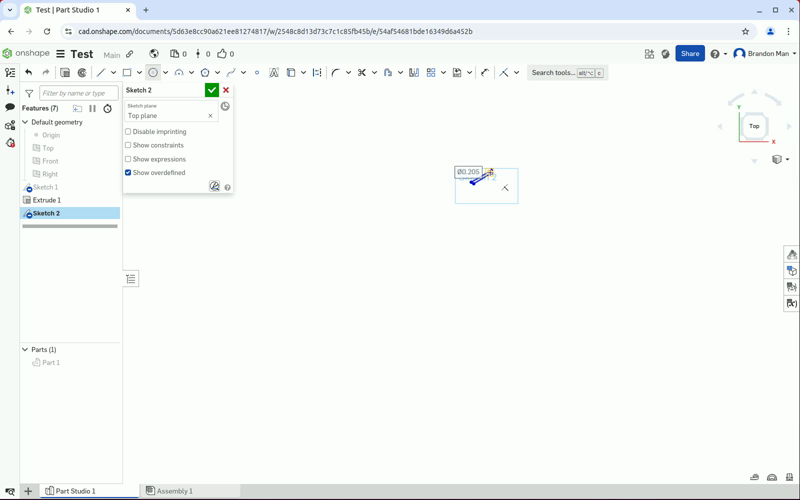
key(esc)
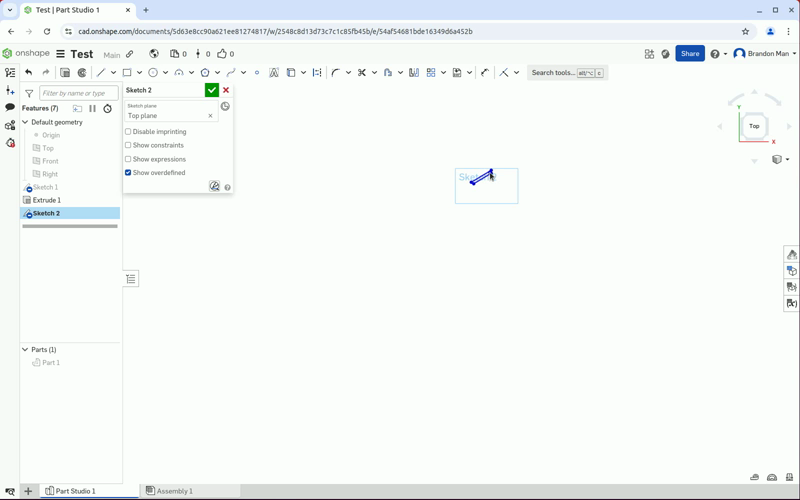
mouse_move(490, 172)
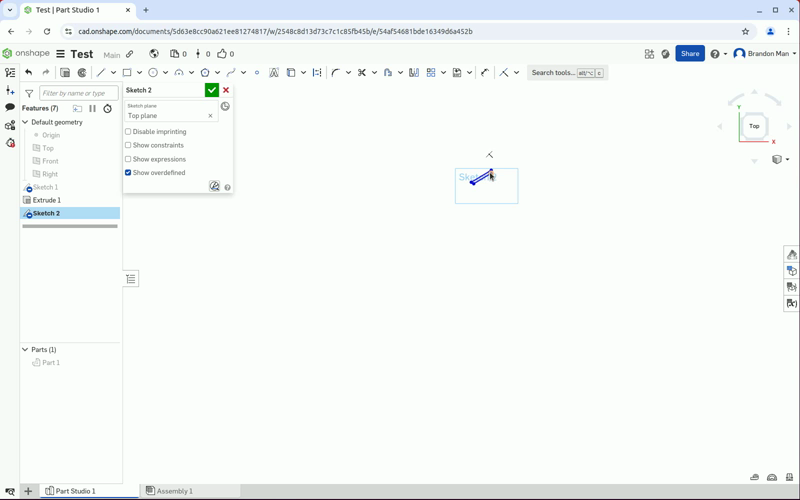
scroll(6)
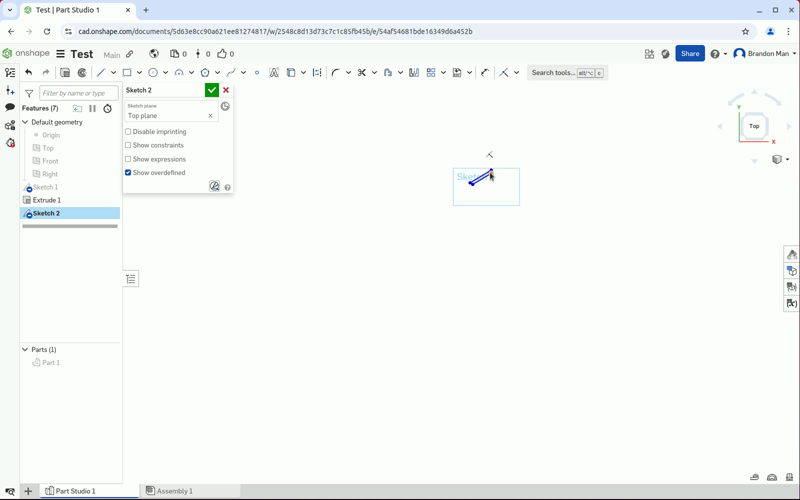
scroll(6)
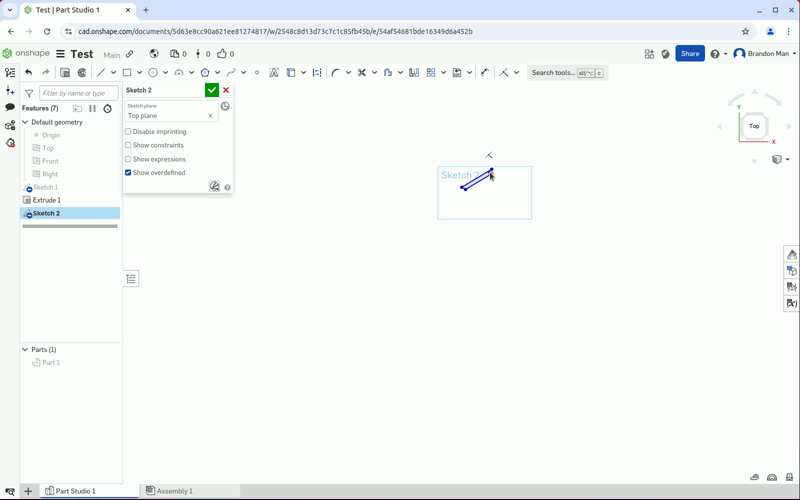
scroll(6)
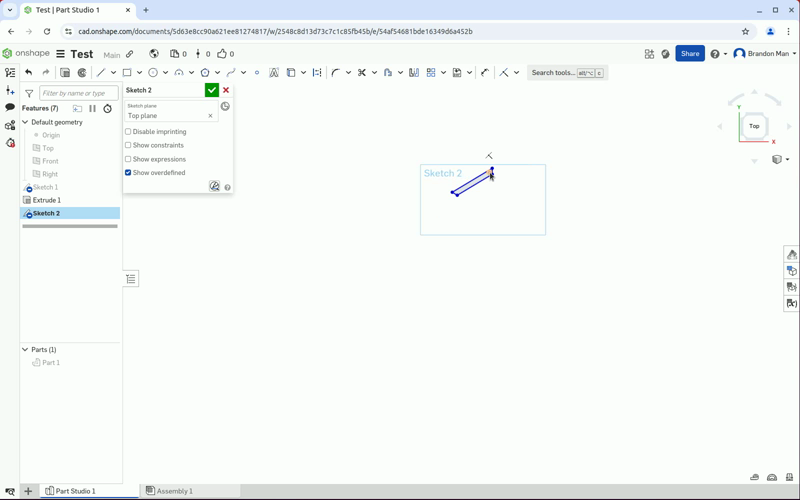
scroll(6)
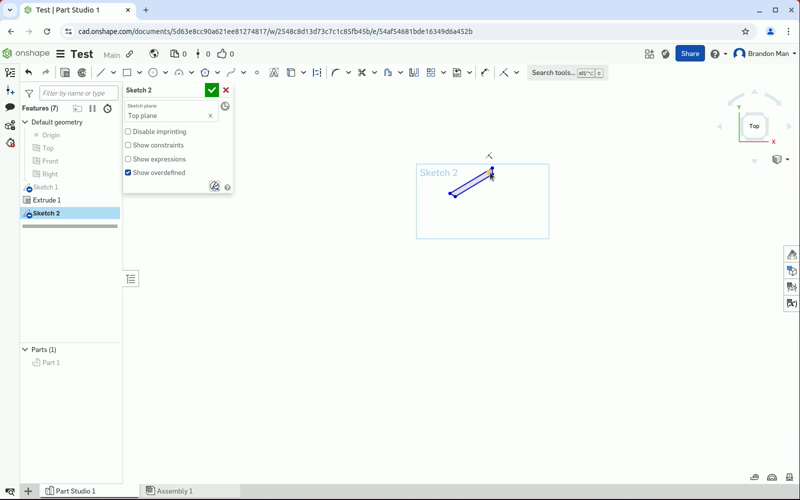
scroll(6)
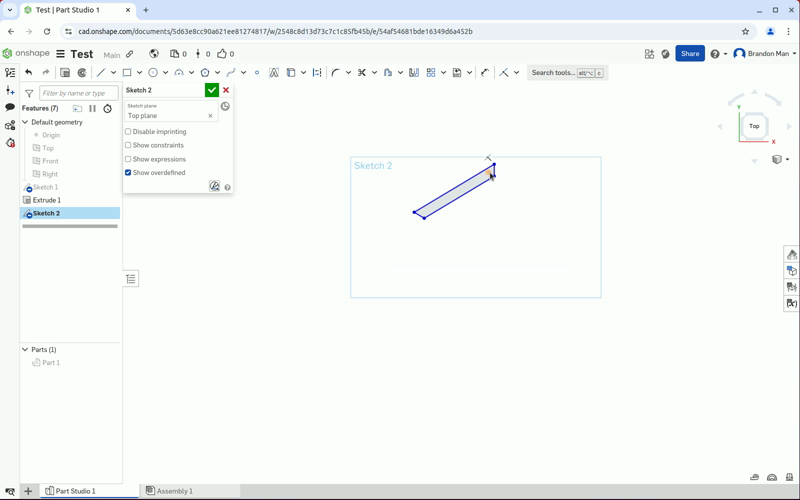
scroll(6)
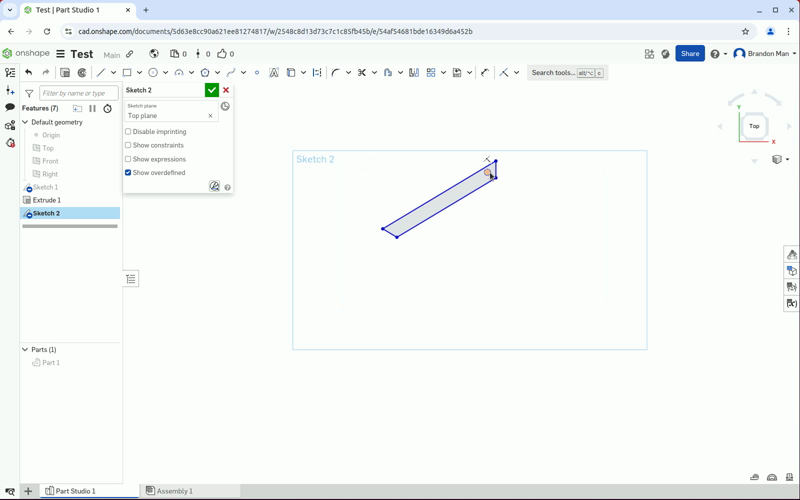
scroll(6)
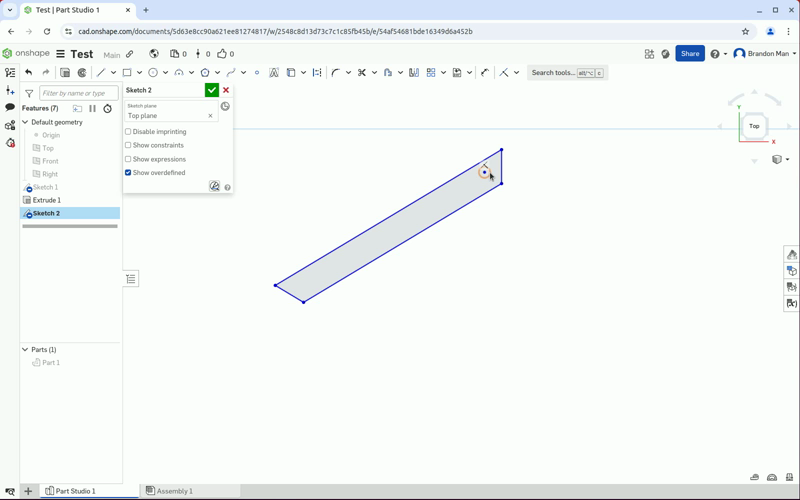
click(490, 172)
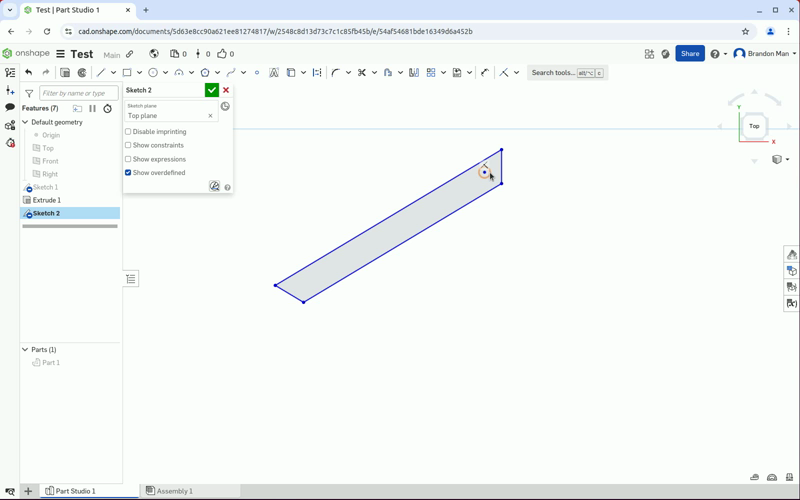
scroll(-6)
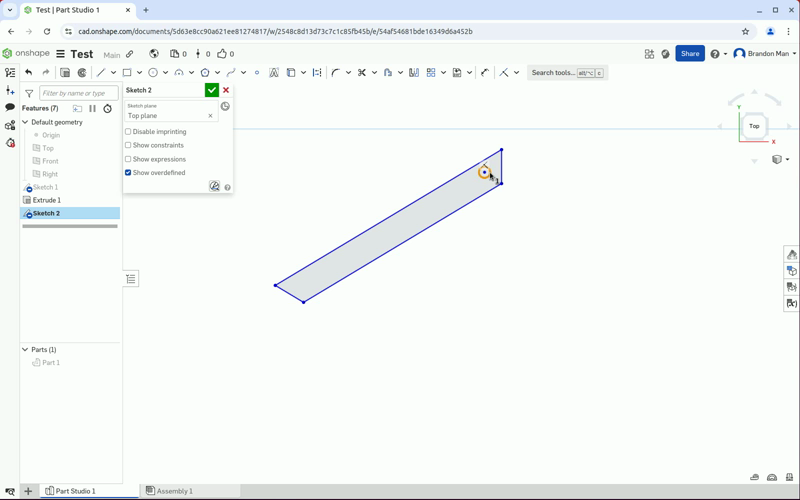
scroll(-6)
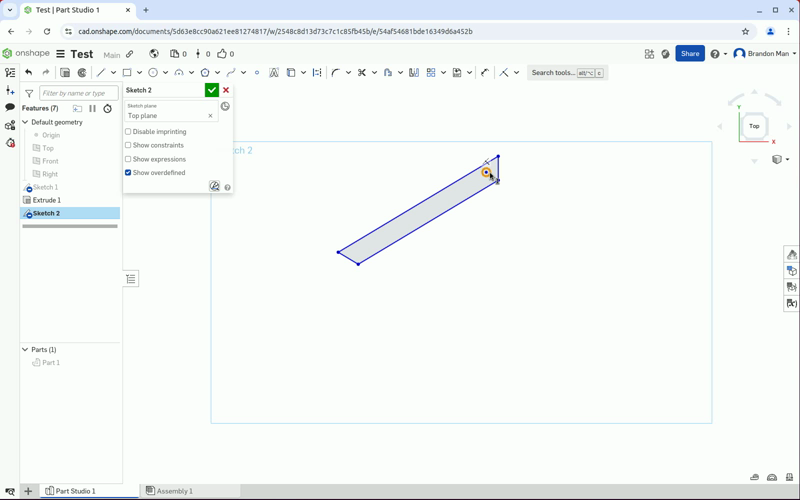
scroll(-6)
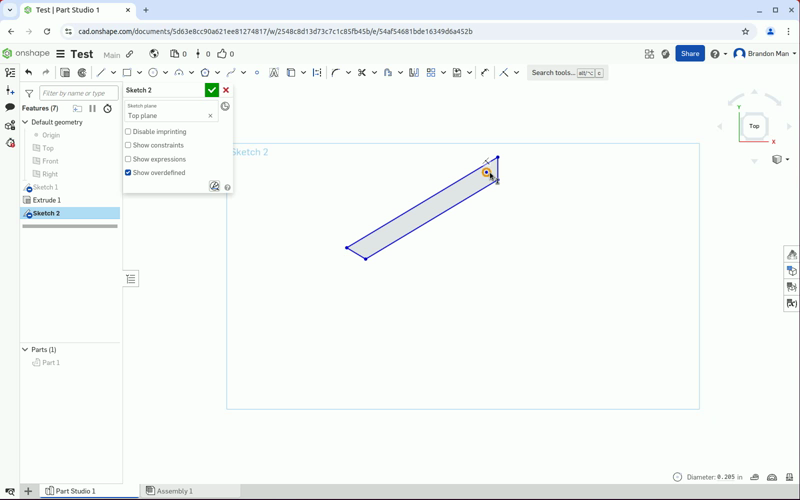
scroll(-6)
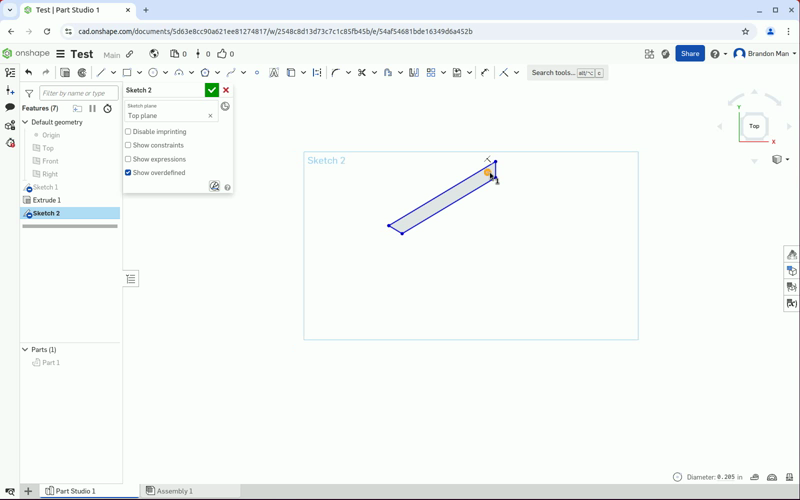
scroll(-6)
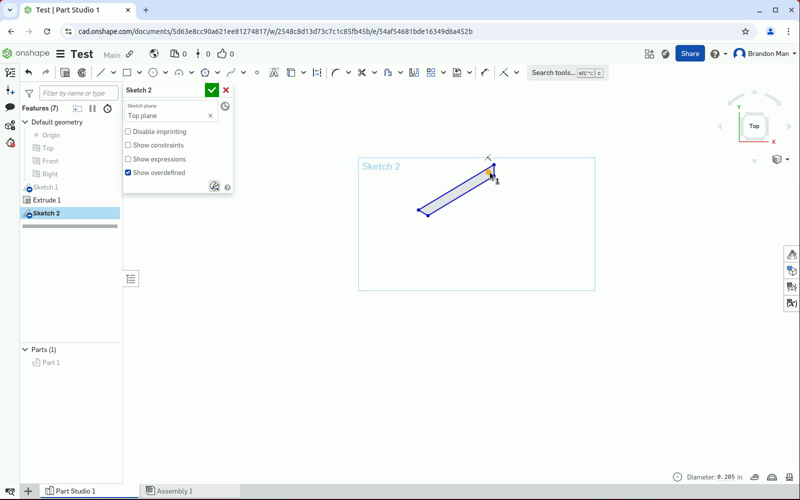
scroll(-6)
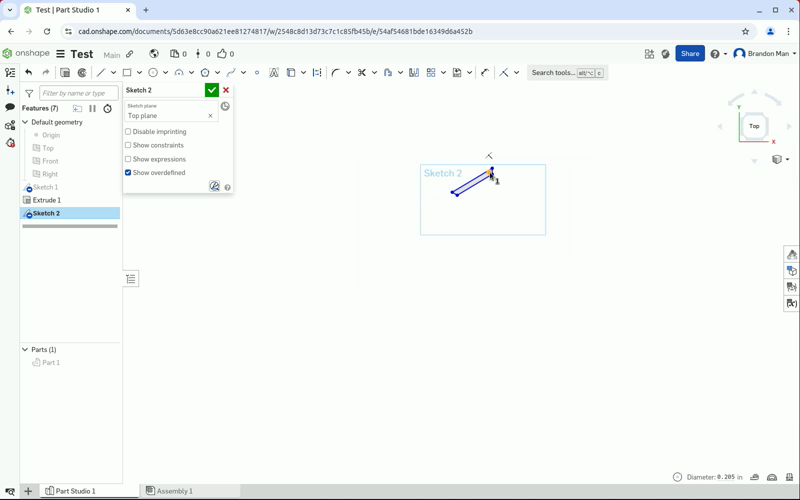
scroll(-6)
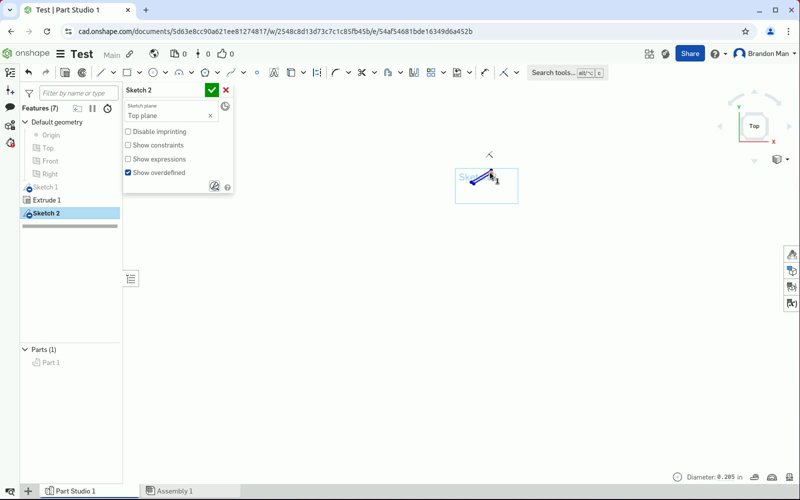
mouse_move(73, 352)
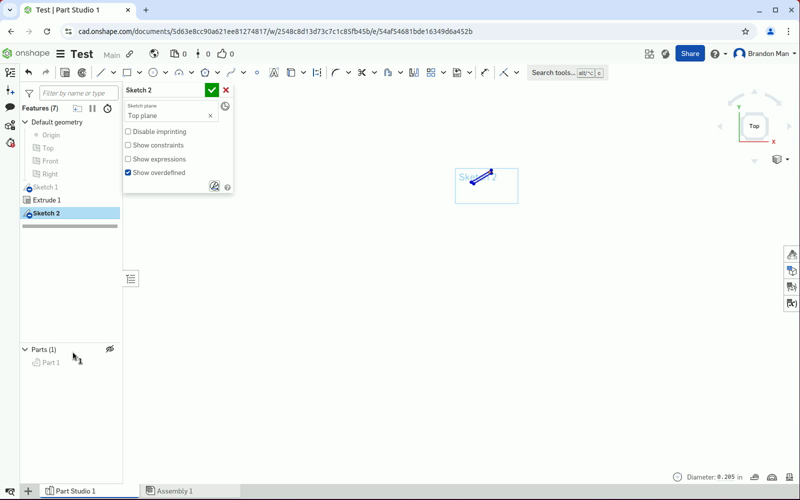
key(shift+y)
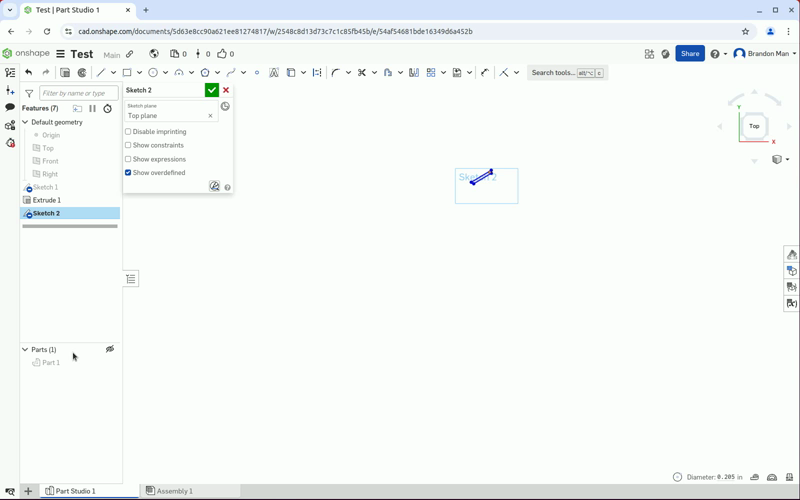
key(shift+e)
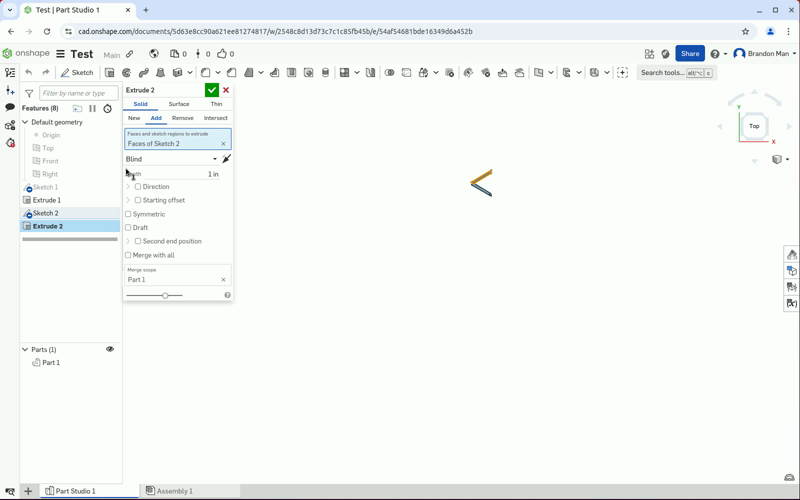
mouse_move(143, 106)
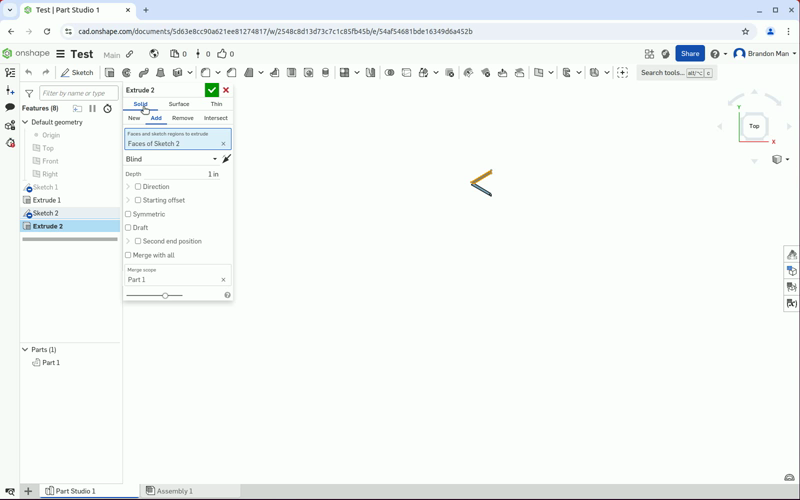
click(143, 106)
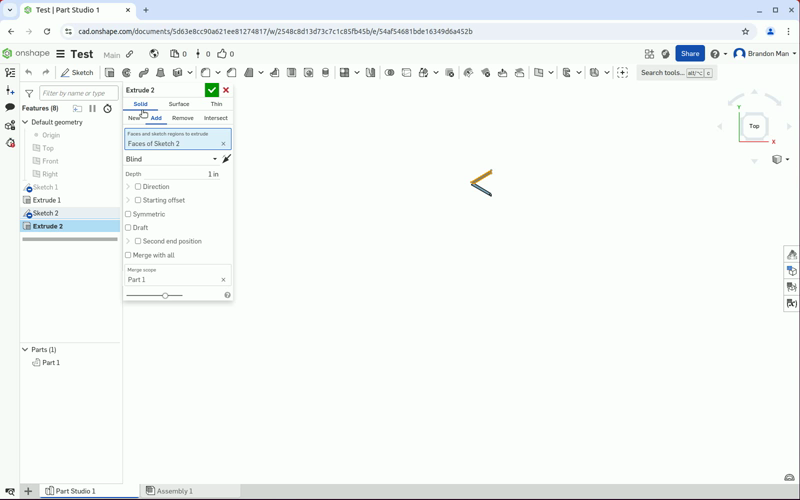
mouse_move(137, 120)
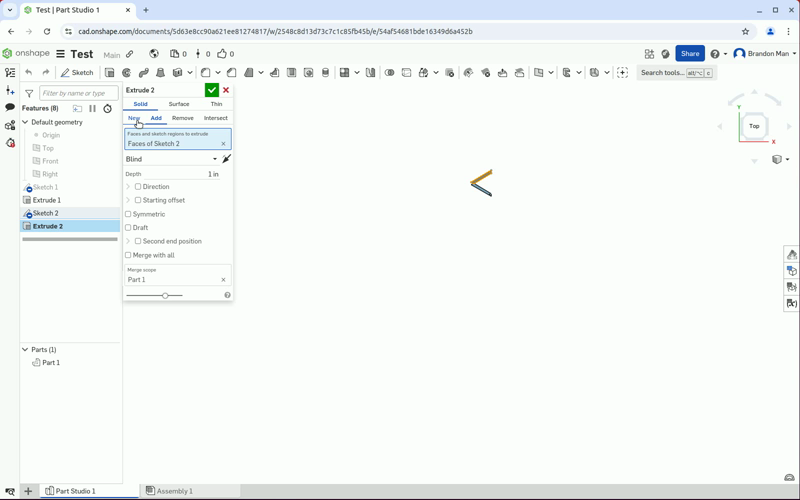
click(137, 120)
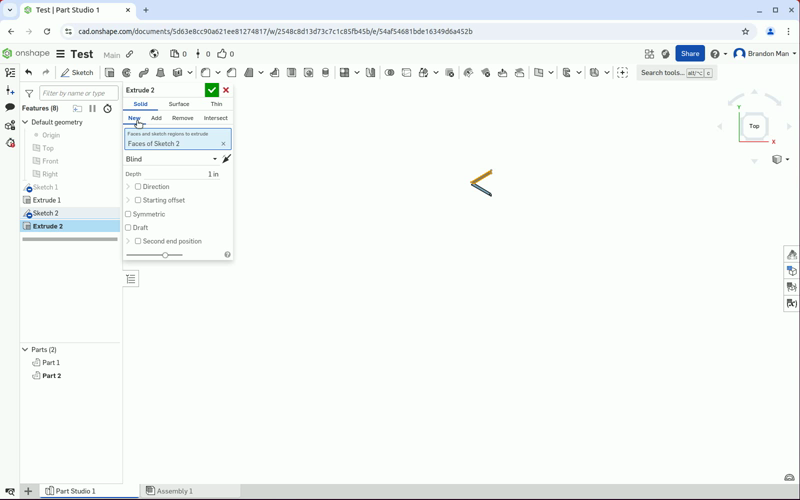
key(tab, 4)
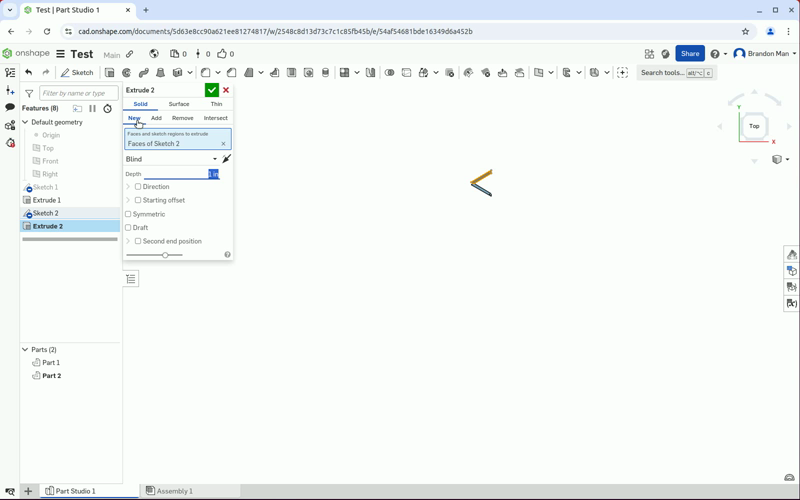
text(-0.241)
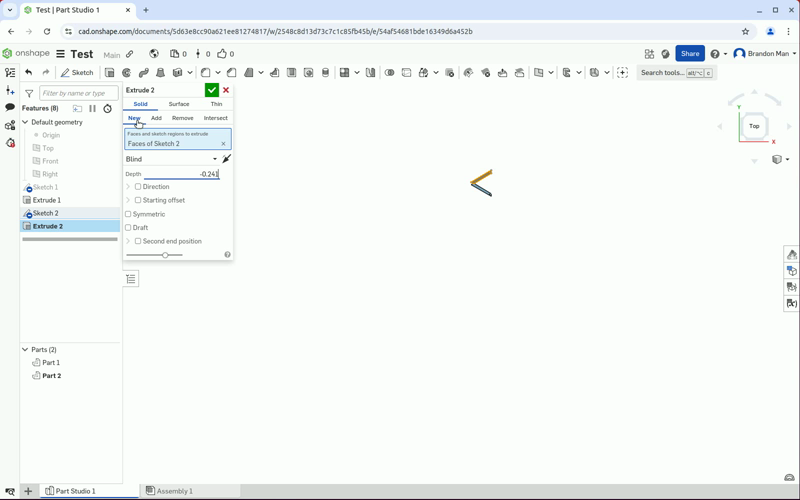
key(enter)
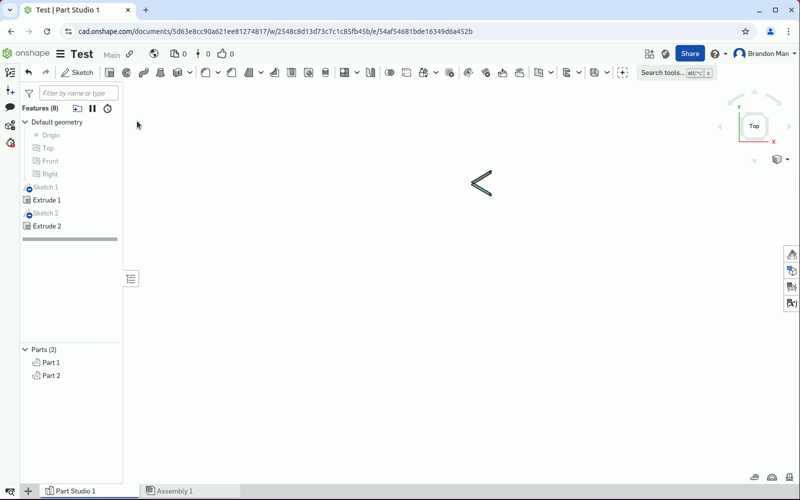
key(shift+h)
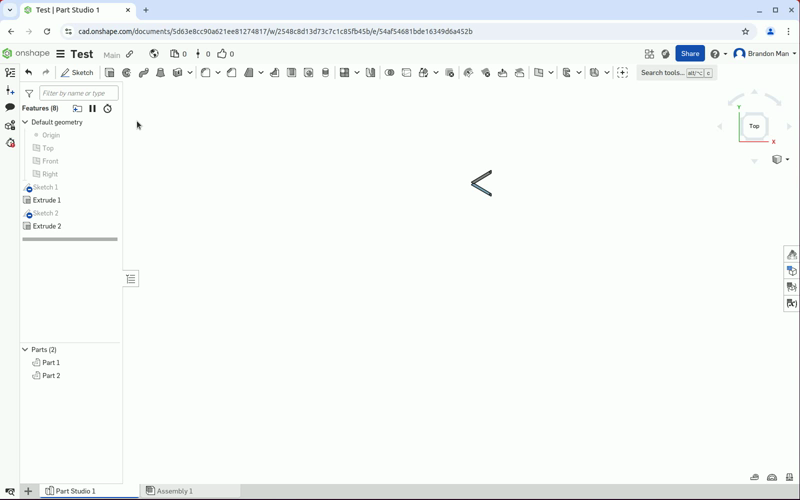
key(shift+h)
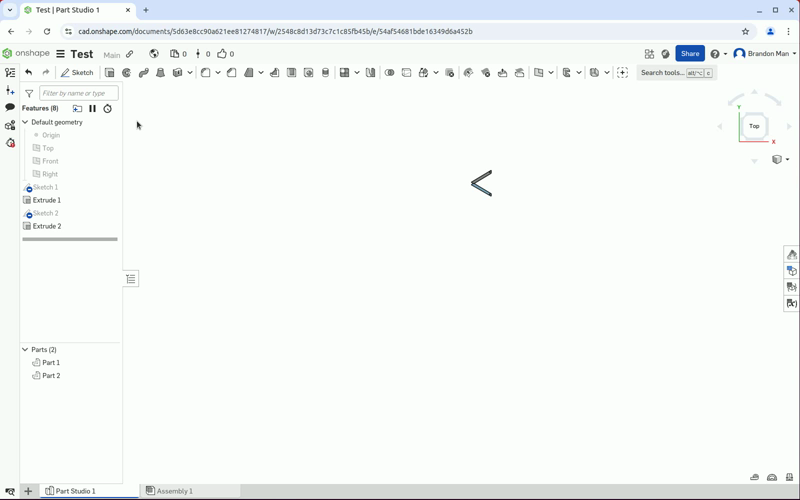
mouse_move(73, 189)
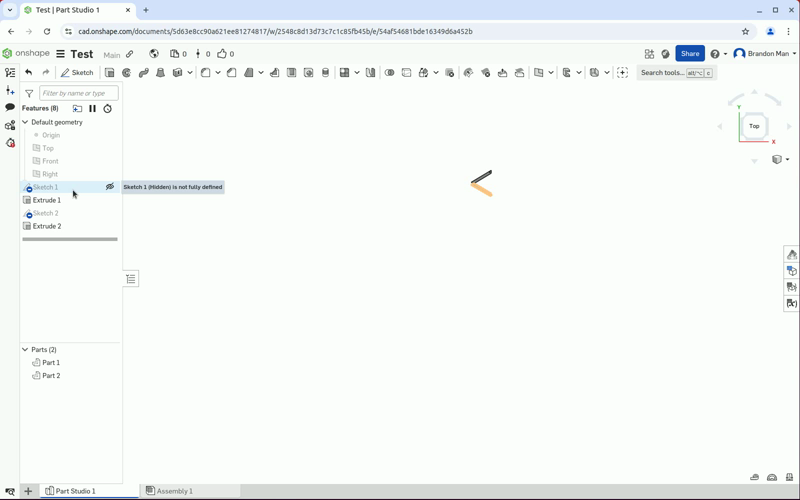
click(73, 189)
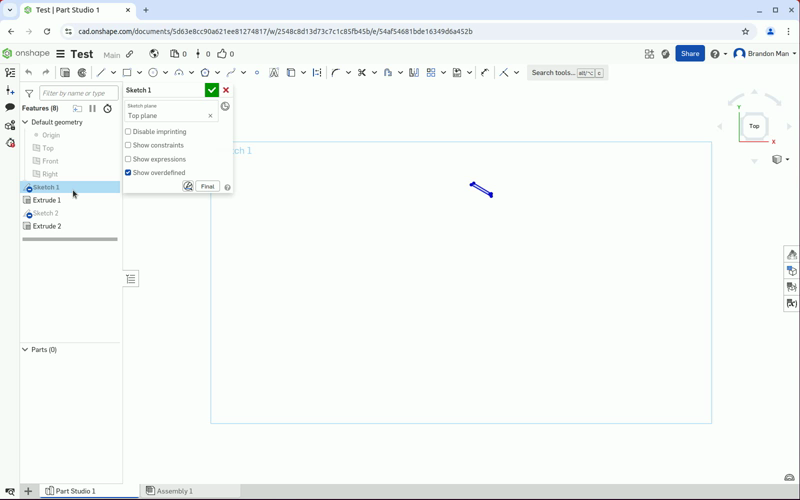
mouse_move(229, 92)
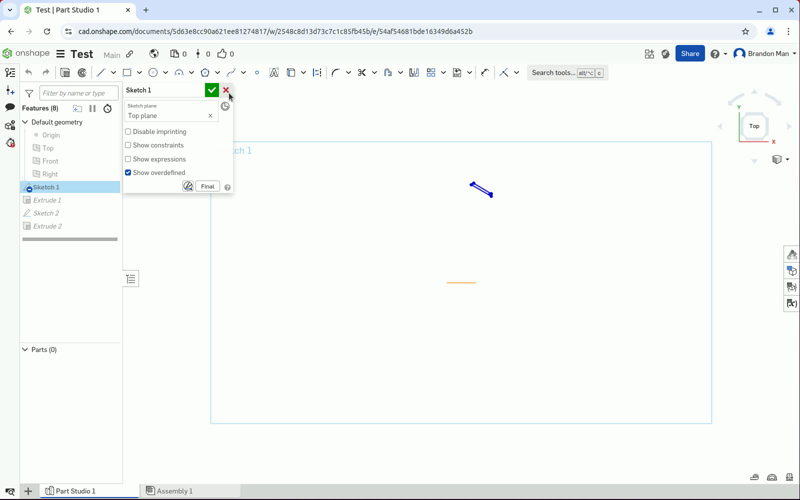
click(229, 92)
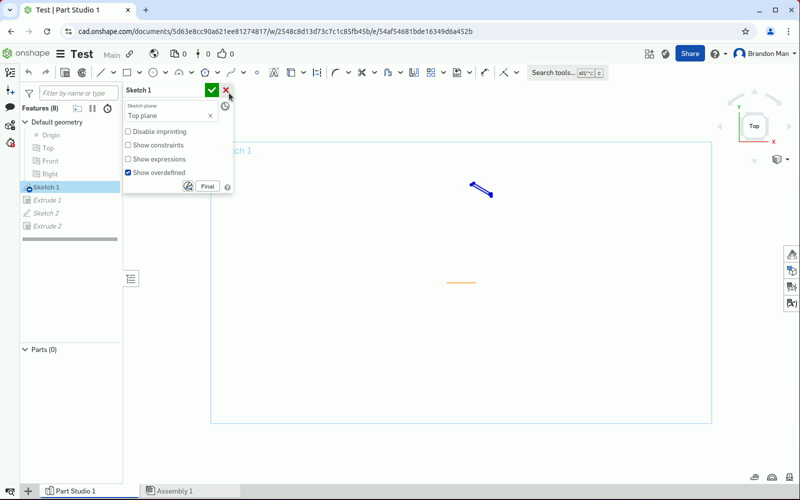
key(shift+s)
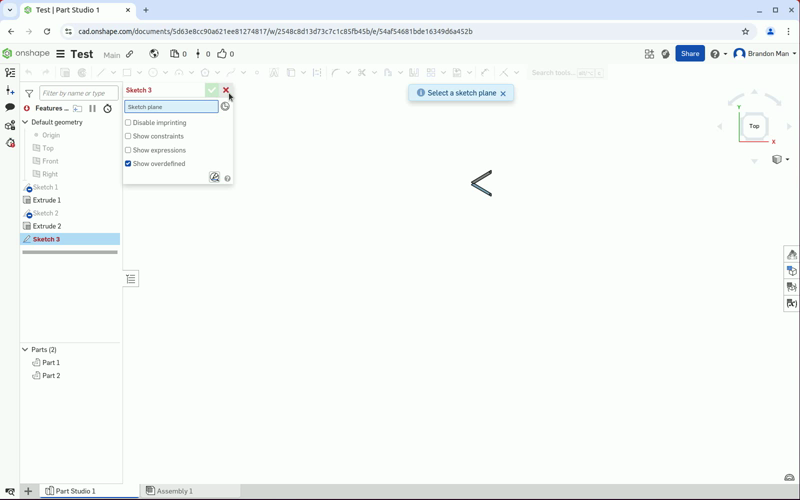
mouse_move(73, 150)
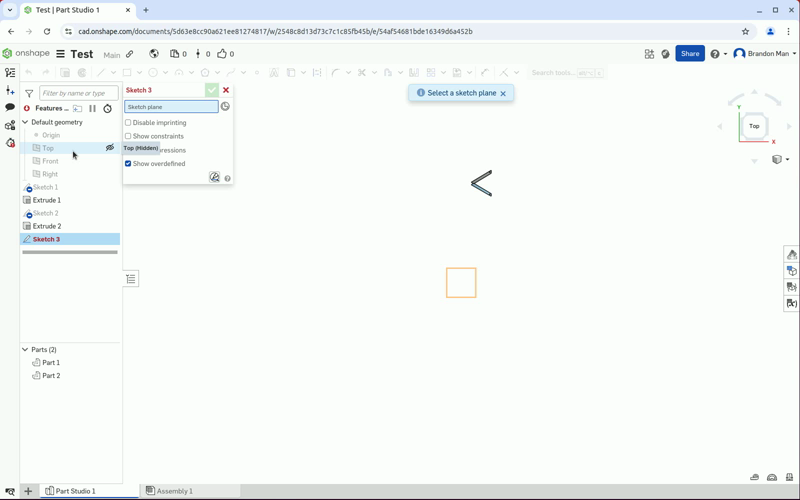
click(73, 150)
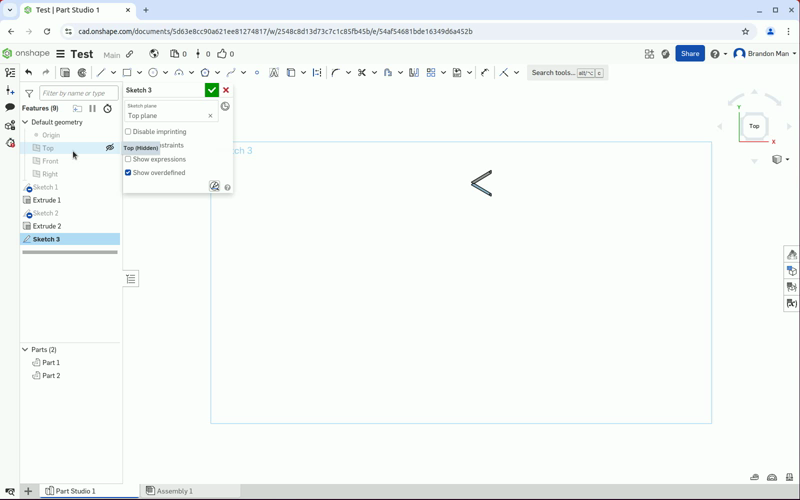
mouse_move(73, 352)
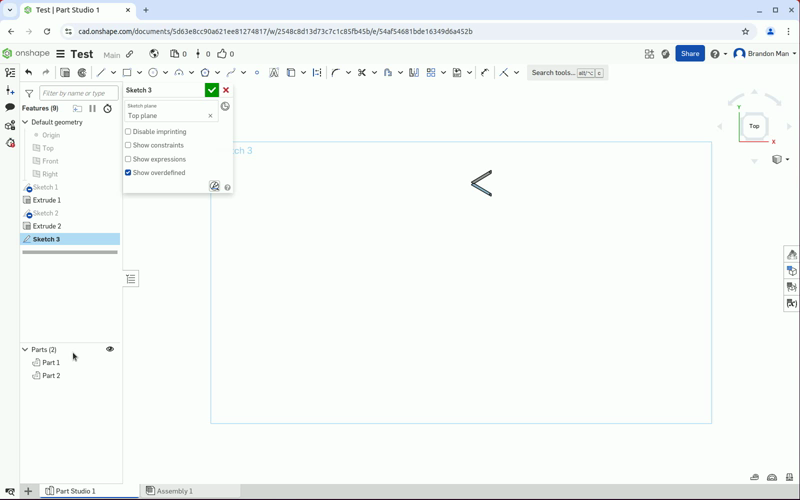
key(y)
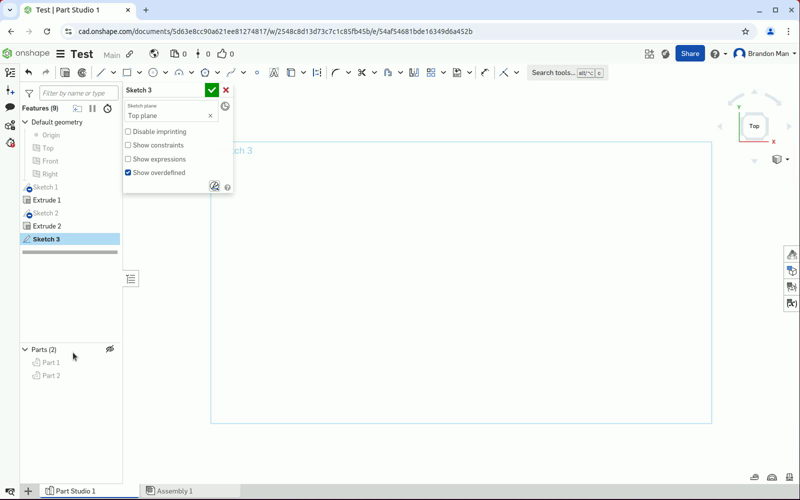
key(l)
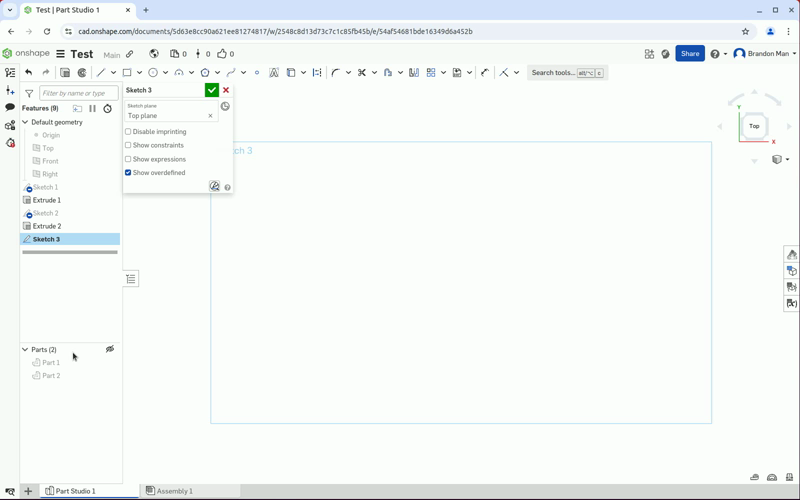
key_down(shift)
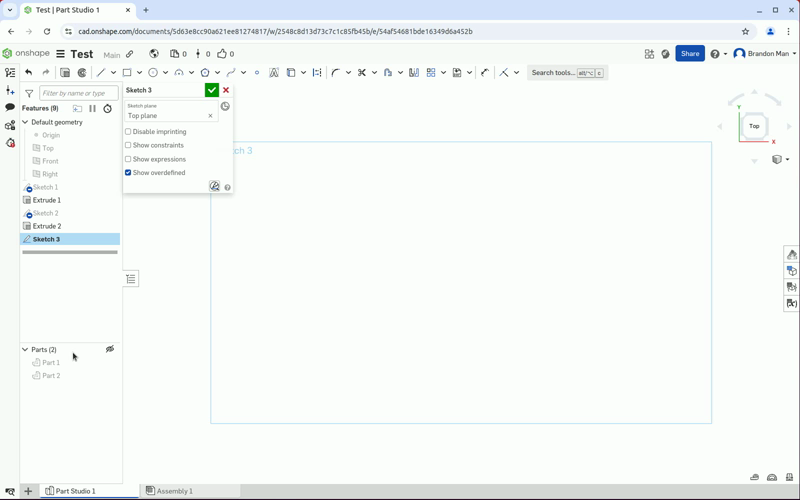
mouse_move(452, 195)
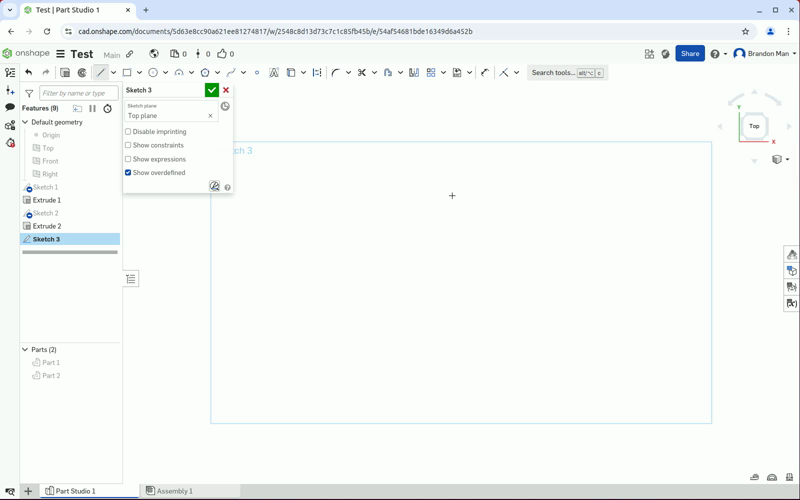
click(452, 195)
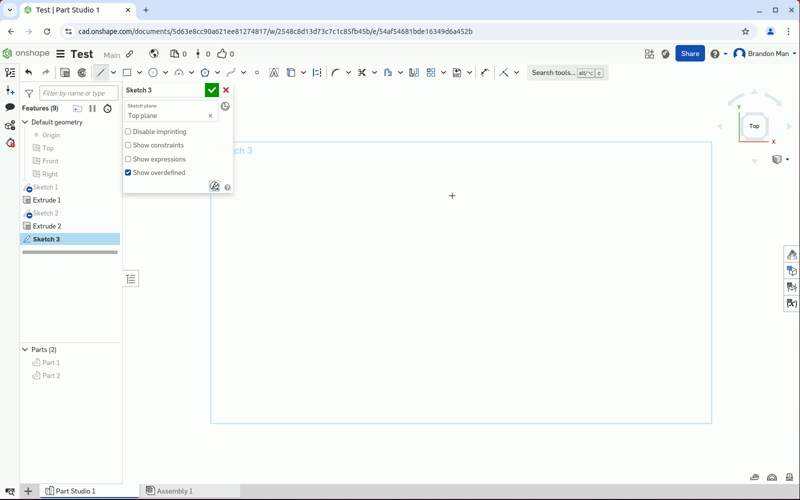
key_up(shift)
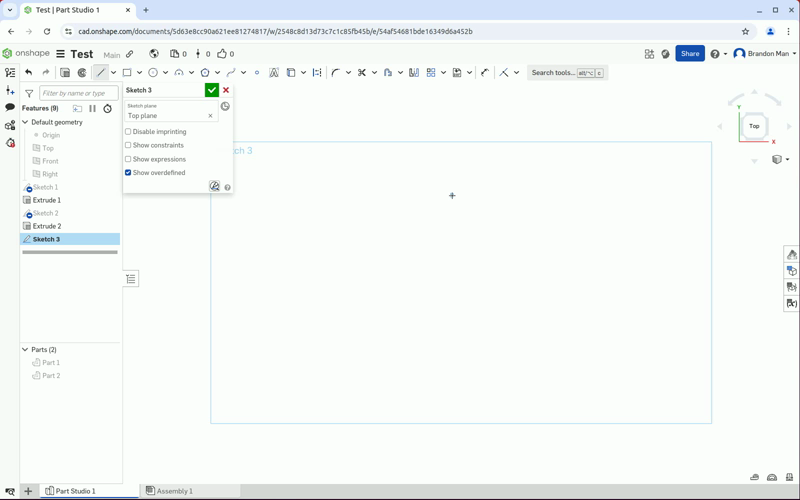
key_down(shift)
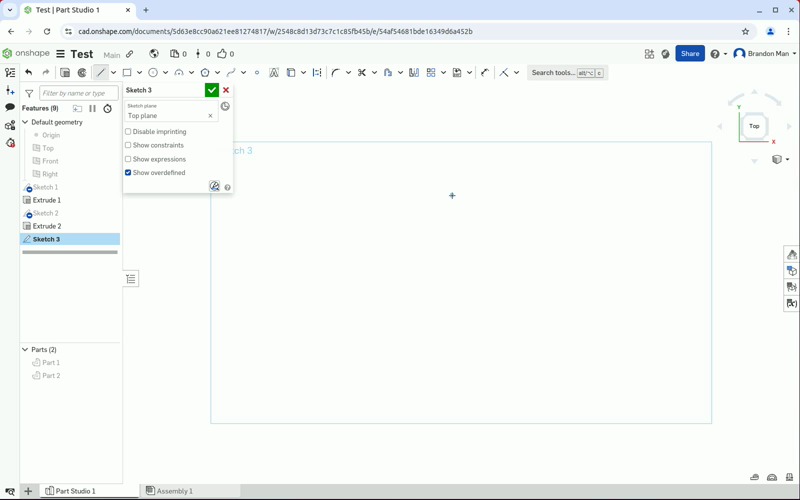
mouse_move(482, 195)
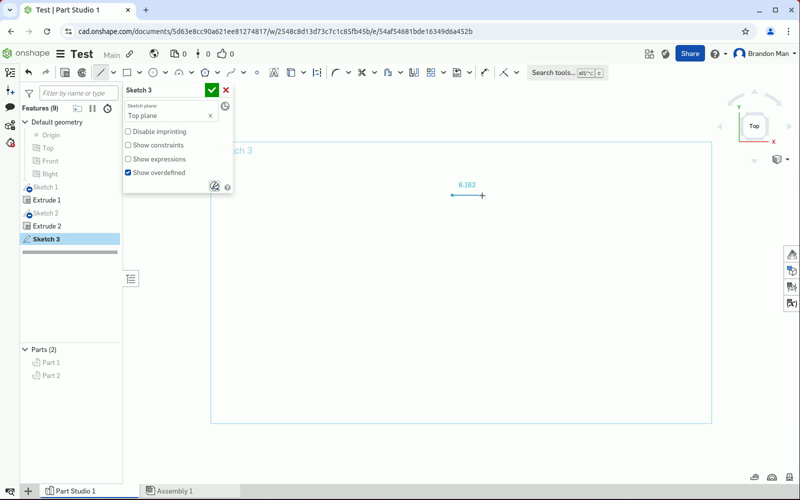
mouse_move(472, 183)
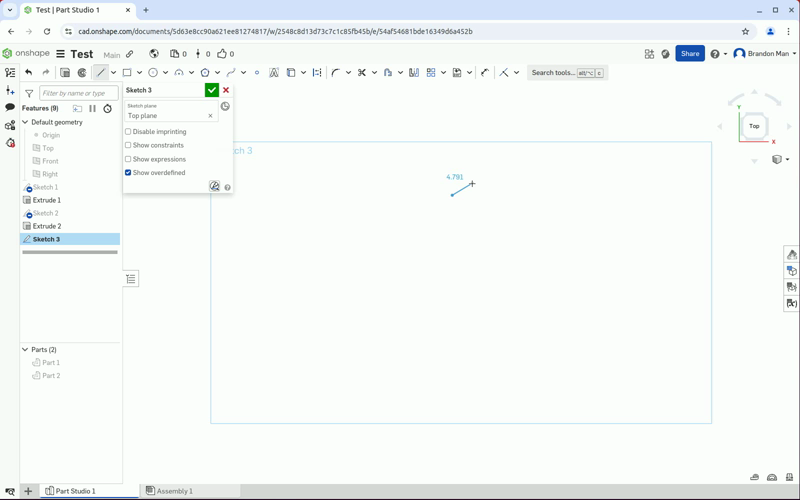
click(472, 183)
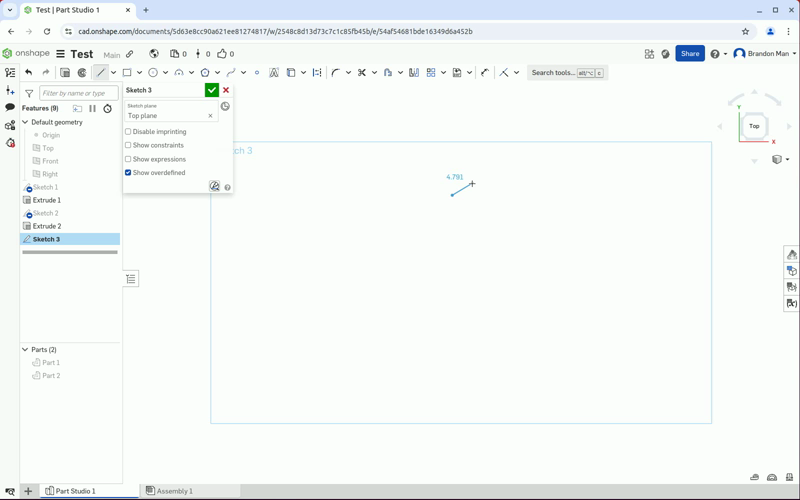
key_up(shift)
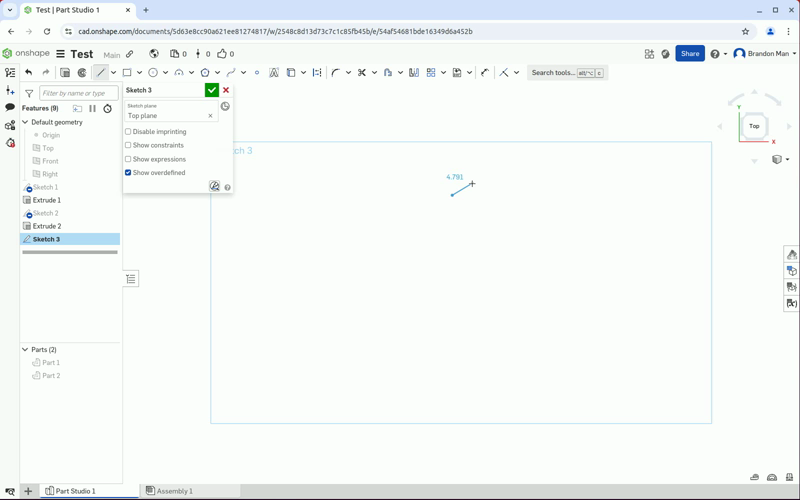
key_down(shift)
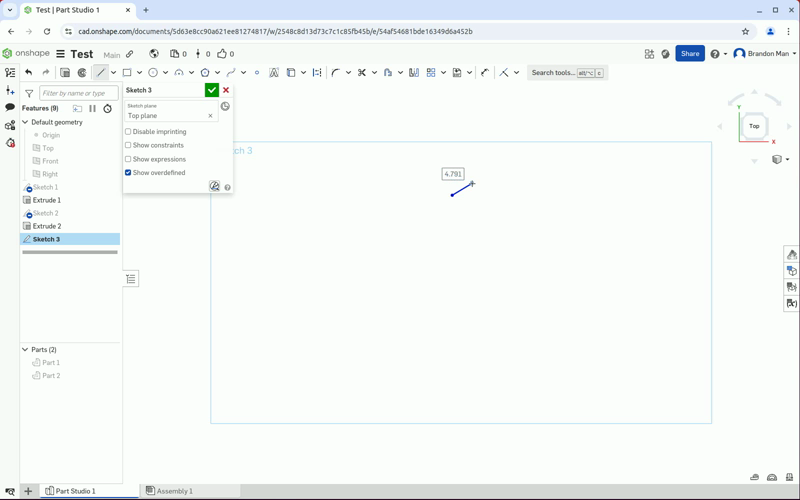
mouse_move(502, 183)
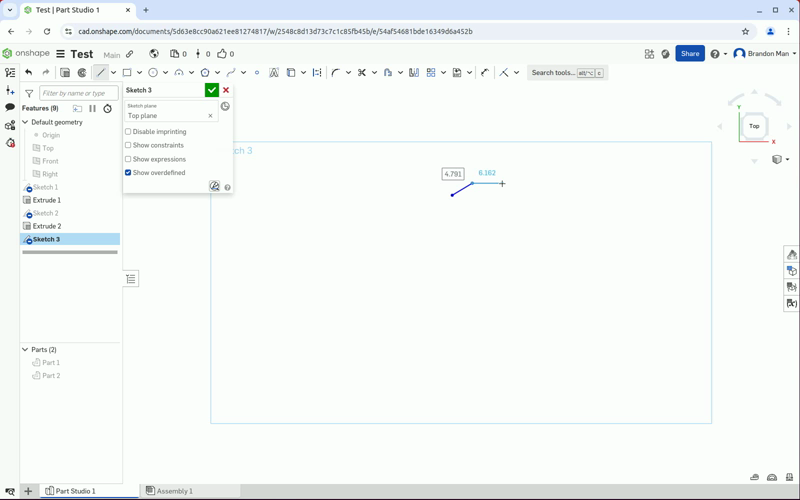
mouse_move(469, 181)
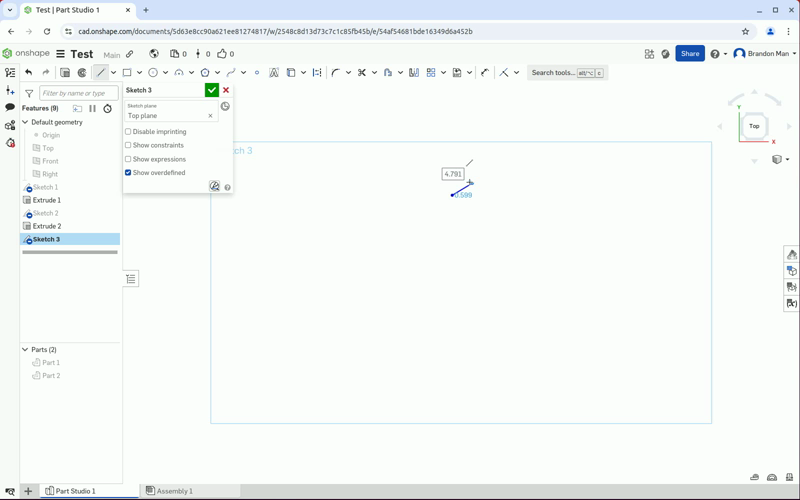
scroll(6)
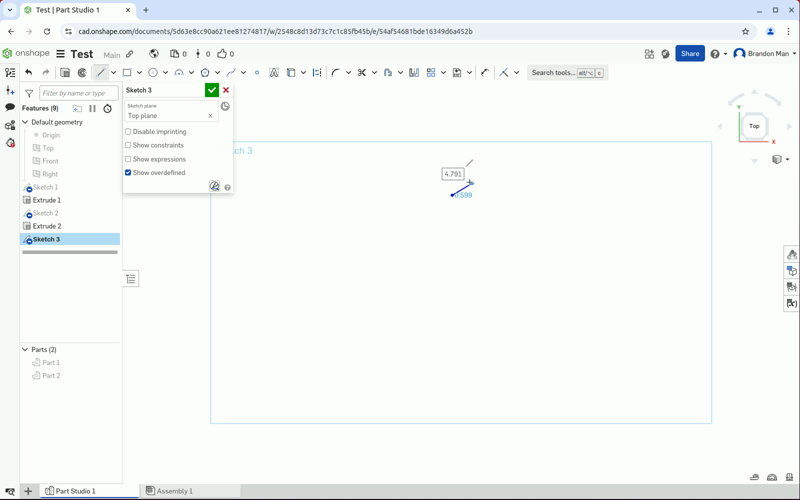
scroll(6)
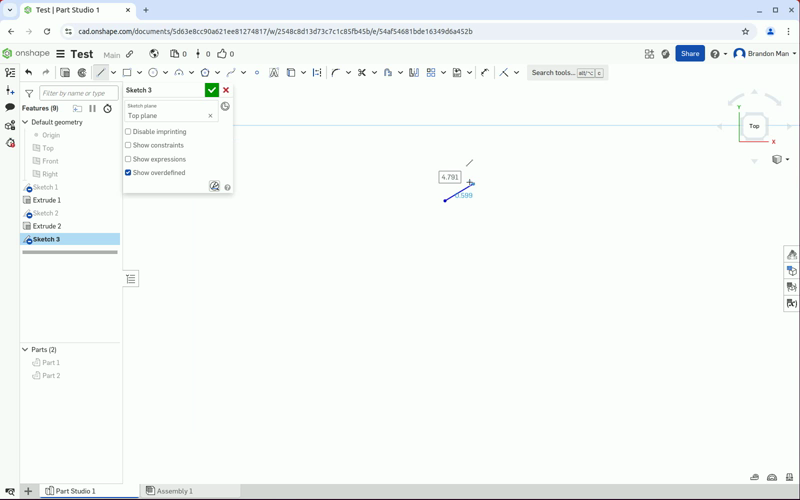
scroll(6)
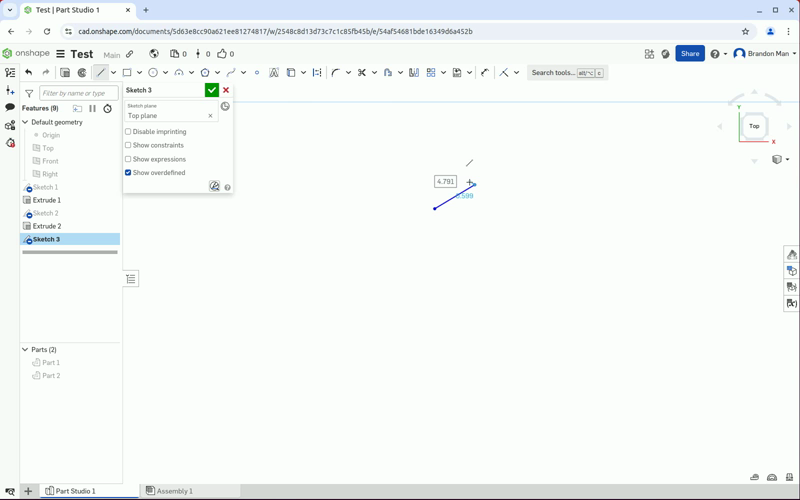
scroll(6)
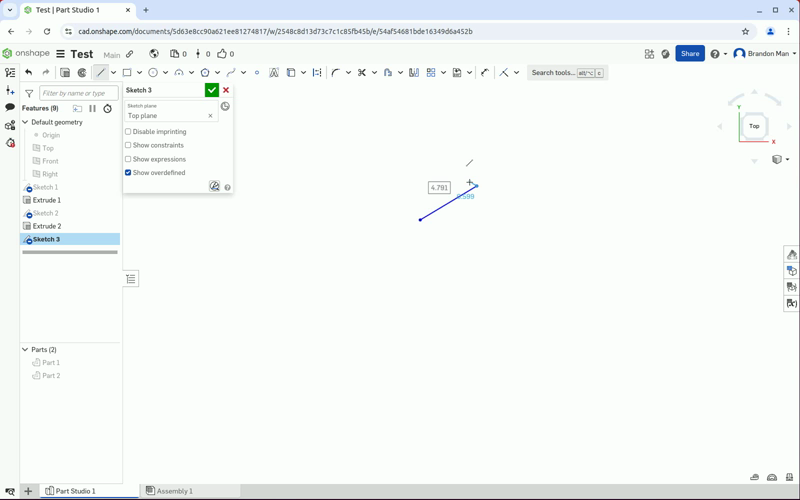
scroll(6)
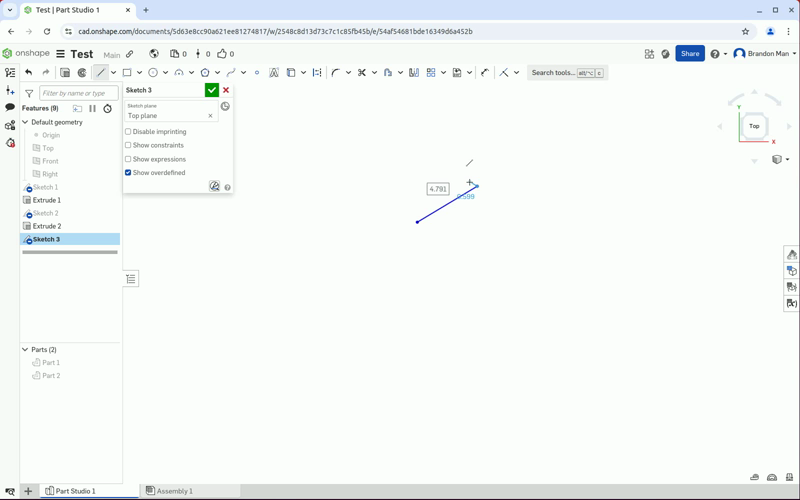
scroll(6)
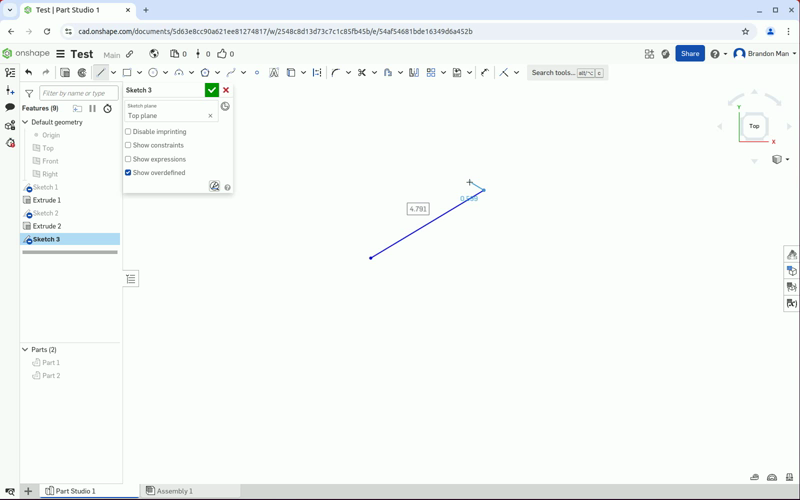
scroll(6)
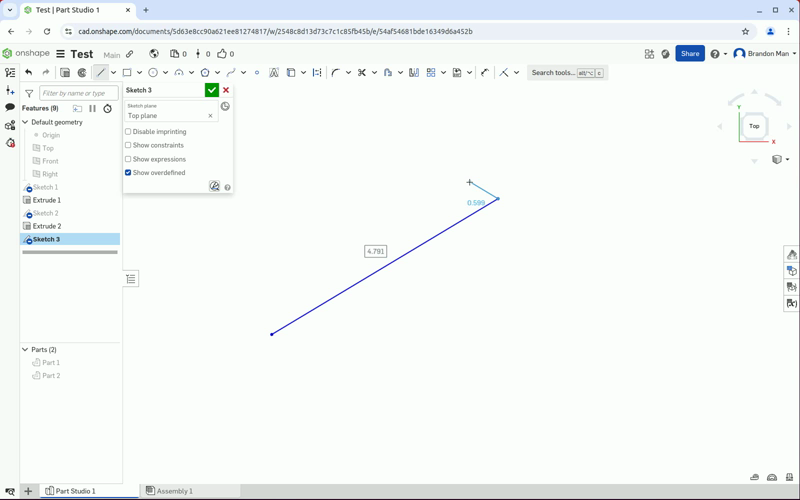
click(469, 181)
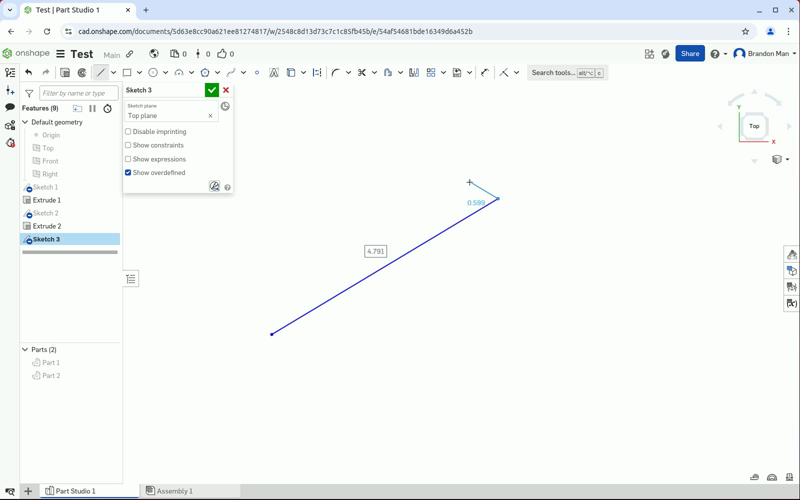
scroll(-6)
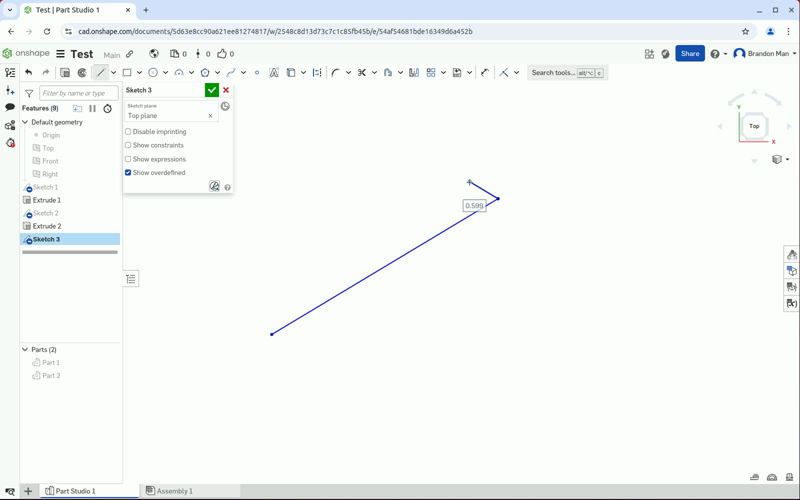
scroll(-6)
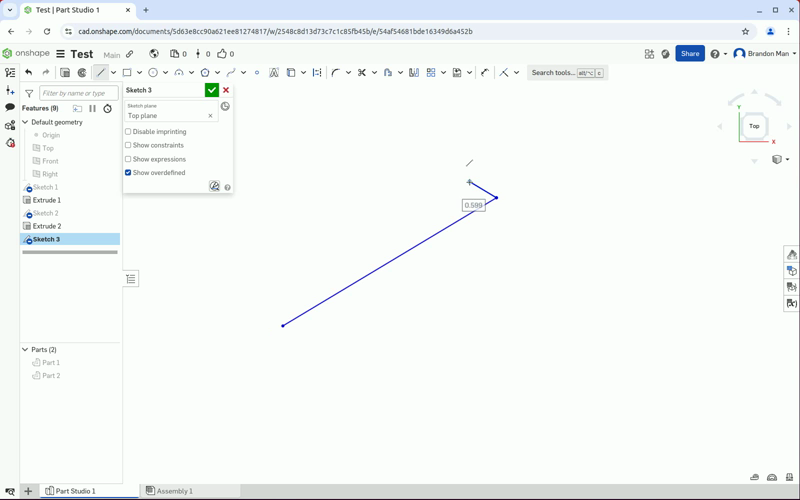
scroll(-6)
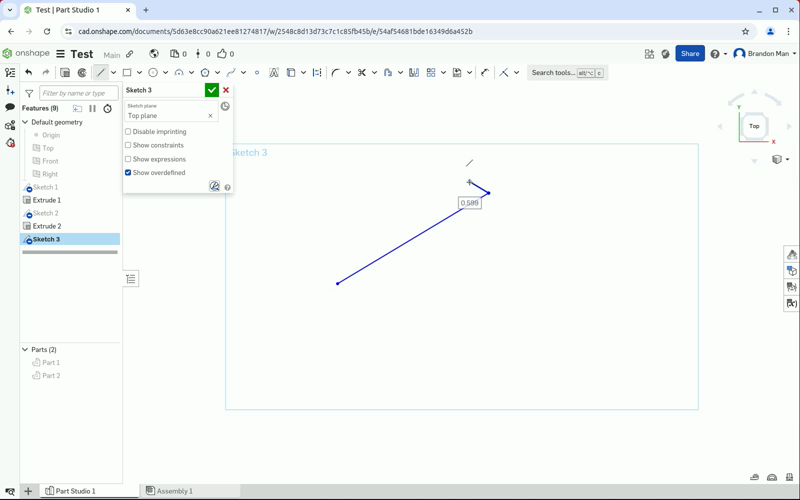
scroll(-6)
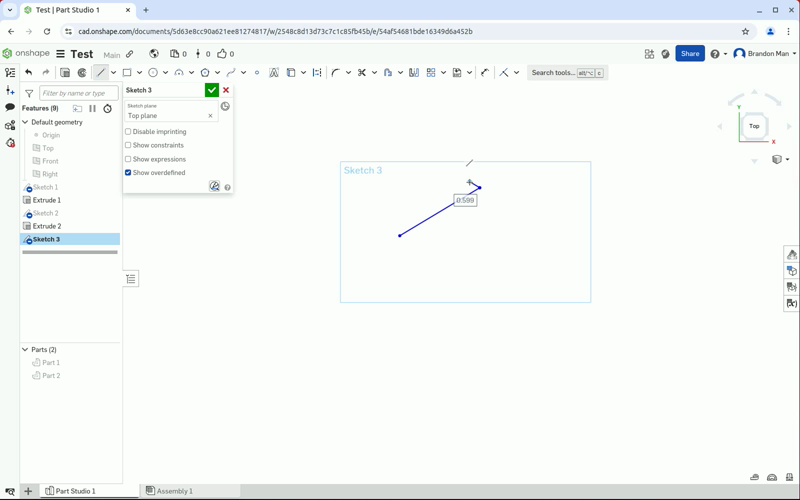
scroll(-6)
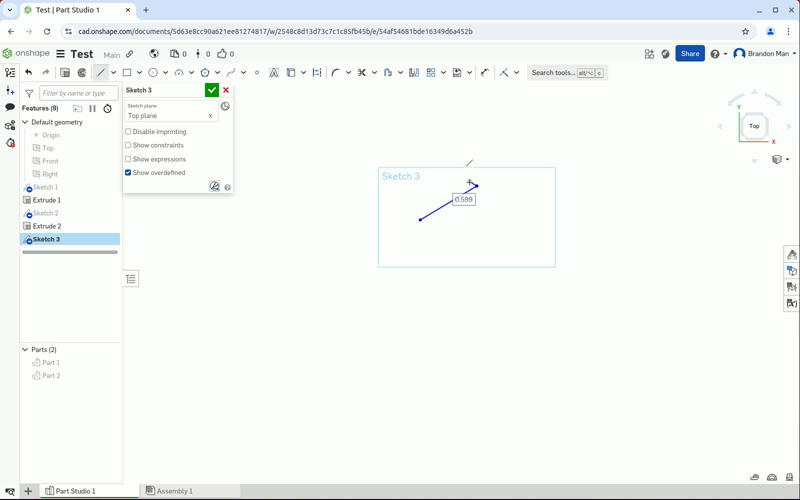
scroll(-6)
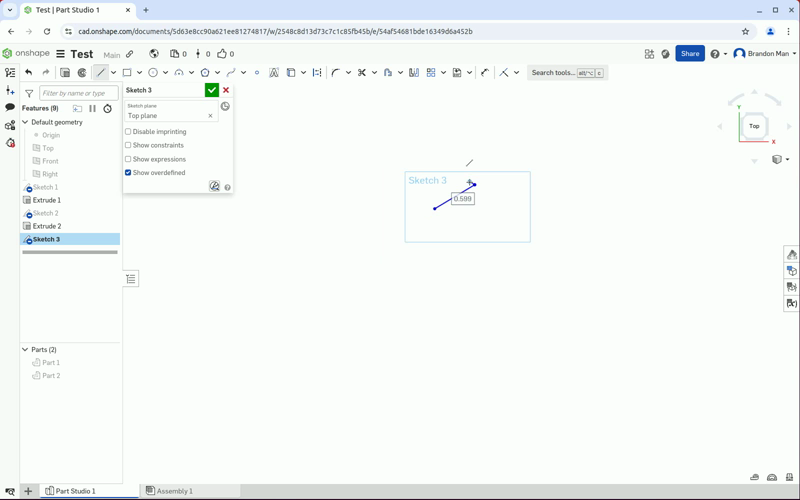
scroll(-6)
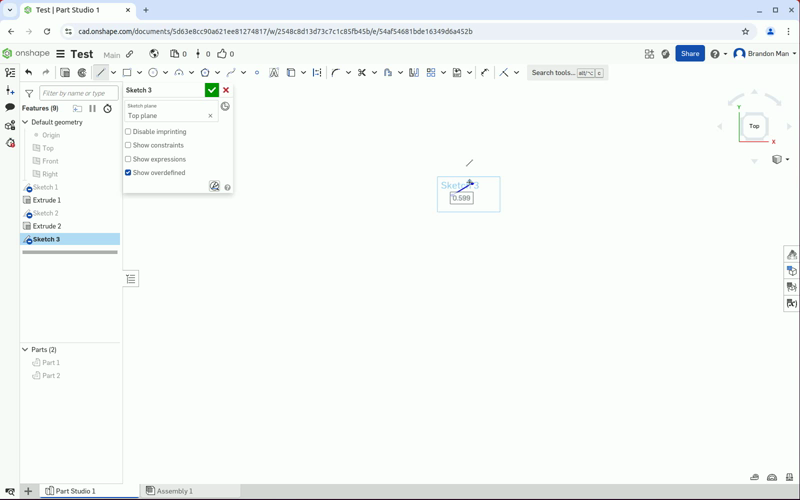
key_up(shift)
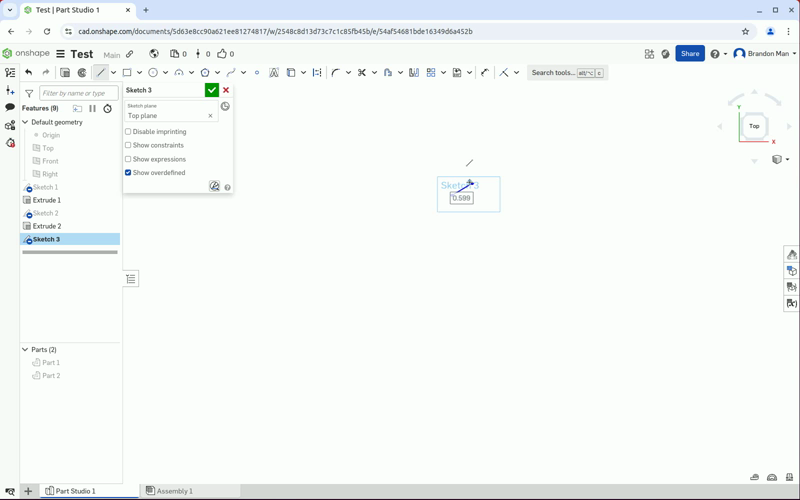
key_down(shift)
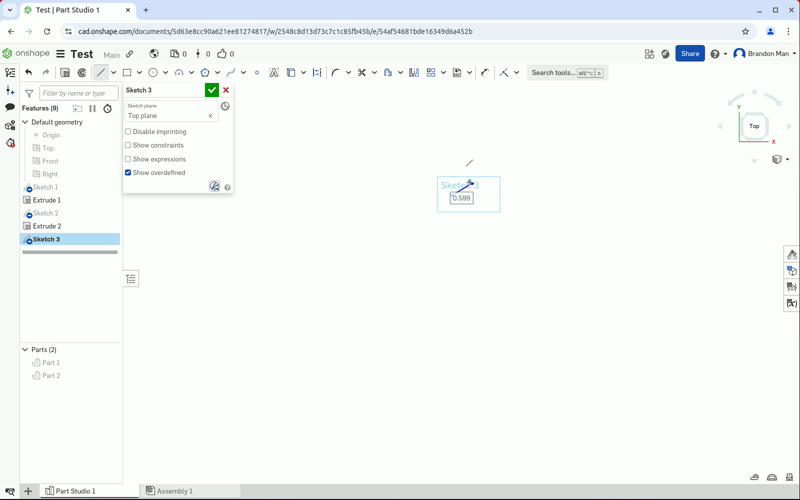
mouse_move(499, 181)
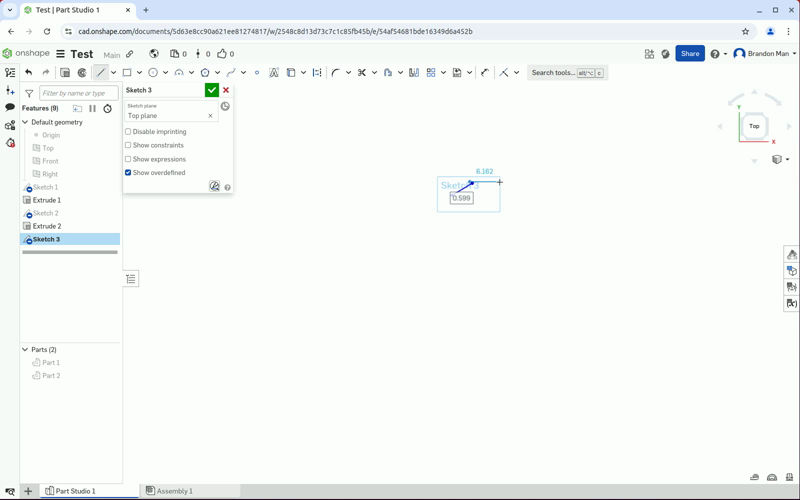
mouse_move(452, 192)
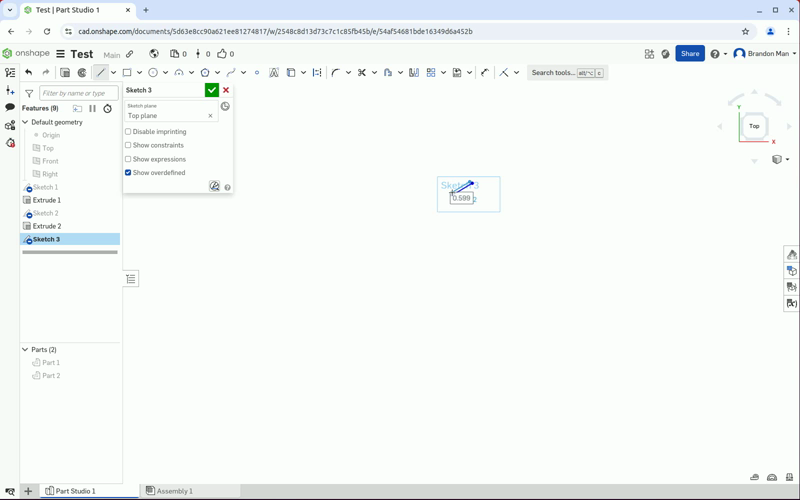
scroll(6)
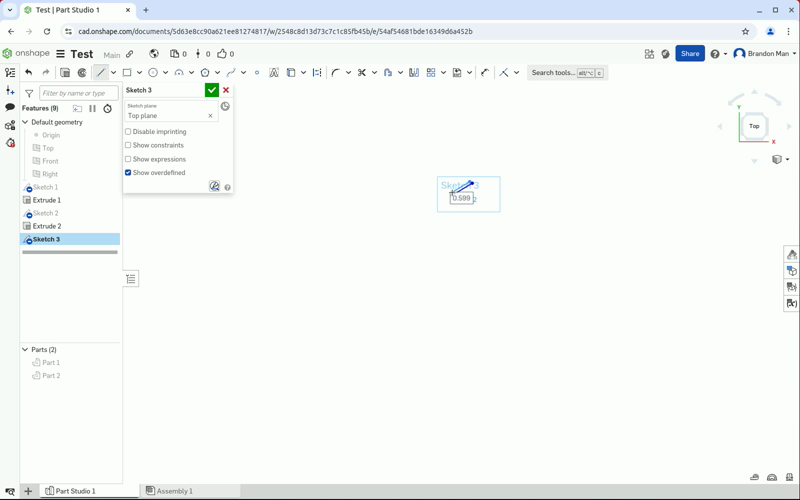
scroll(6)
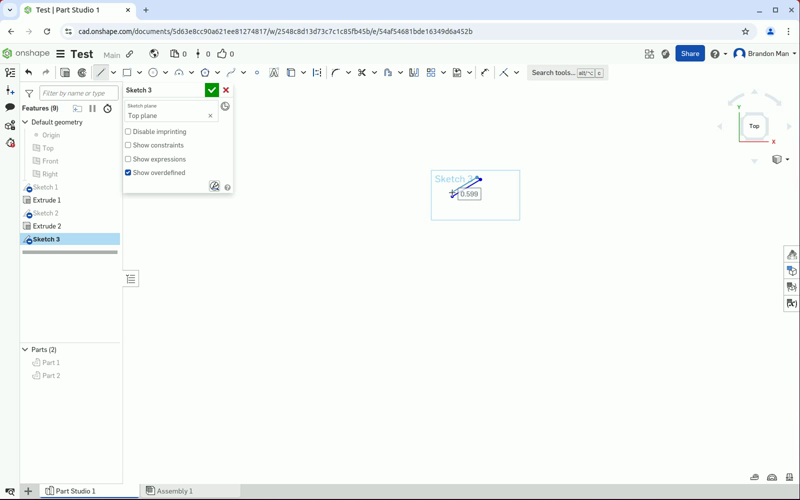
scroll(6)
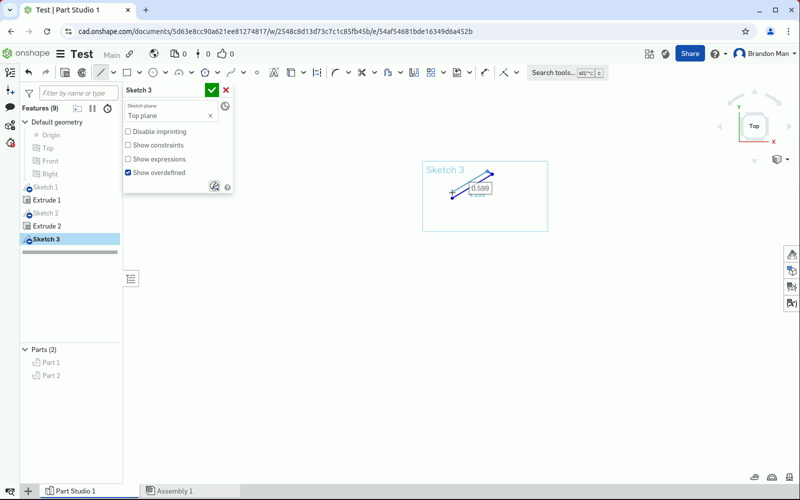
scroll(6)
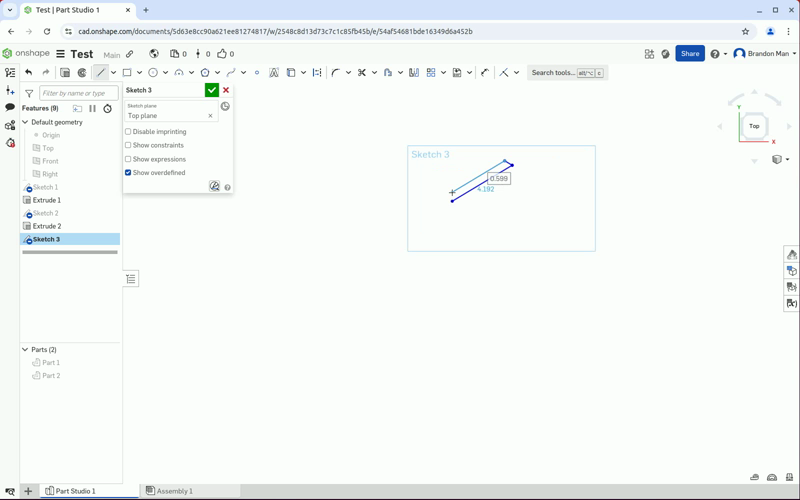
scroll(6)
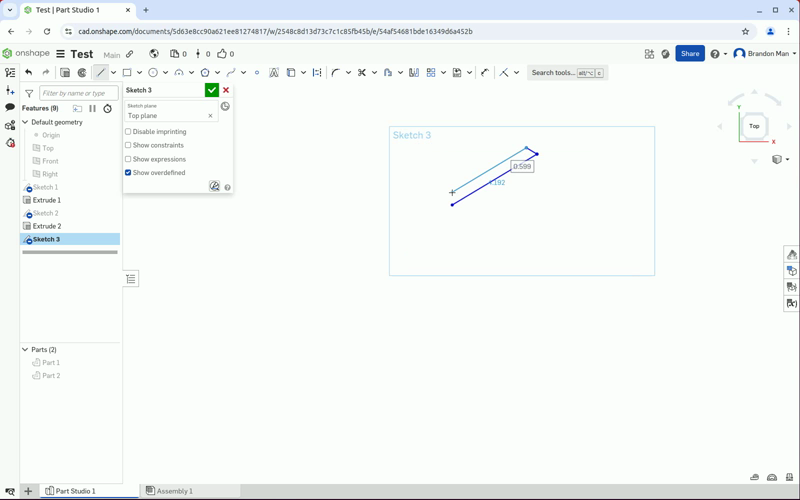
scroll(6)
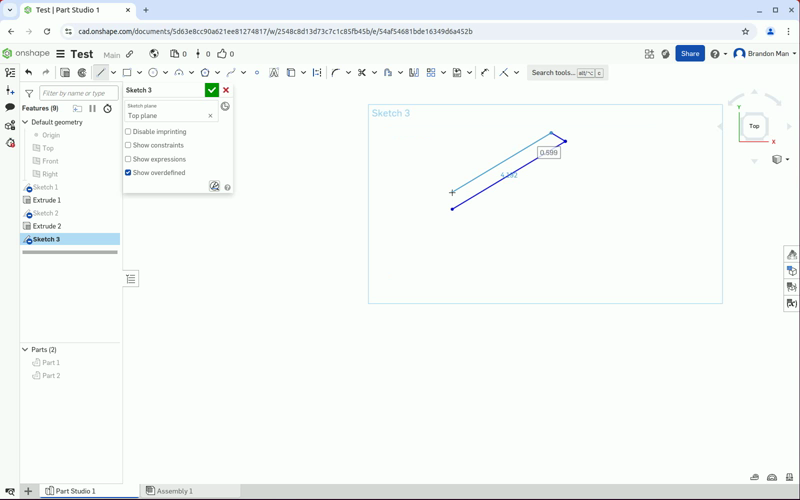
scroll(6)
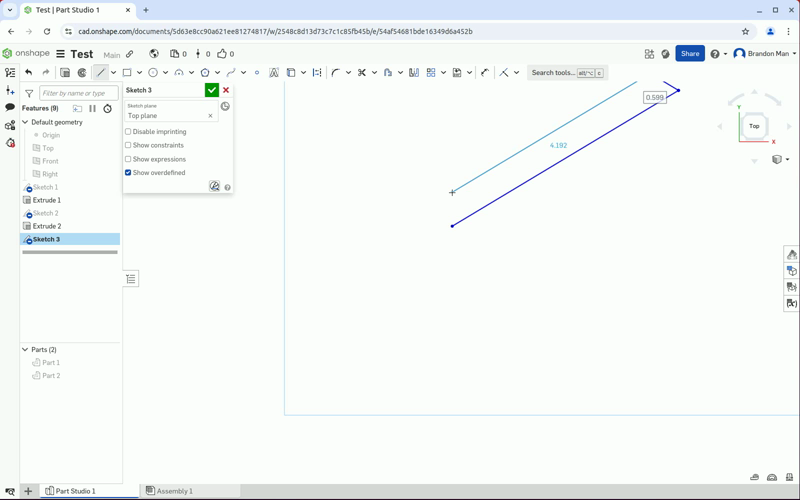
click(452, 192)
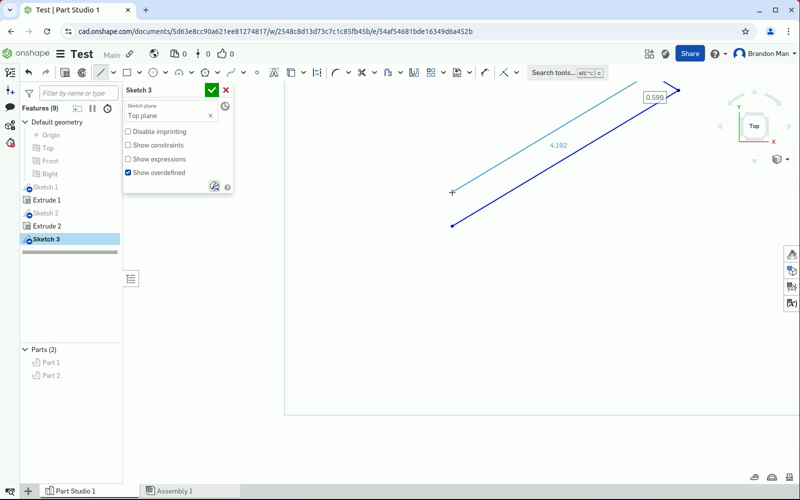
scroll(-6)
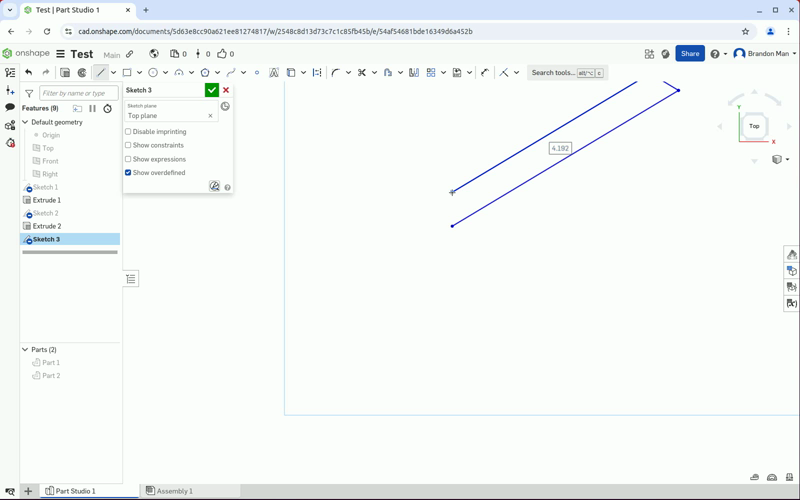
scroll(-6)
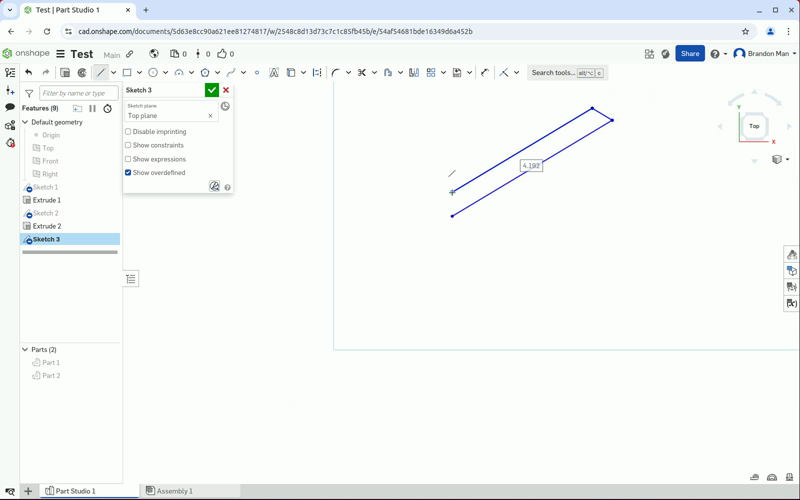
scroll(-6)
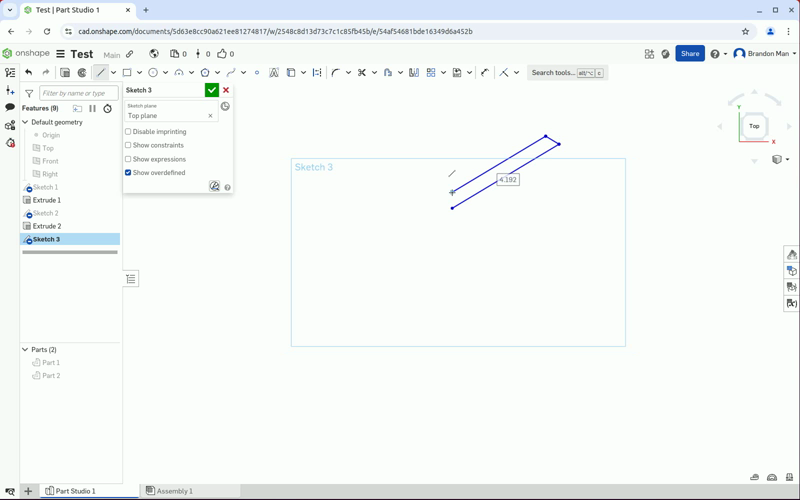
scroll(-6)
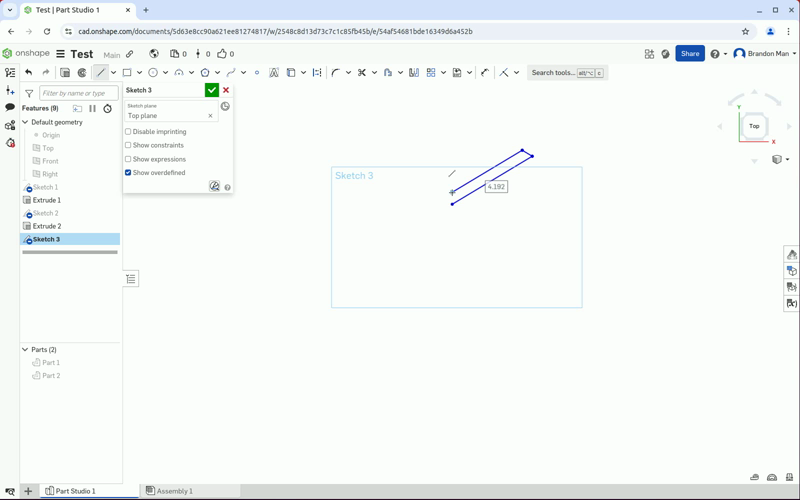
scroll(-6)
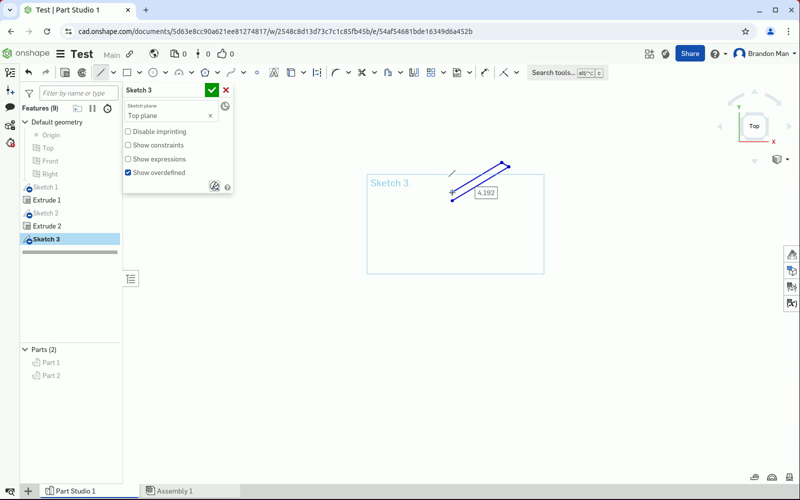
scroll(-6)
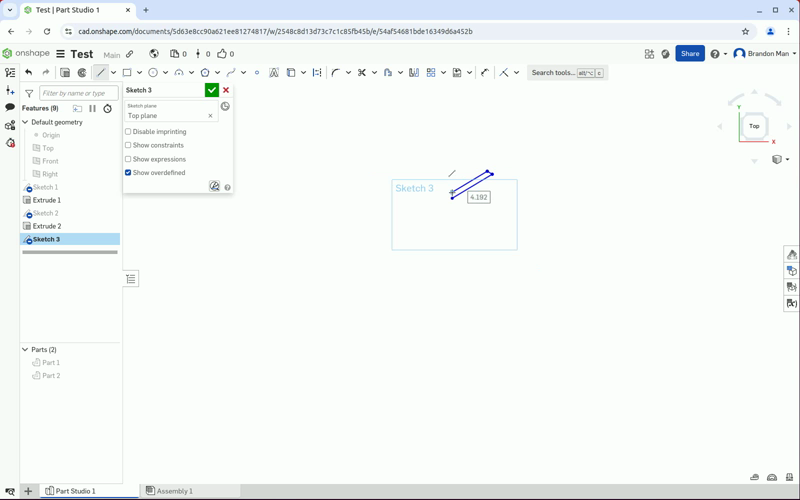
scroll(-6)
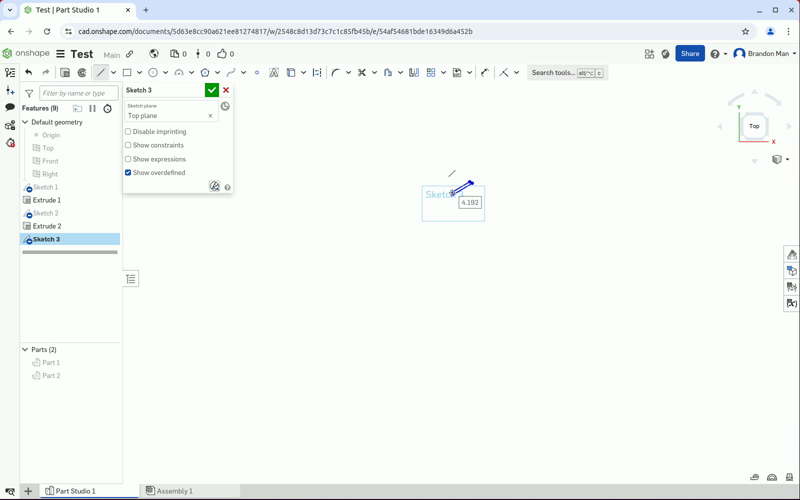
key_up(shift)
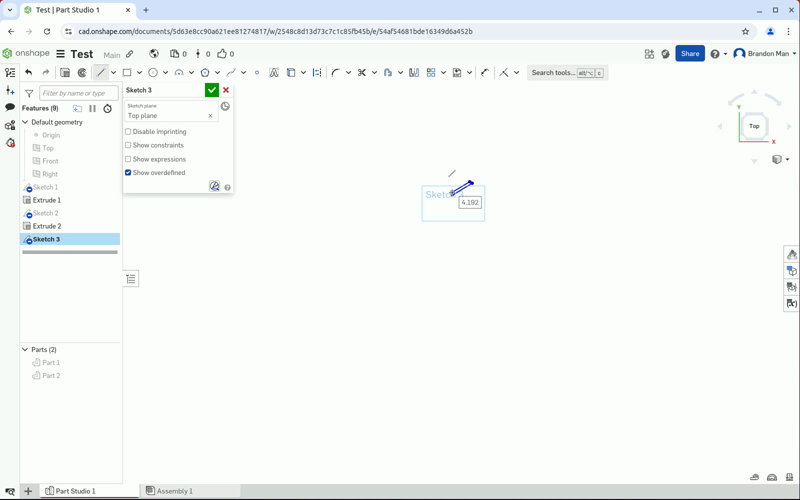
mouse_move(482, 192)
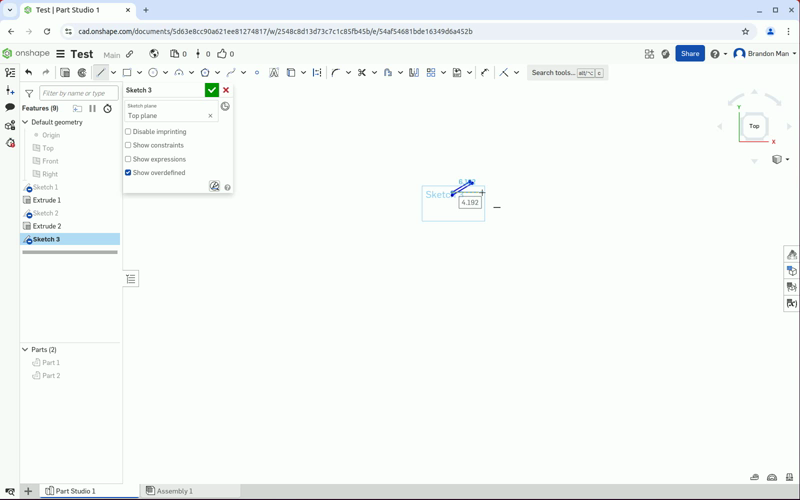
key_down(shift)
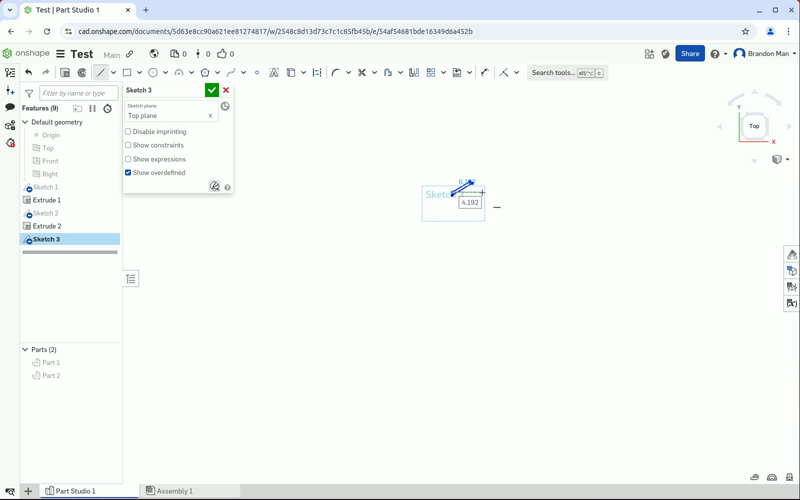
mouse_move(452, 195)
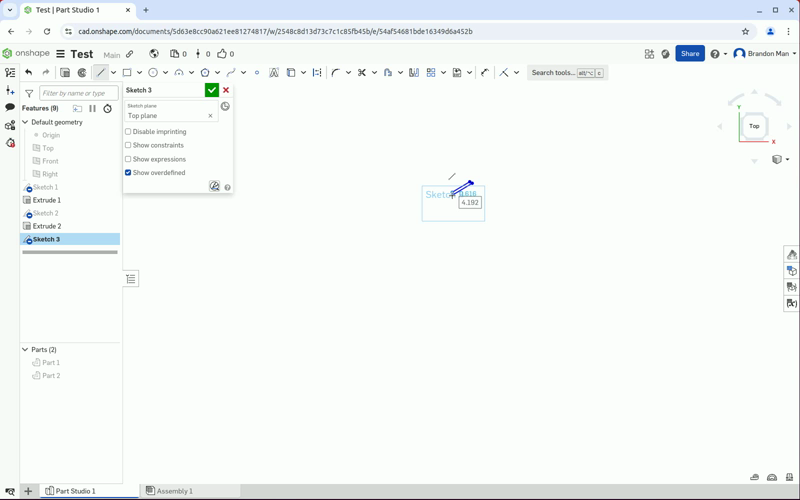
scroll(6)
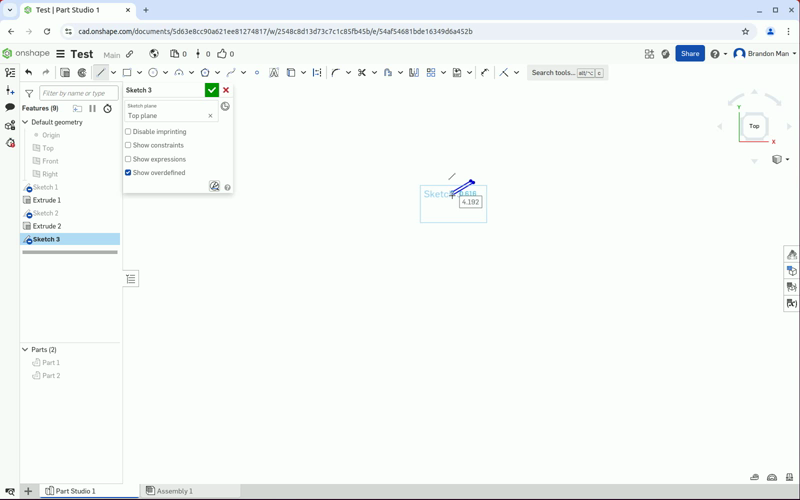
scroll(6)
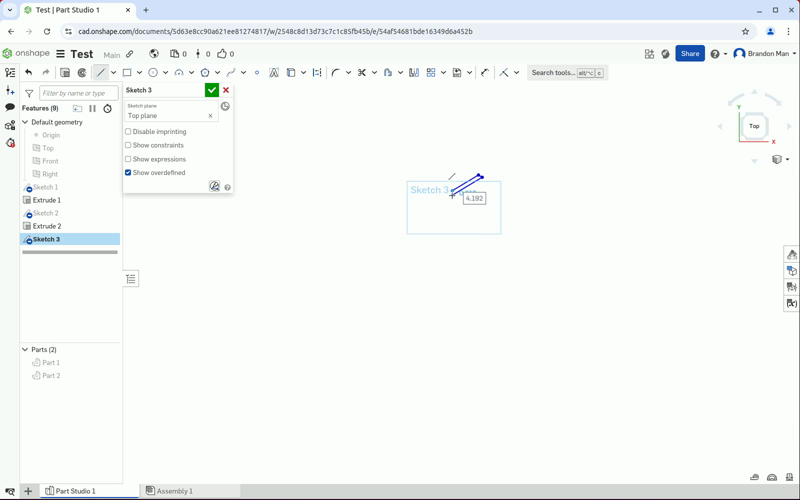
scroll(6)
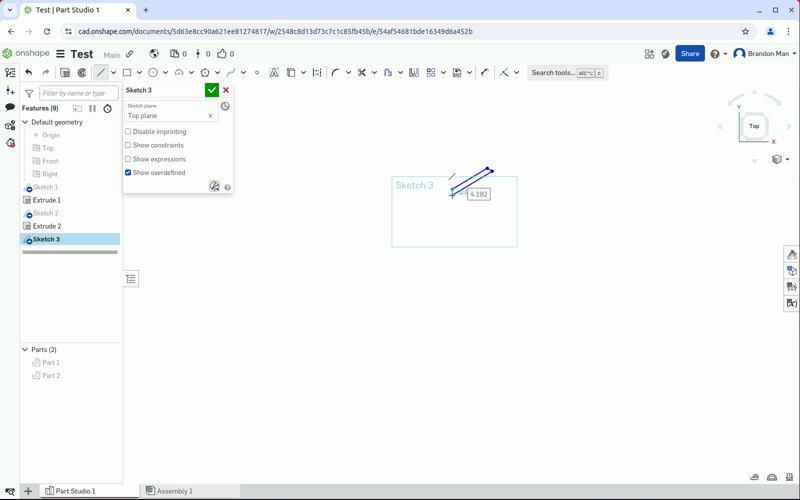
scroll(6)
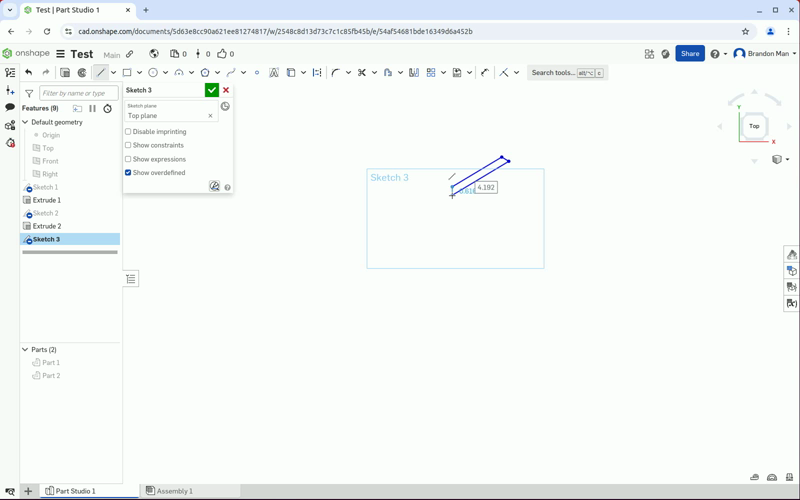
scroll(6)
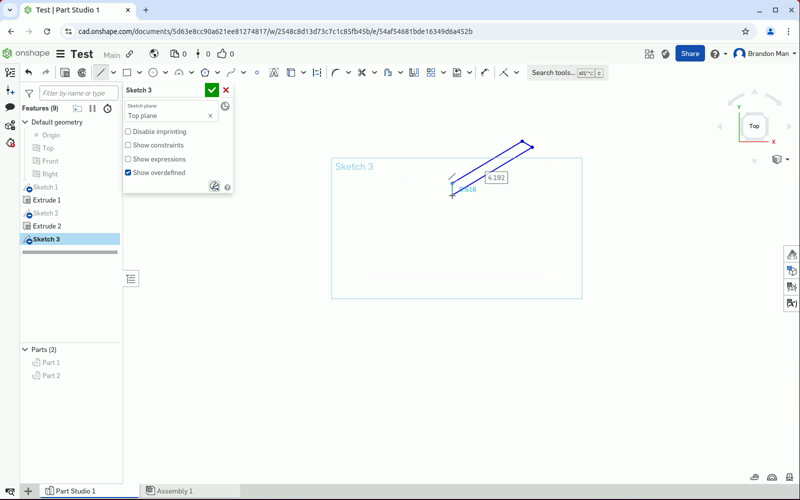
scroll(6)
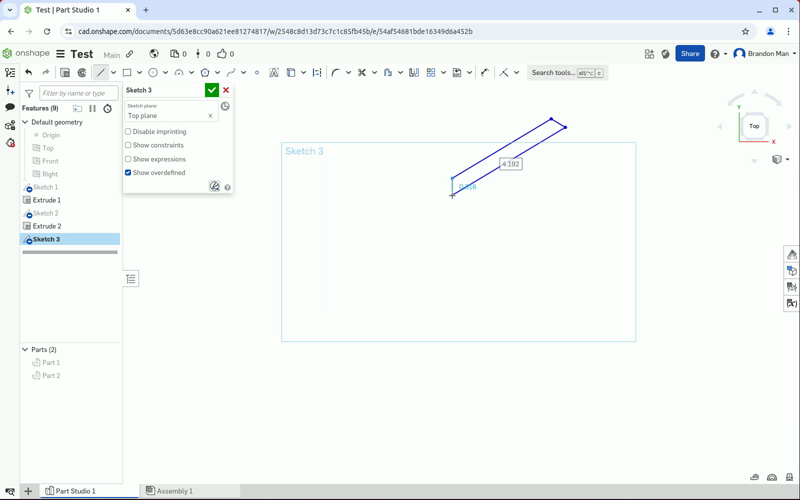
scroll(6)
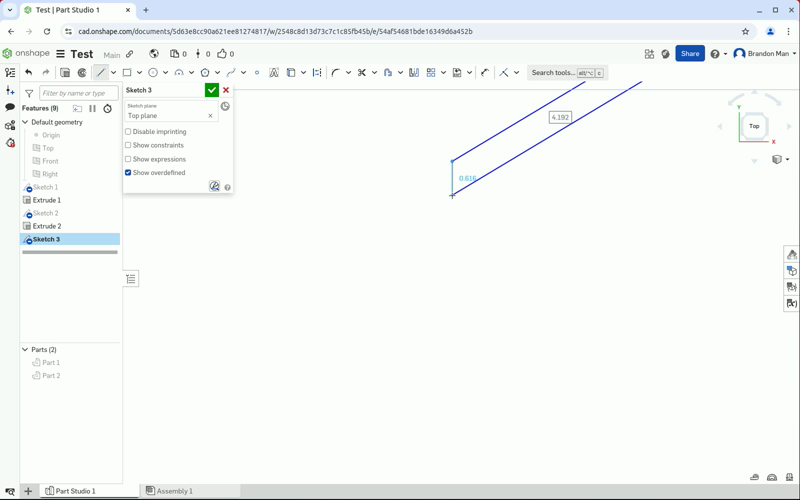
key_up(shift)
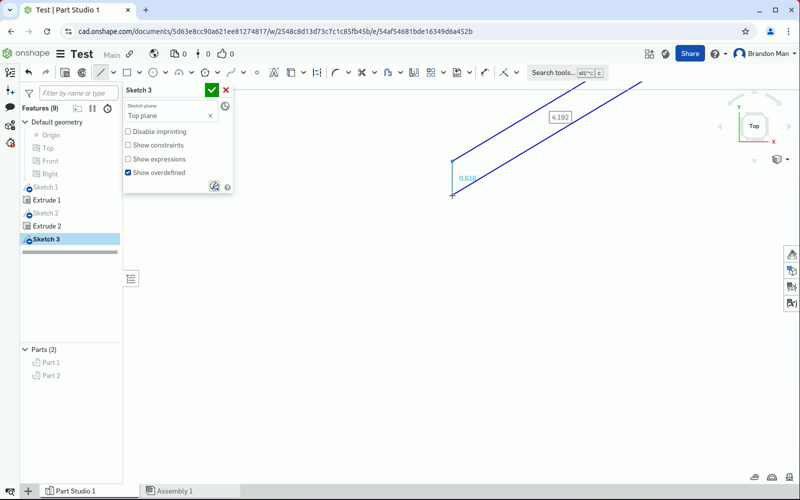
click(452, 195)
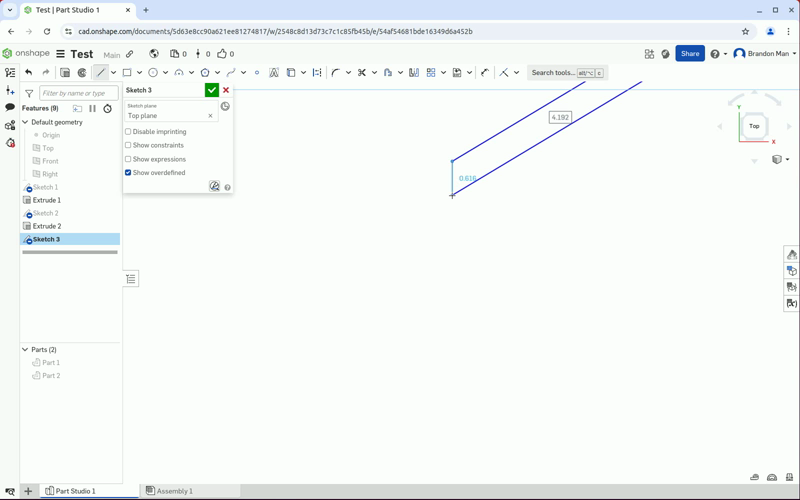
scroll(-6)
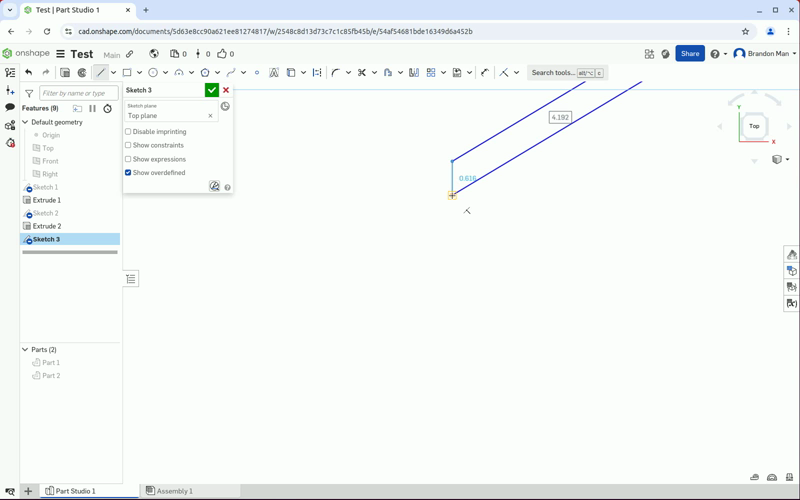
scroll(-6)
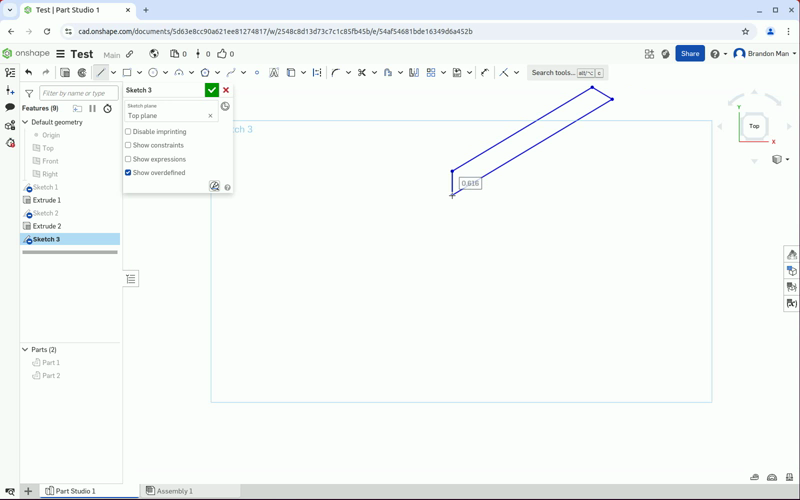
scroll(-6)
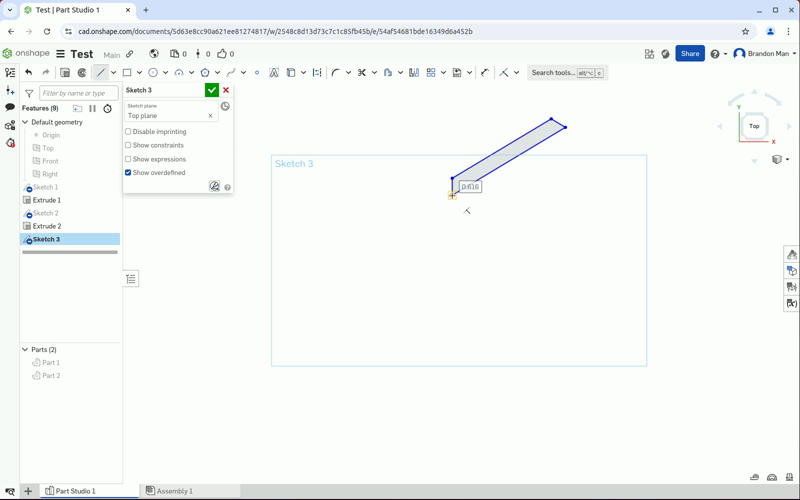
scroll(-6)
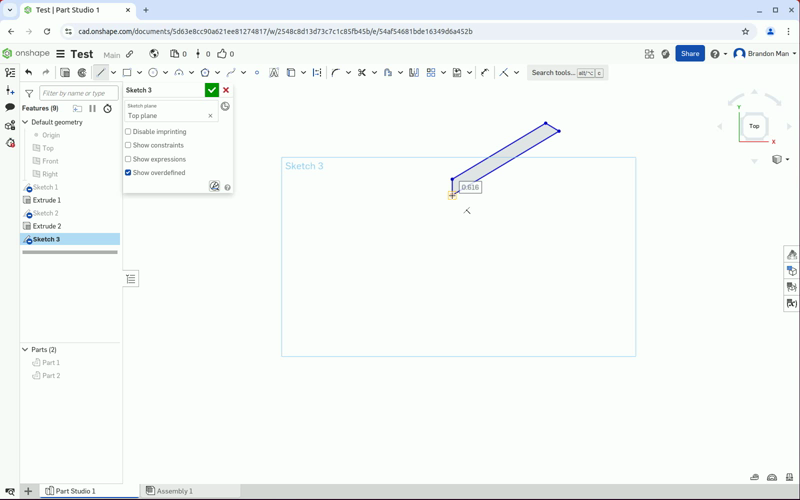
scroll(-6)
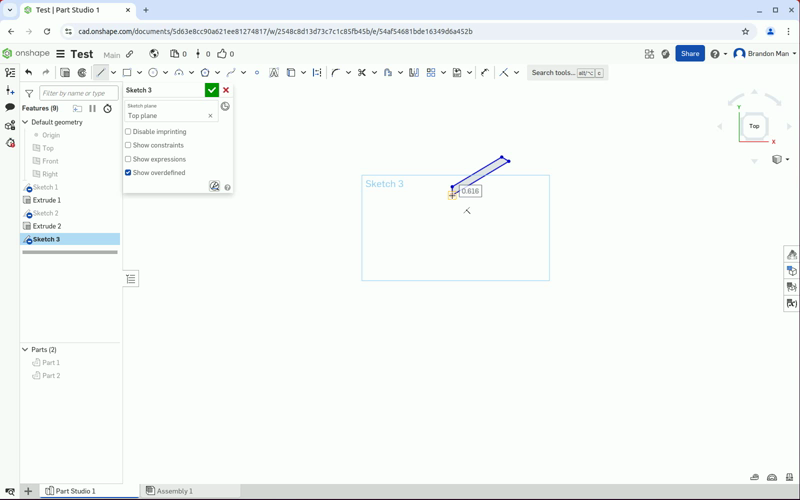
scroll(-6)
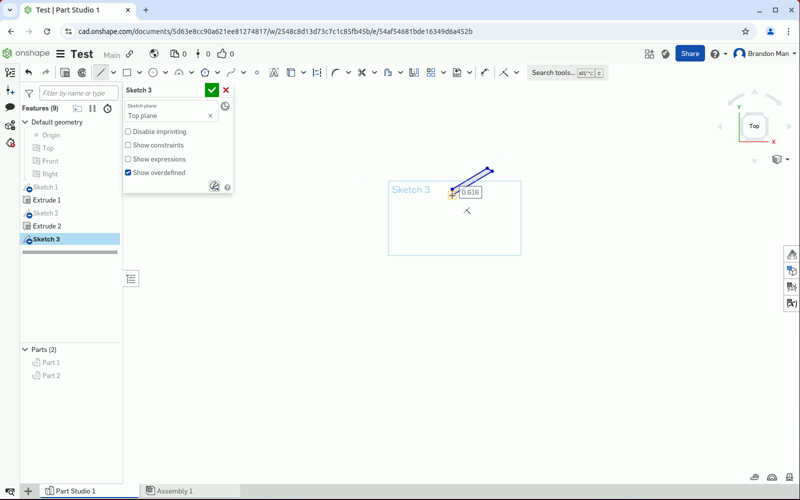
scroll(-6)
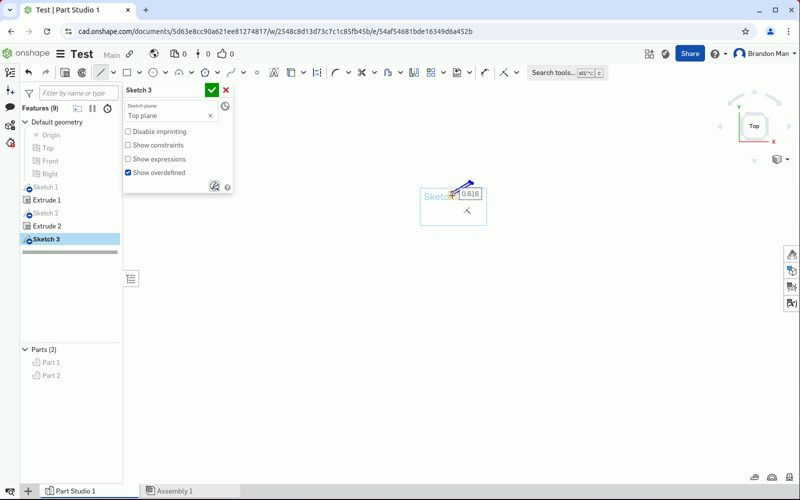
key(esc)
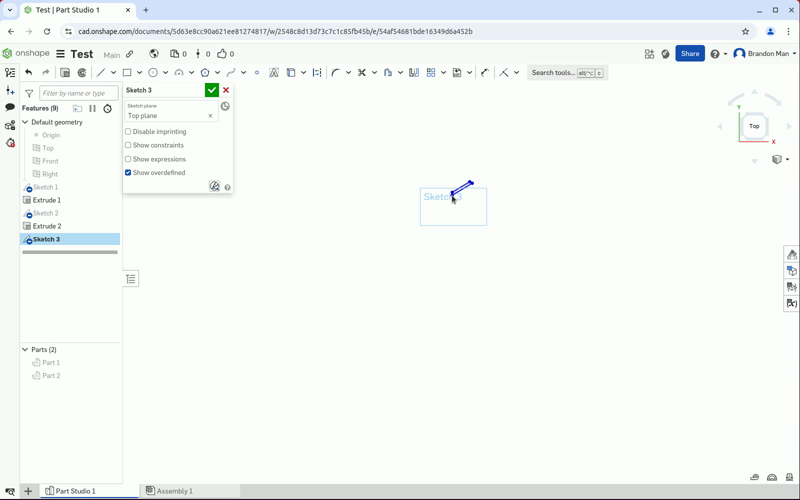
key(c)
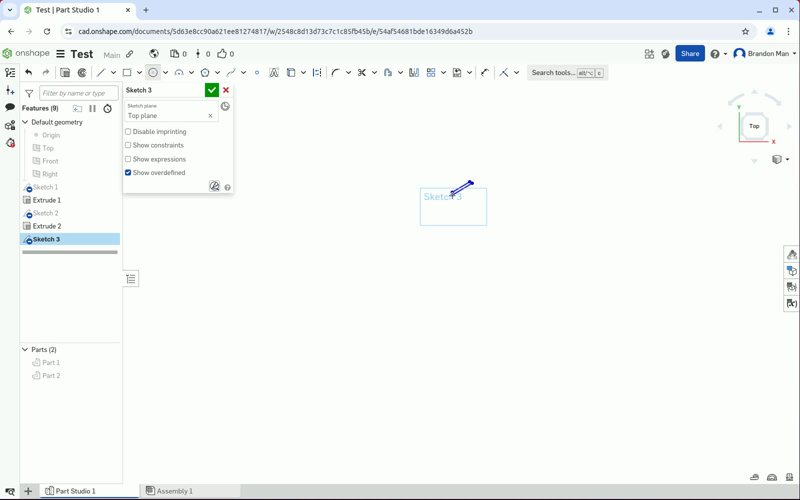
key_down(shift)
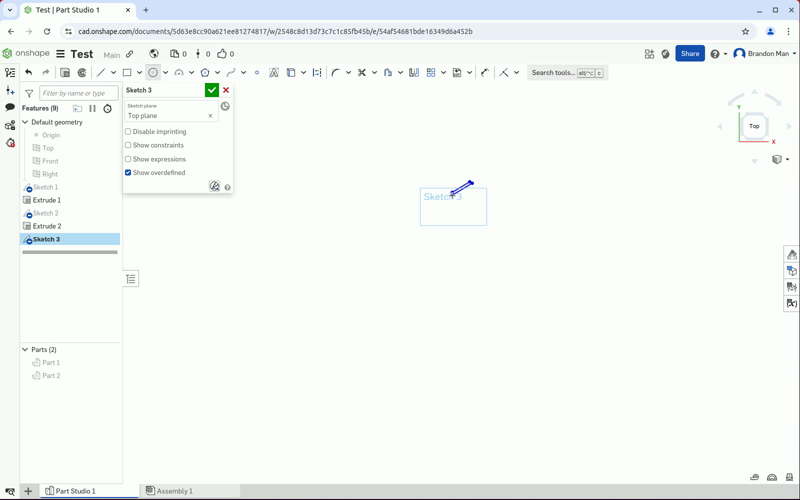
mouse_move(453, 193)
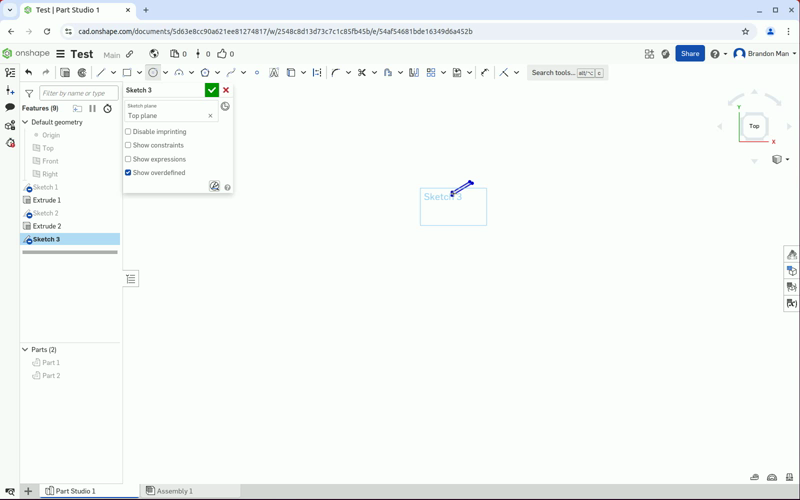
scroll(6)
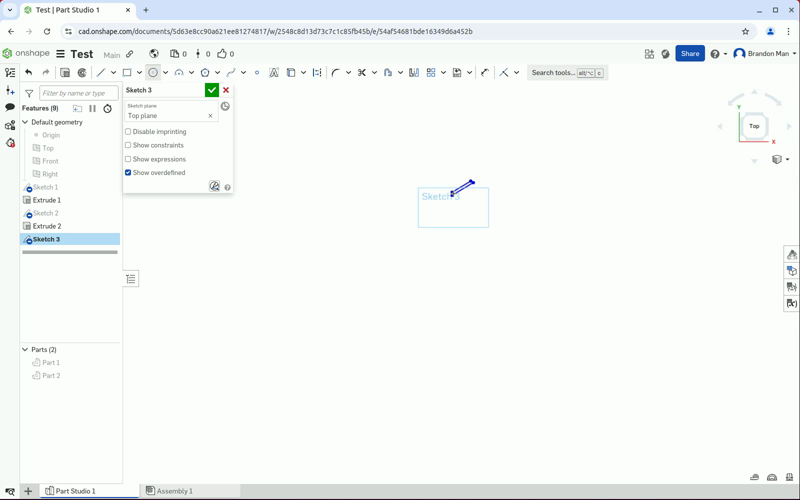
scroll(6)
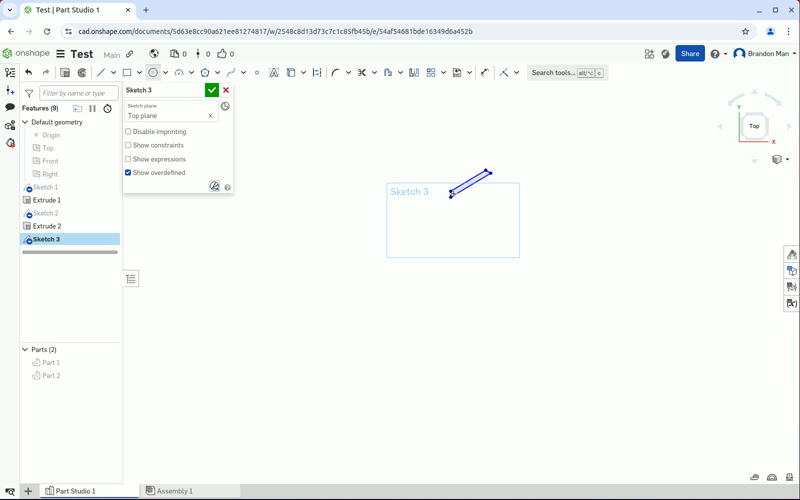
scroll(6)
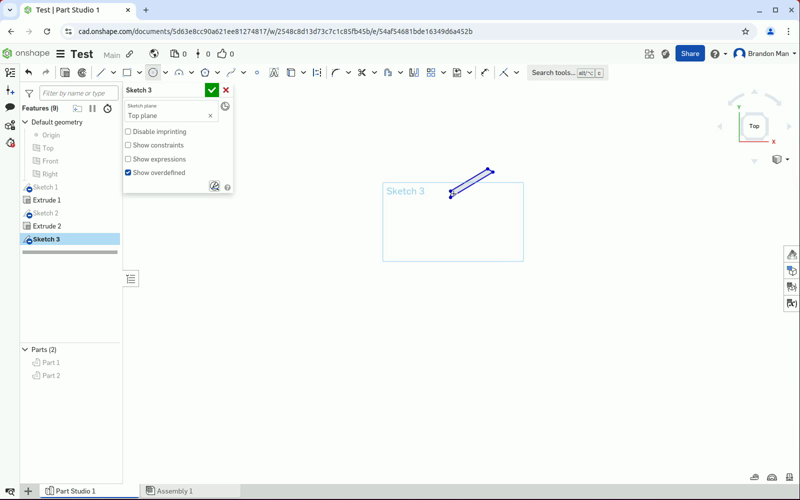
scroll(6)
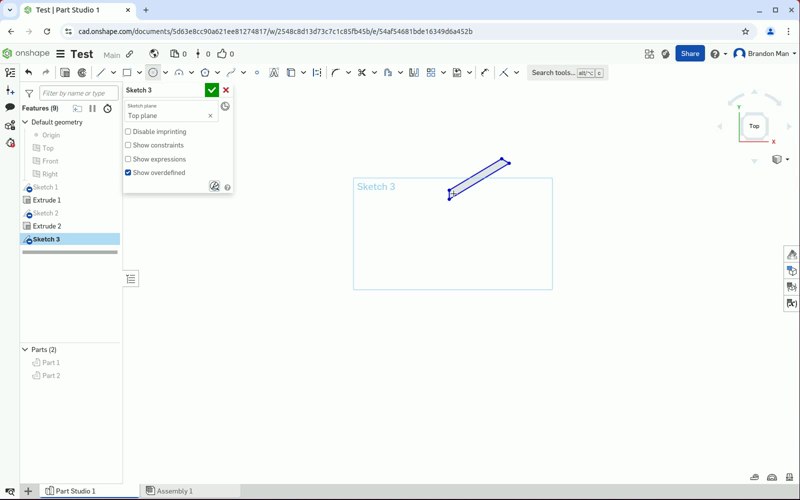
scroll(6)
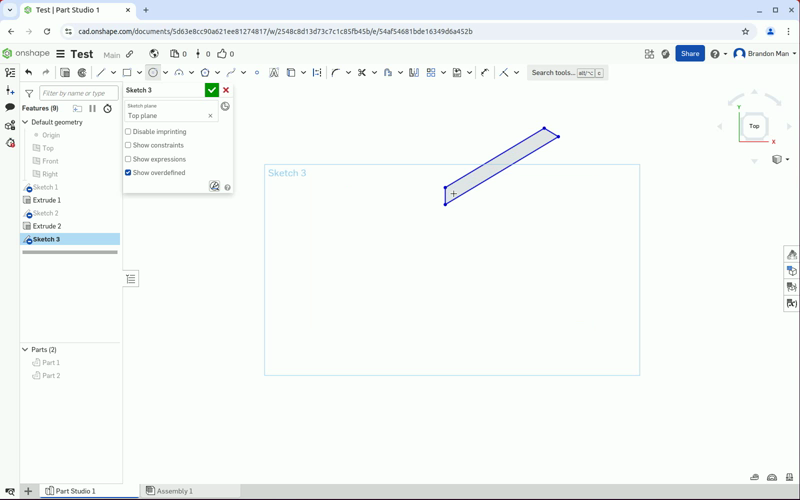
scroll(6)
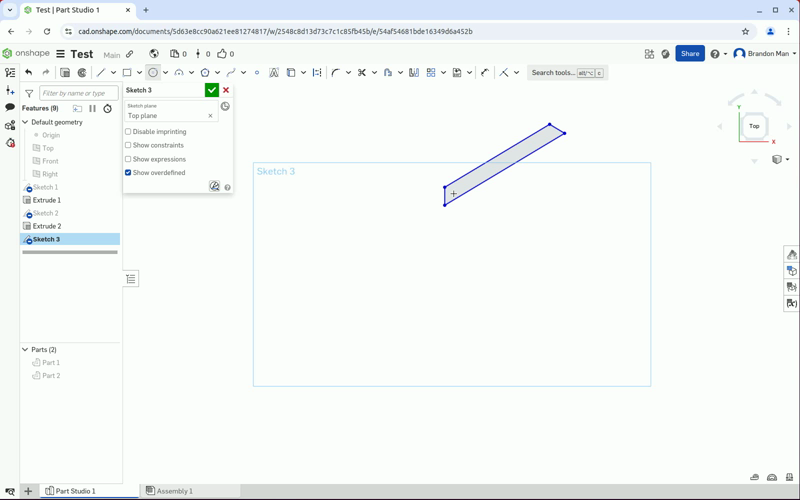
scroll(6)
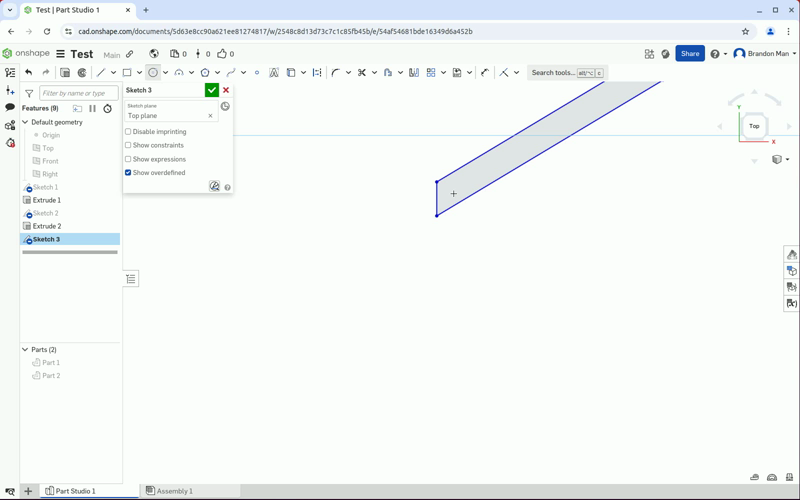
click(453, 193)
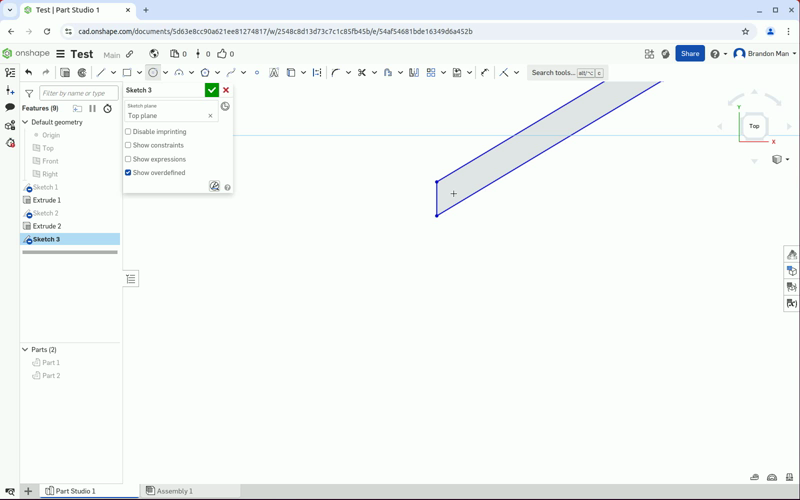
scroll(-6)
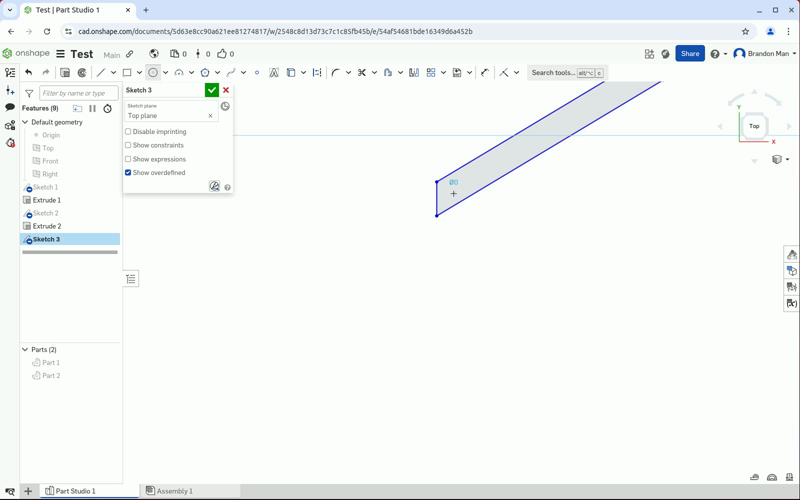
scroll(-6)
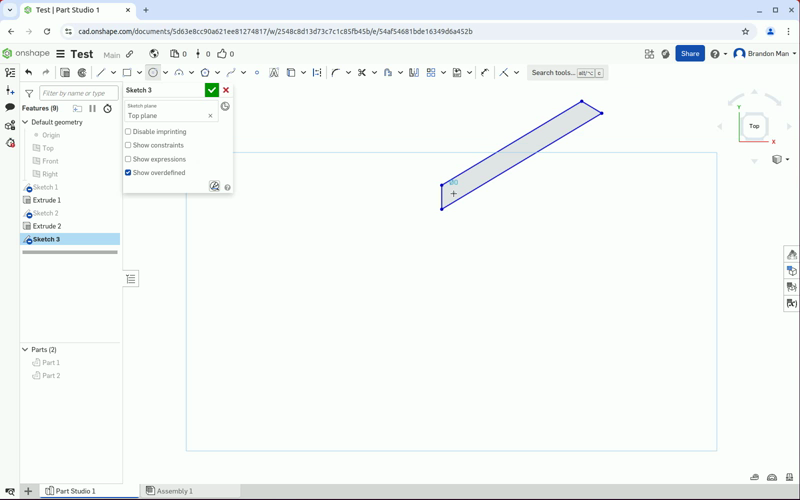
scroll(-6)
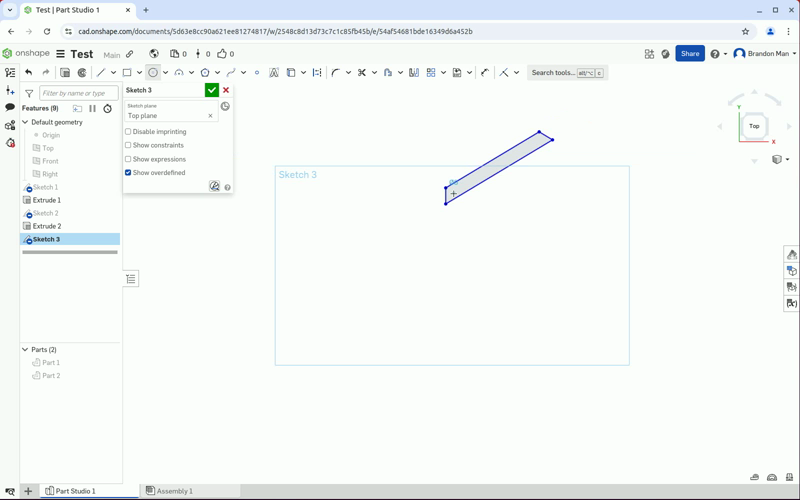
scroll(-6)
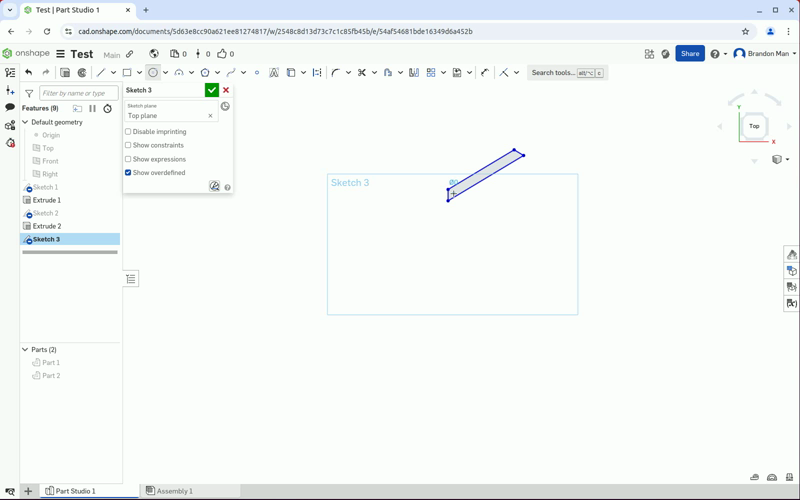
scroll(-6)
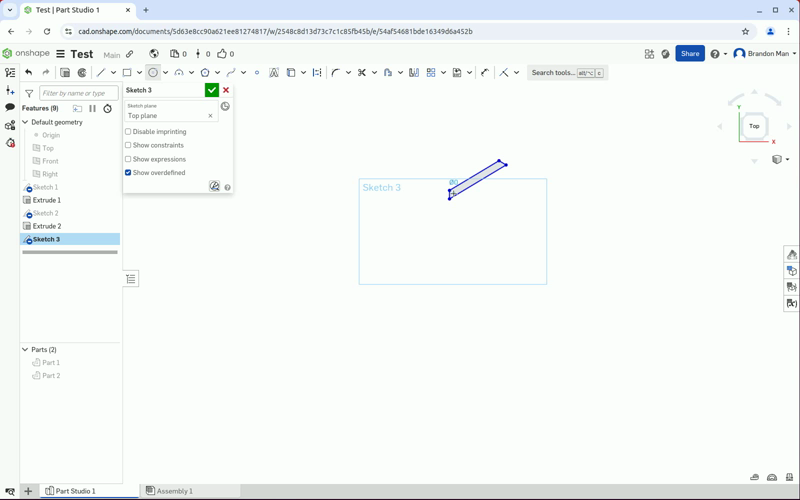
scroll(-6)
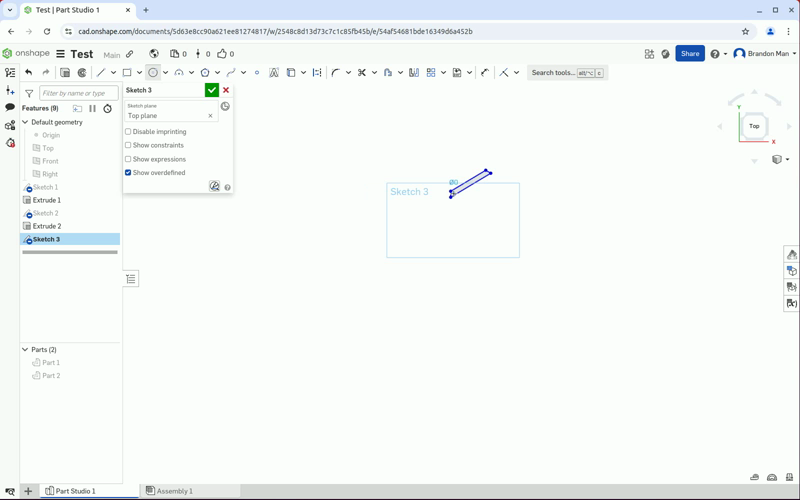
scroll(-6)
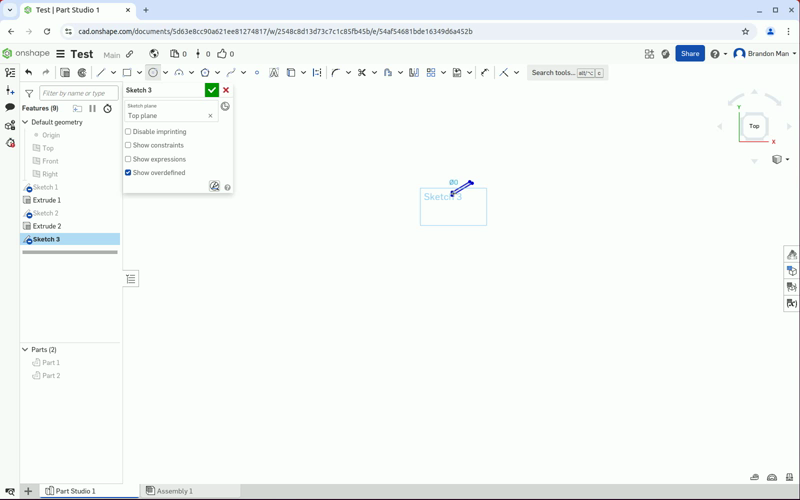
key_up(shift)
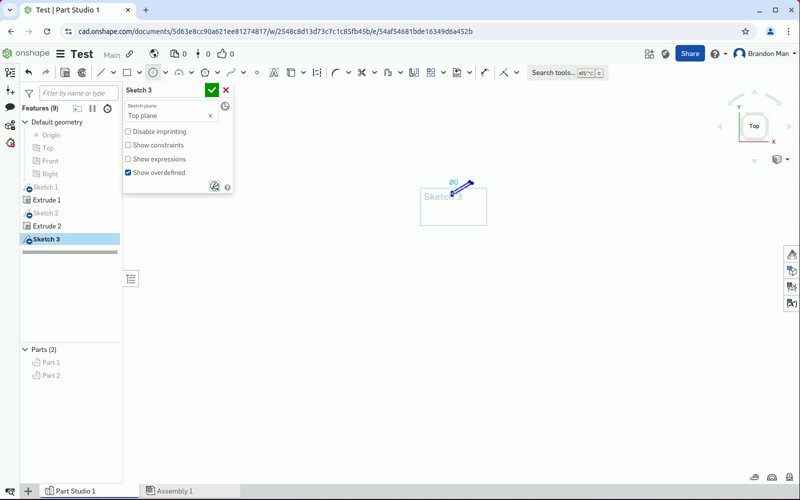
mouse_move(454, 193)
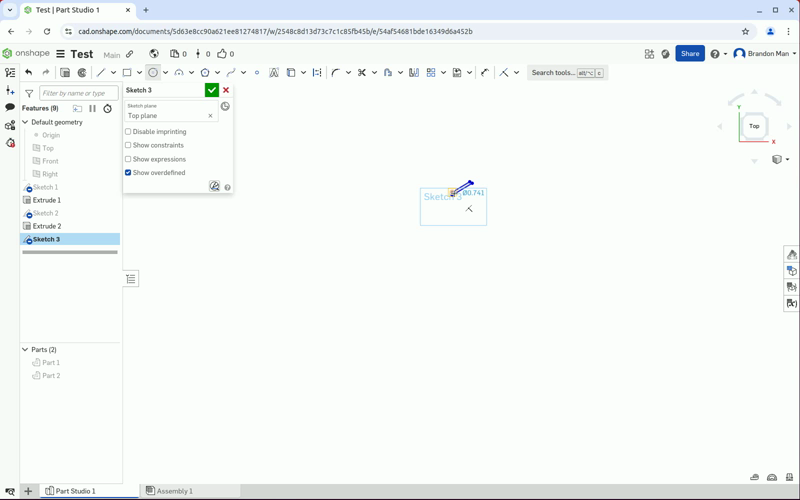
scroll(6)
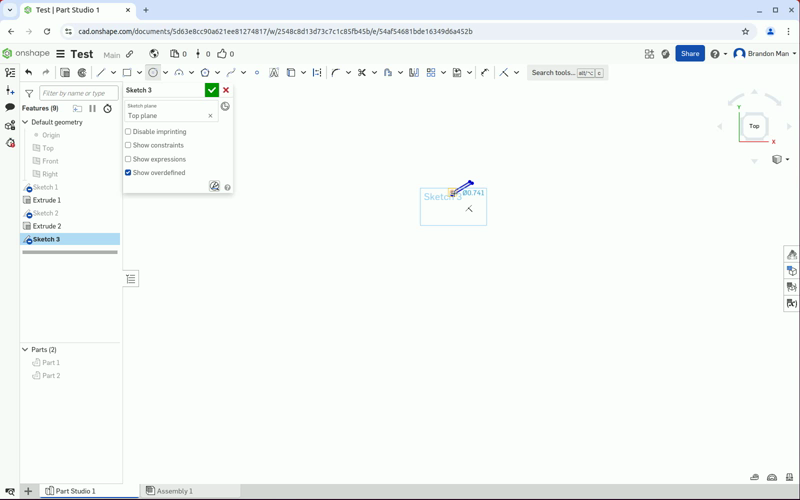
scroll(6)
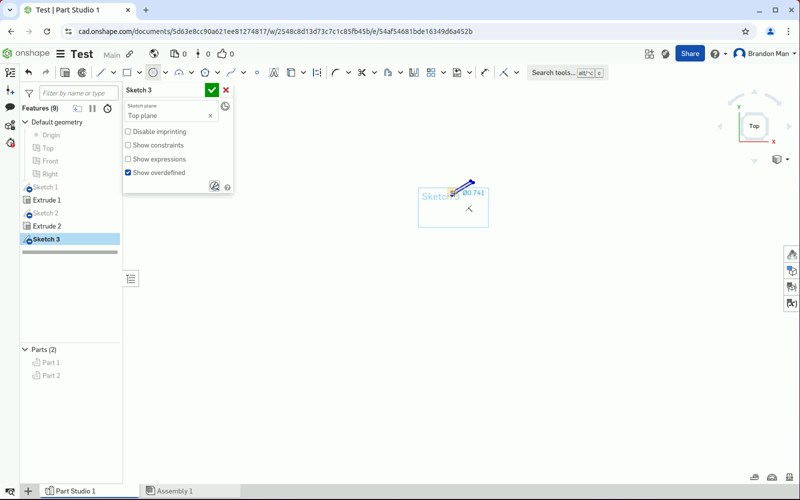
scroll(6)
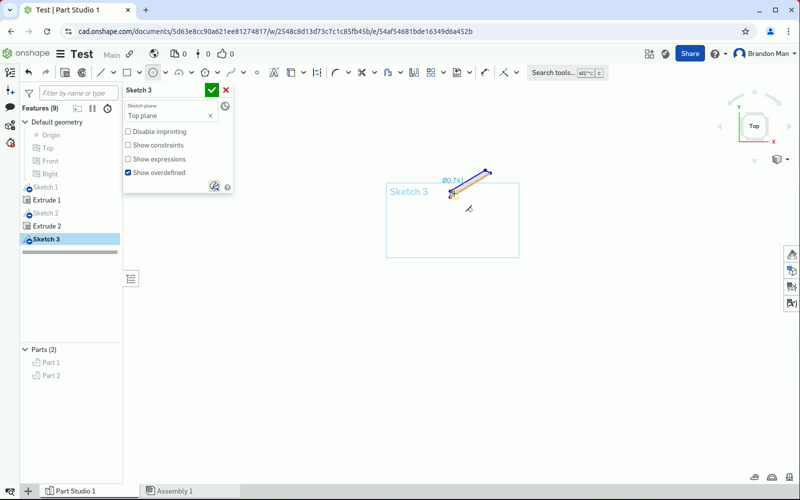
scroll(6)
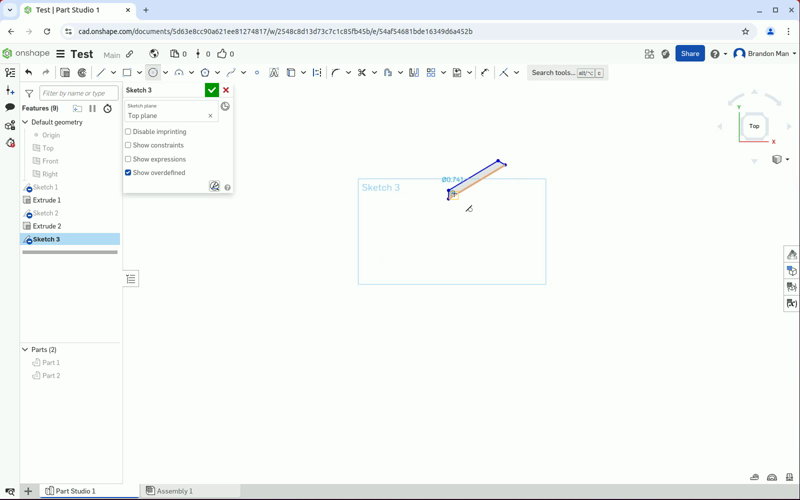
scroll(6)
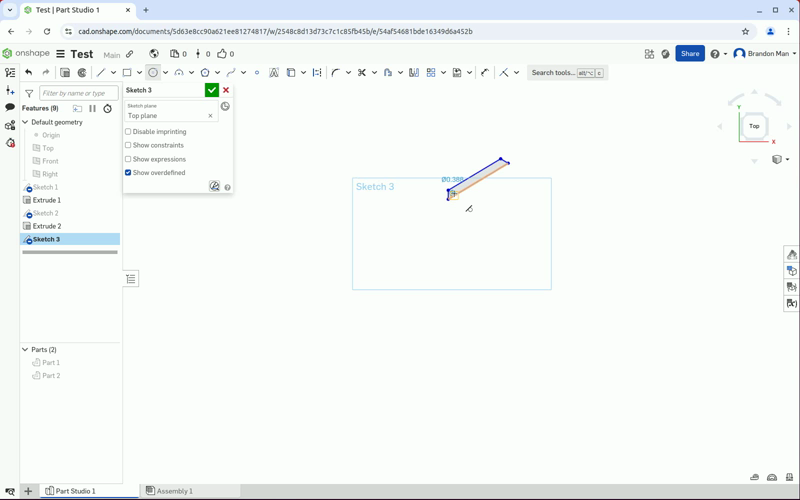
scroll(6)
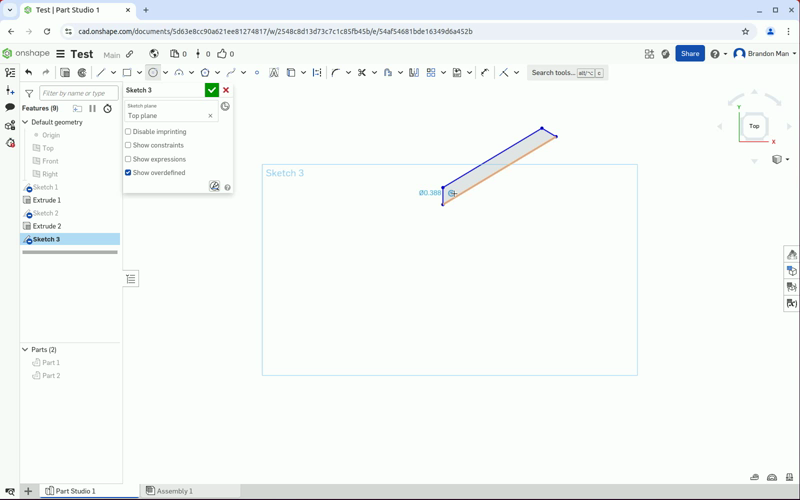
scroll(6)
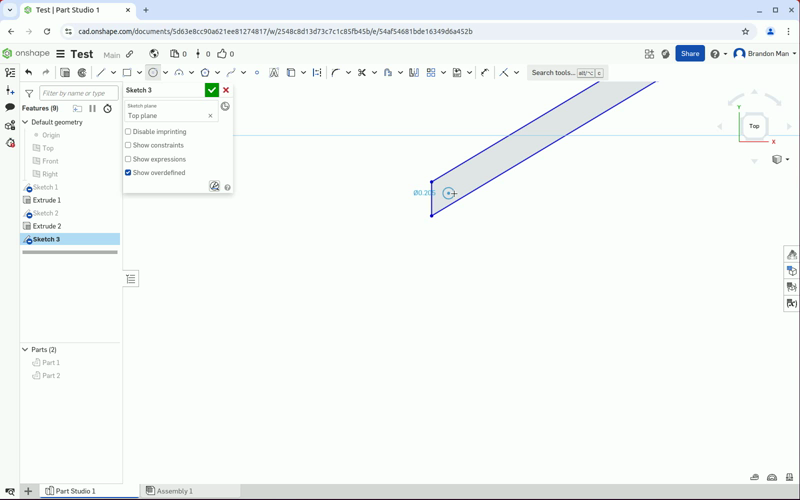
click(454, 193)
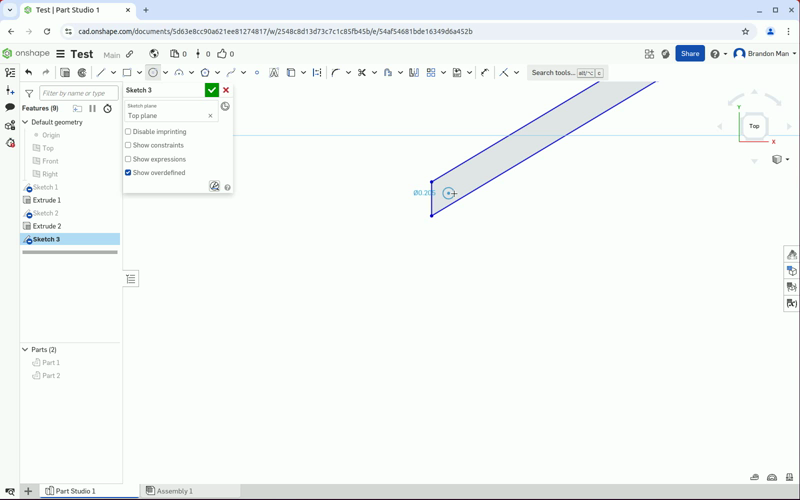
scroll(-6)
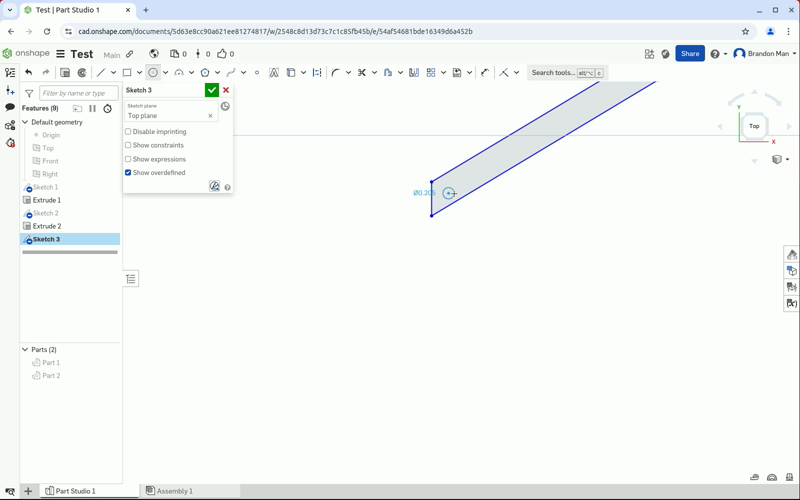
scroll(-6)
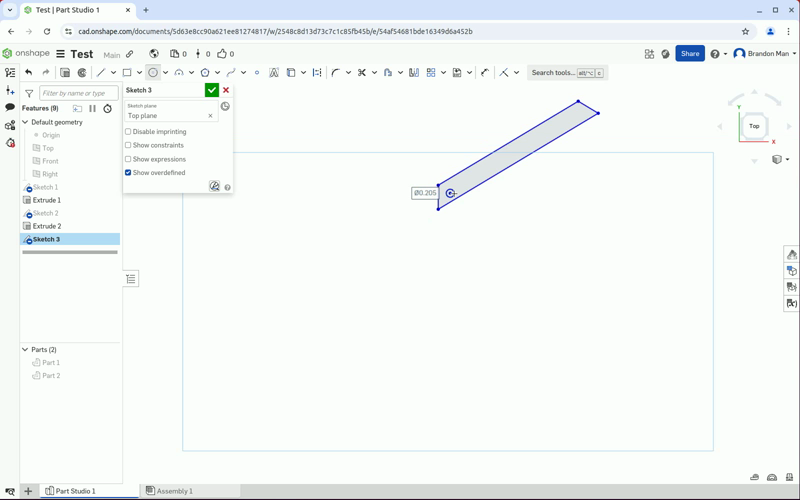
scroll(-6)
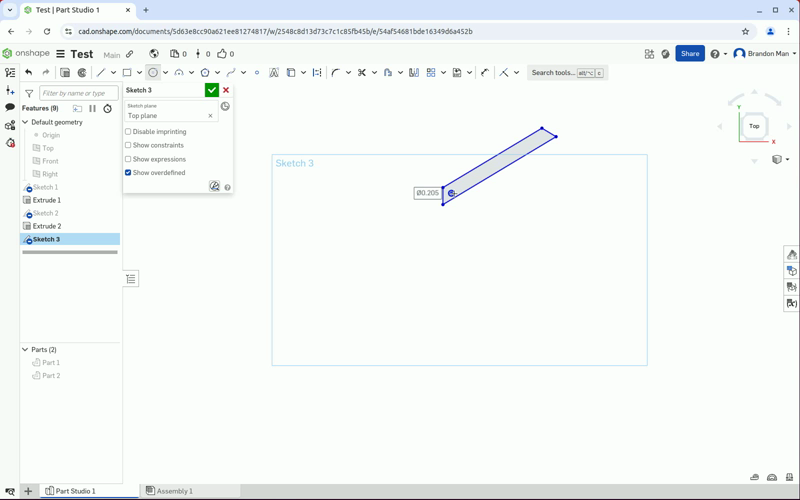
scroll(-6)
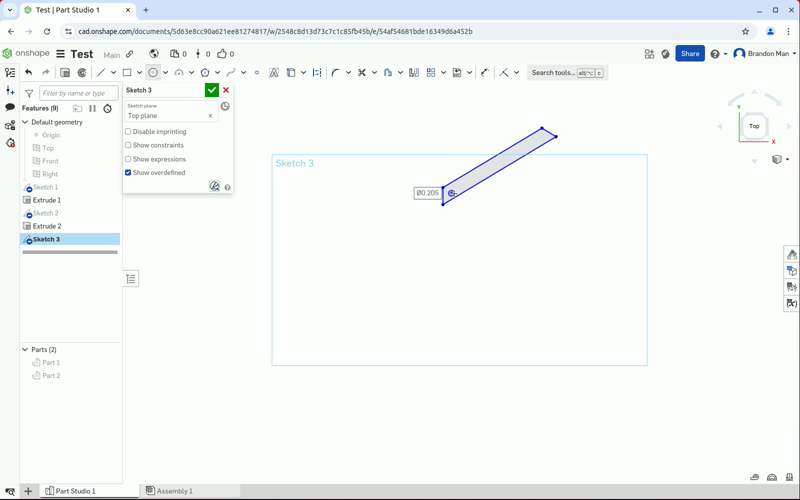
scroll(-6)
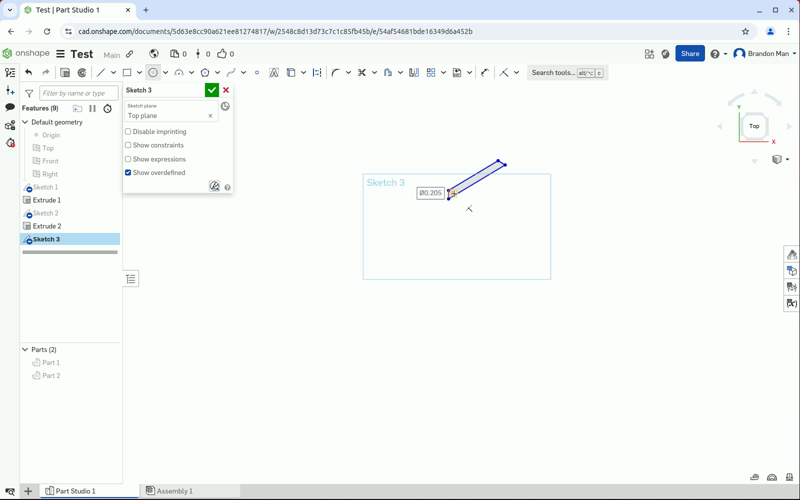
scroll(-6)
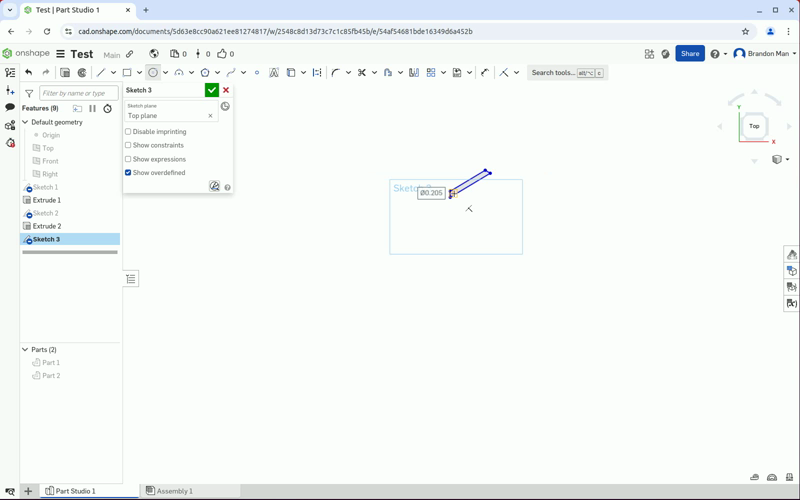
scroll(-6)
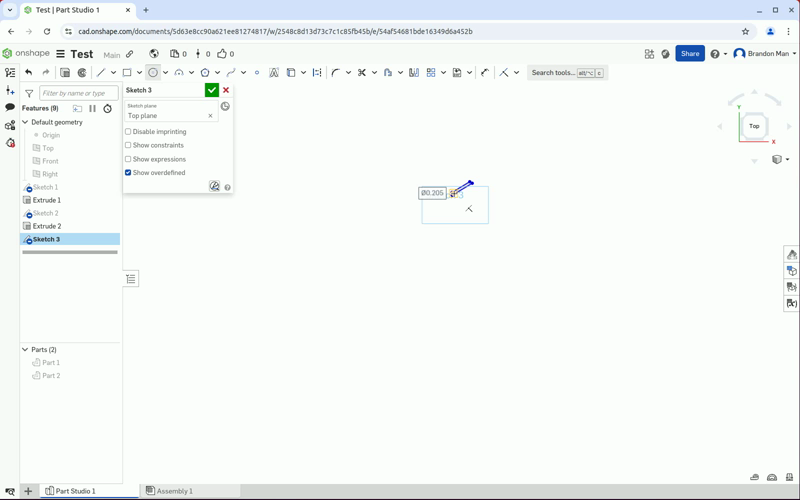
key(esc)
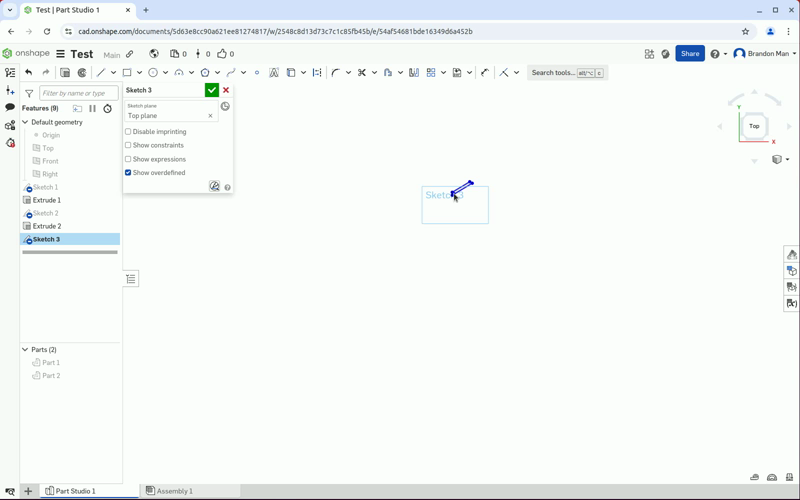
mouse_move(455, 190)
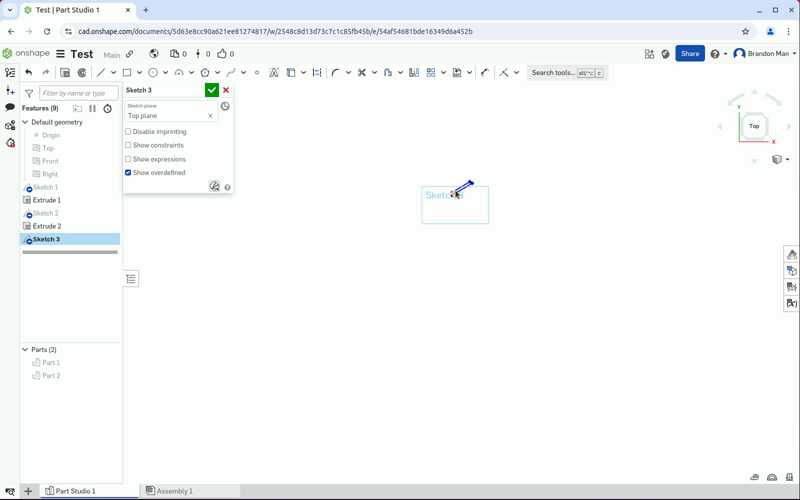
scroll(6)
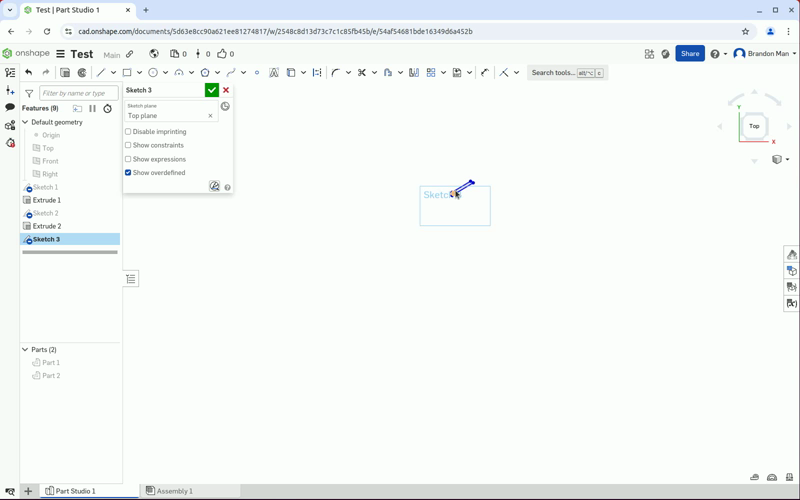
scroll(6)
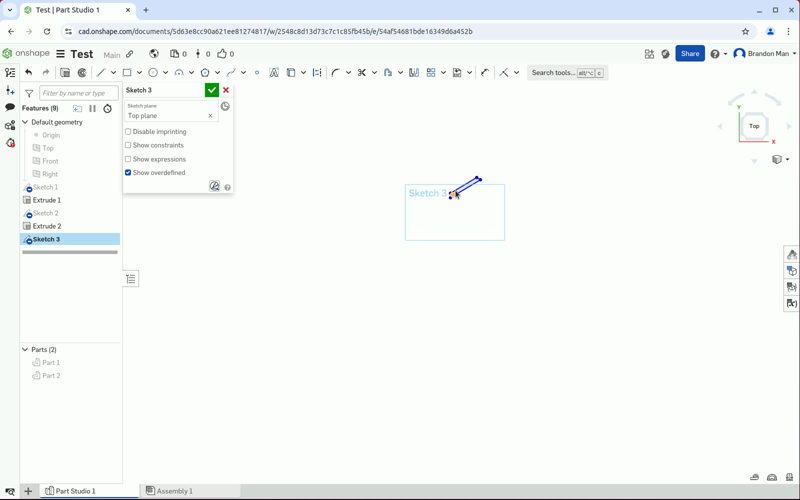
scroll(6)
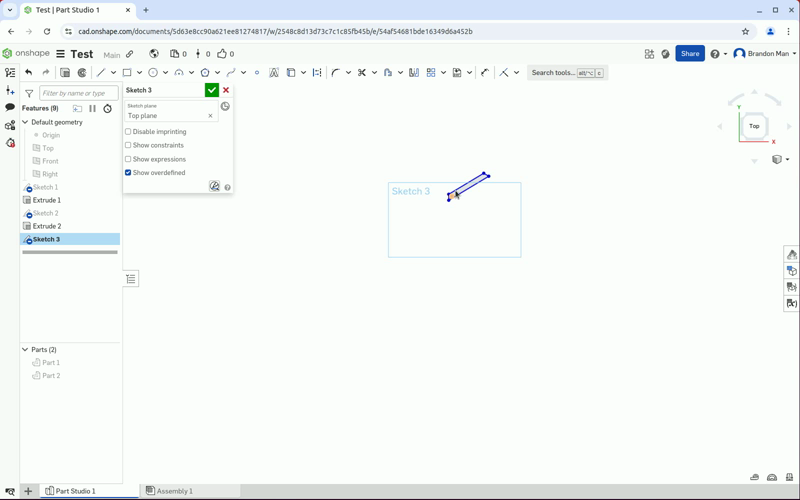
scroll(6)
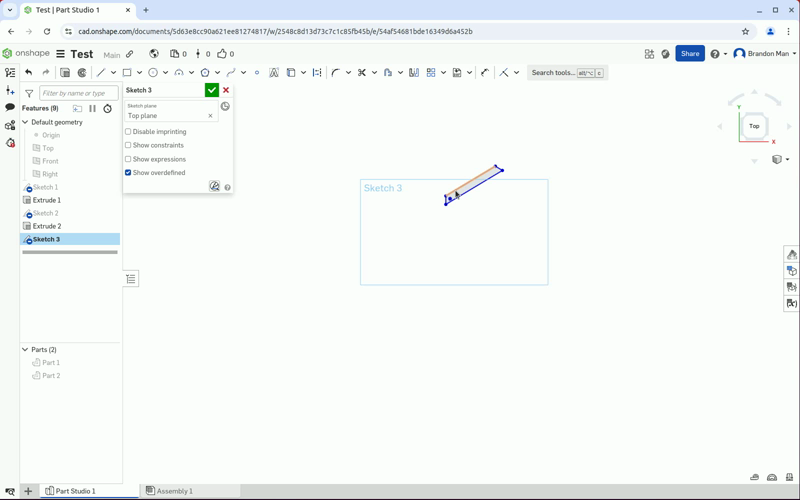
scroll(6)
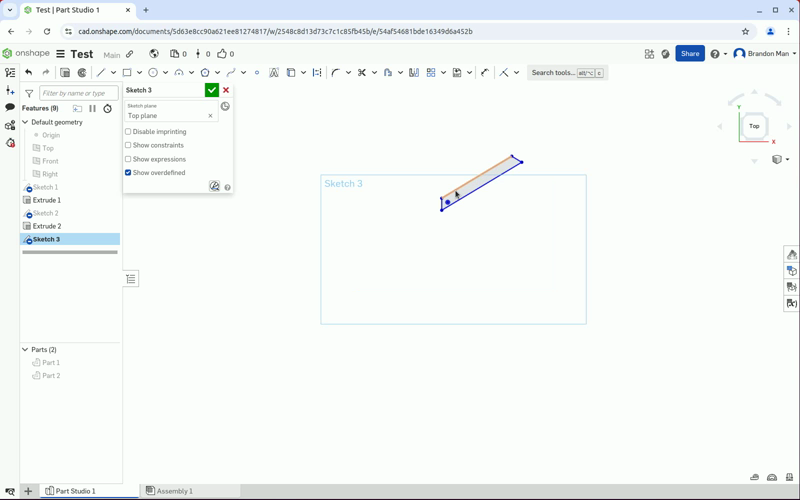
scroll(6)
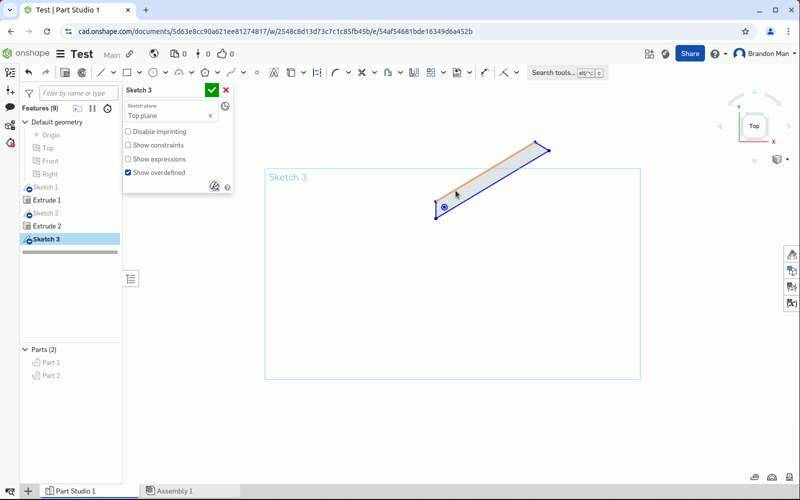
scroll(6)
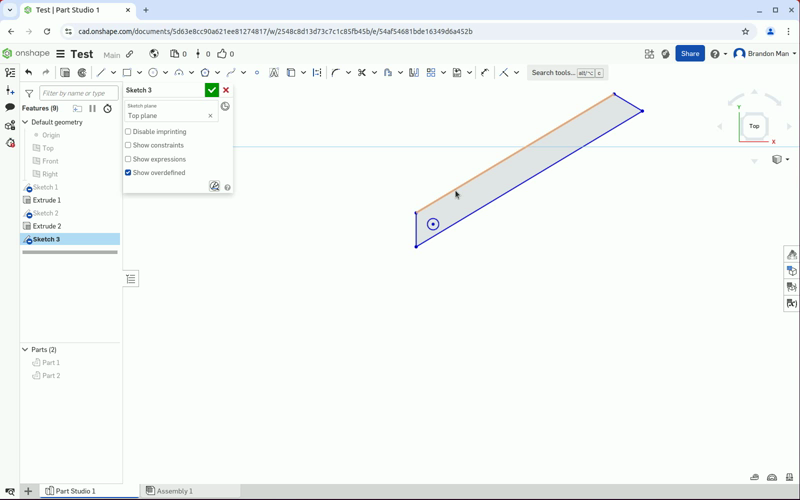
click(455, 190)
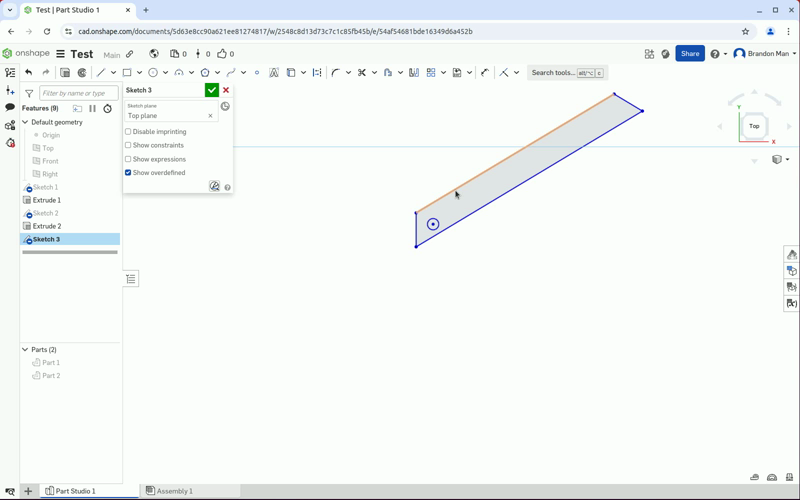
scroll(-6)
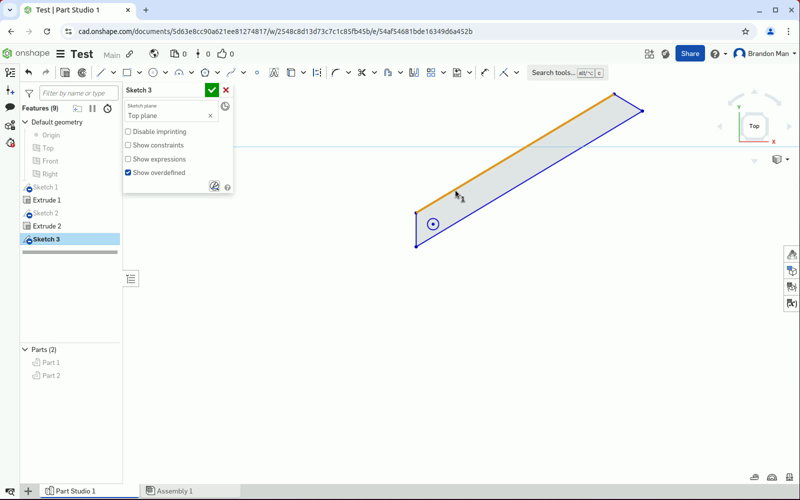
scroll(-6)
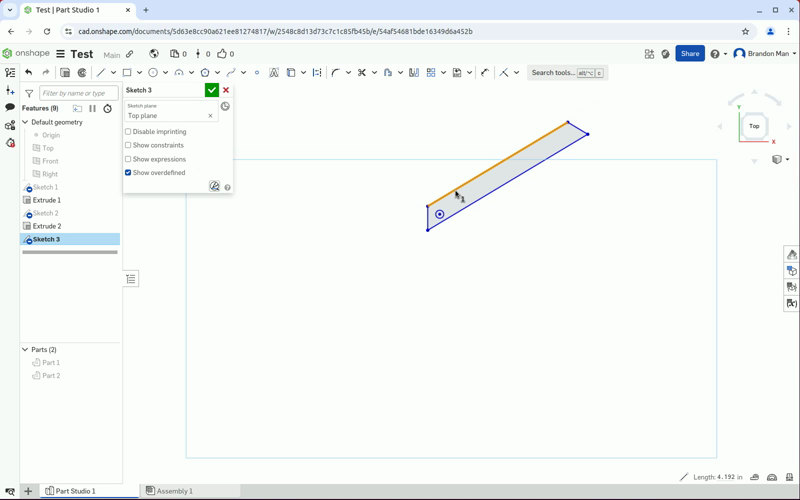
scroll(-6)
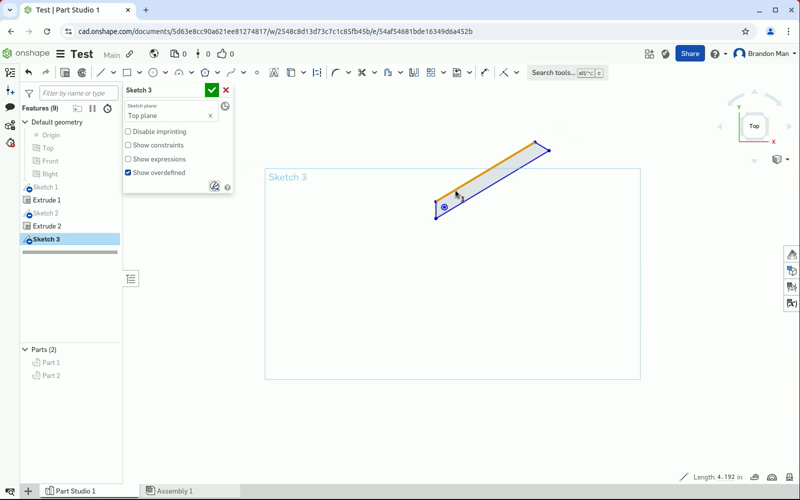
scroll(-6)
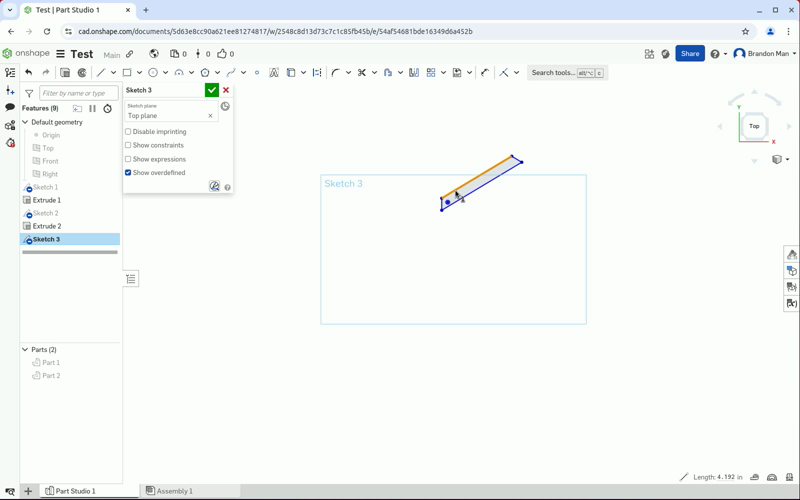
scroll(-6)
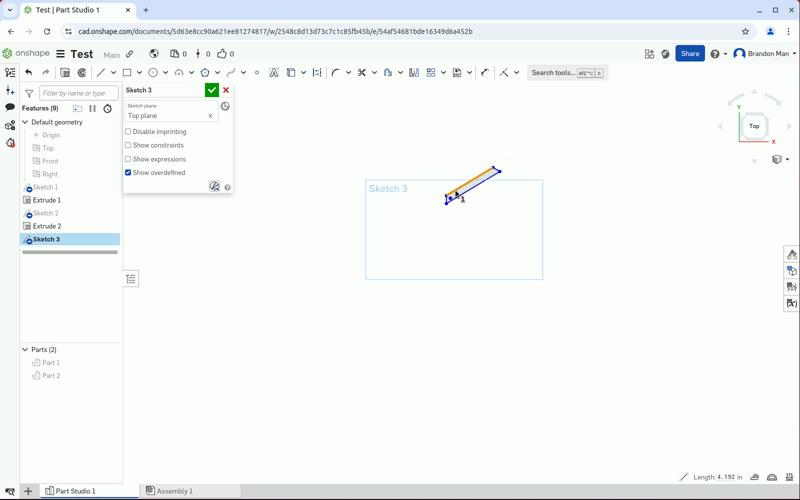
scroll(-6)
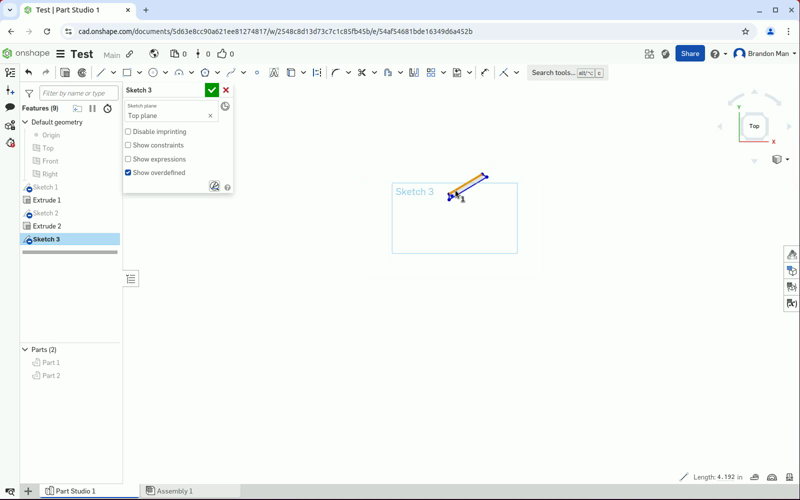
scroll(-6)
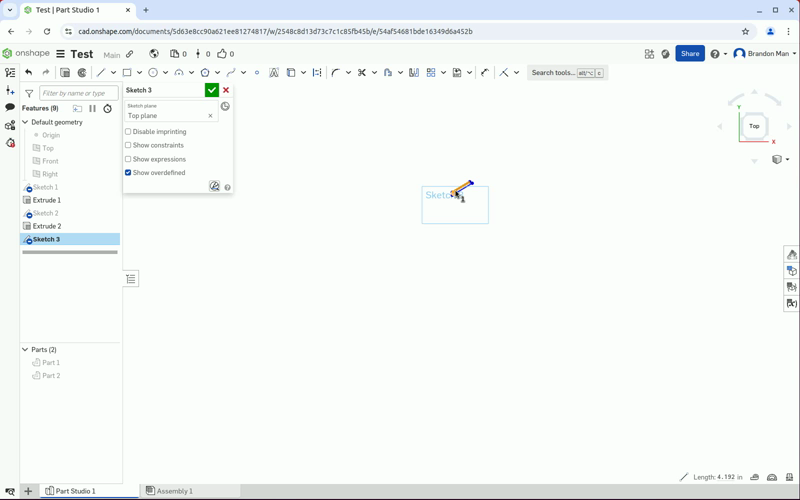
mouse_move(73, 352)
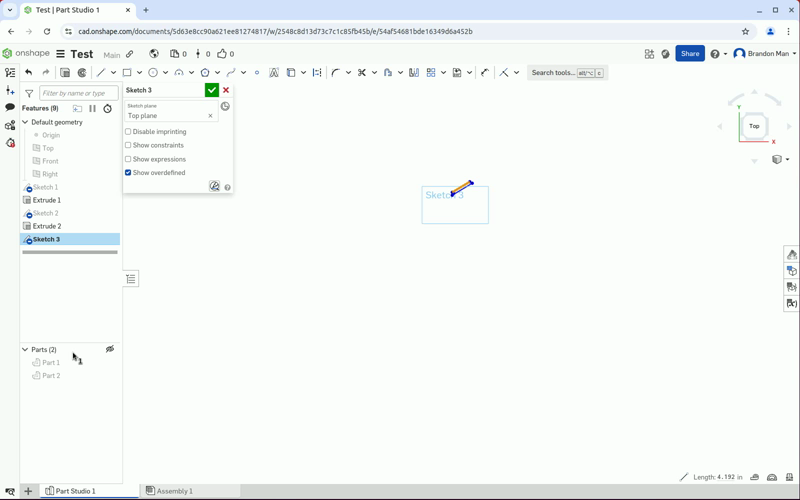
key(shift+y)
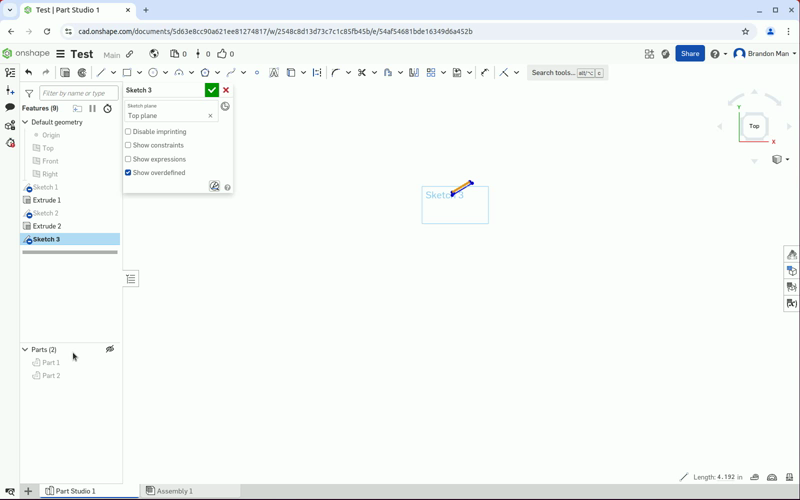
key(shift+e)
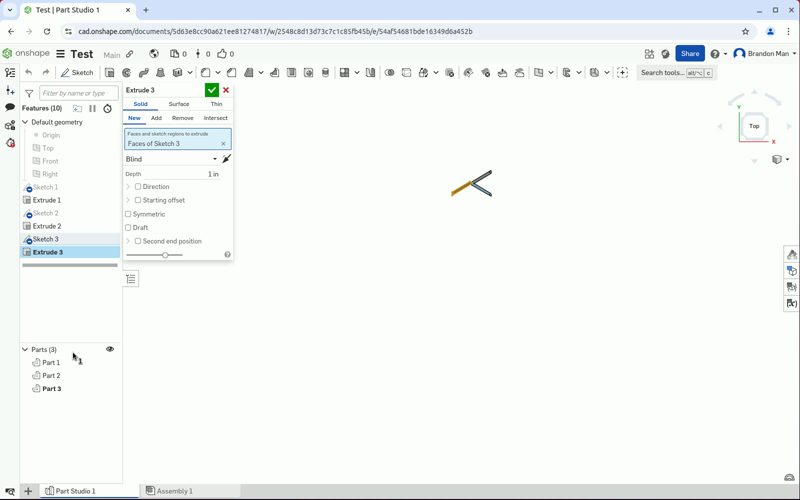
mouse_move(143, 106)
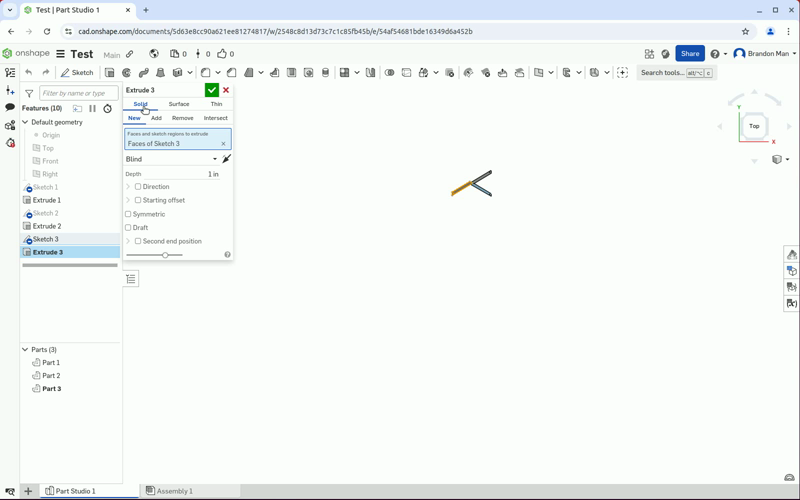
click(143, 106)
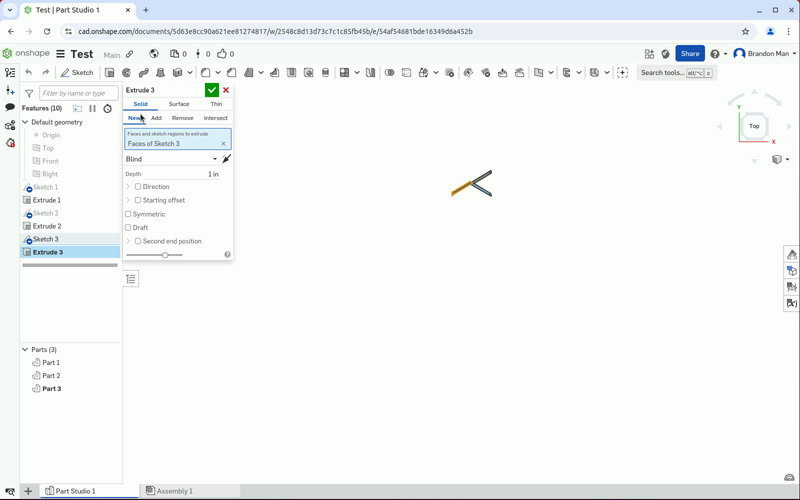
mouse_move(137, 120)
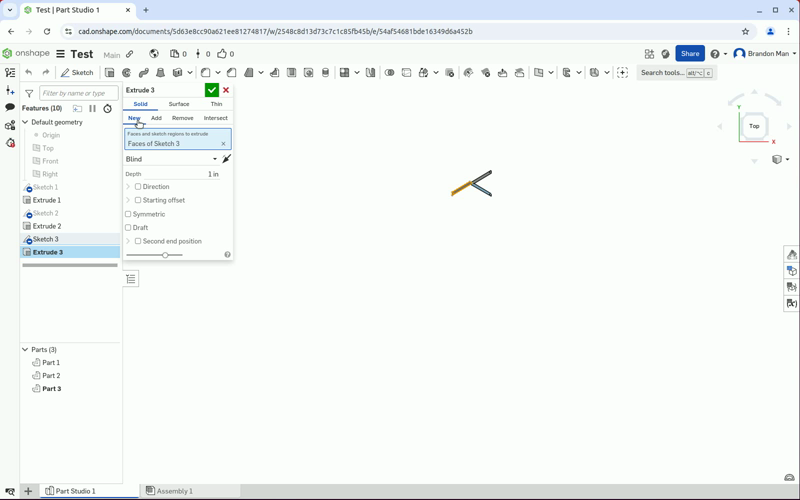
click(137, 120)
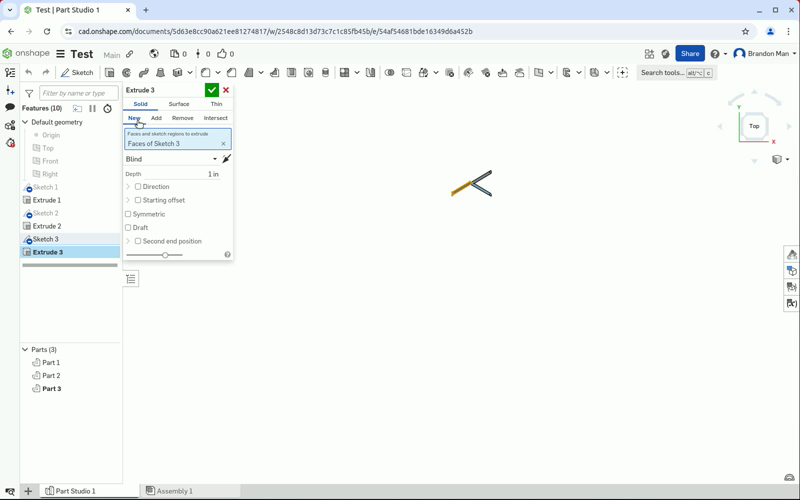
key(tab, 4)
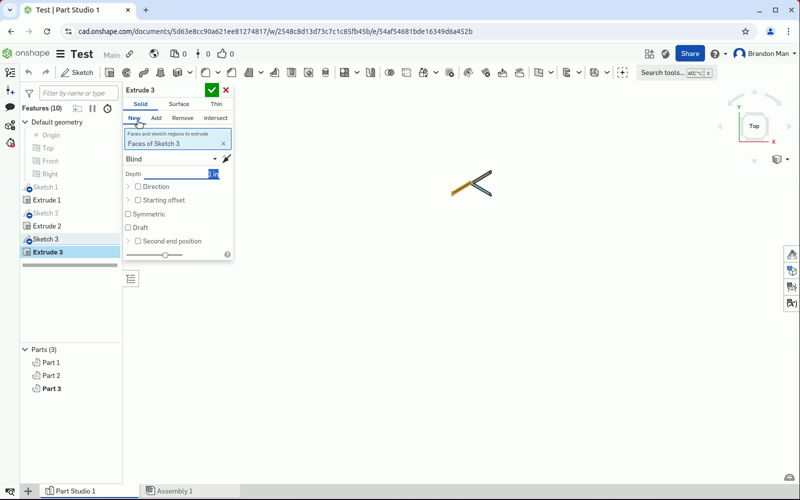
text(-0.241)
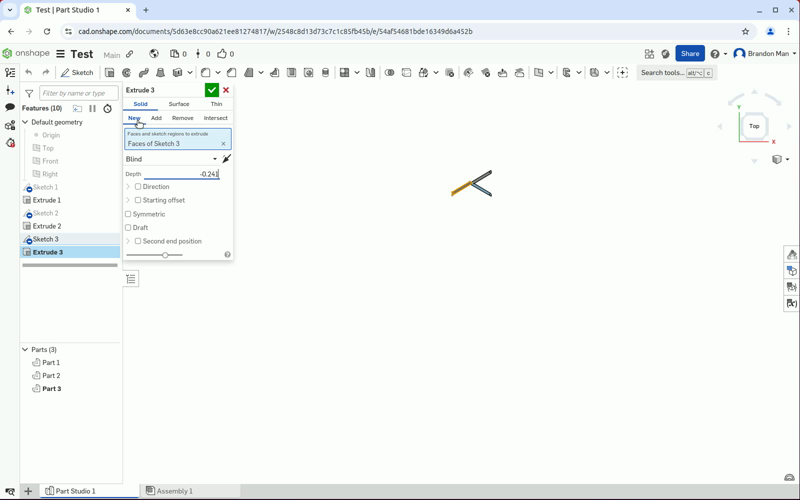
key(enter)
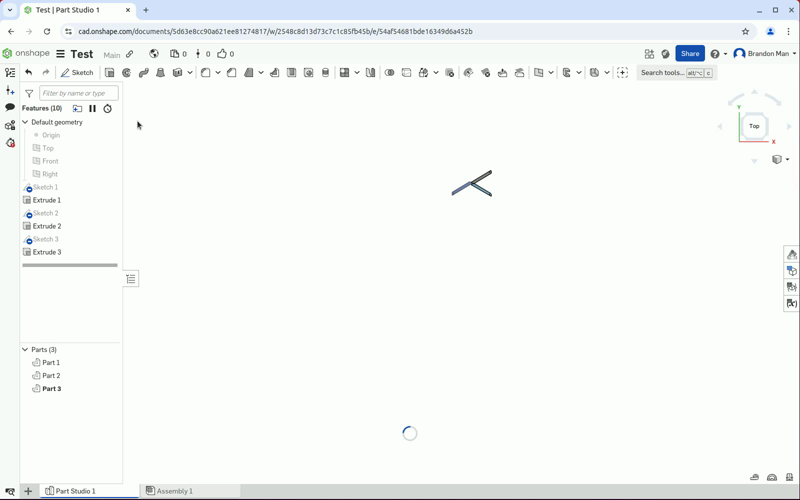
key(shift+h)
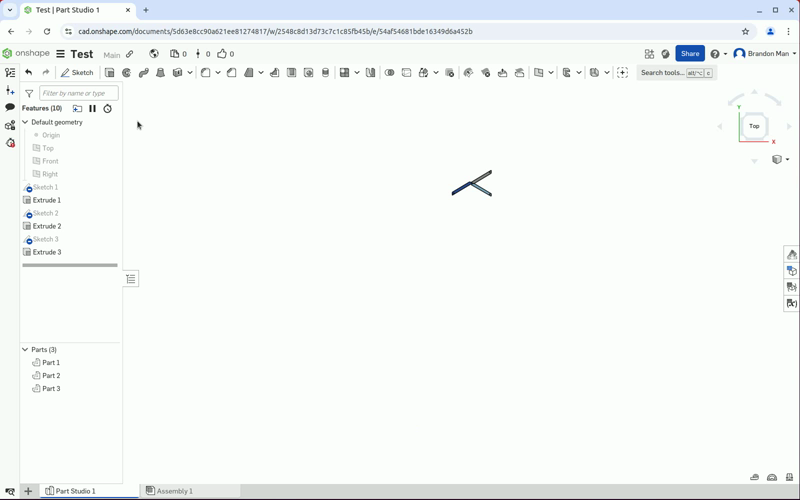
key(shift+h)
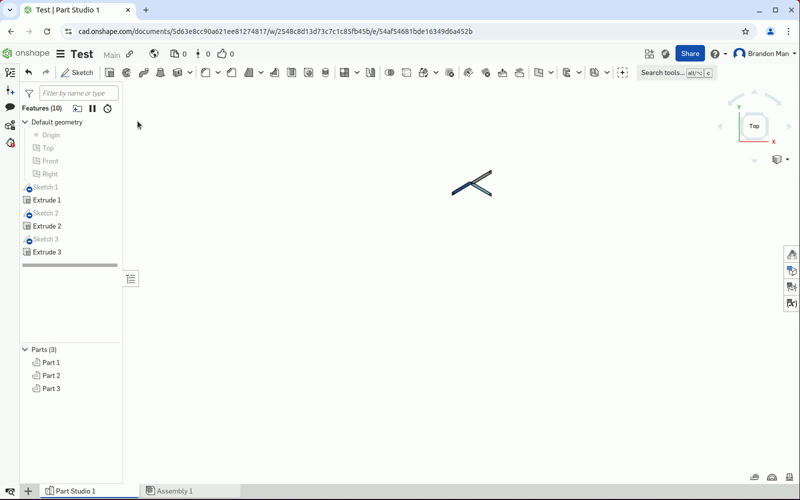
mouse_move(73, 189)
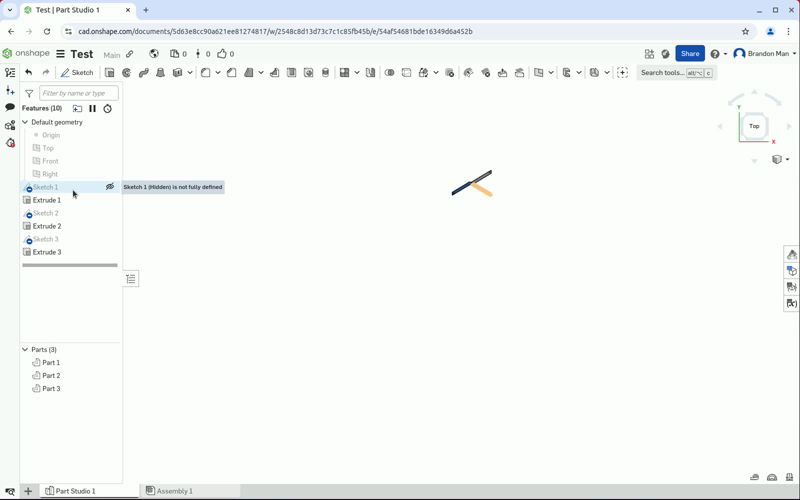
click(73, 189)
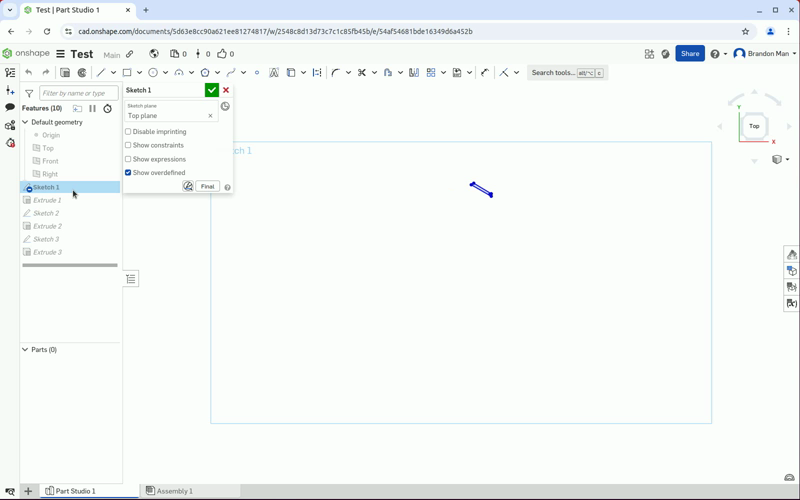
mouse_move(229, 92)
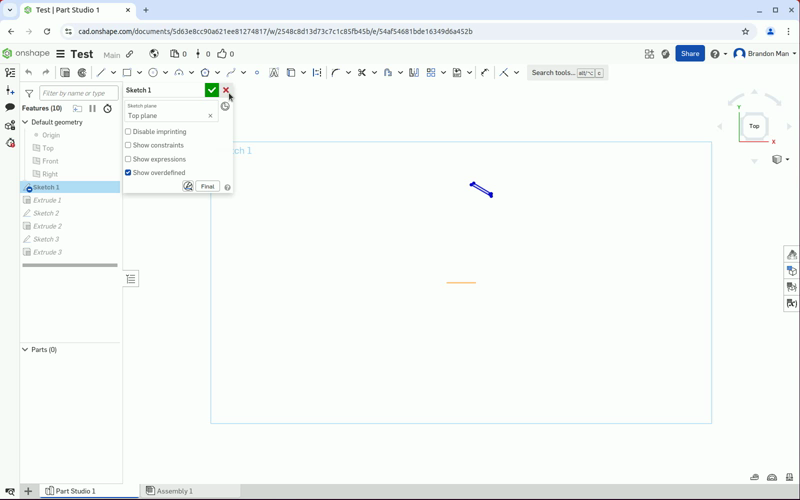
click(229, 92)
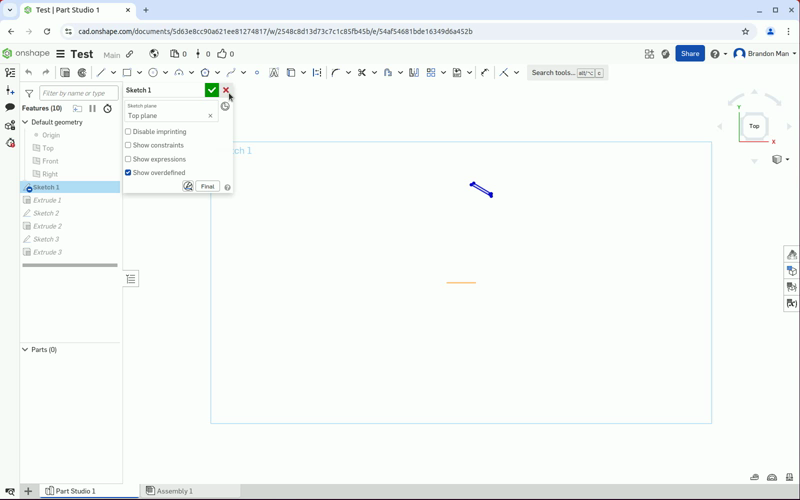
key(shift+s)
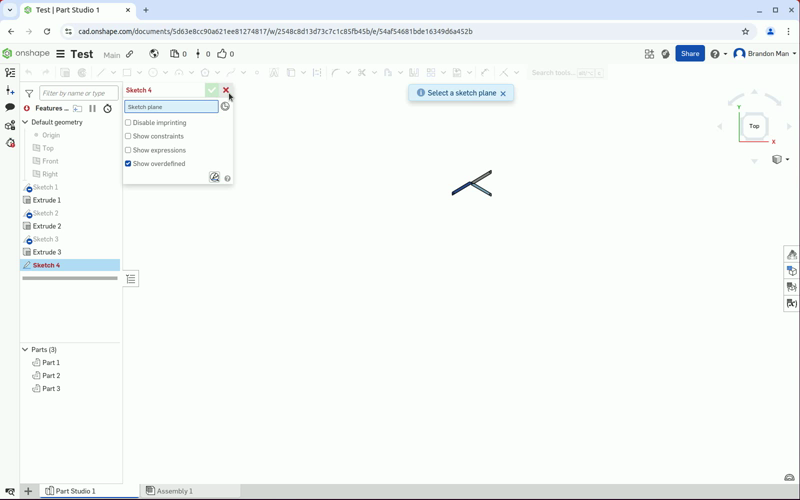
mouse_move(73, 150)
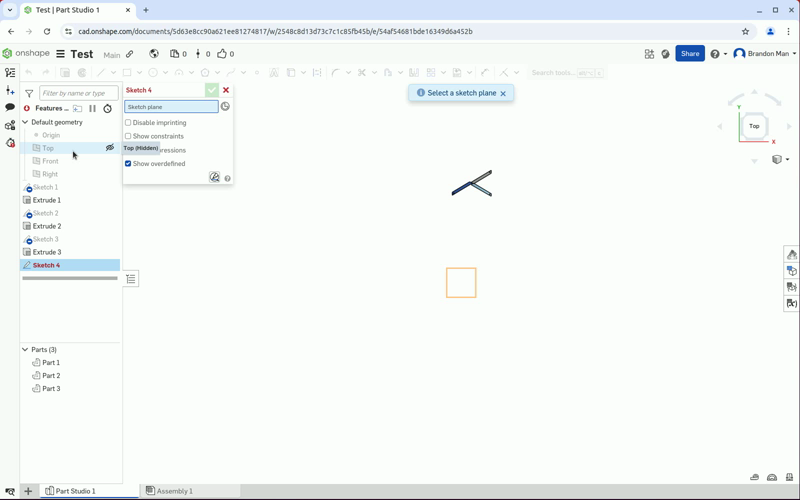
click(73, 150)
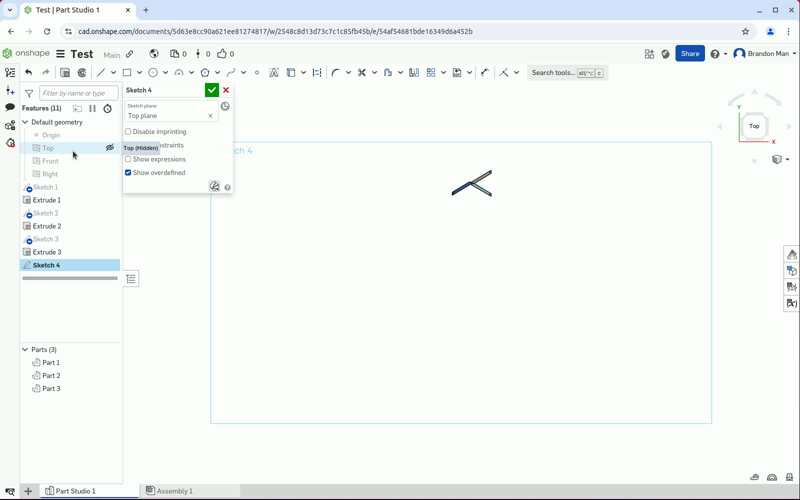
mouse_move(73, 352)
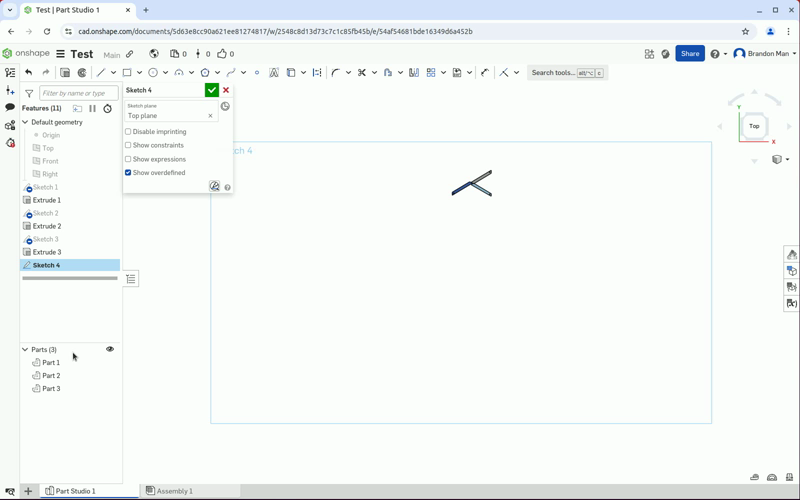
key(y)
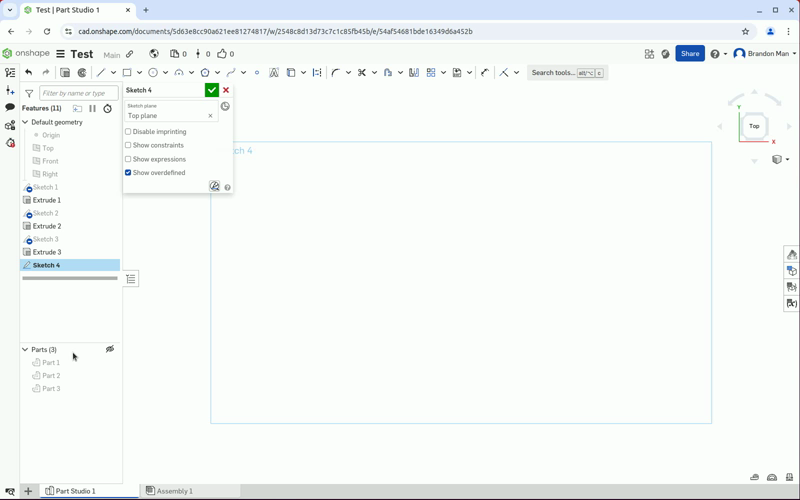
key(l)
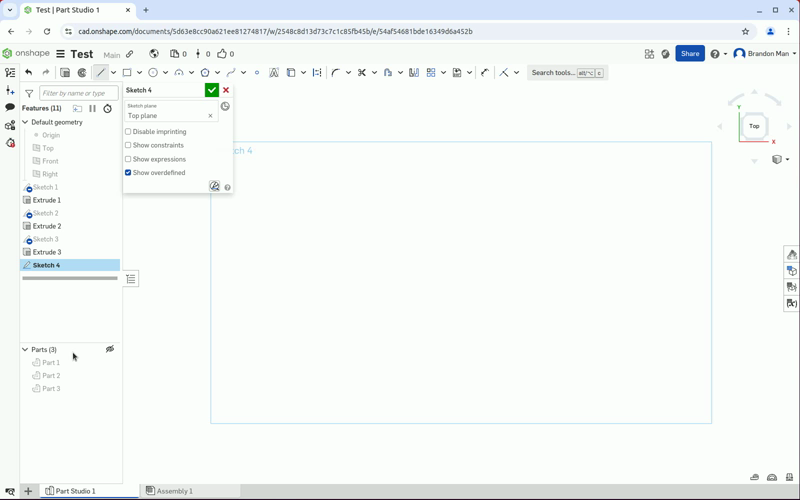
key_down(shift)
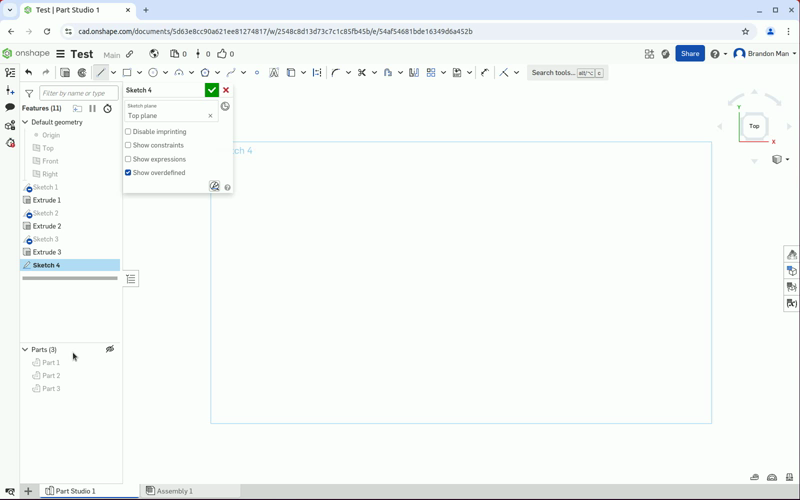
mouse_move(452, 172)
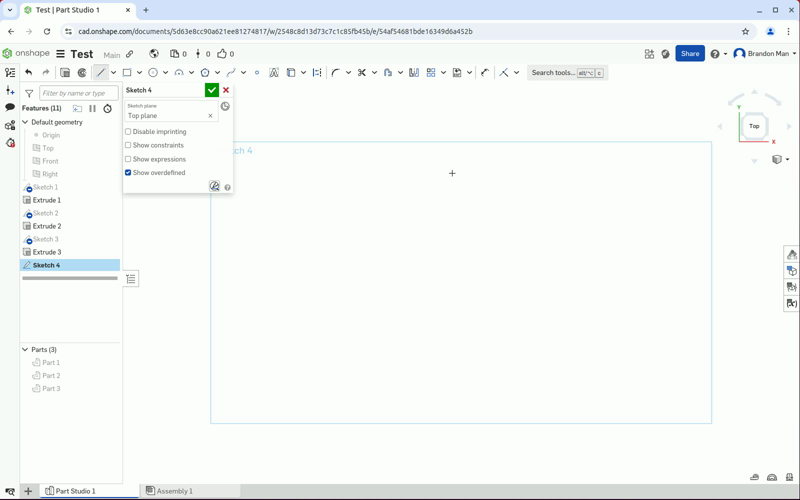
click(452, 172)
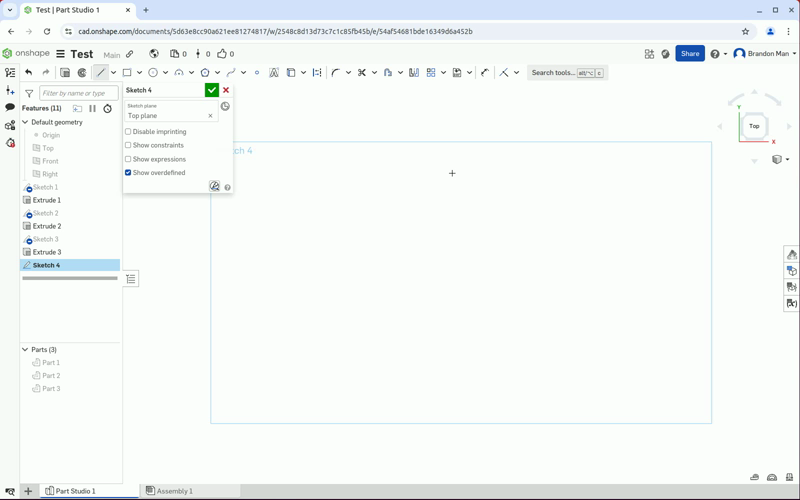
key_up(shift)
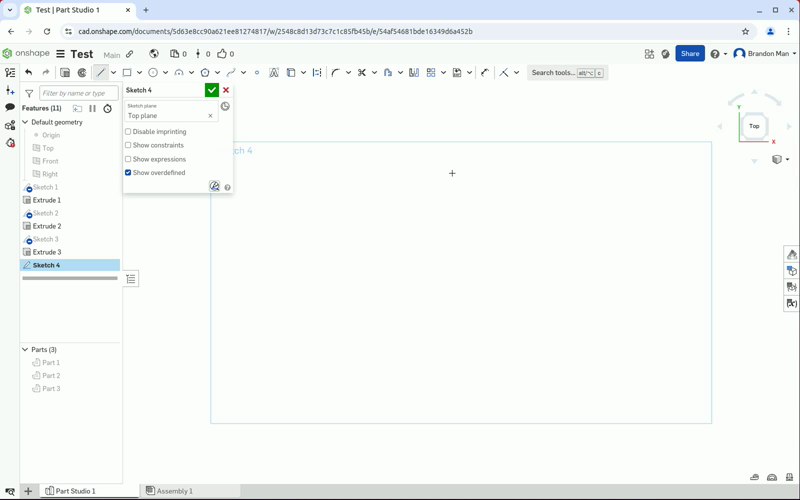
key_down(shift)
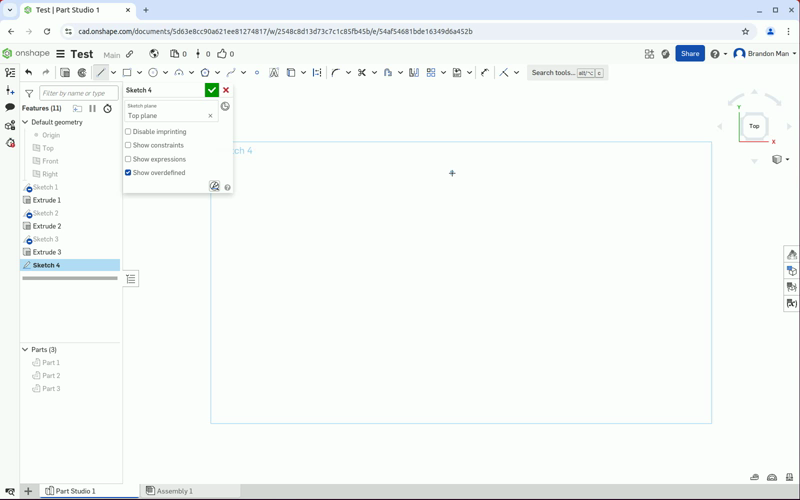
mouse_move(482, 172)
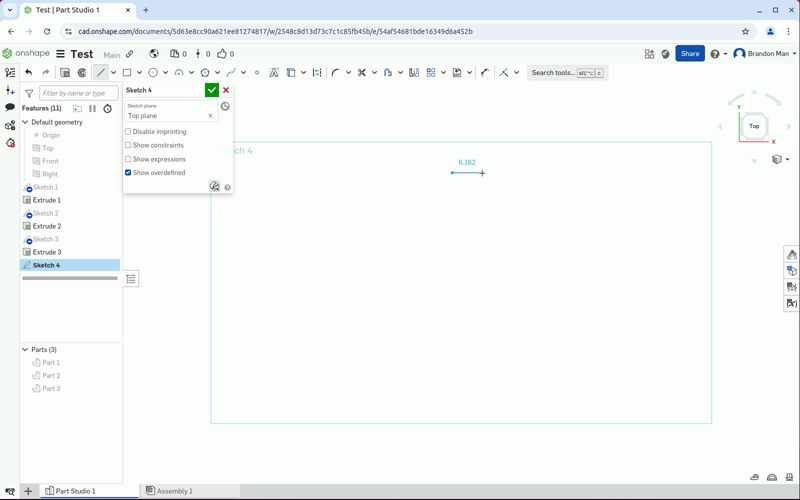
mouse_move(469, 183)
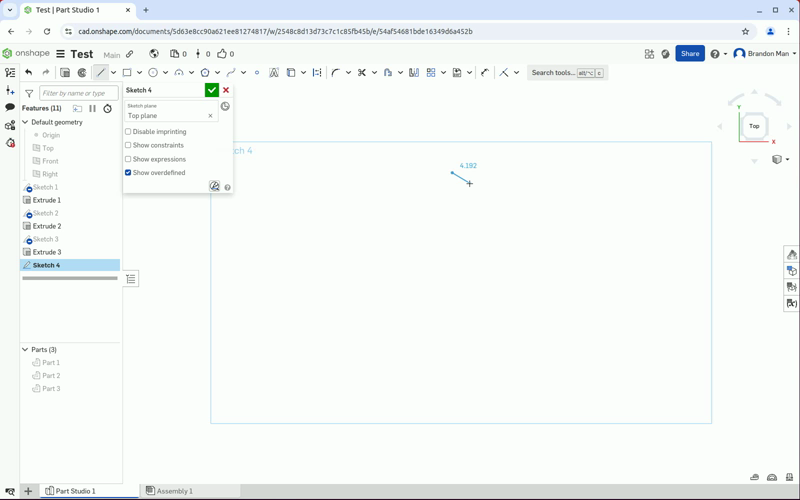
click(469, 183)
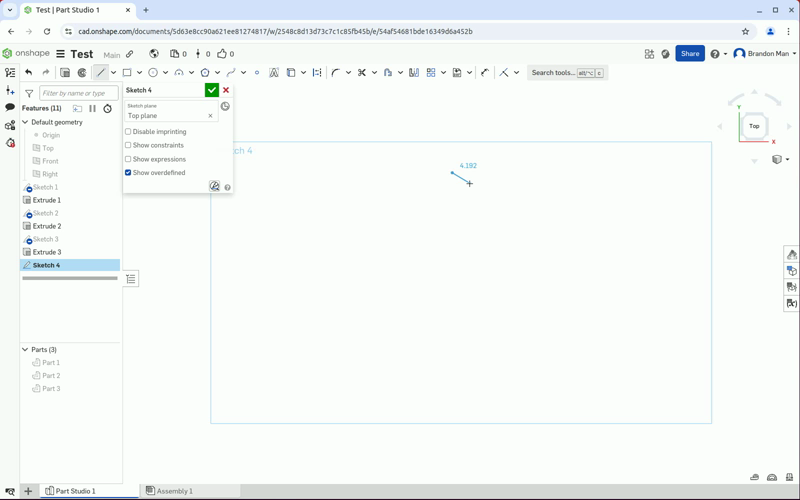
key_up(shift)
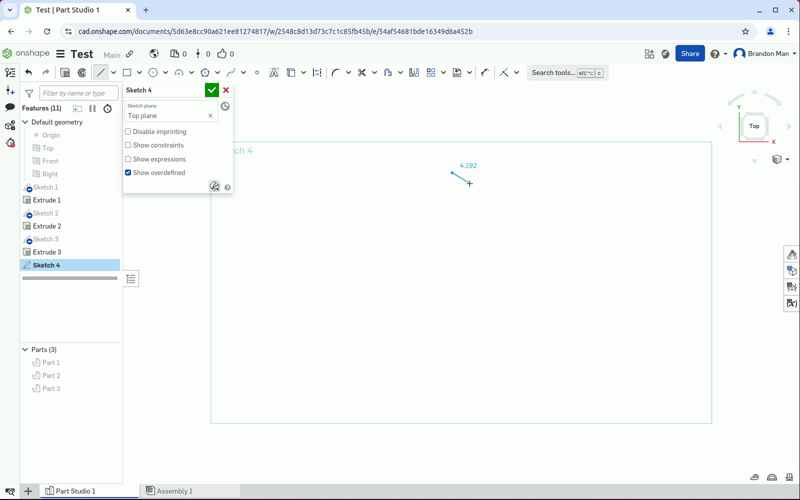
key_down(shift)
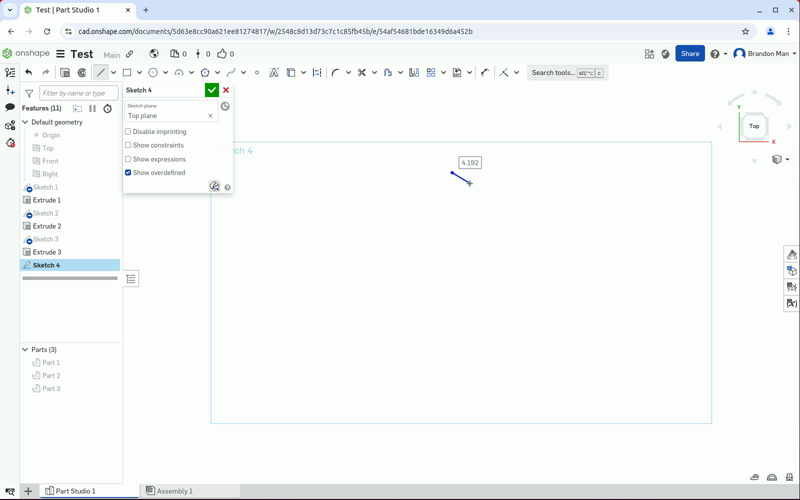
mouse_move(499, 183)
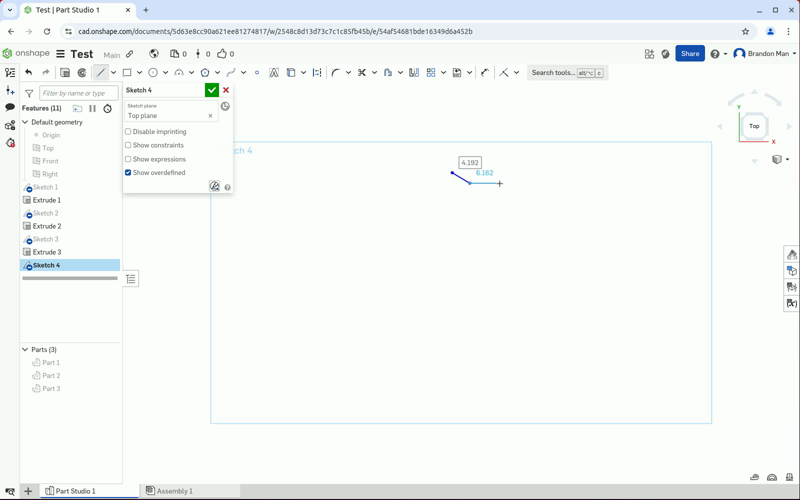
mouse_move(472, 181)
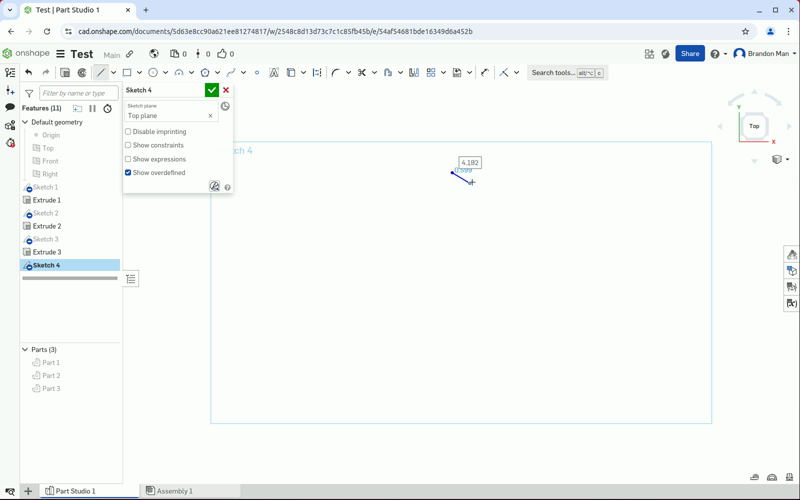
scroll(6)
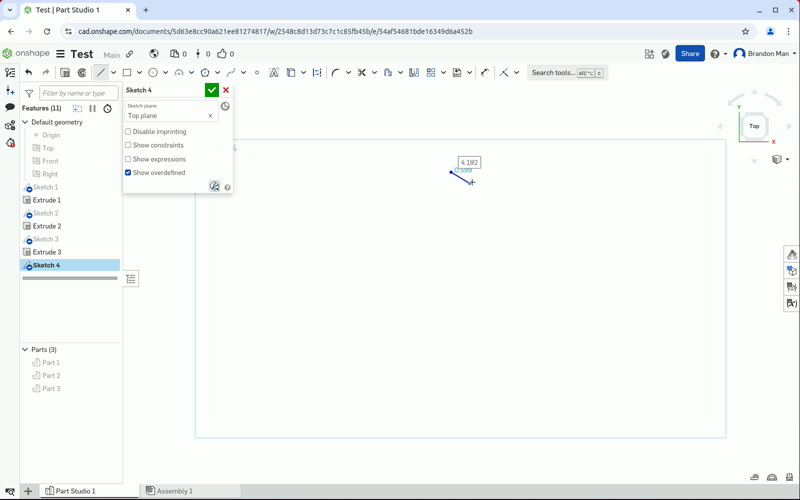
scroll(6)
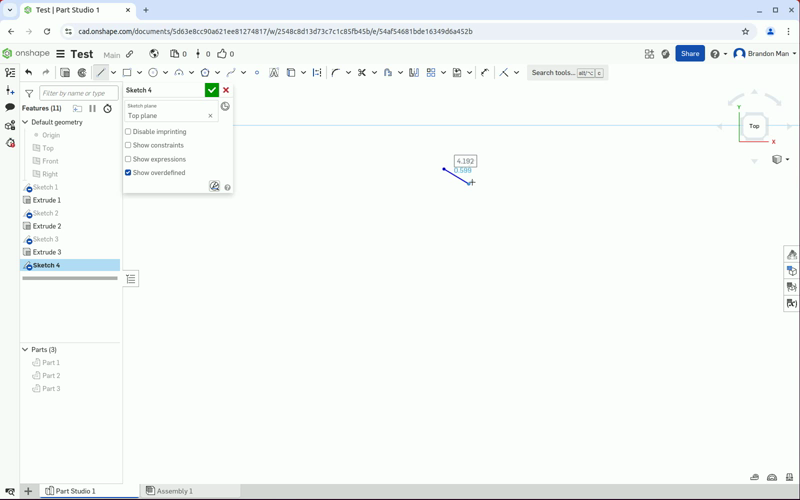
scroll(6)
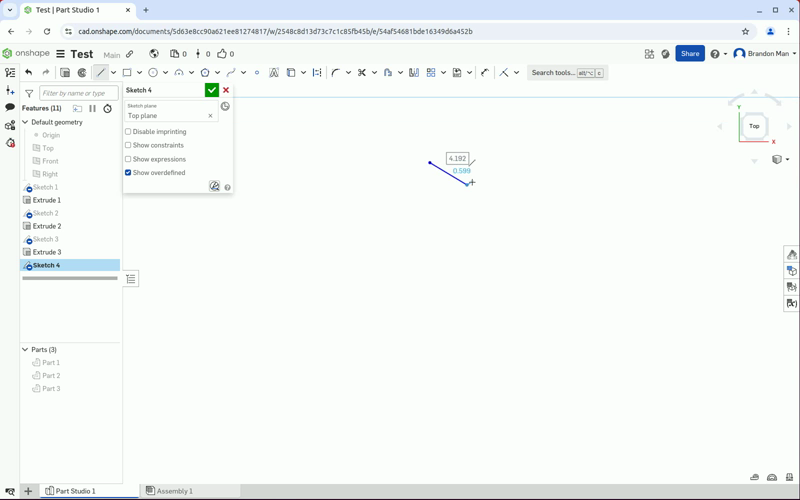
scroll(6)
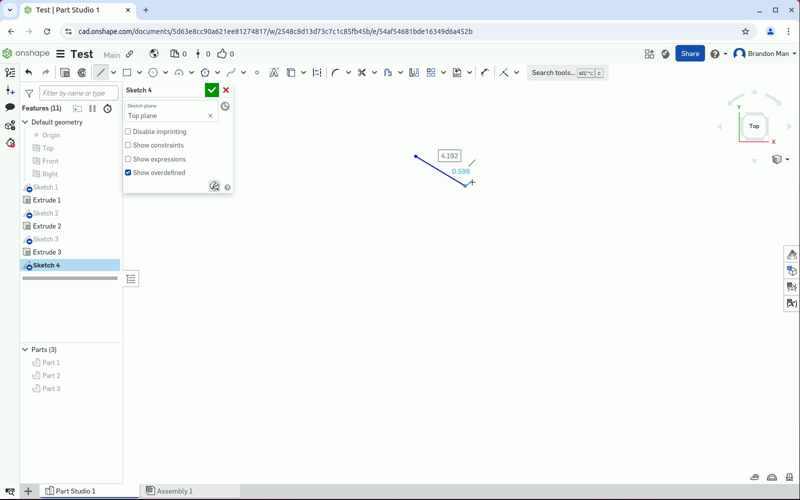
scroll(6)
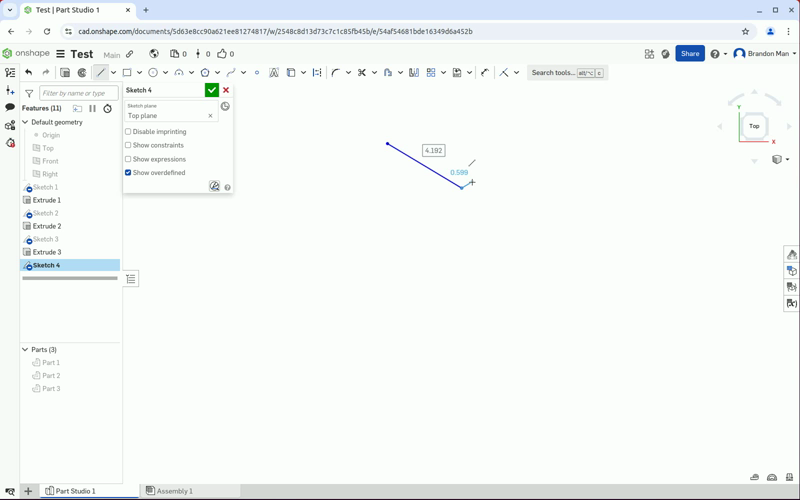
scroll(6)
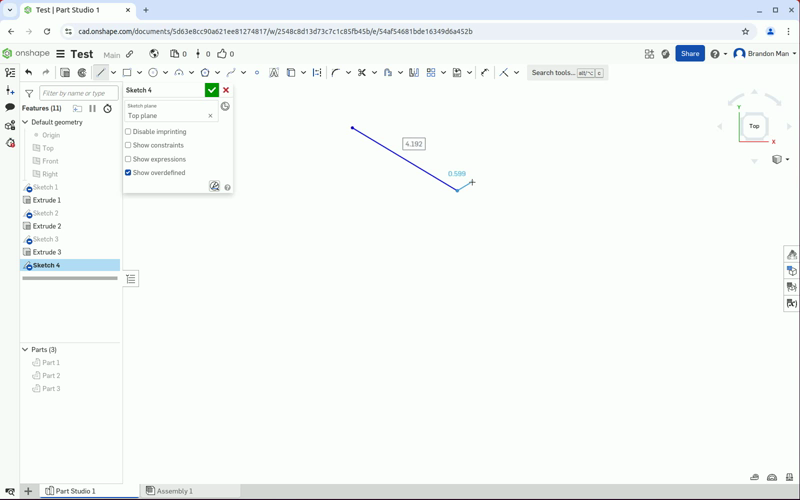
scroll(6)
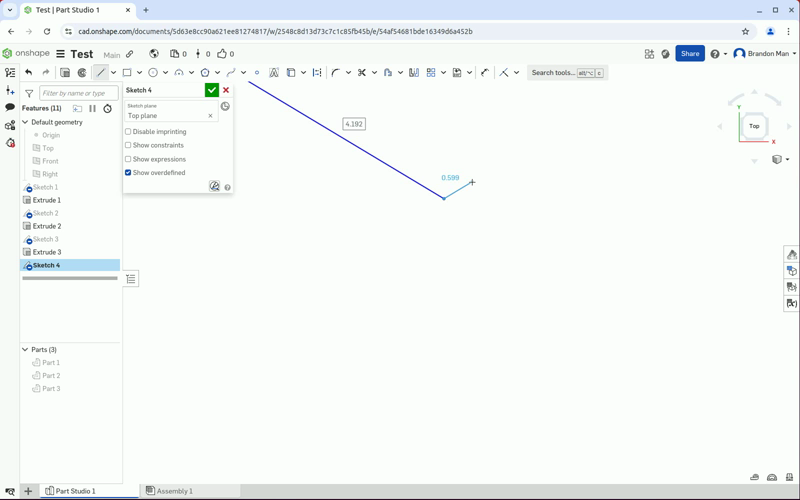
click(472, 181)
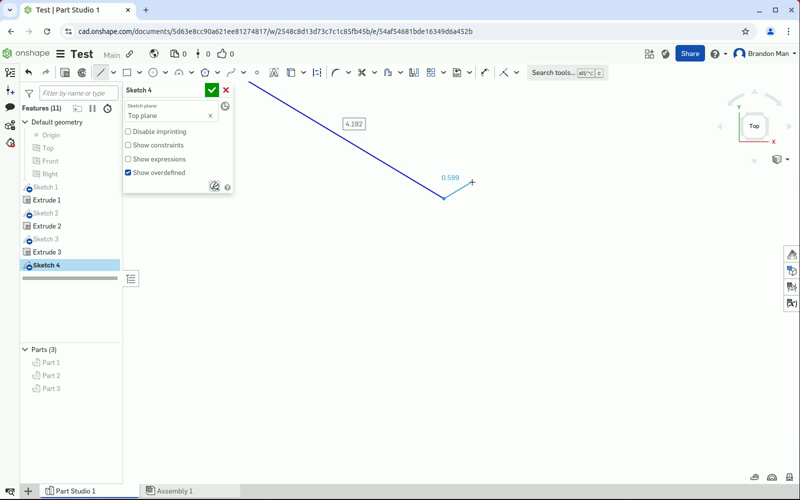
scroll(-6)
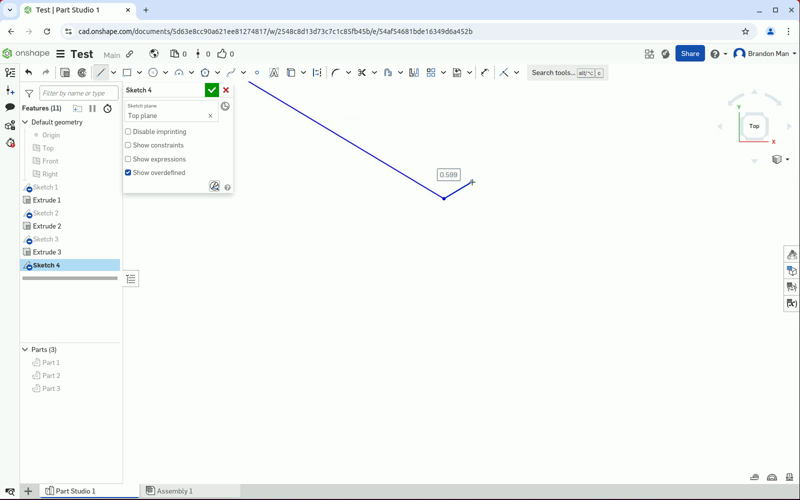
scroll(-6)
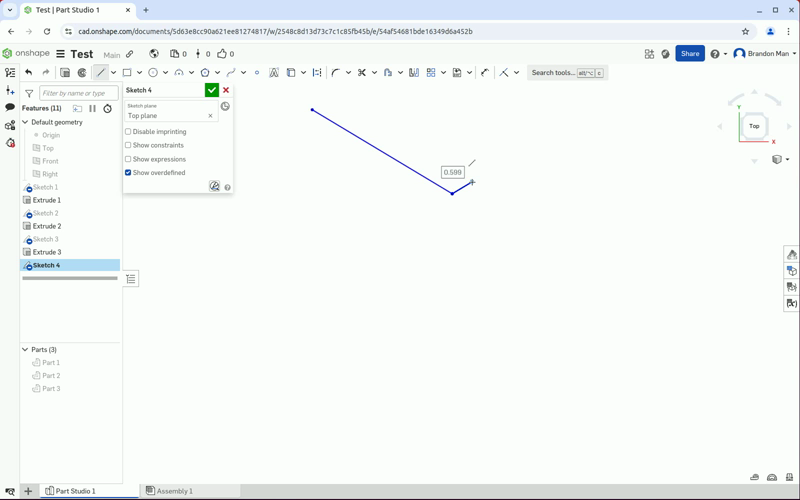
scroll(-6)
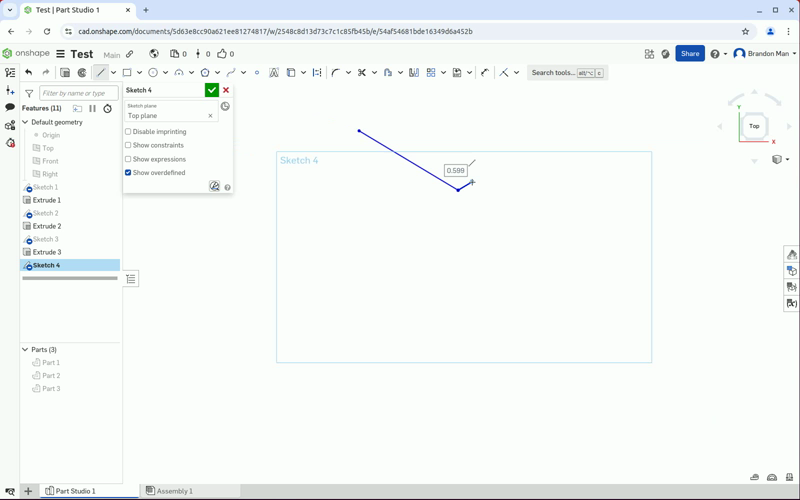
scroll(-6)
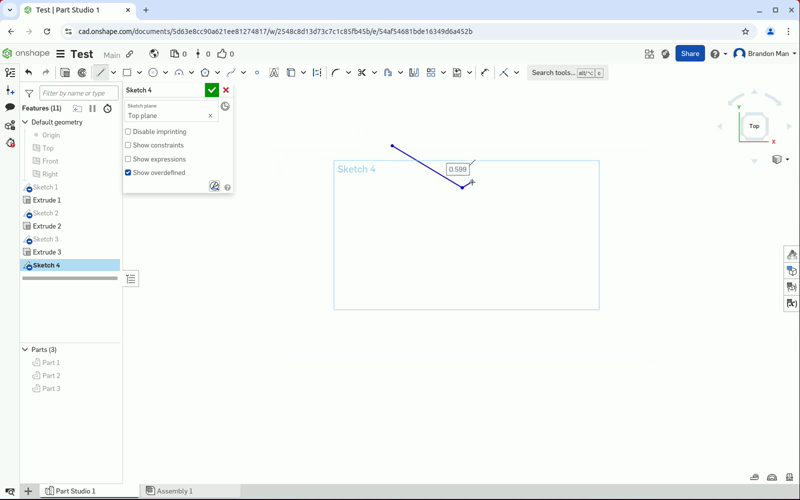
scroll(-6)
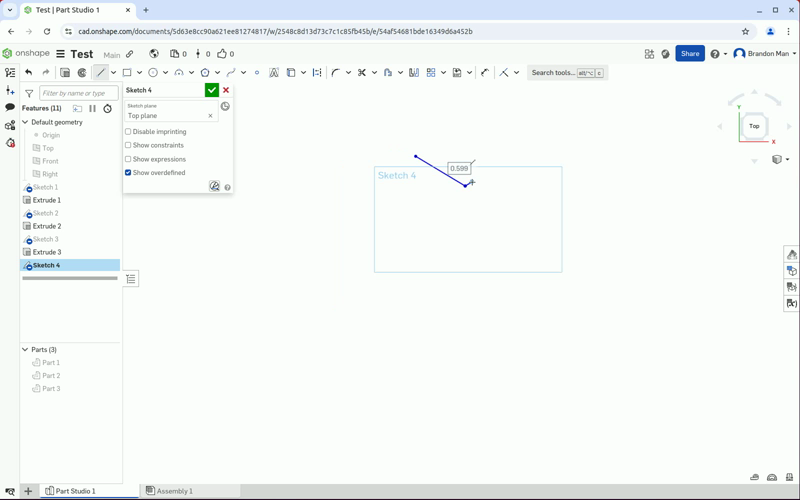
scroll(-6)
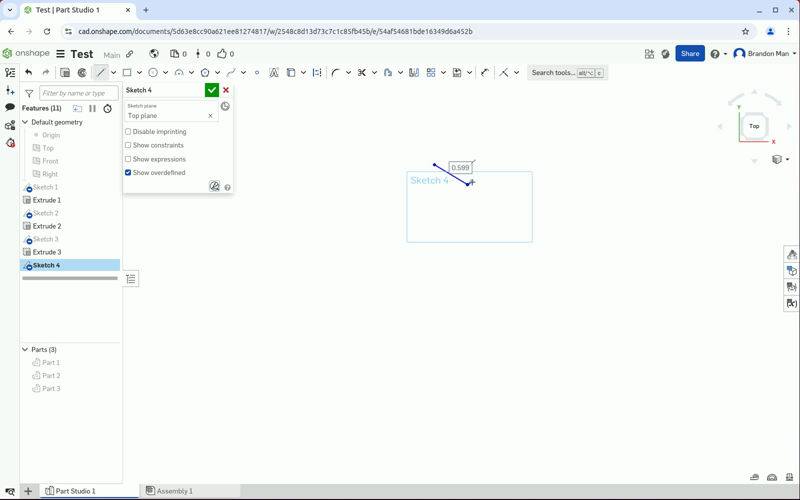
scroll(-6)
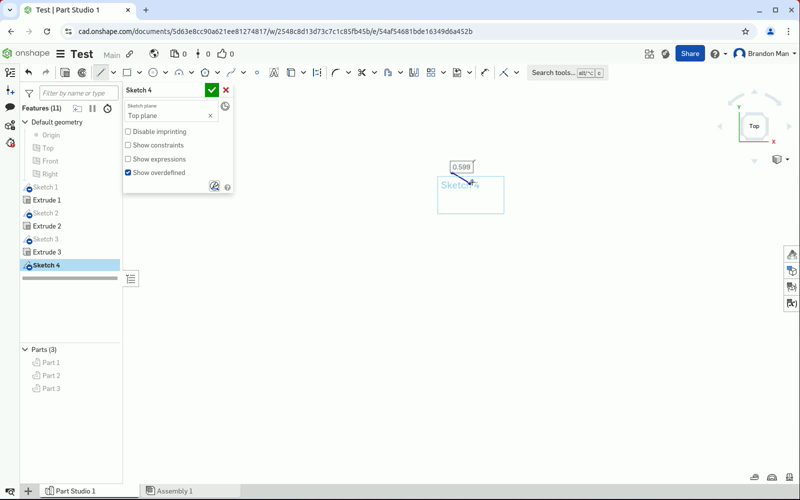
key_up(shift)
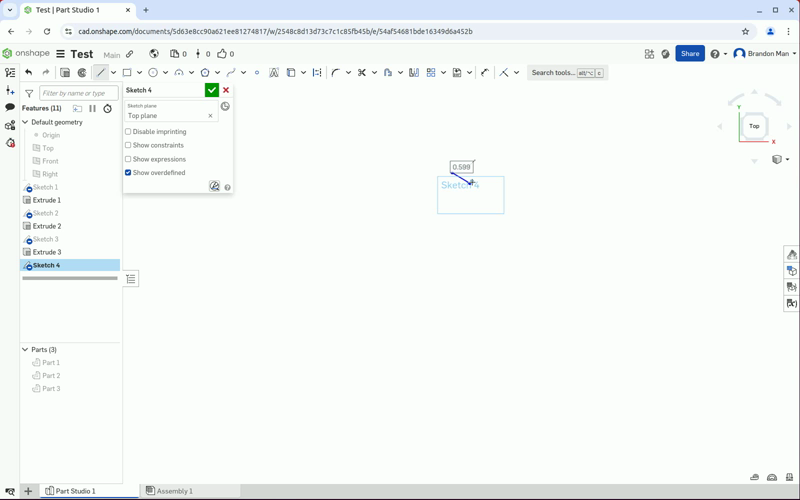
key_down(shift)
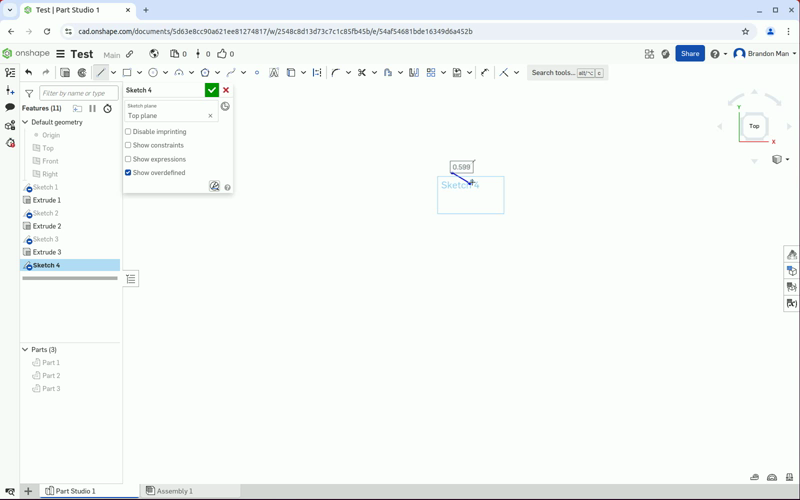
mouse_move(502, 181)
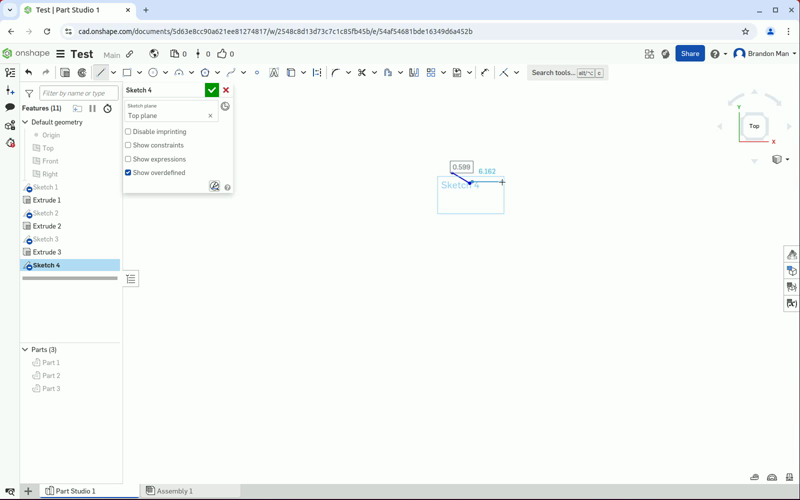
mouse_move(452, 169)
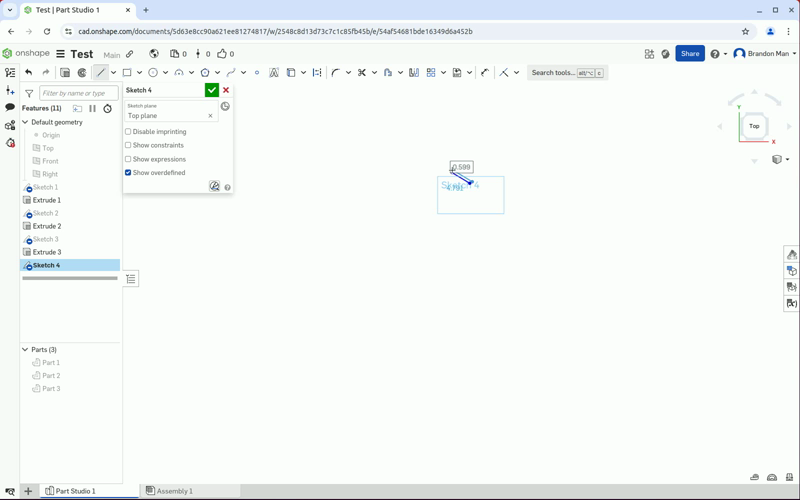
scroll(6)
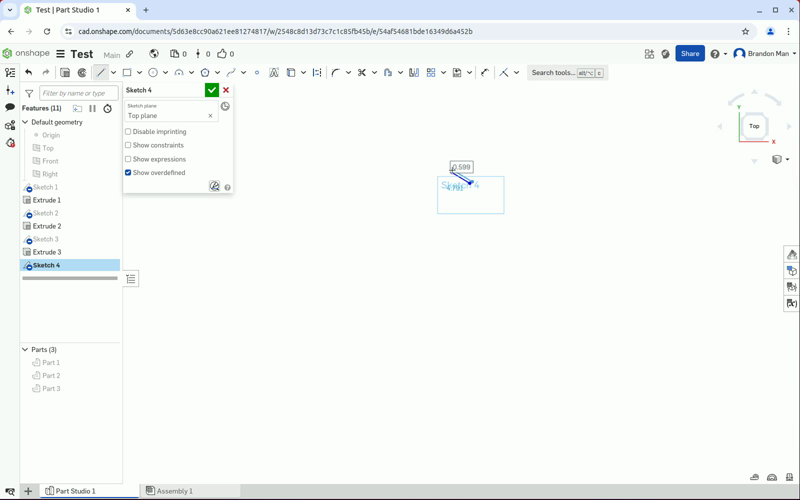
scroll(6)
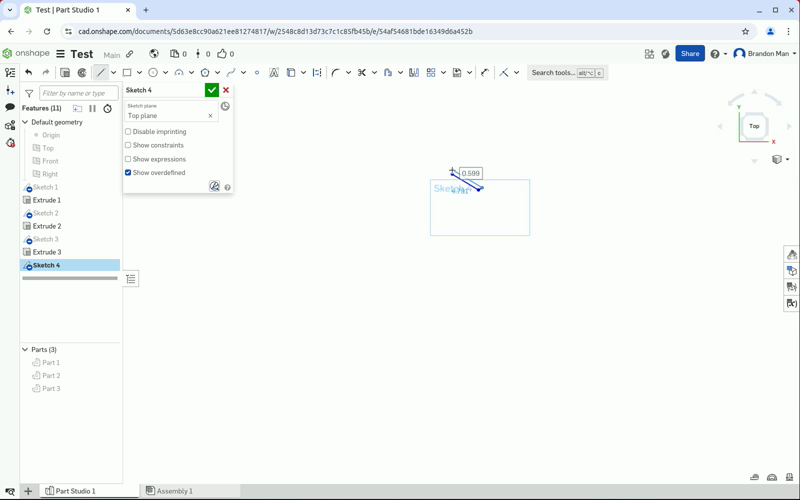
scroll(6)
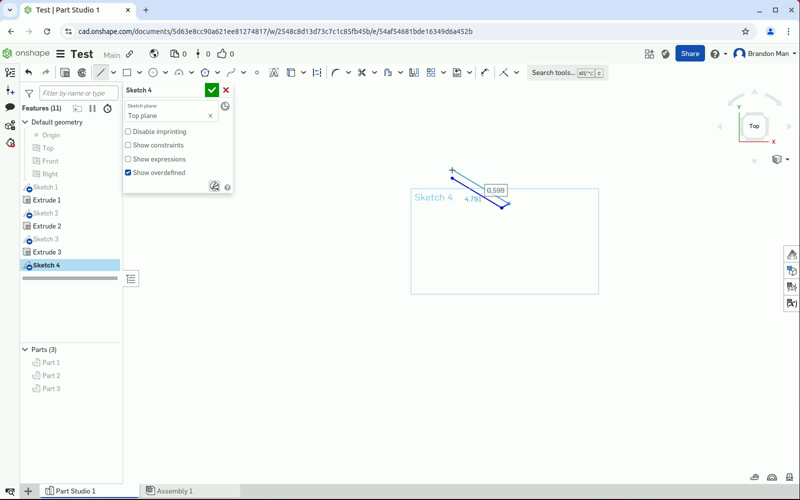
scroll(6)
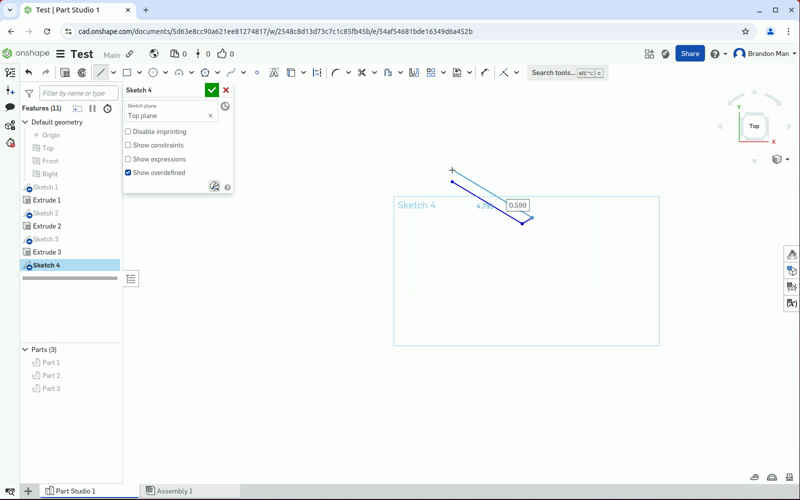
scroll(6)
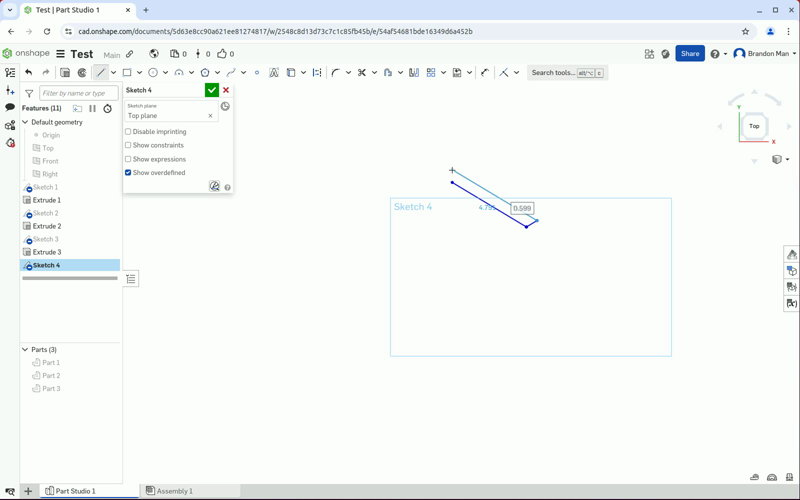
scroll(6)
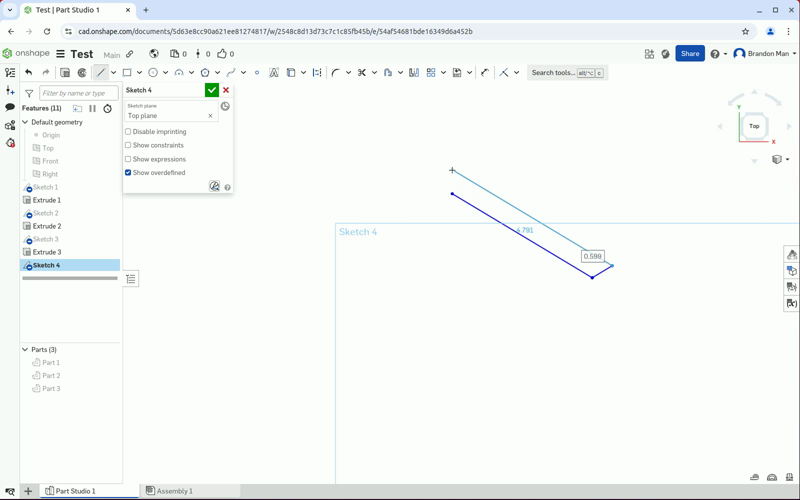
scroll(6)
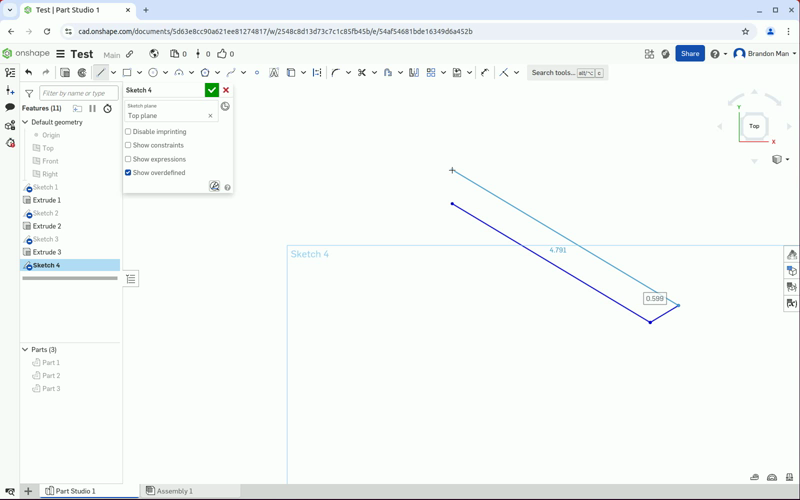
click(452, 169)
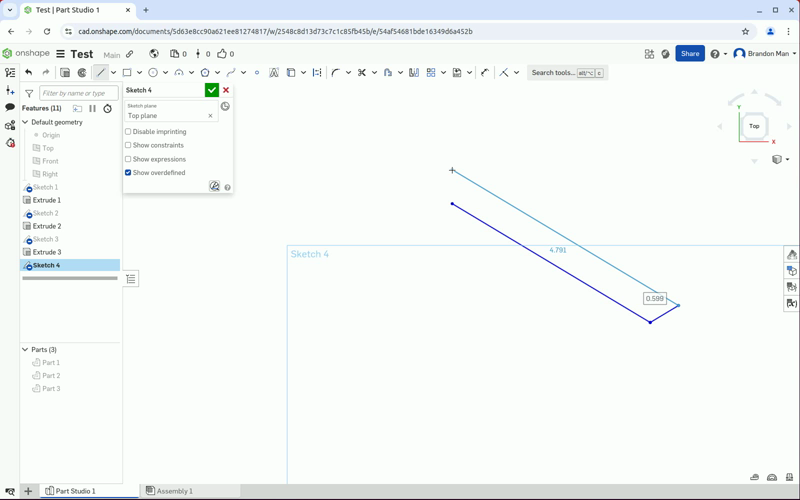
scroll(-6)
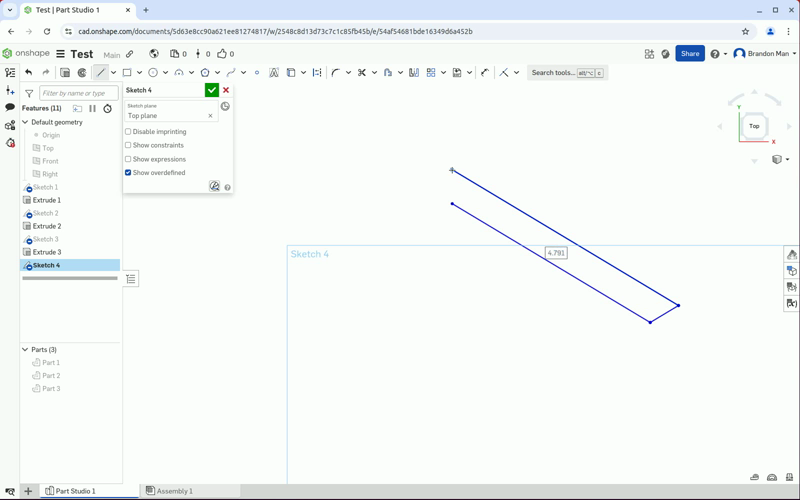
scroll(-6)
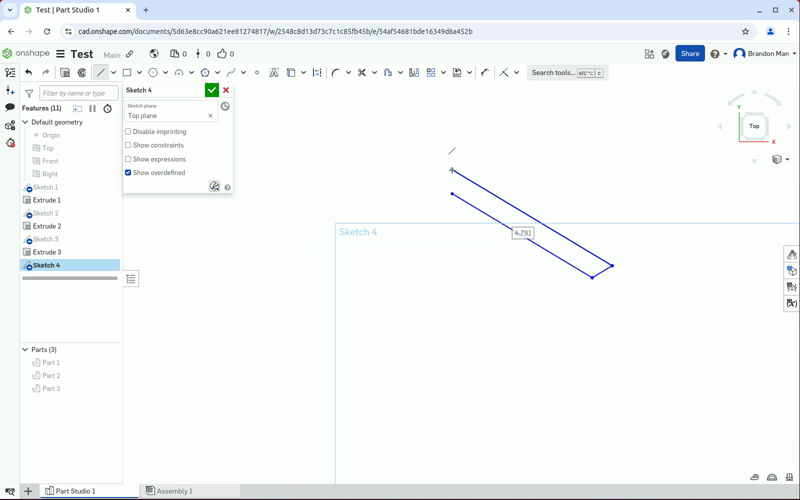
scroll(-6)
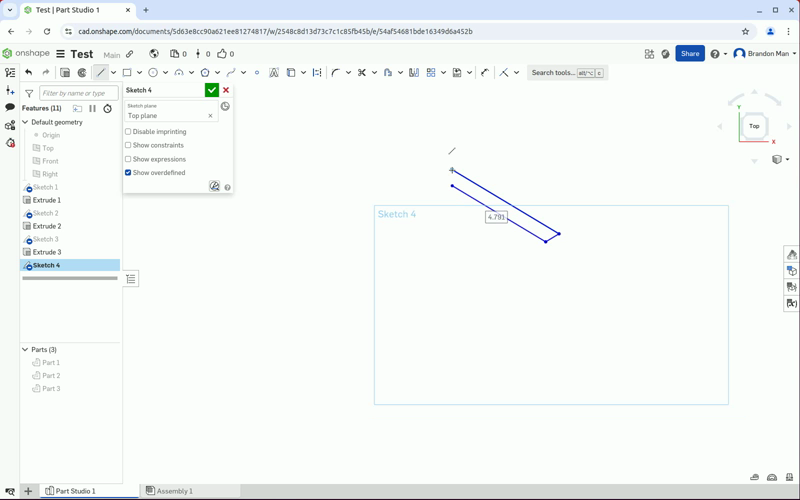
scroll(-6)
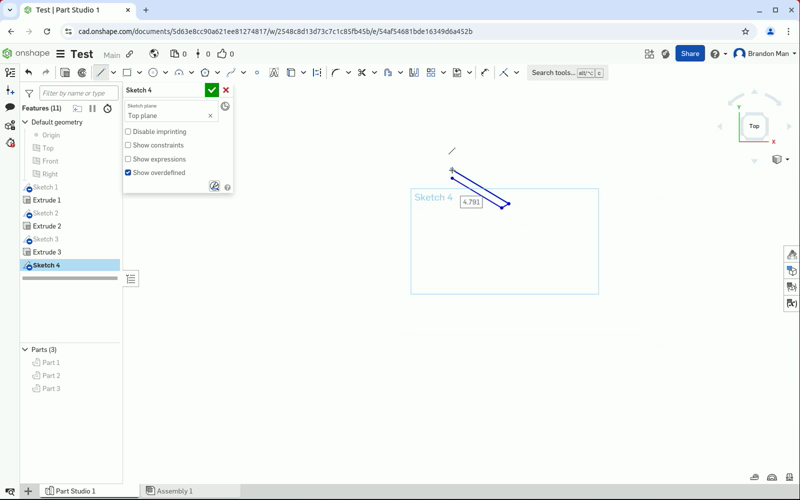
scroll(-6)
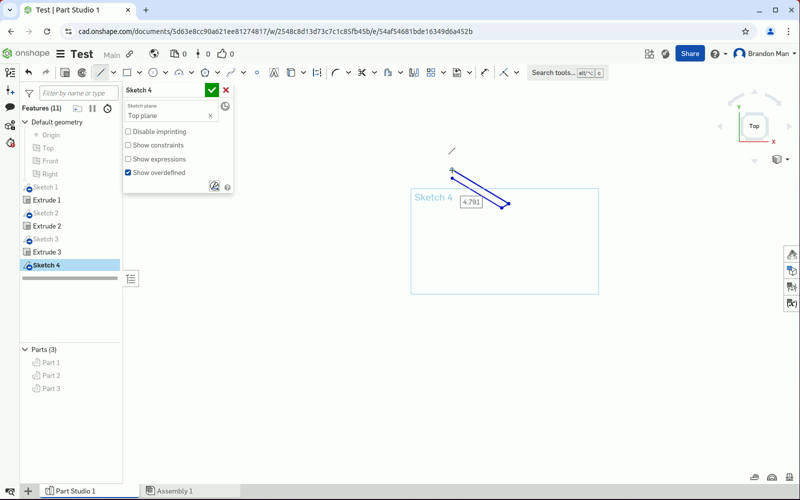
scroll(-6)
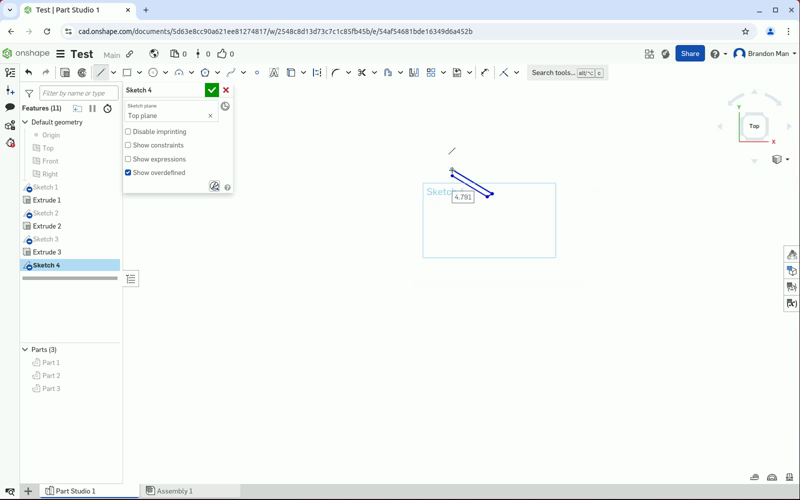
scroll(-6)
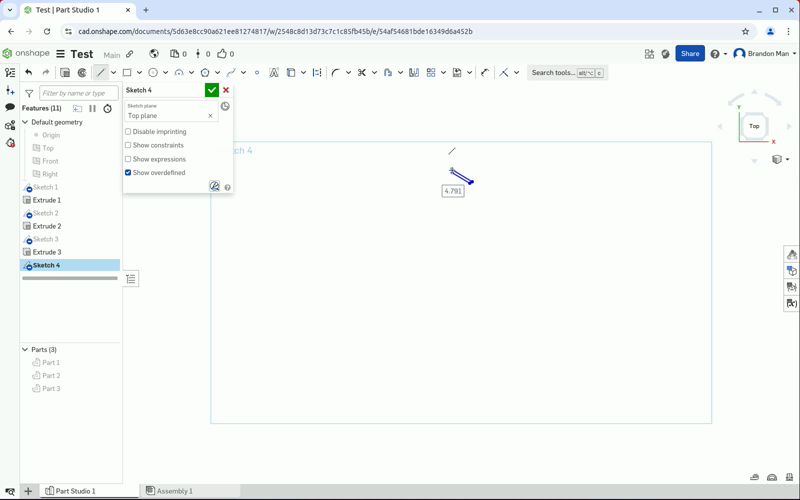
key_up(shift)
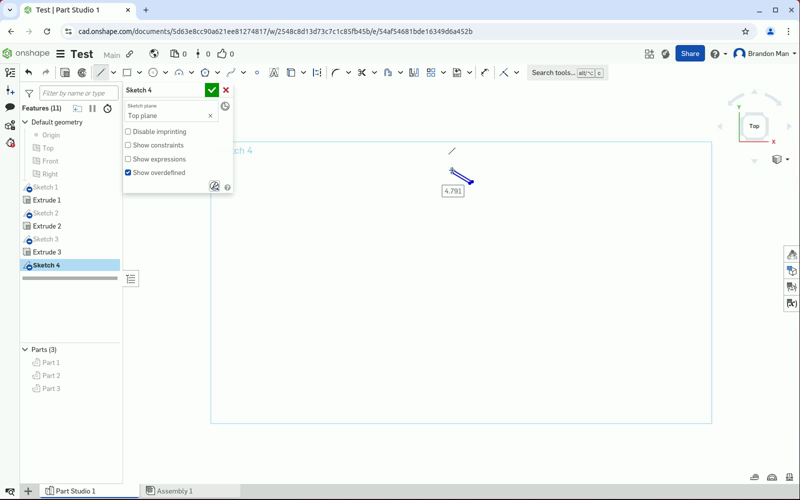
mouse_move(482, 169)
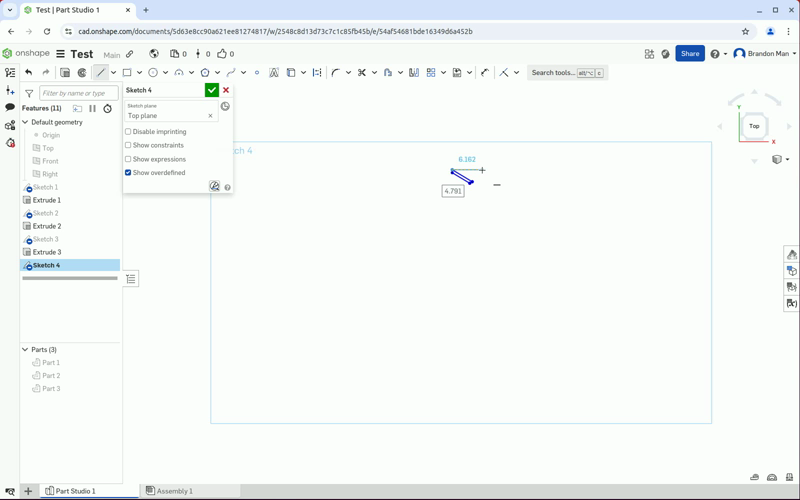
key_down(shift)
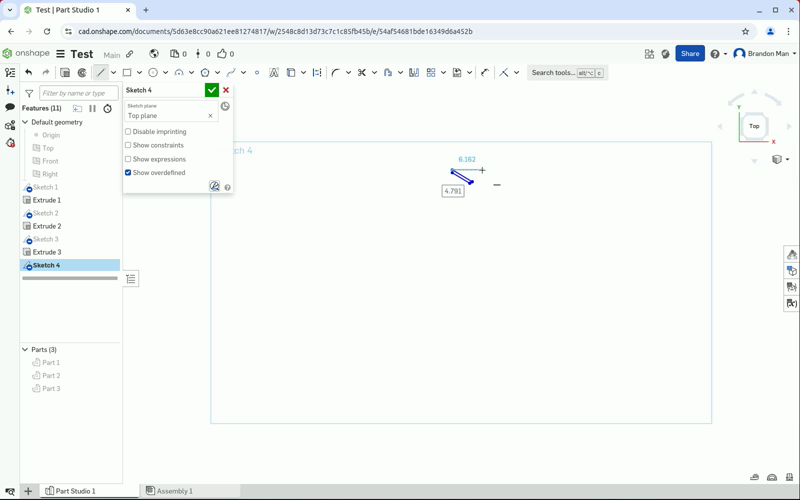
mouse_move(452, 172)
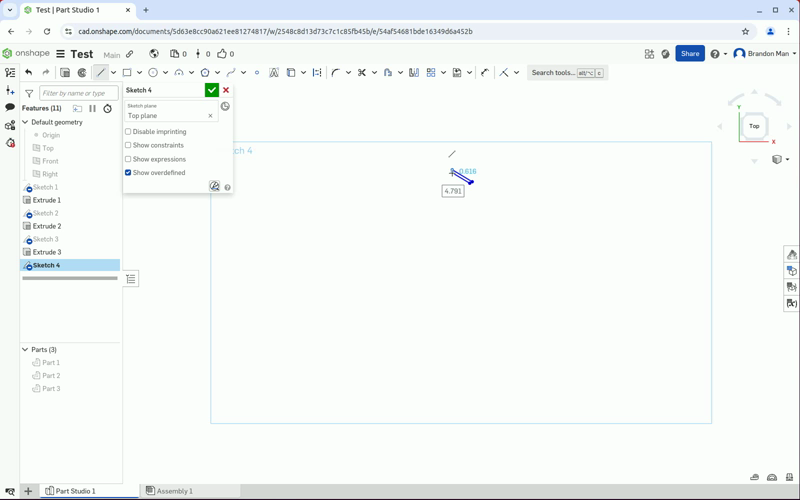
scroll(6)
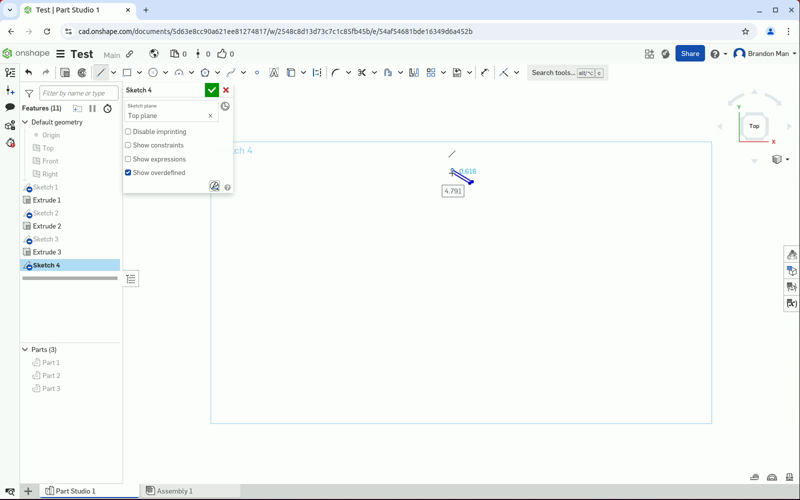
scroll(6)
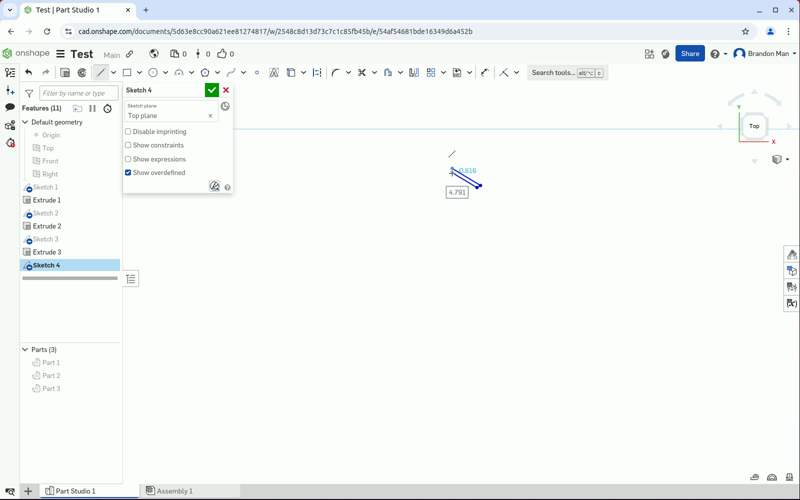
scroll(6)
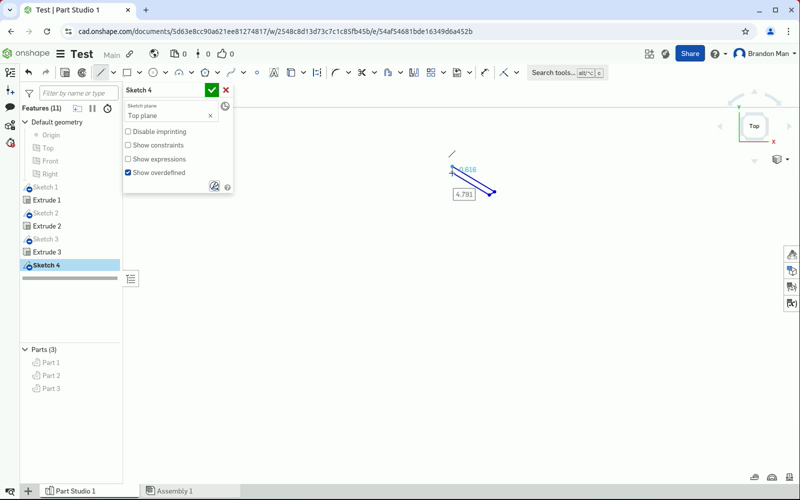
scroll(6)
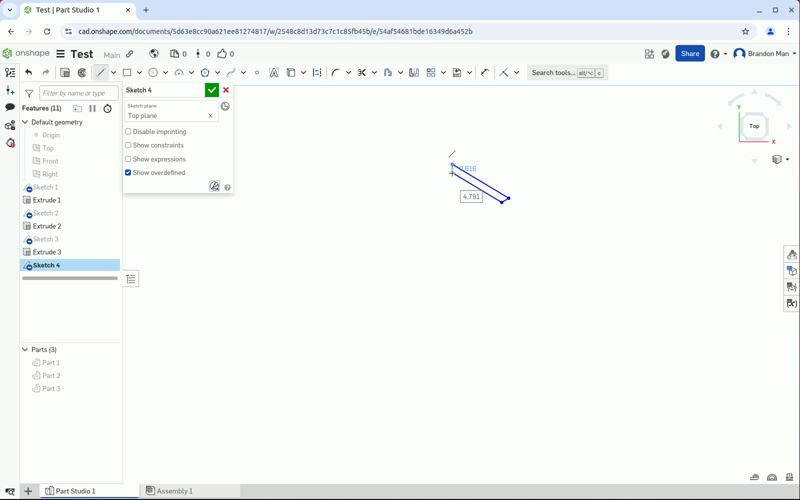
scroll(6)
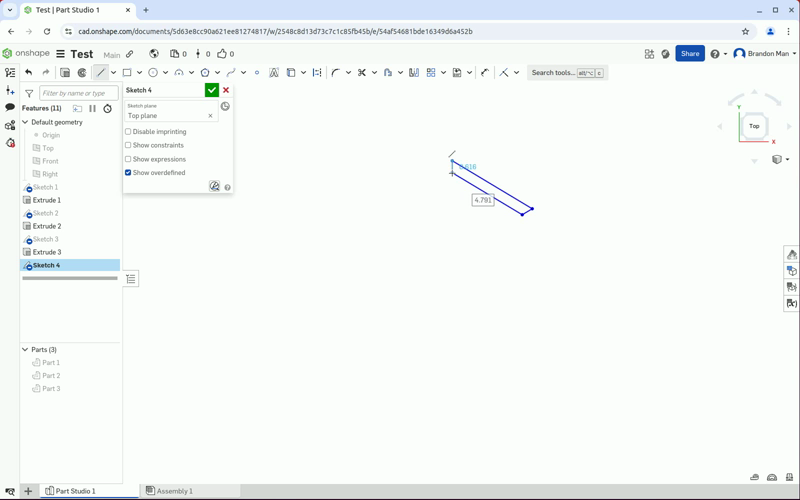
scroll(6)
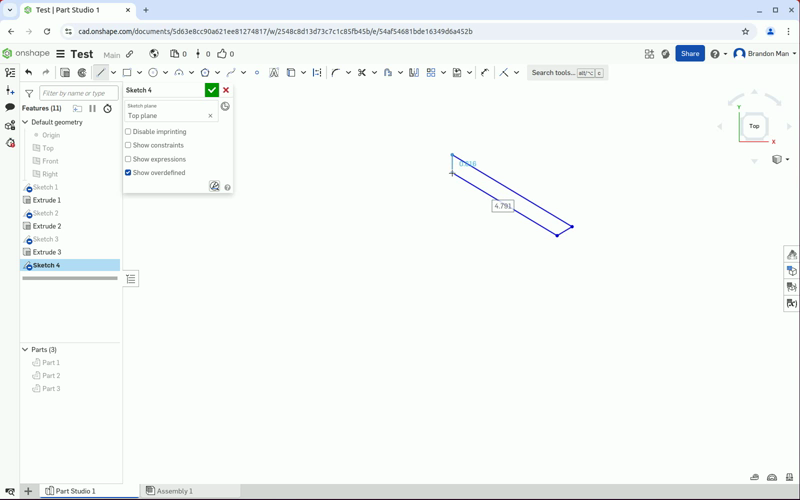
scroll(6)
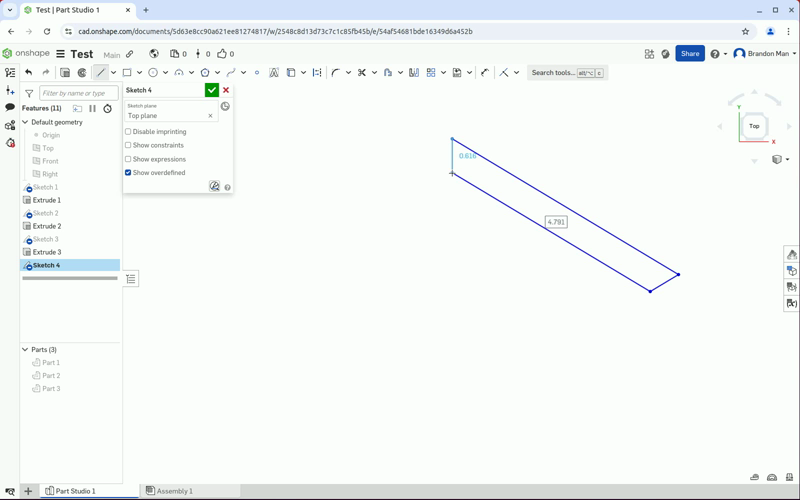
key_up(shift)
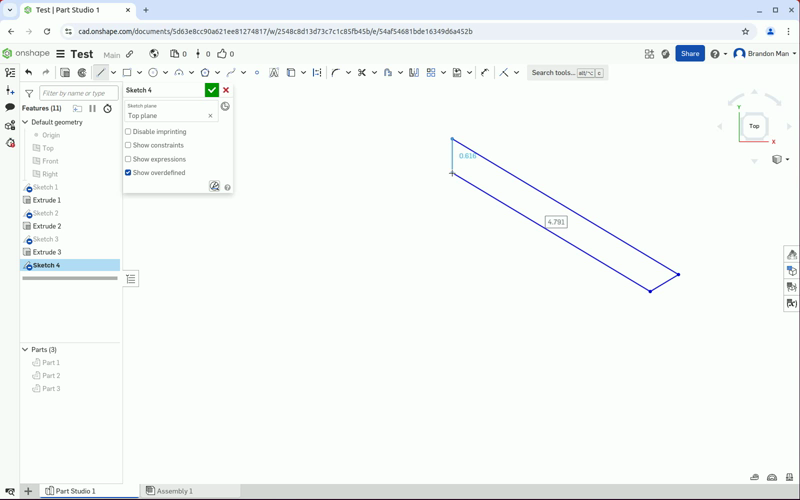
click(452, 172)
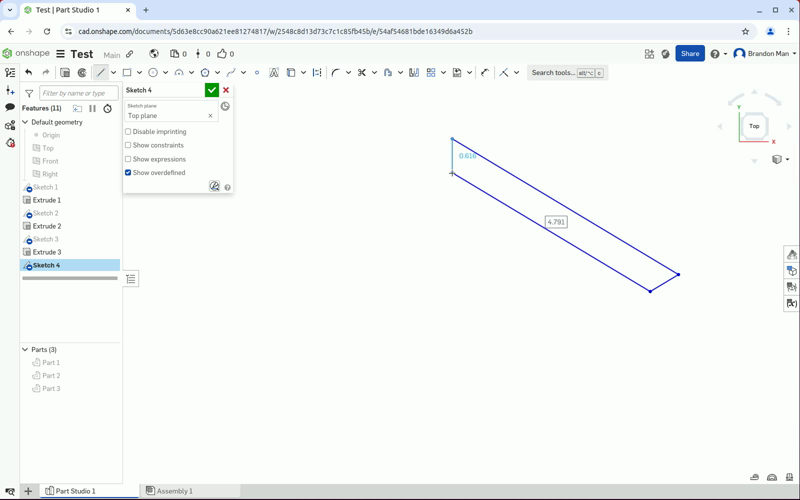
scroll(-6)
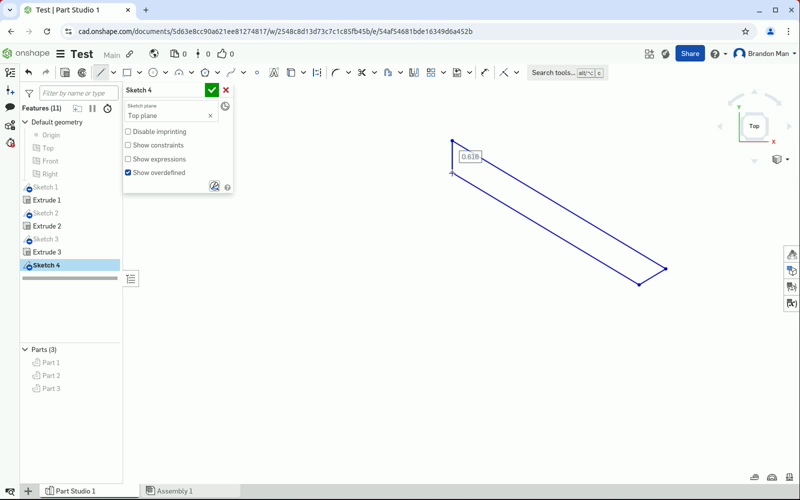
scroll(-6)
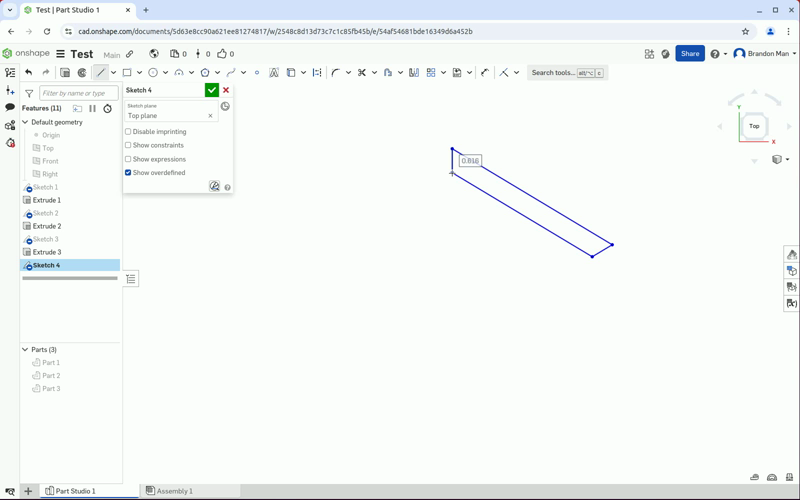
scroll(-6)
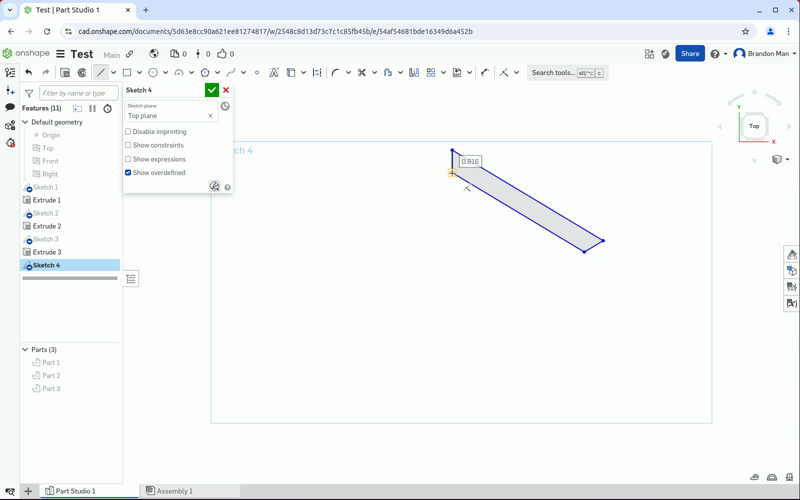
scroll(-6)
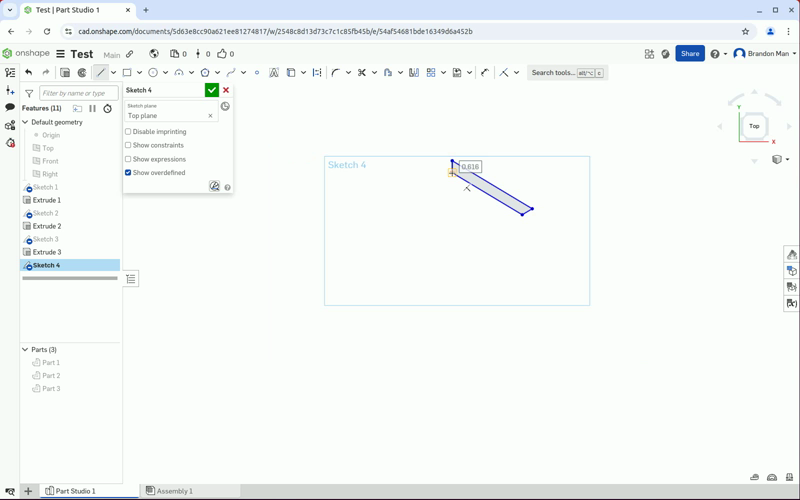
scroll(-6)
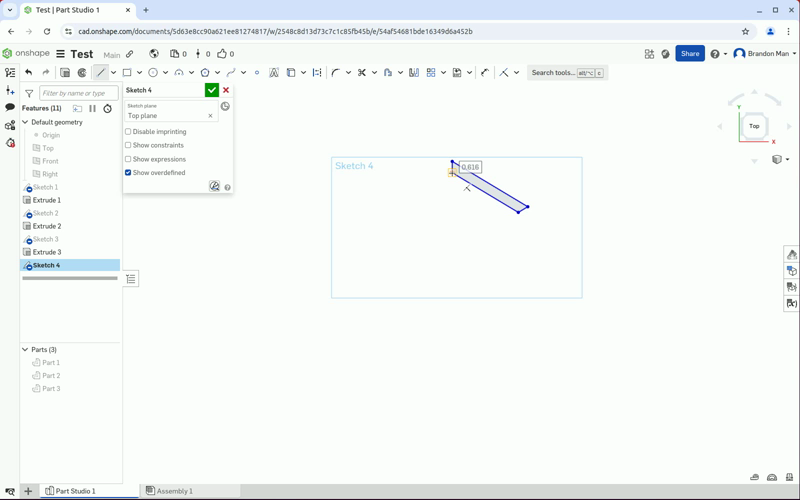
scroll(-6)
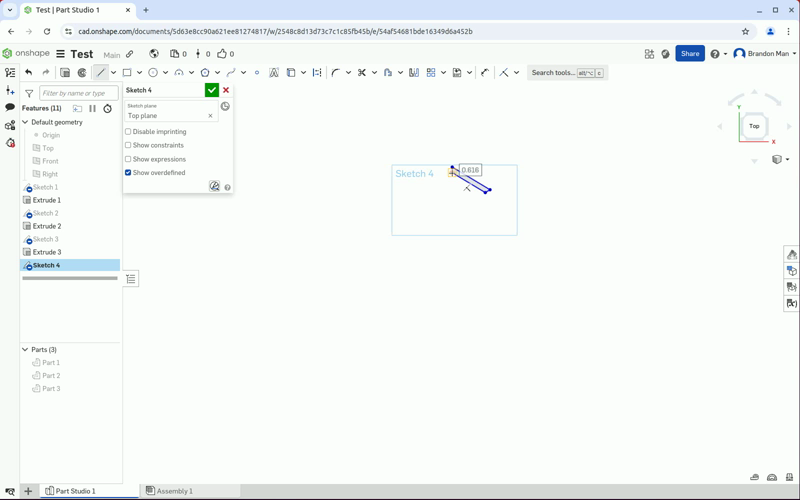
scroll(-6)
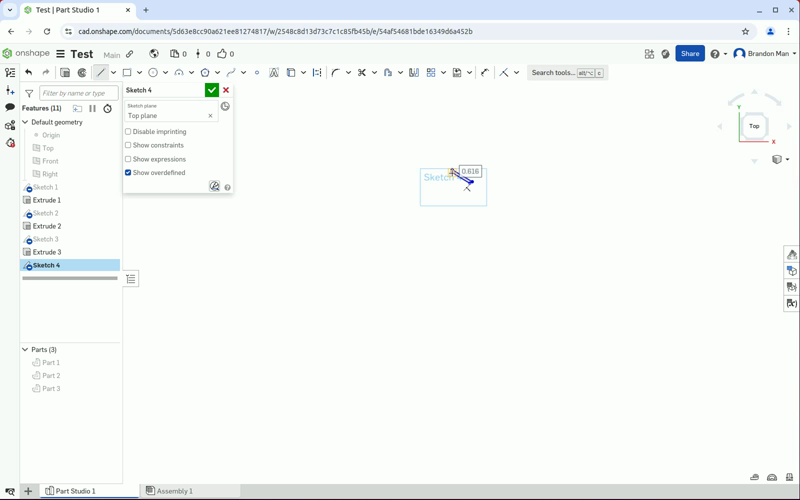
key(esc)
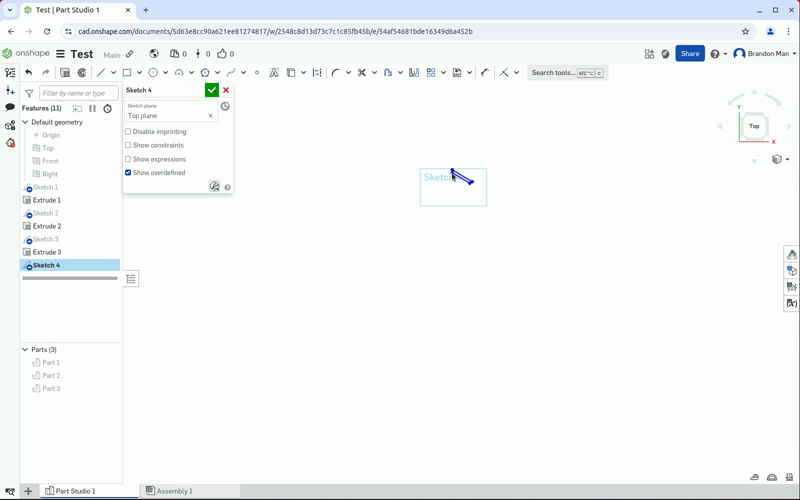
key(c)
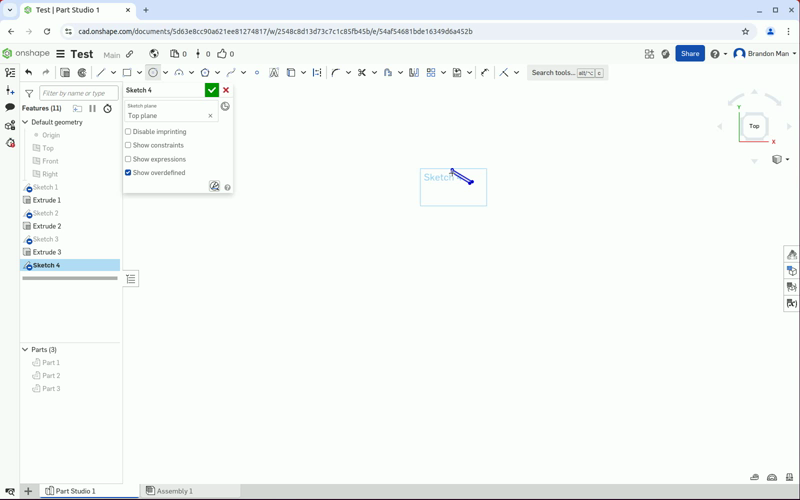
key_down(shift)
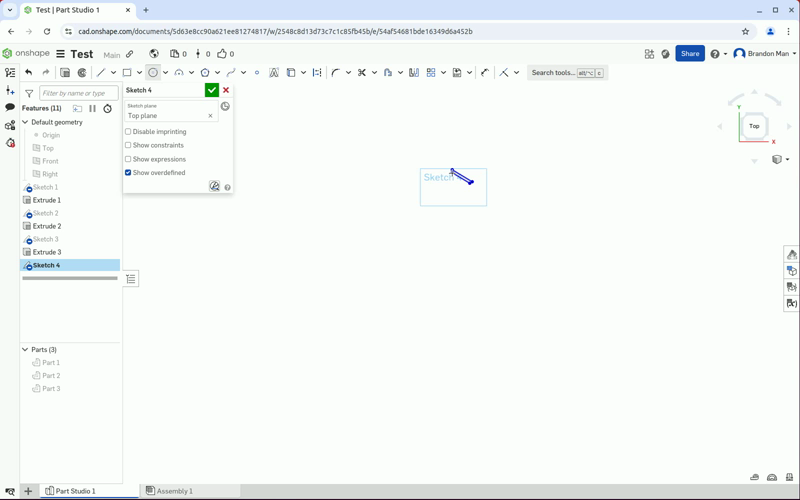
mouse_move(453, 171)
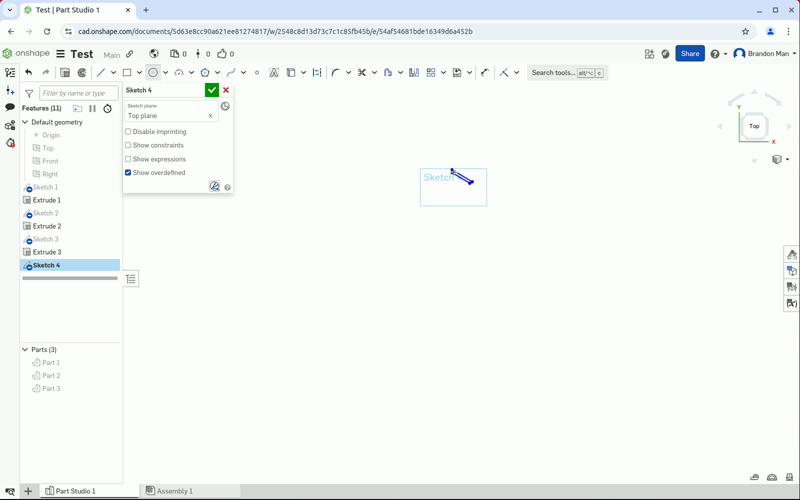
scroll(6)
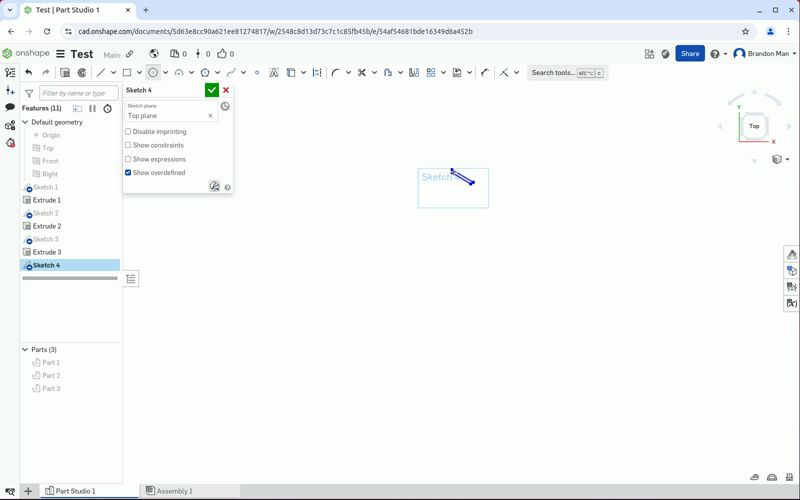
scroll(6)
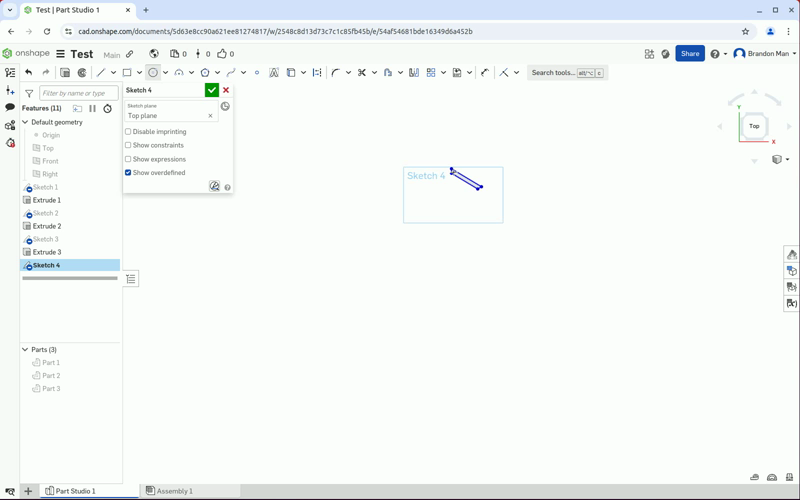
scroll(6)
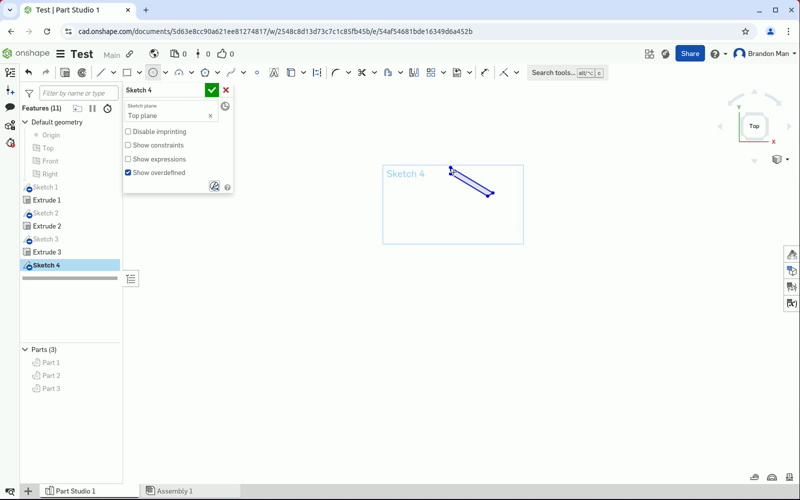
scroll(6)
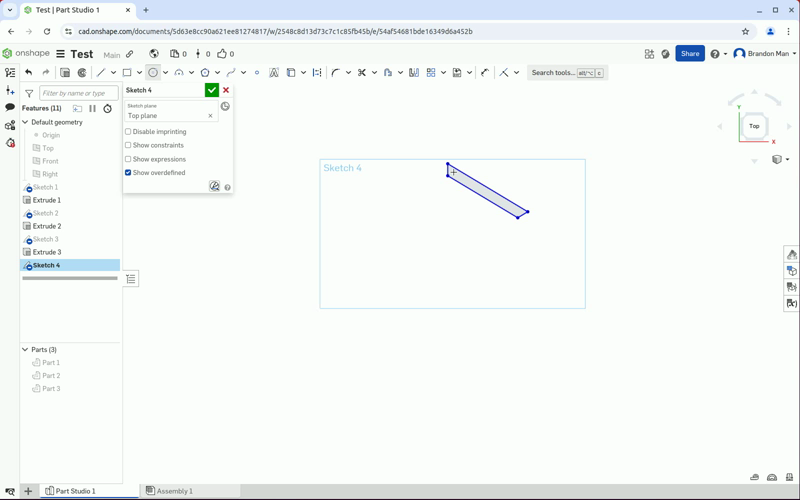
scroll(6)
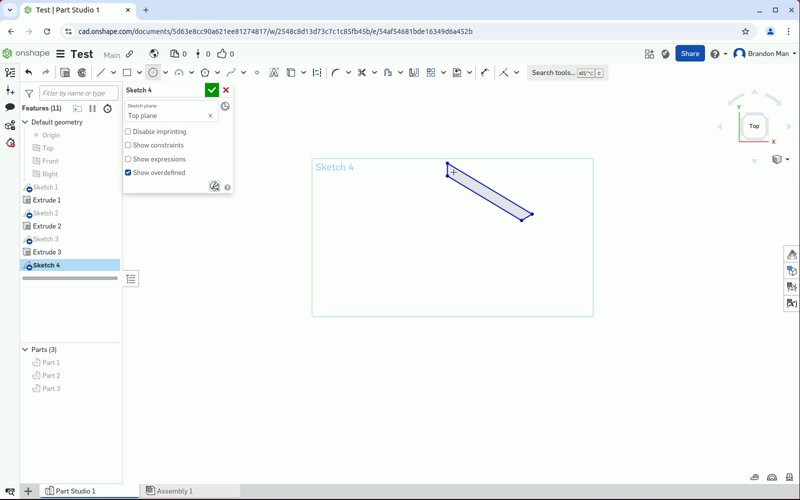
scroll(6)
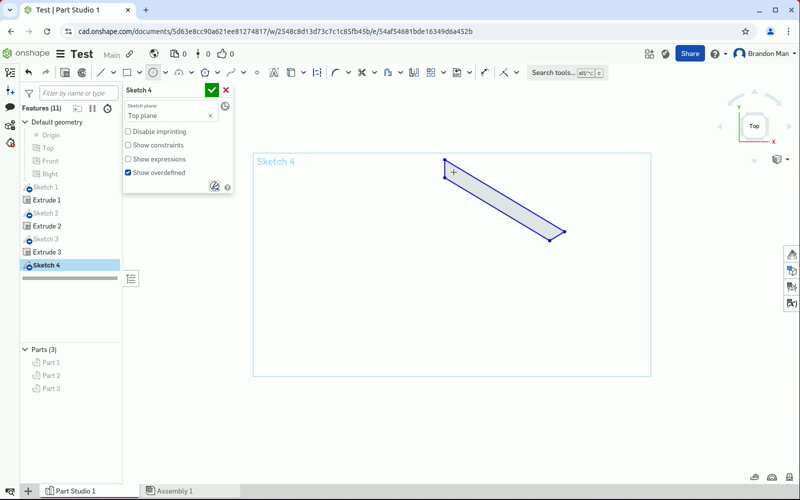
scroll(6)
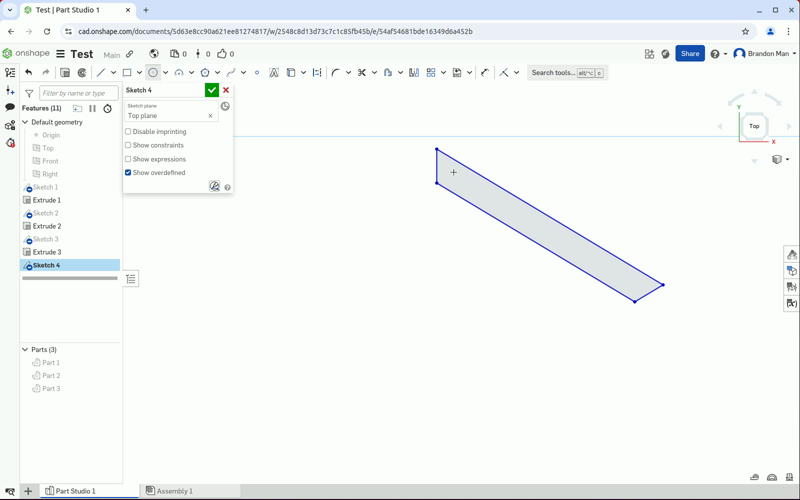
click(453, 171)
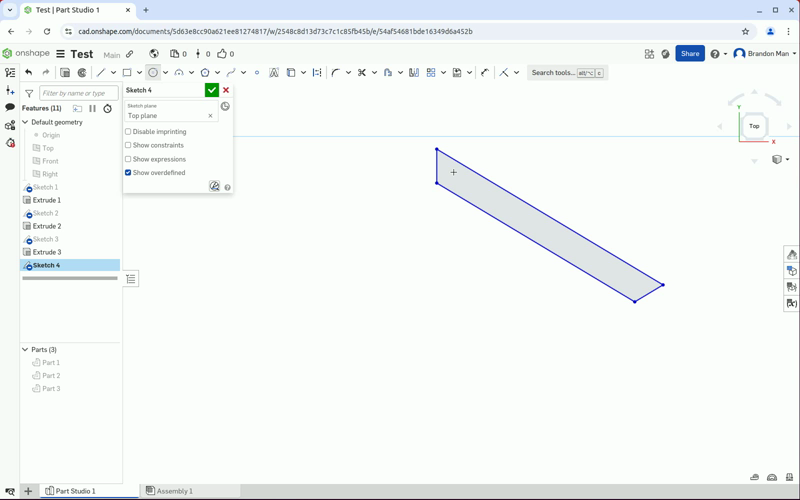
scroll(-6)
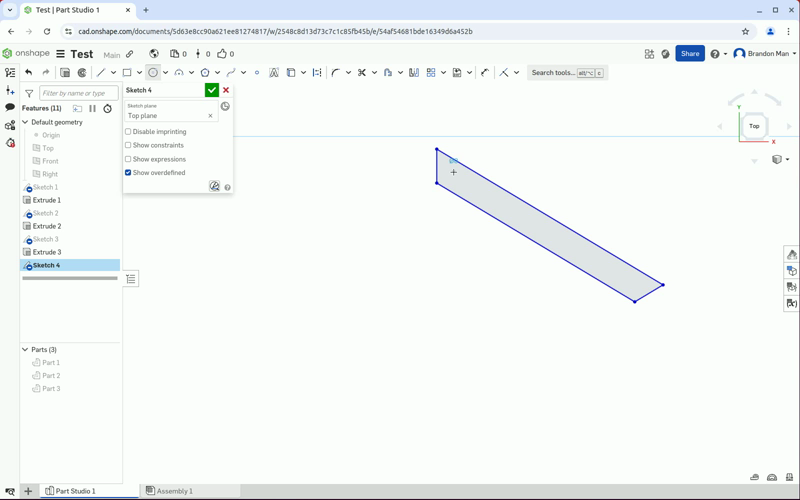
scroll(-6)
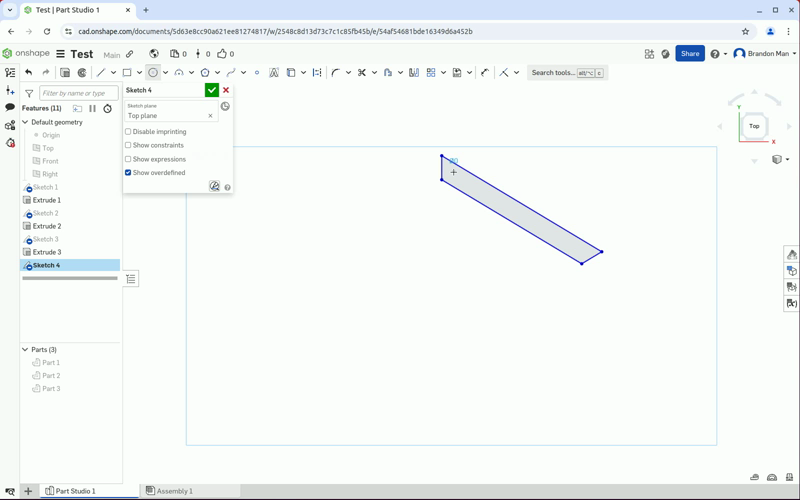
scroll(-6)
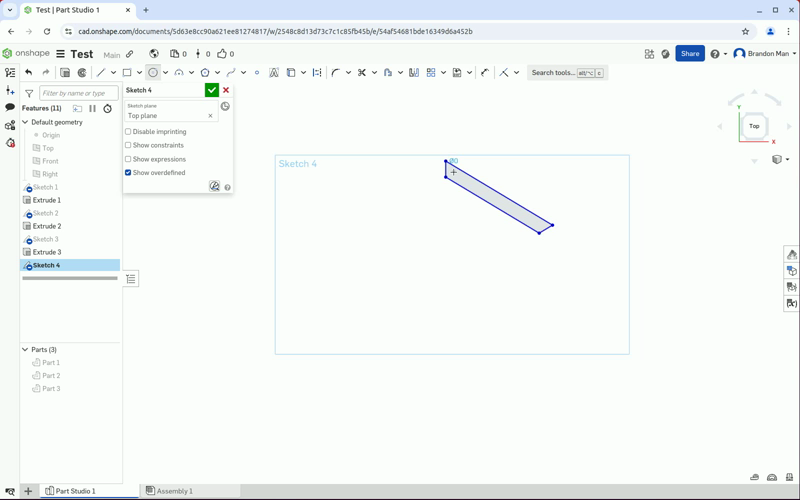
scroll(-6)
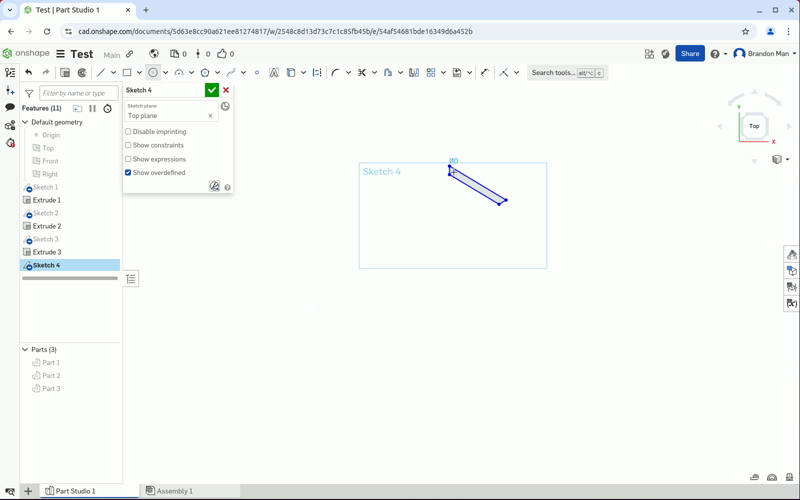
scroll(-6)
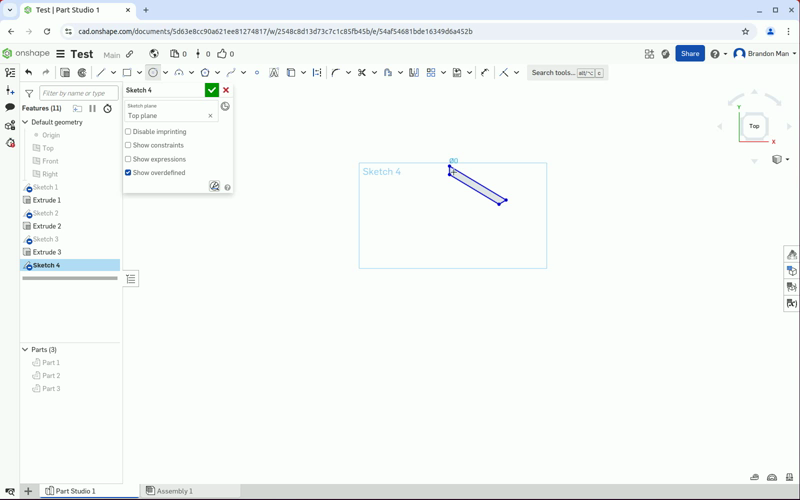
scroll(-6)
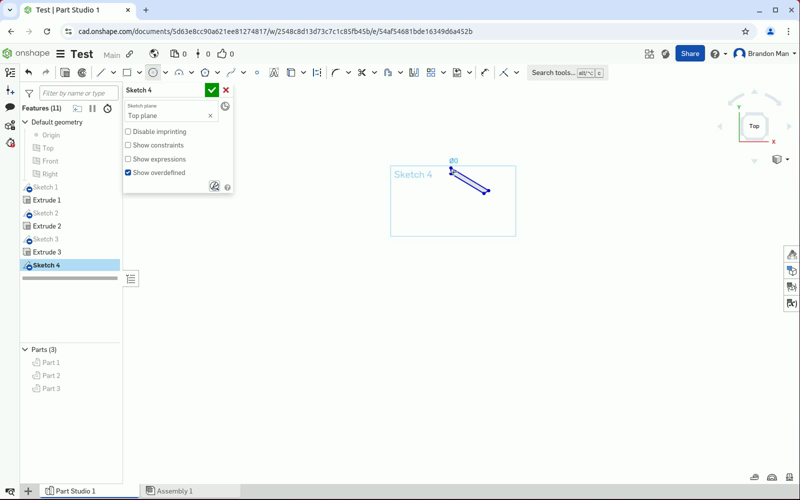
scroll(-6)
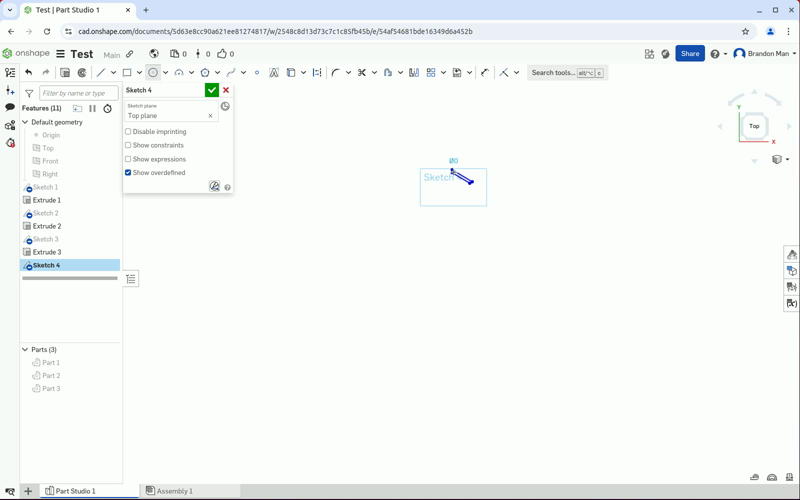
key_up(shift)
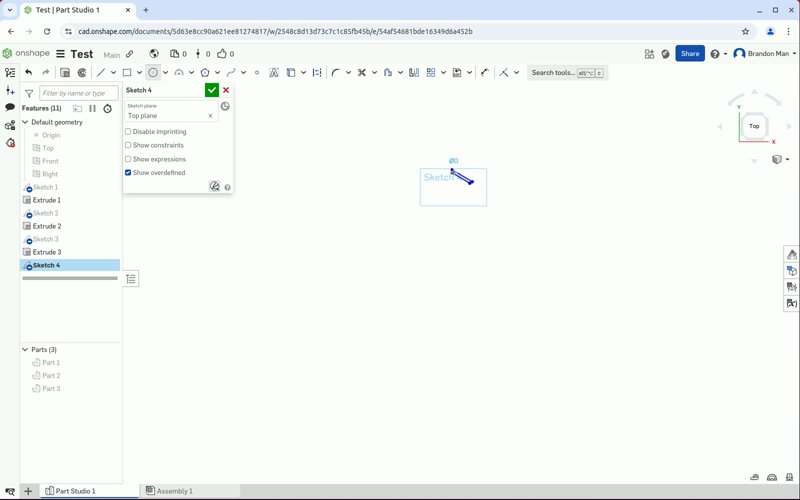
mouse_move(454, 171)
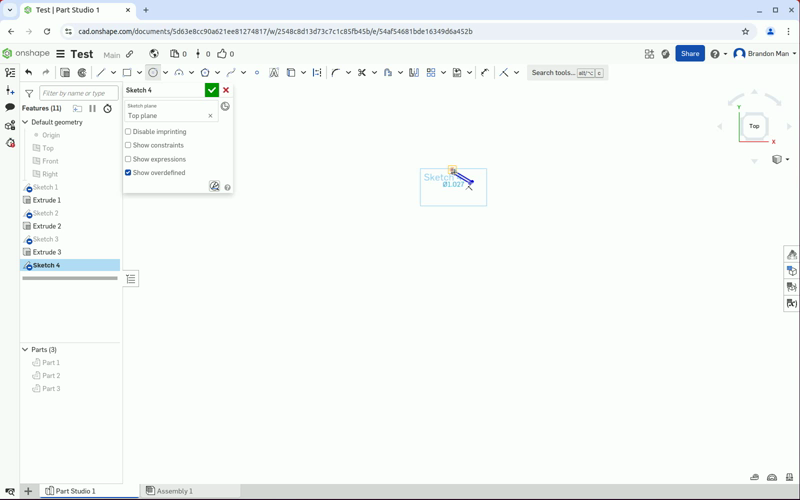
scroll(6)
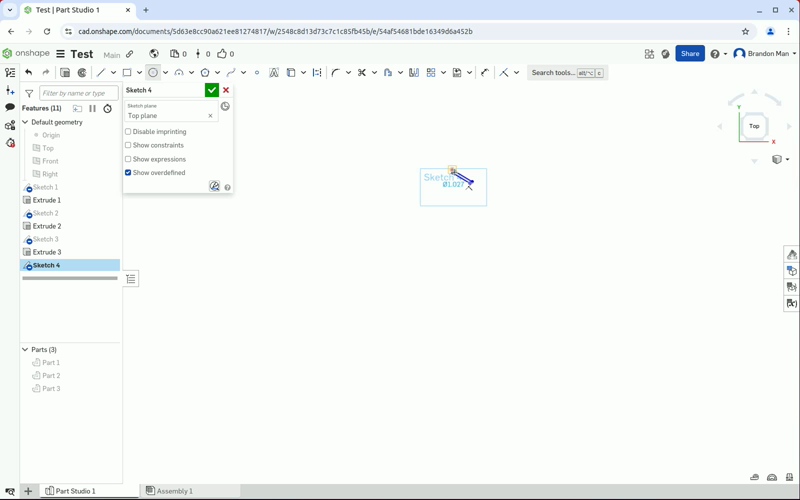
scroll(6)
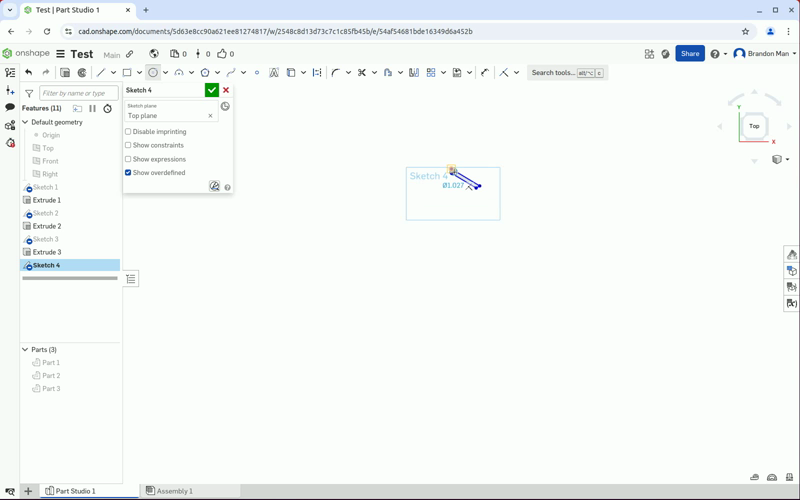
scroll(6)
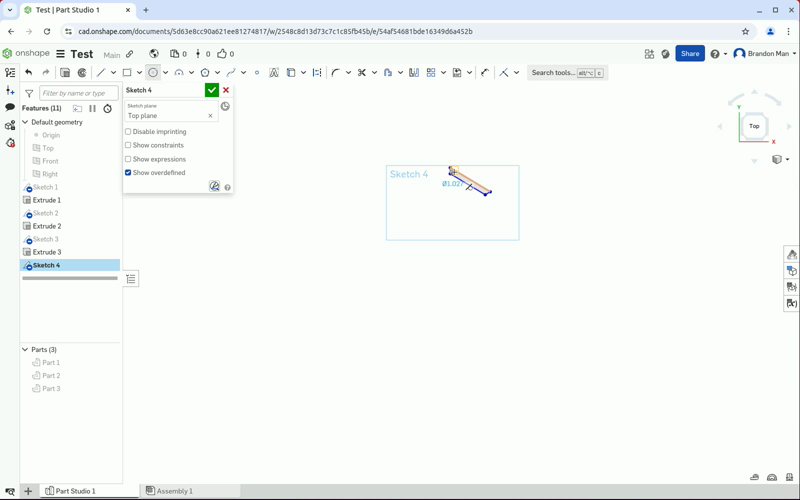
scroll(6)
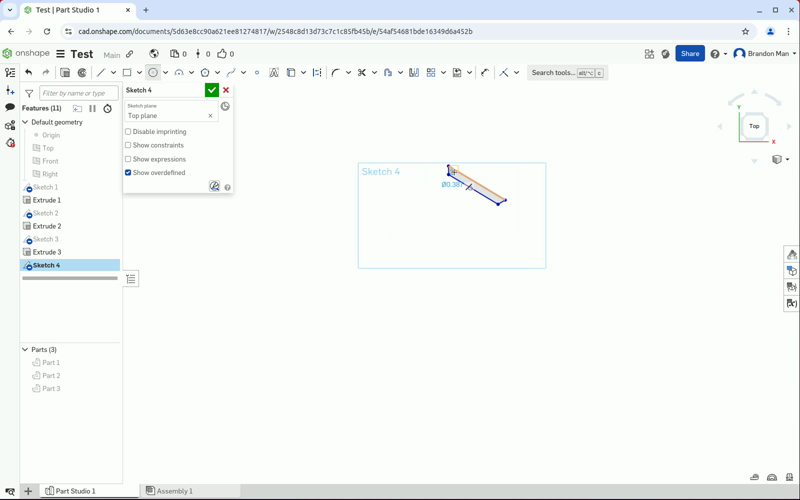
scroll(6)
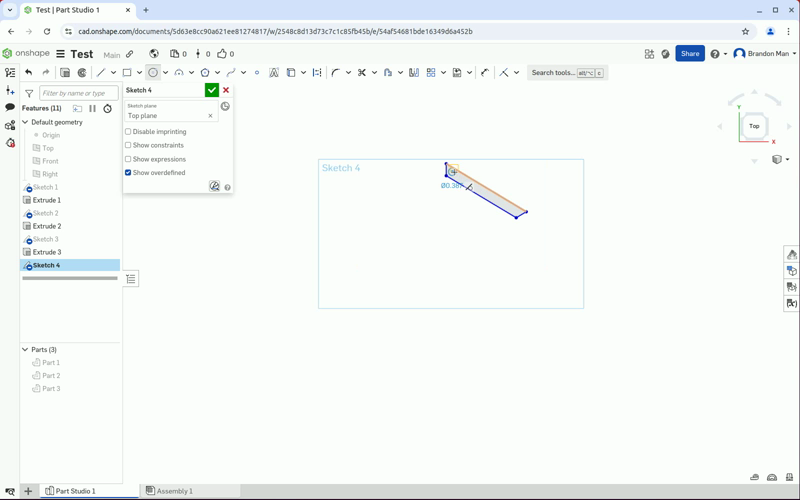
scroll(6)
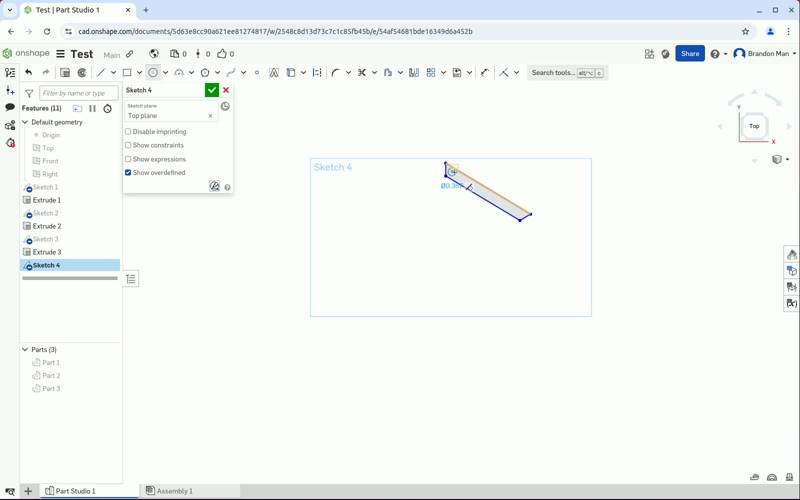
scroll(6)
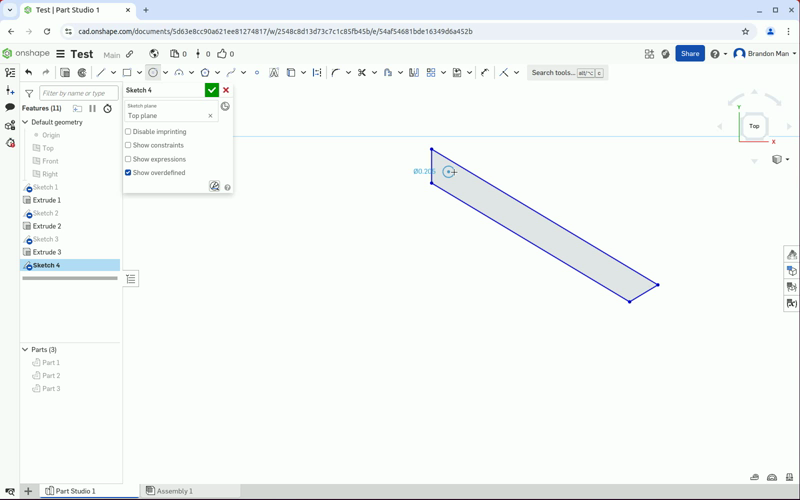
click(454, 171)
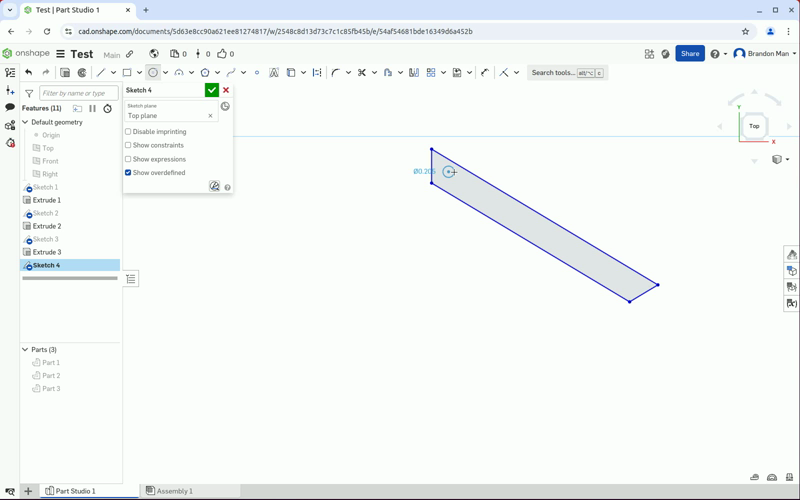
scroll(-6)
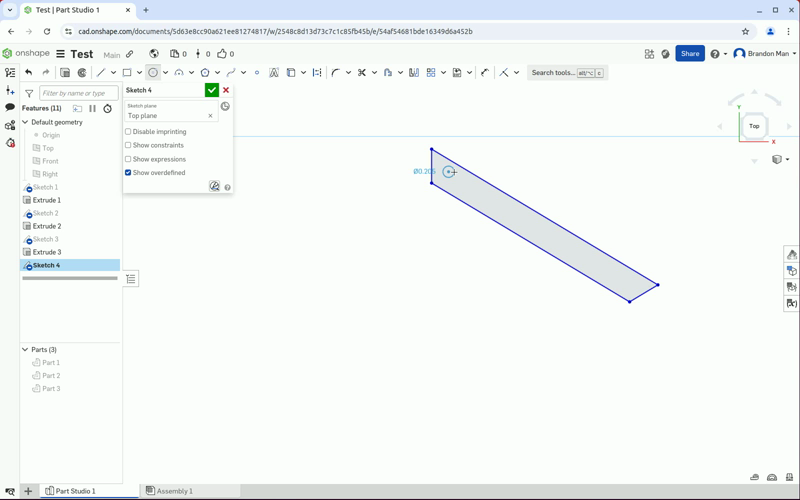
scroll(-6)
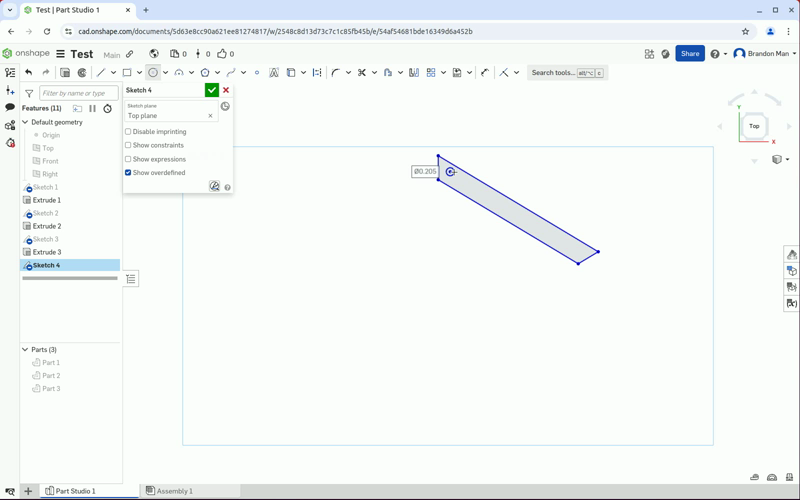
scroll(-6)
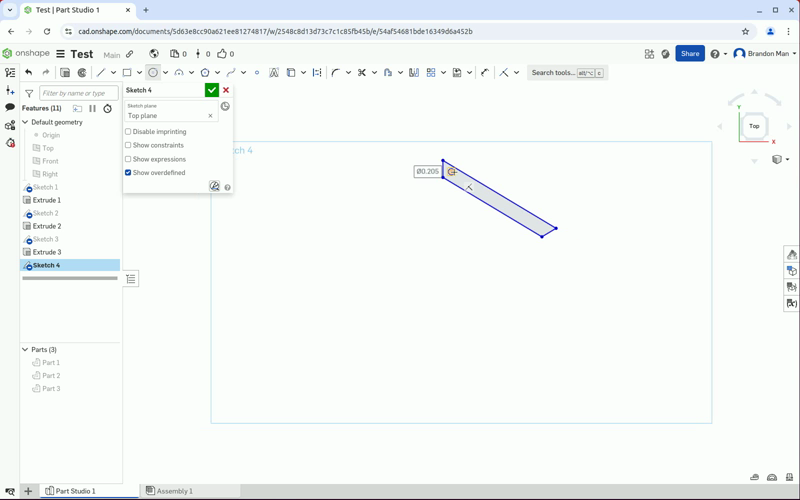
scroll(-6)
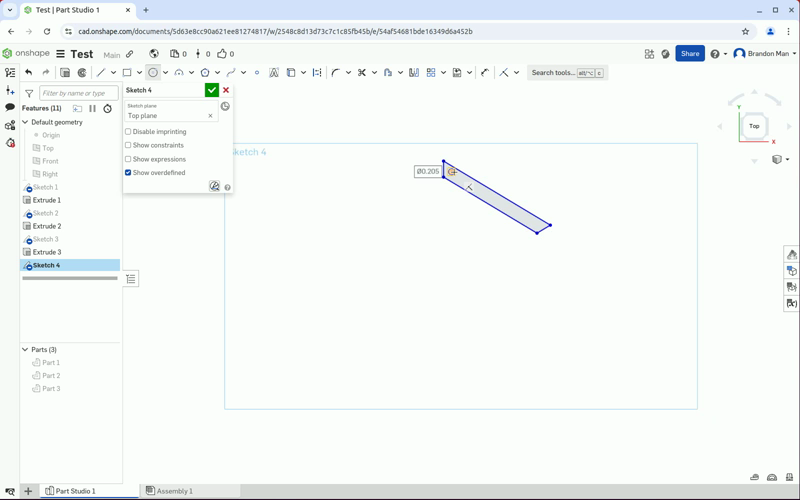
scroll(-6)
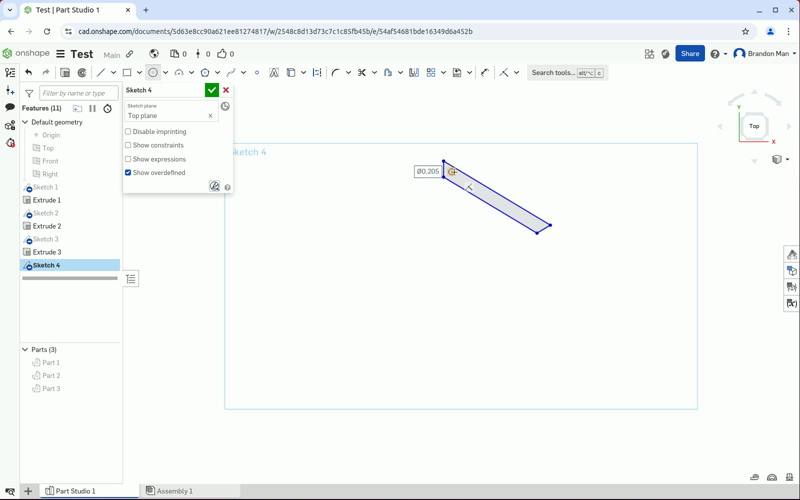
scroll(-6)
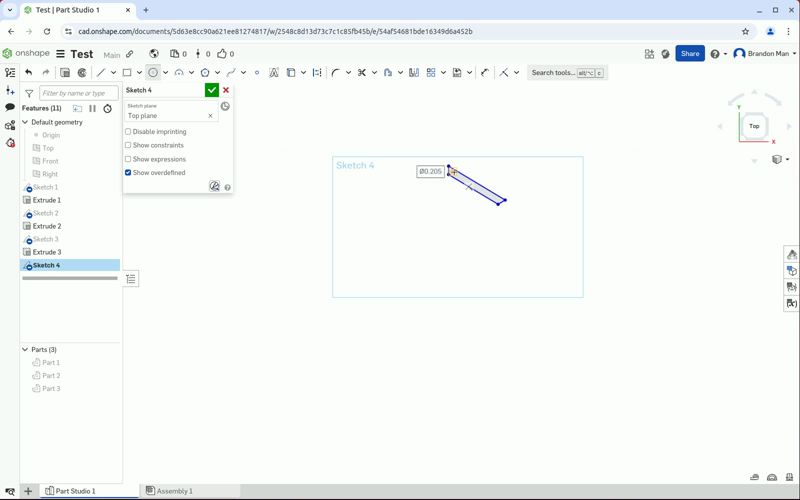
scroll(-6)
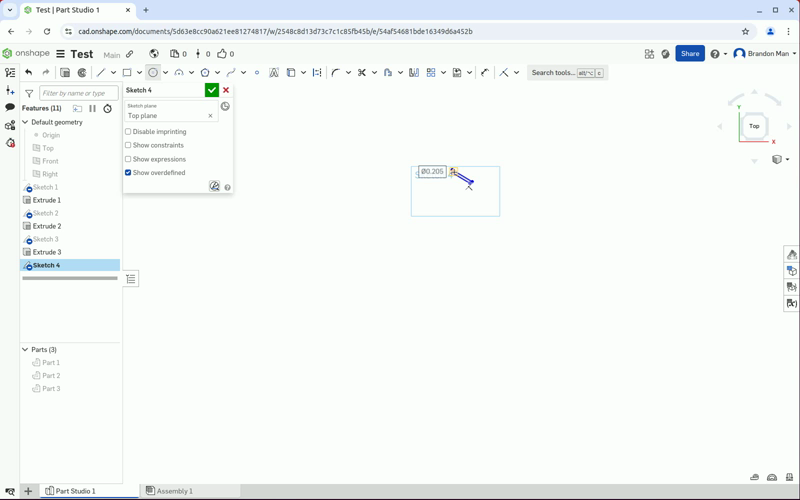
key(esc)
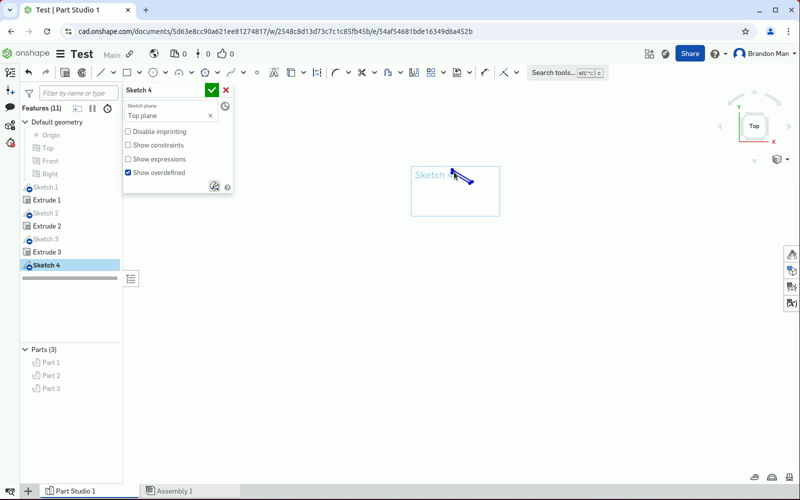
mouse_move(470, 180)
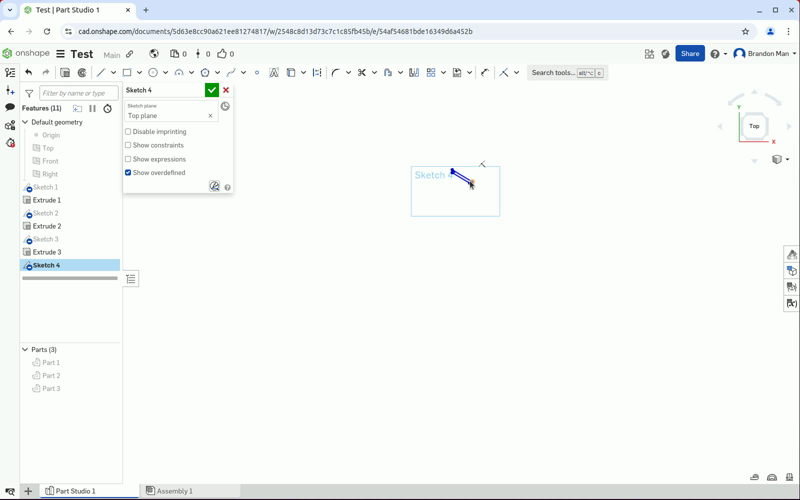
scroll(6)
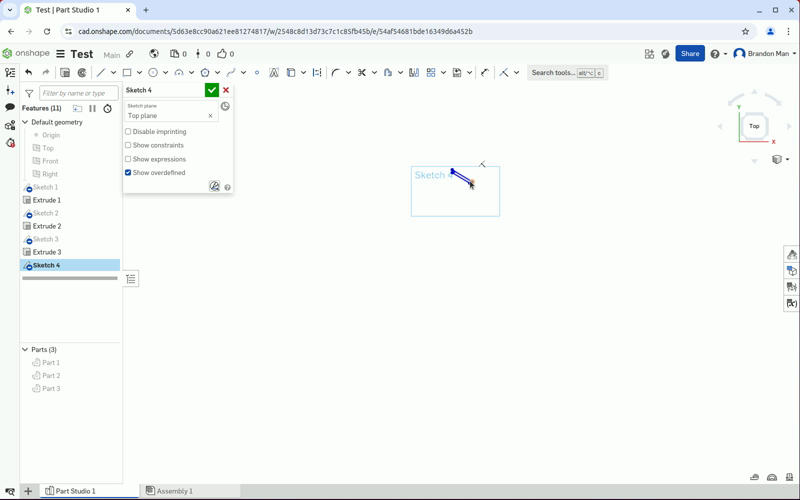
scroll(6)
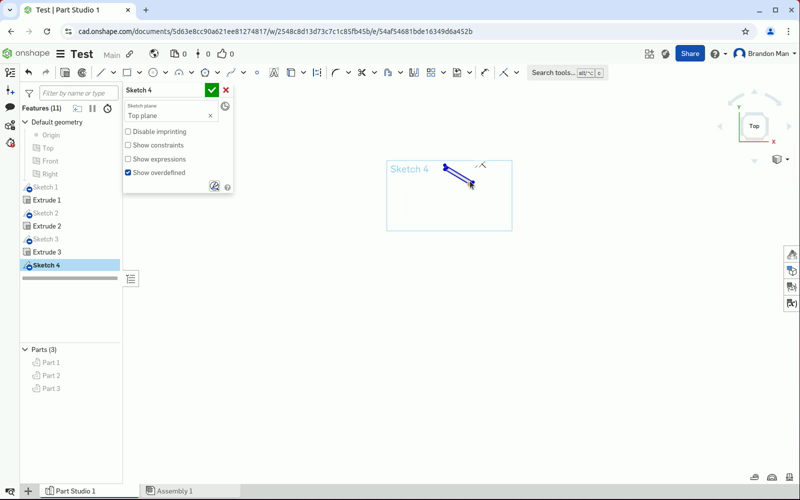
scroll(6)
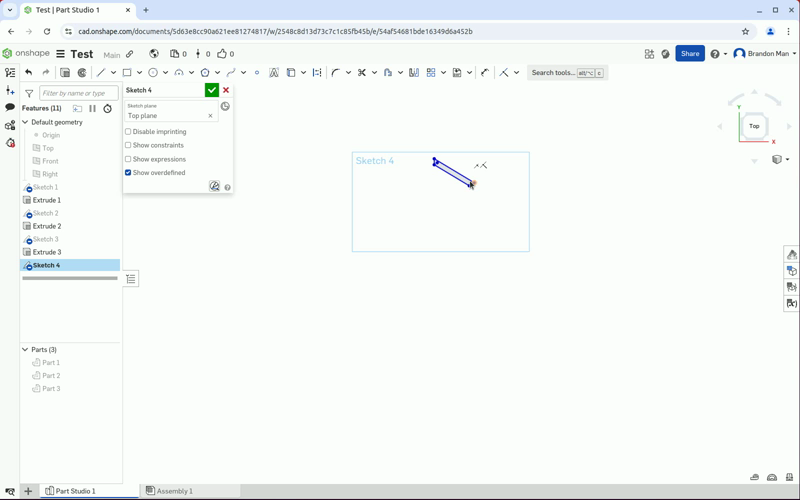
scroll(6)
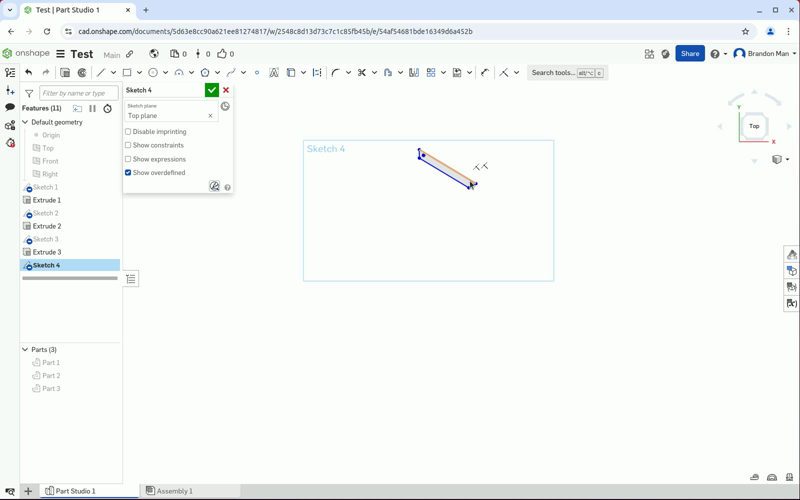
scroll(6)
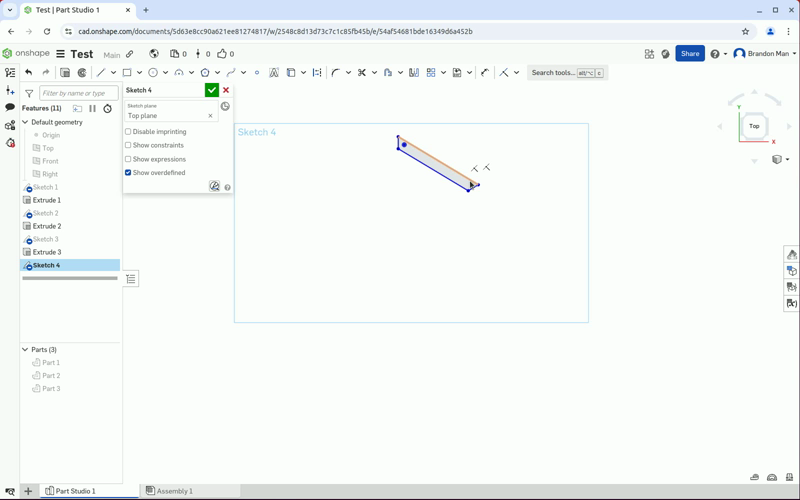
scroll(6)
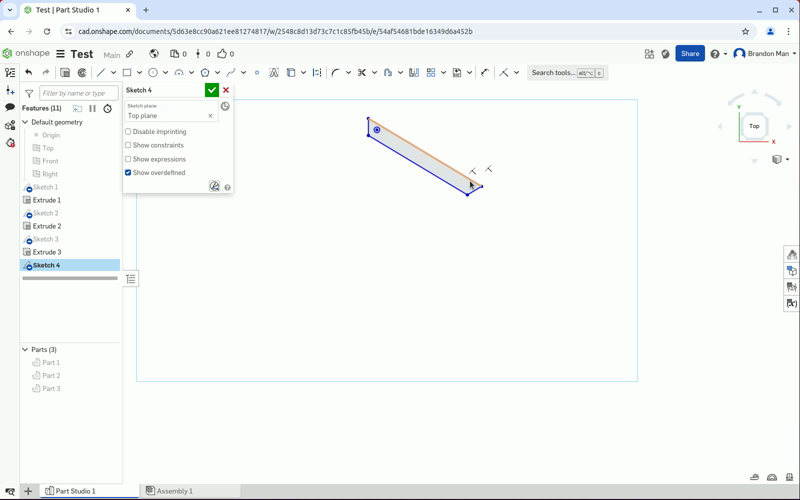
scroll(6)
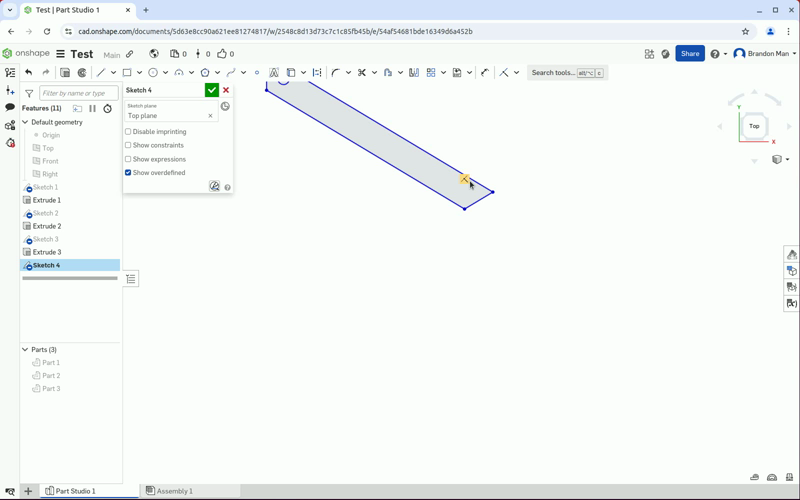
click(470, 180)
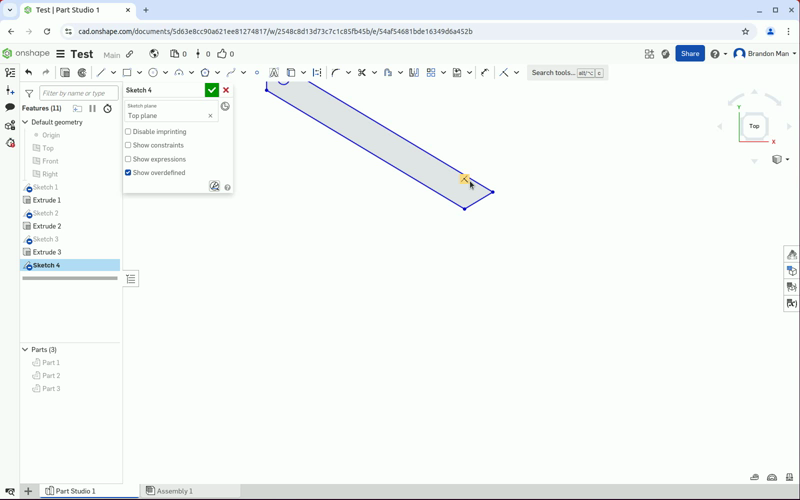
scroll(-6)
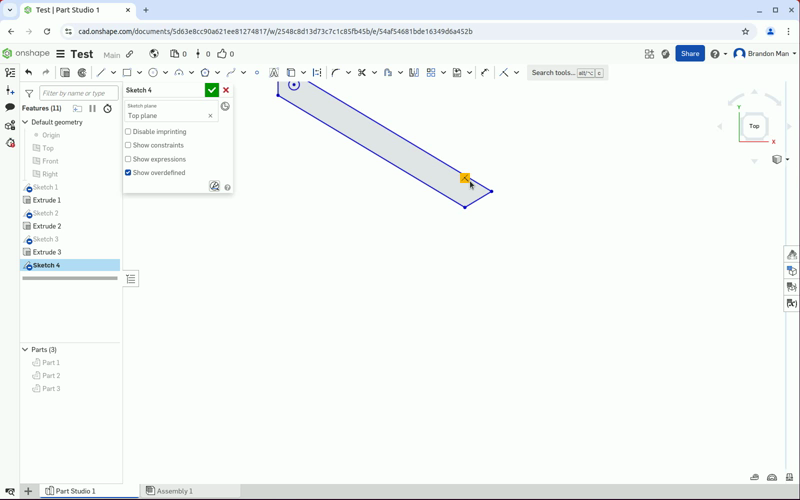
scroll(-6)
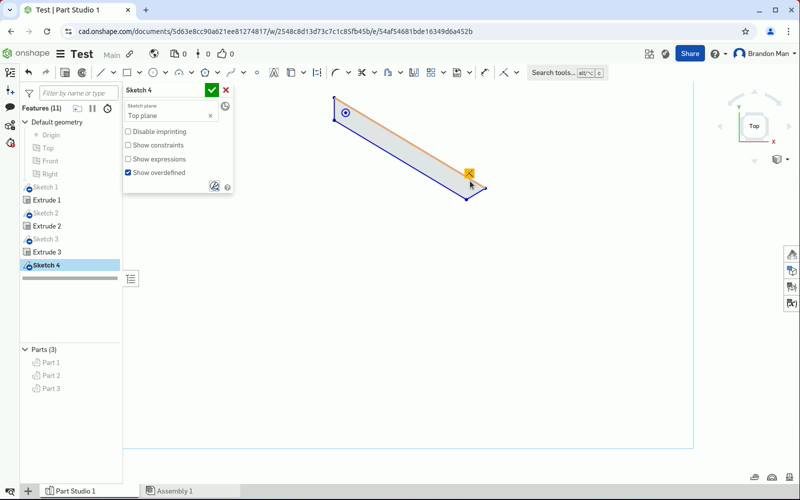
scroll(-6)
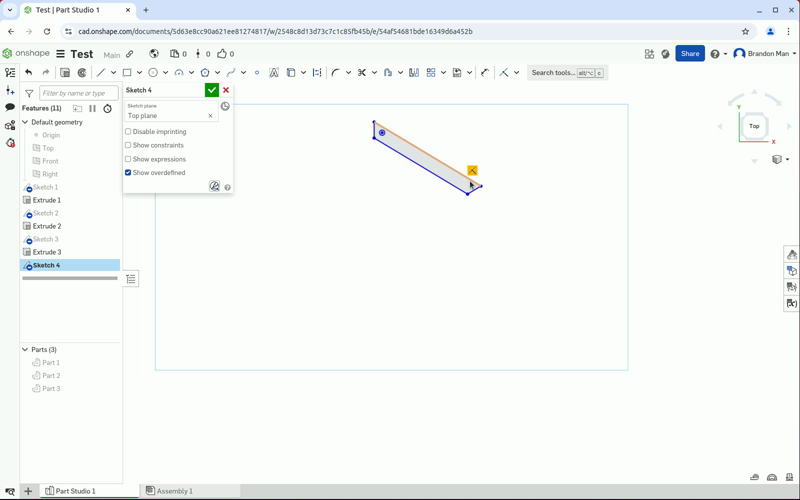
scroll(-6)
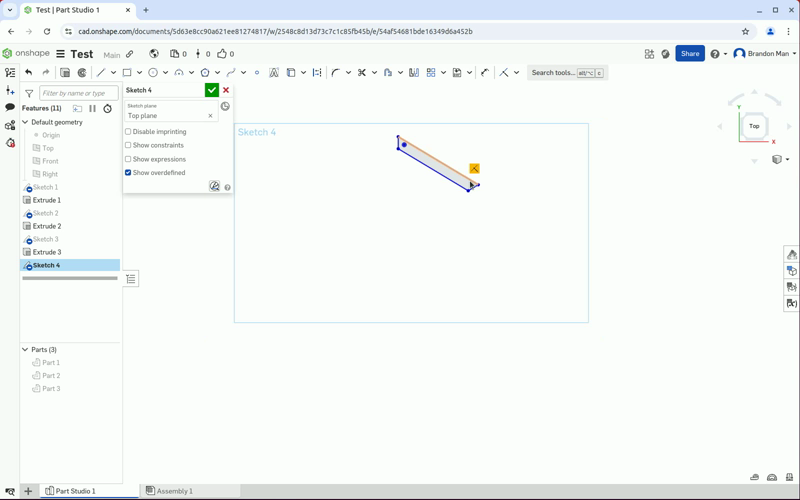
scroll(-6)
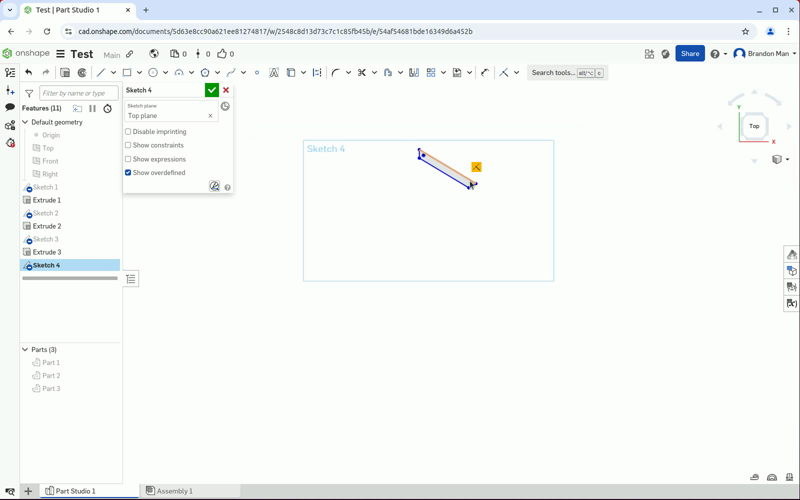
scroll(-6)
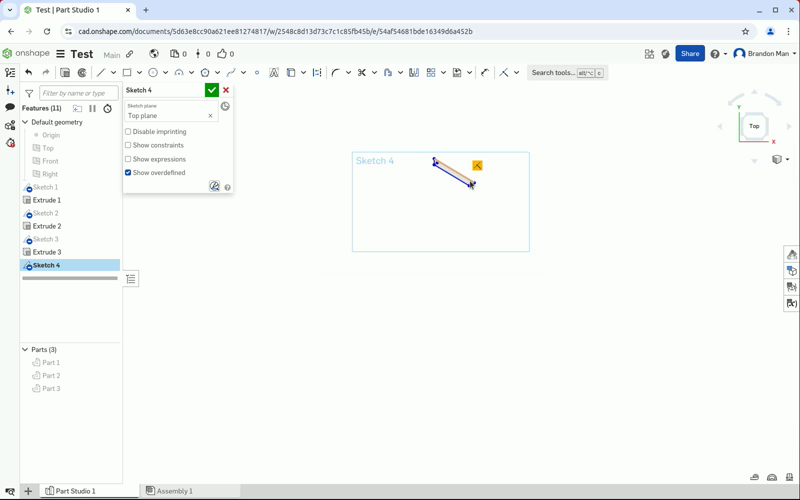
scroll(-6)
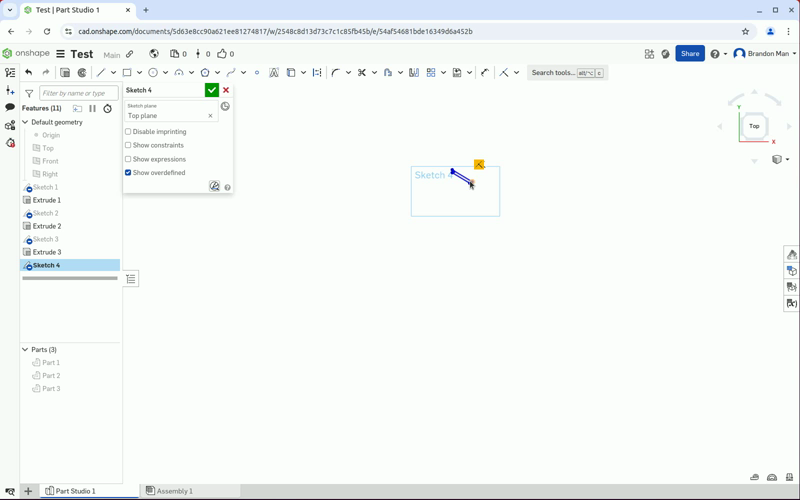
mouse_move(73, 352)
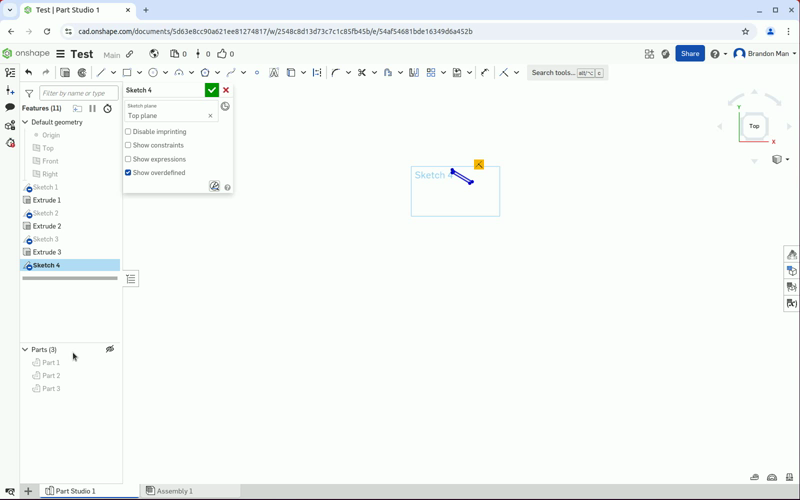
key(shift+y)
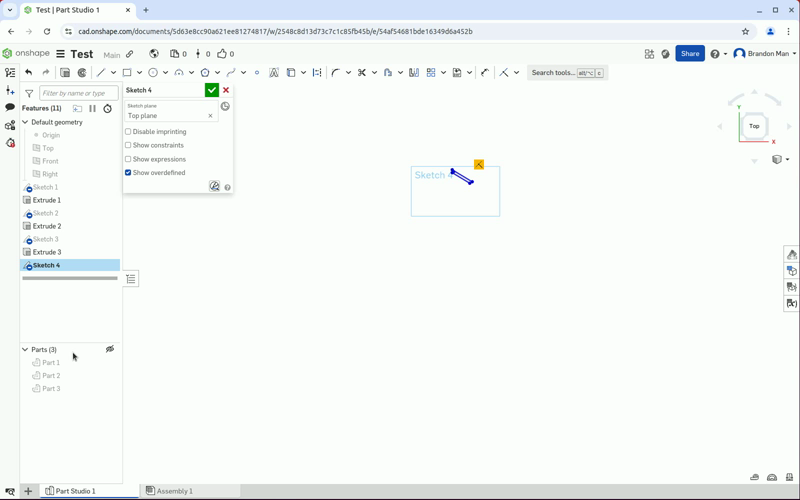
key(shift+e)
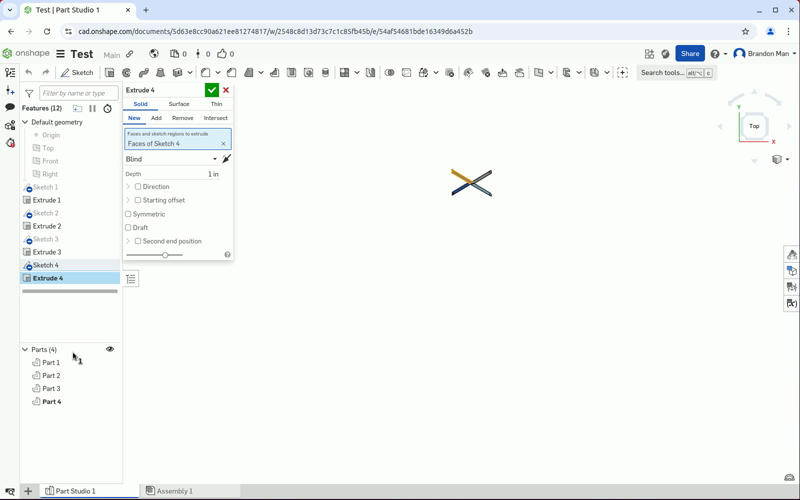
mouse_move(143, 106)
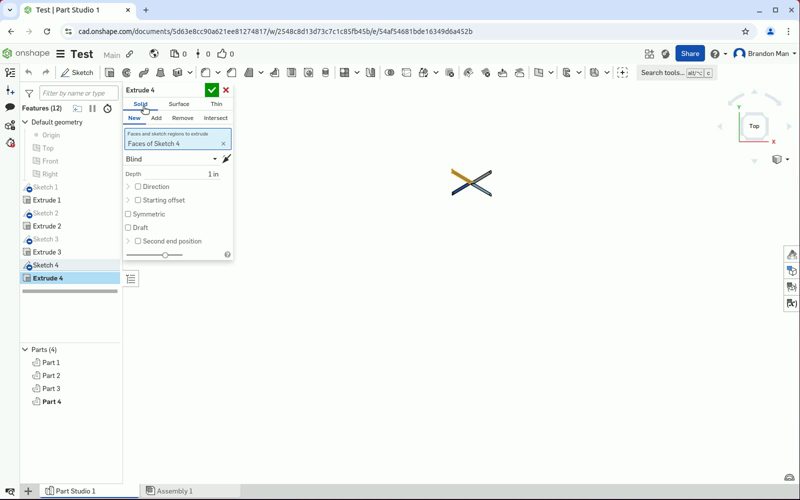
click(143, 106)
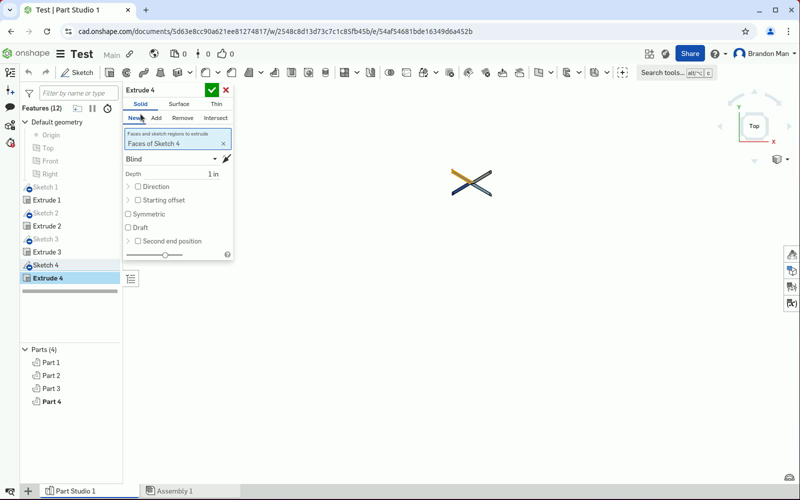
mouse_move(137, 120)
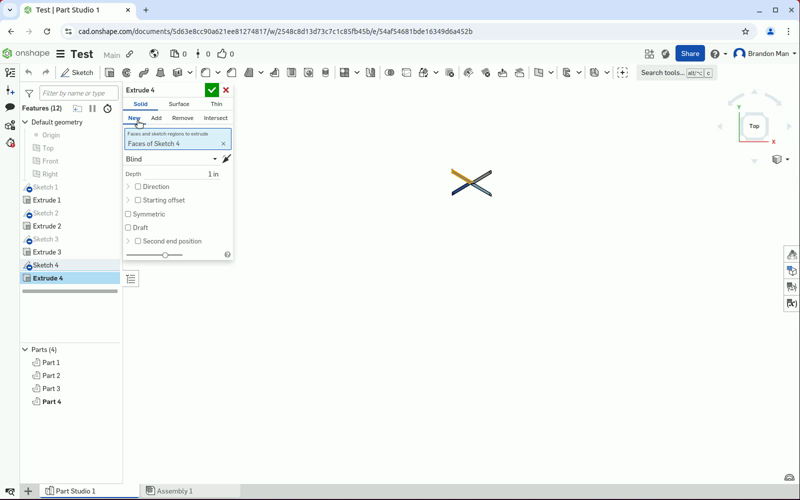
click(137, 120)
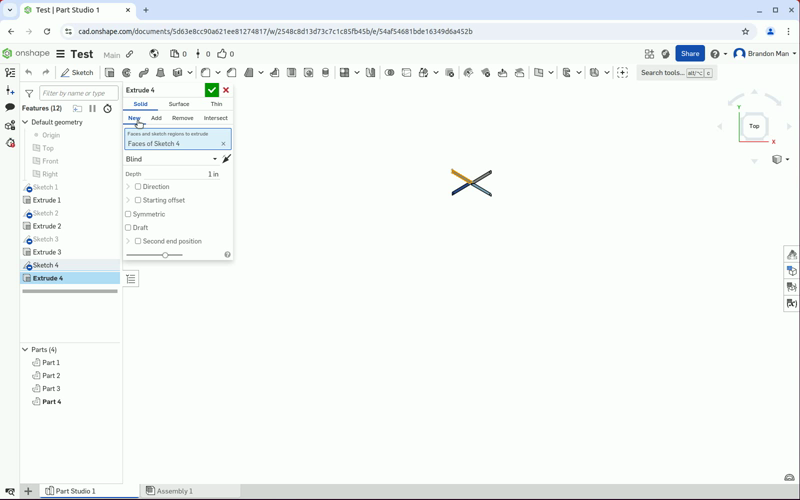
key(tab, 4)
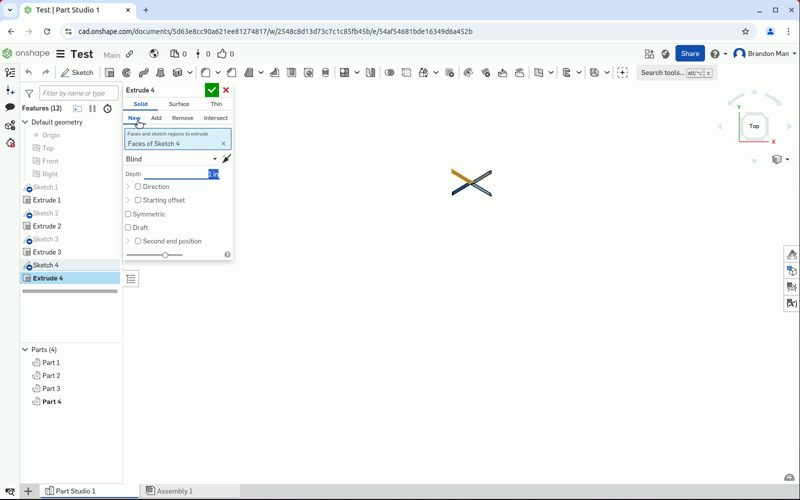
text(-0.241)
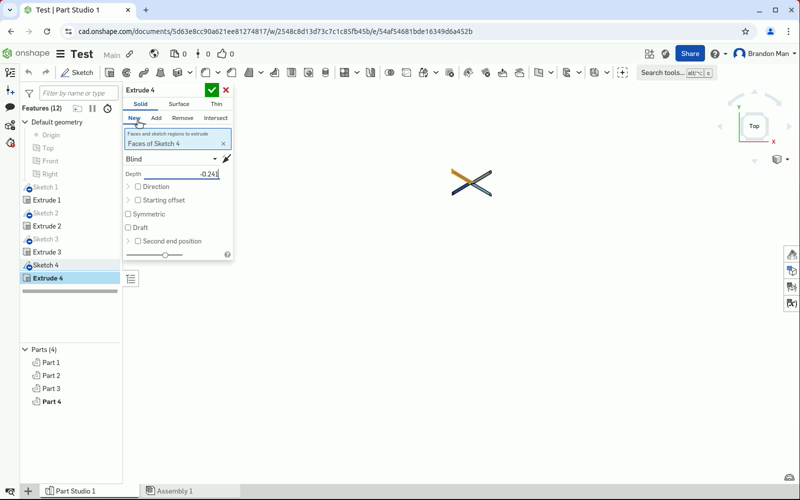
key(enter)
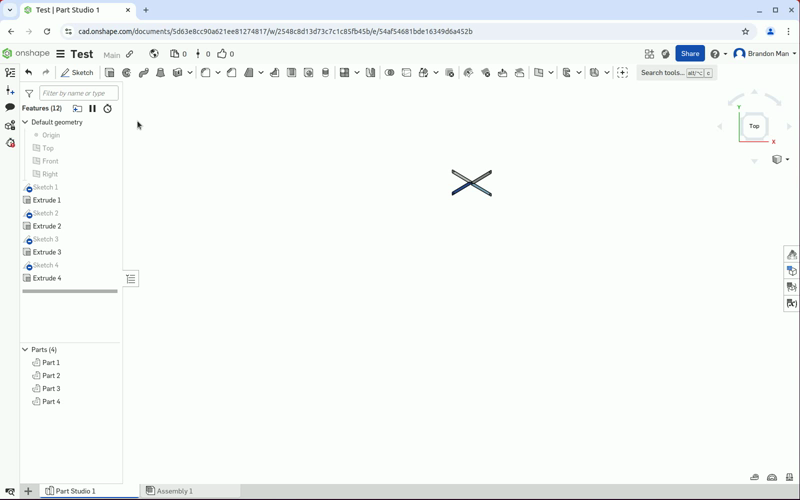
key(shift+h)
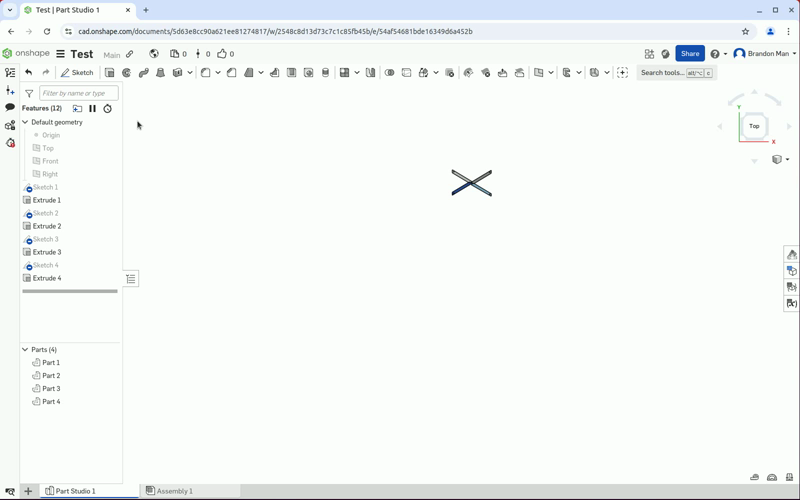
key(shift+h)
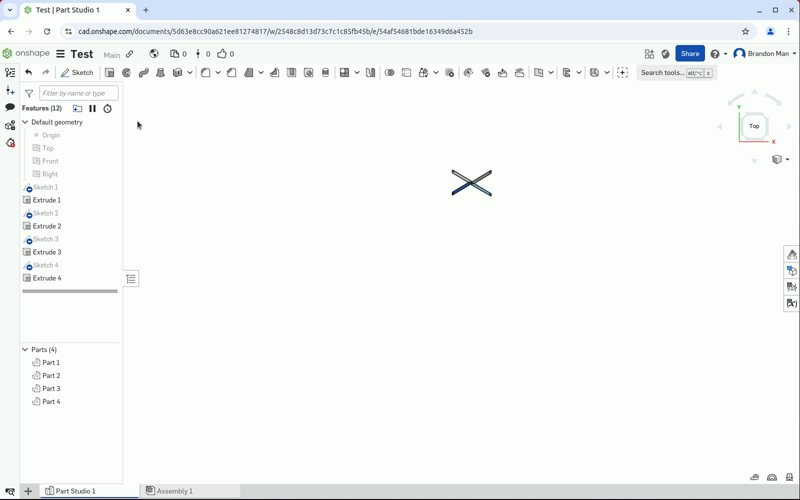
mouse_move(73, 189)
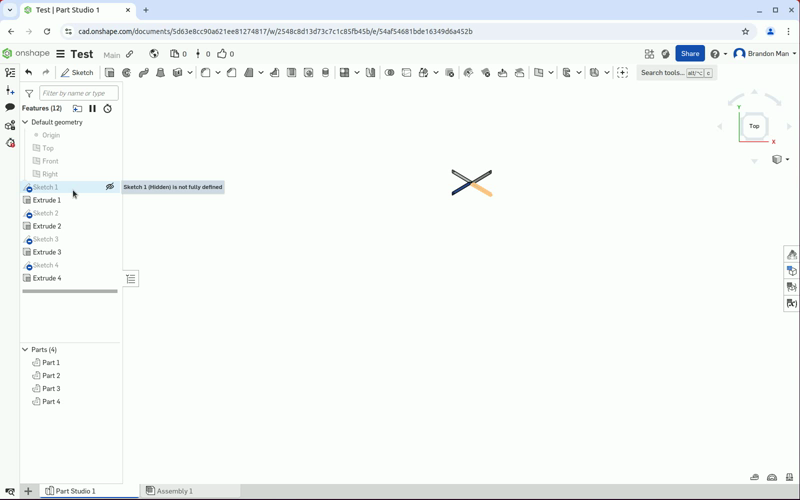
click(73, 189)
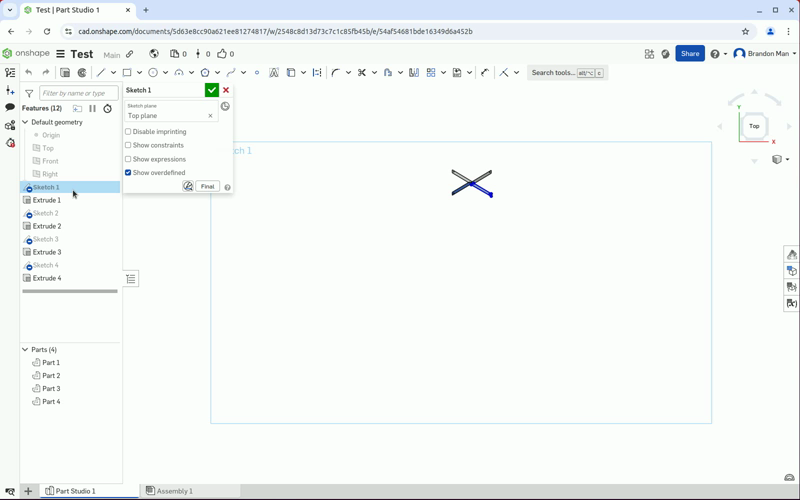
mouse_move(229, 92)
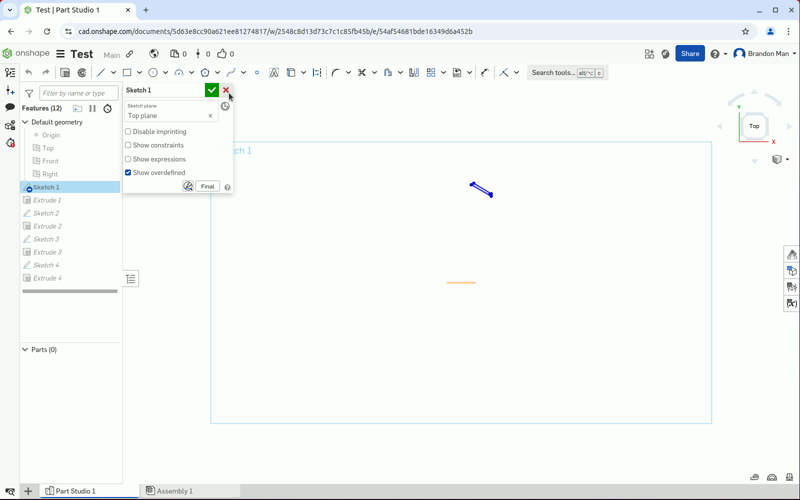
click(229, 92)
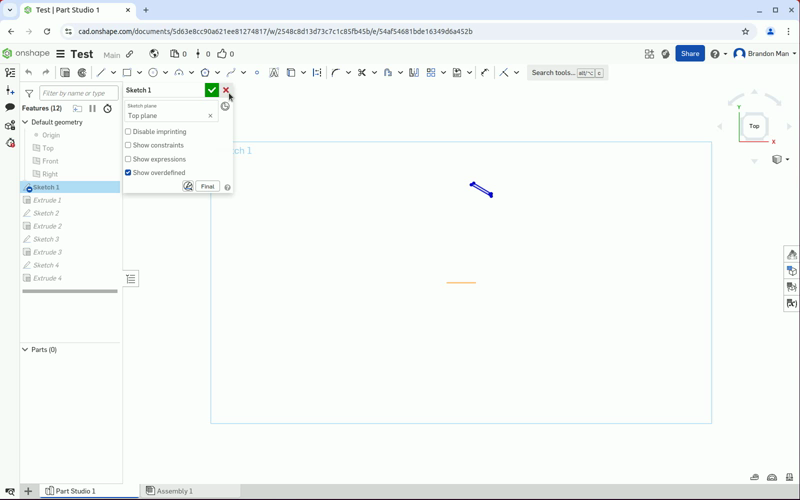
key(shift+s)
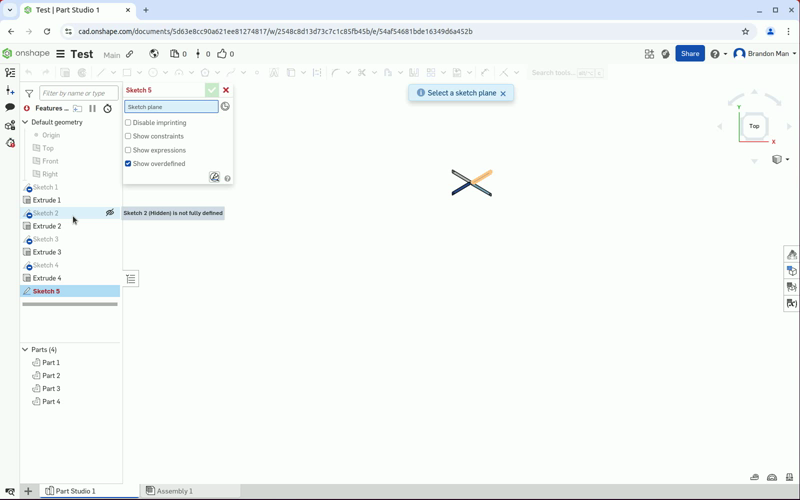
scroll(3)
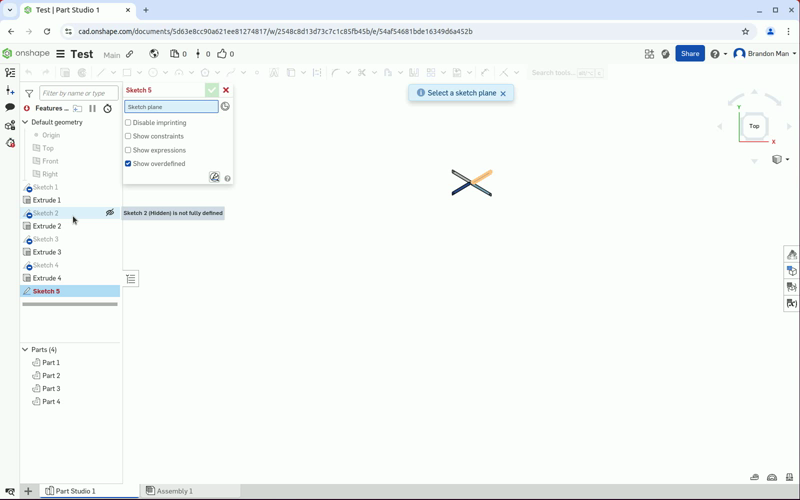
mouse_move(73, 150)
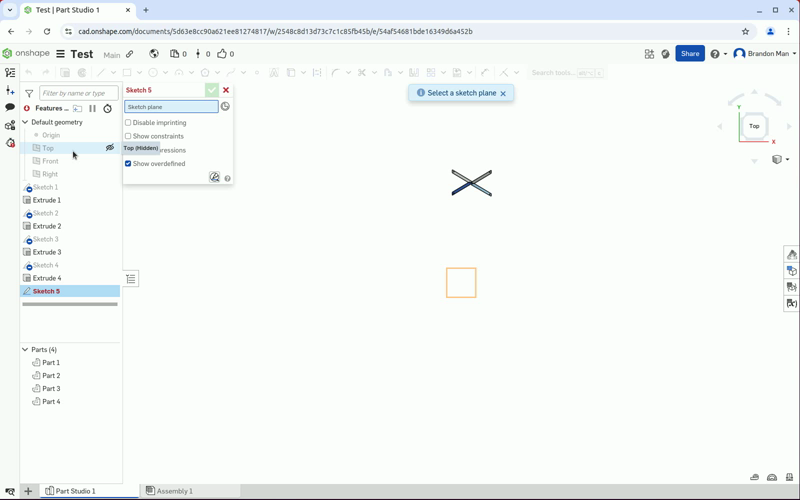
click(73, 150)
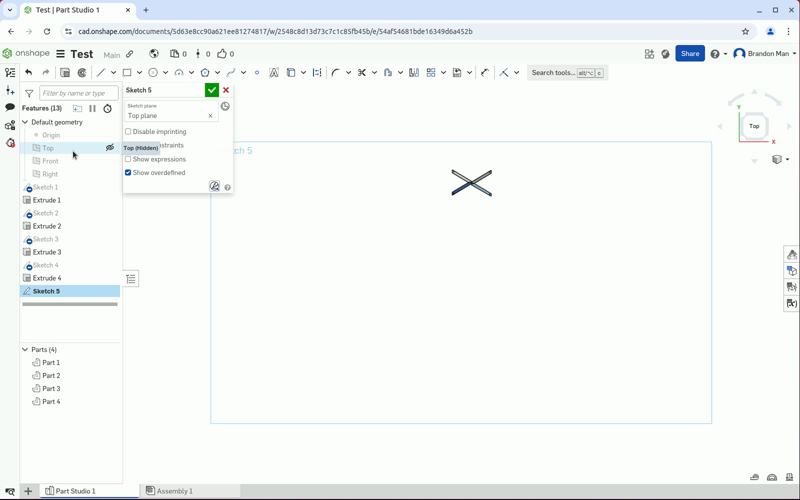
mouse_move(73, 352)
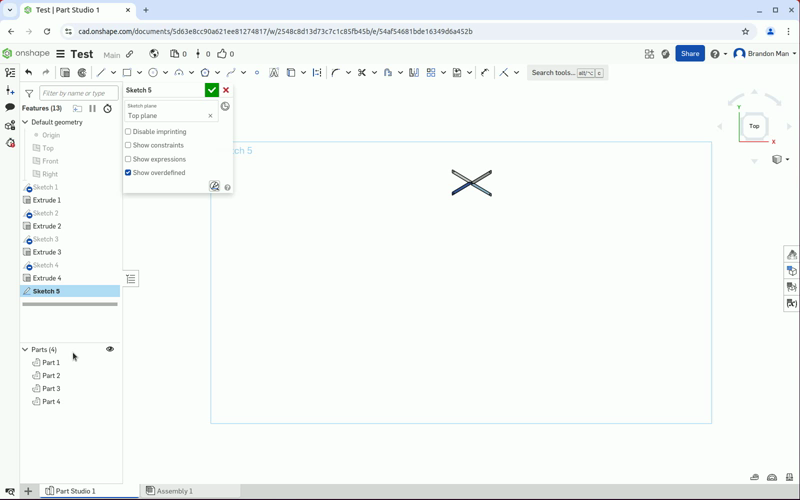
key(y)
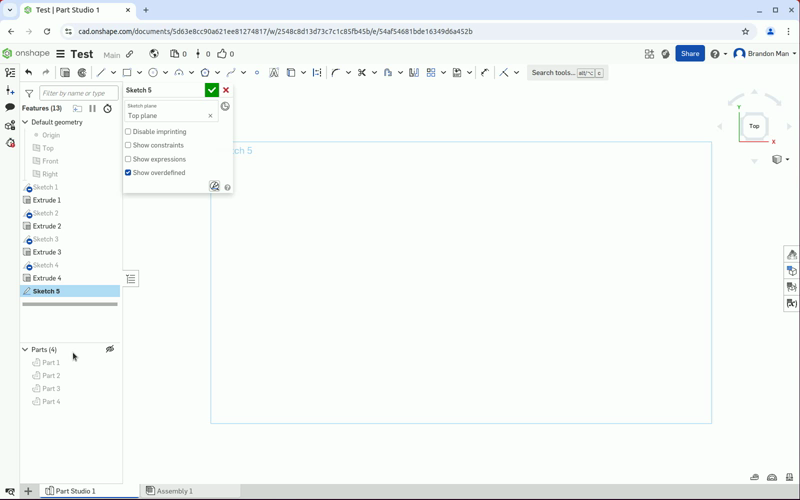
key(l)
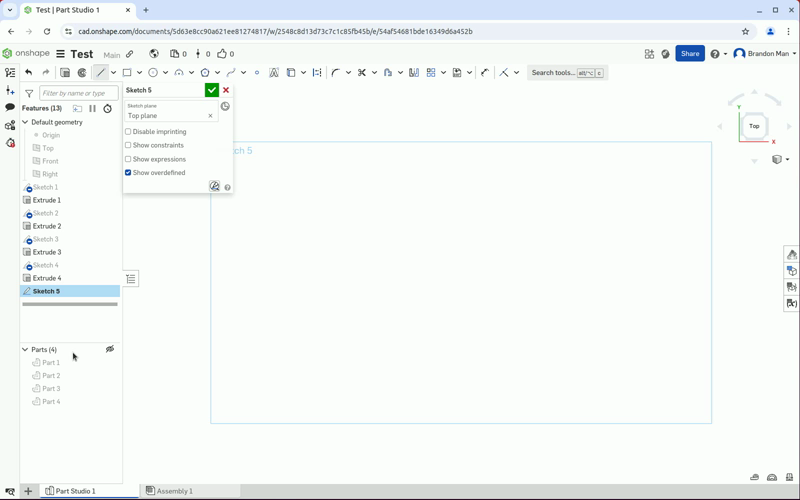
key_down(shift)
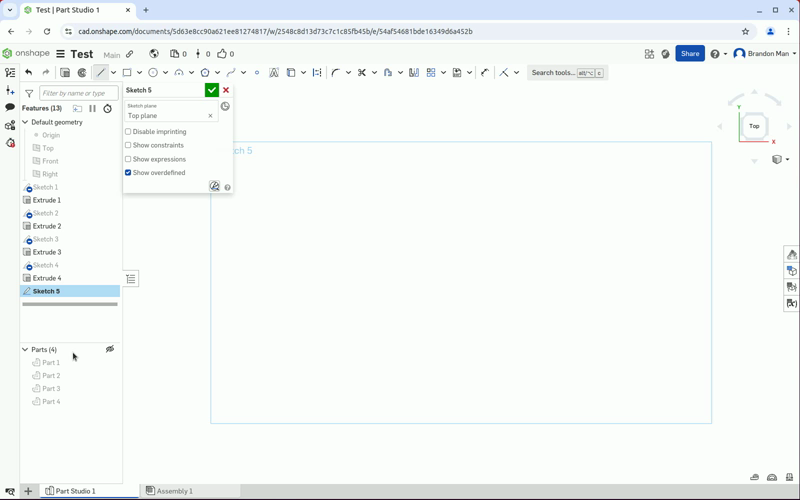
mouse_move(468, 183)
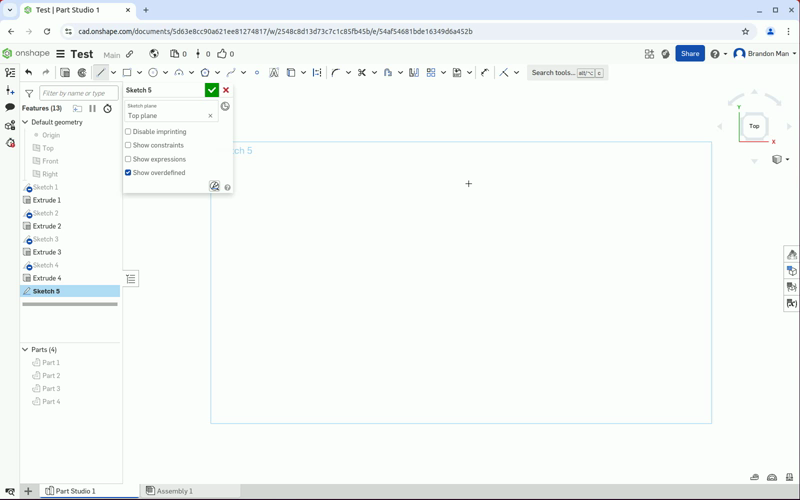
click(468, 183)
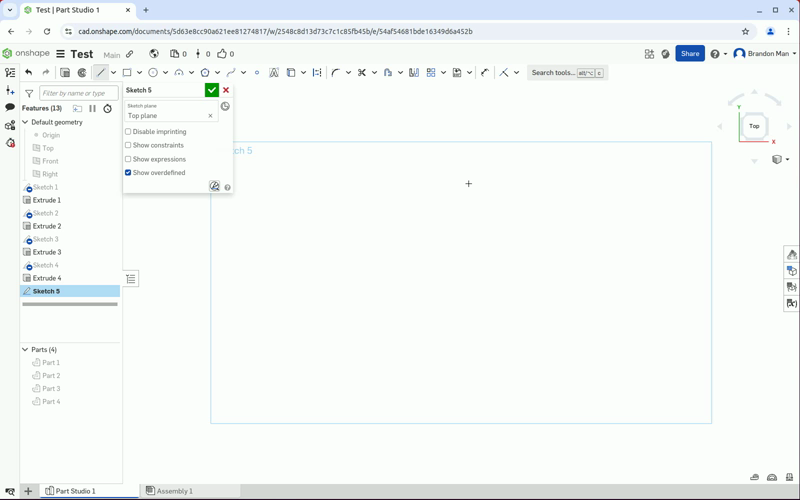
key_up(shift)
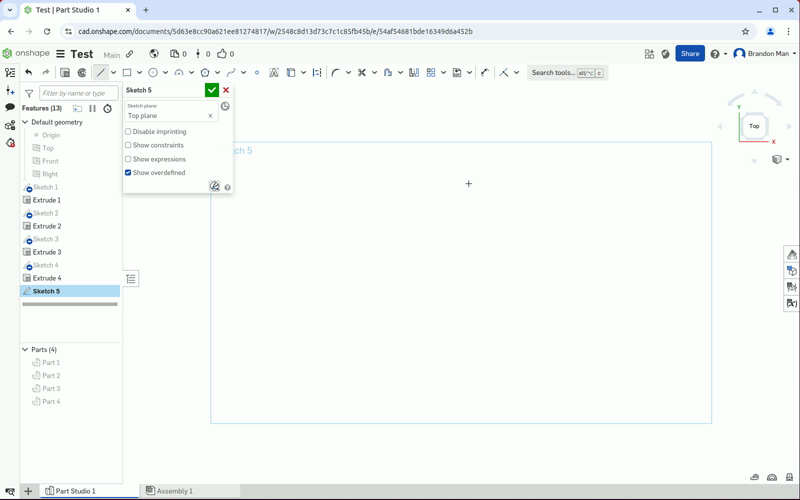
key_down(shift)
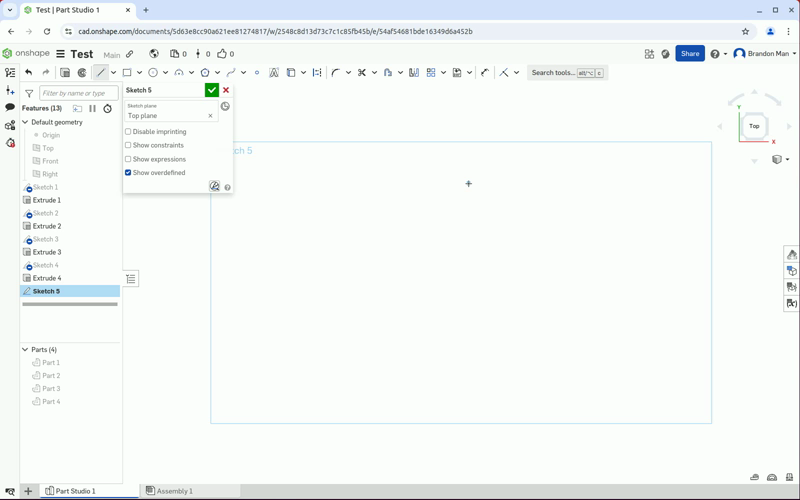
mouse_move(498, 183)
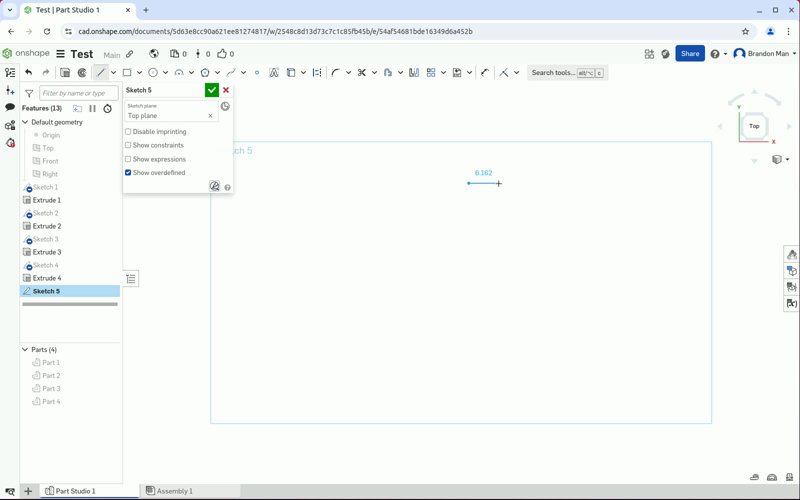
mouse_move(471, 185)
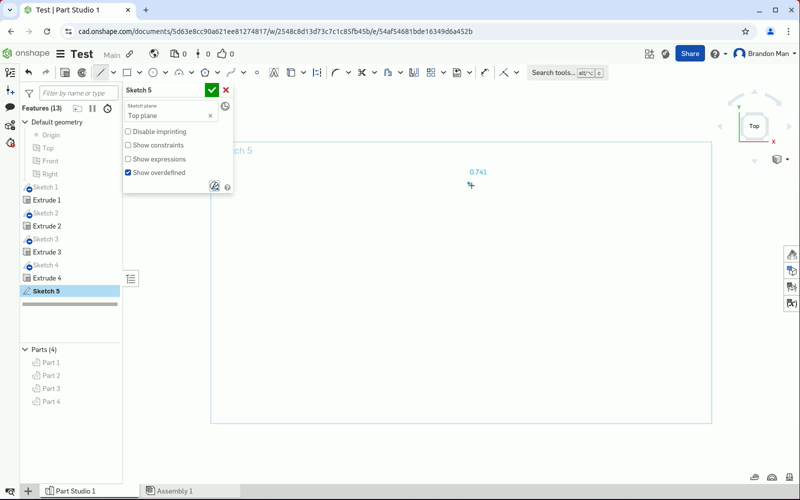
scroll(6)
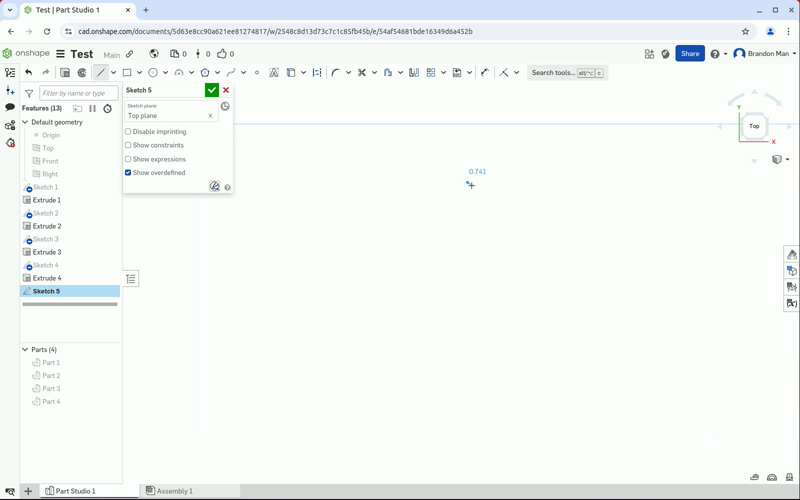
scroll(6)
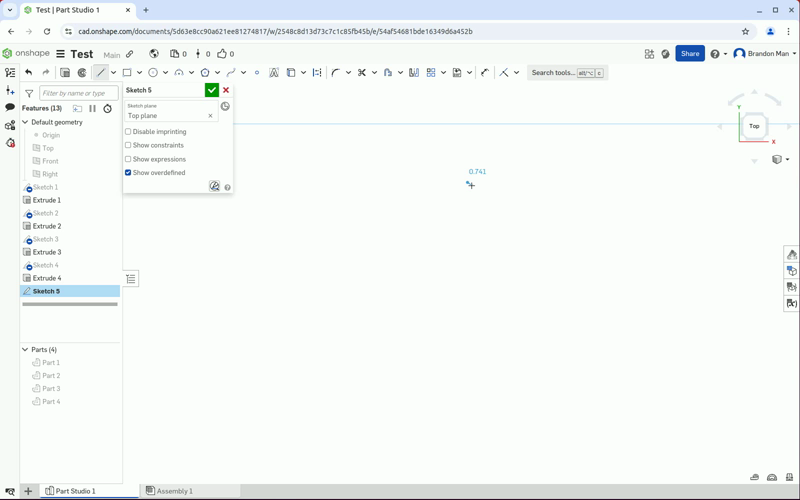
scroll(6)
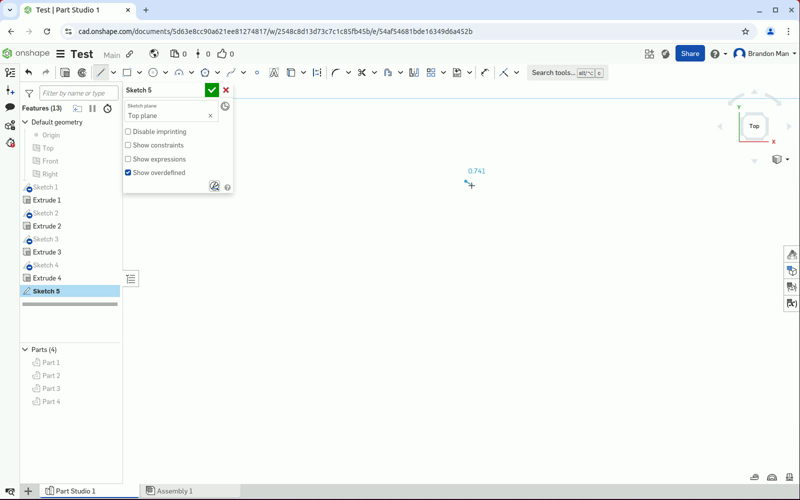
scroll(6)
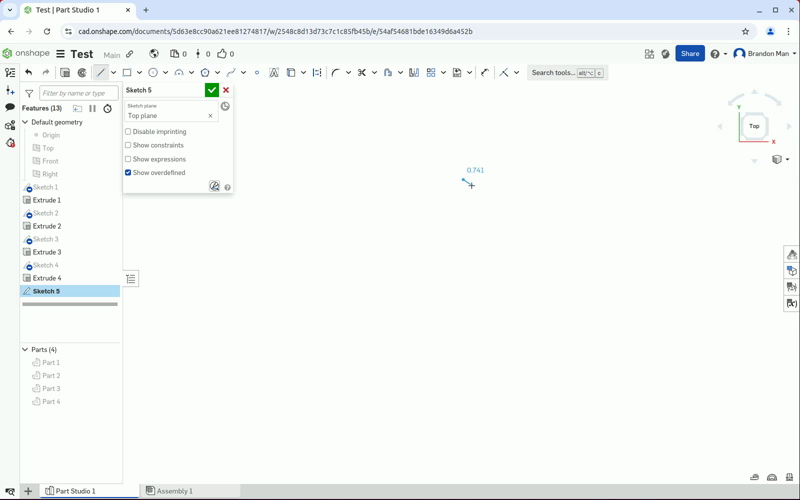
scroll(6)
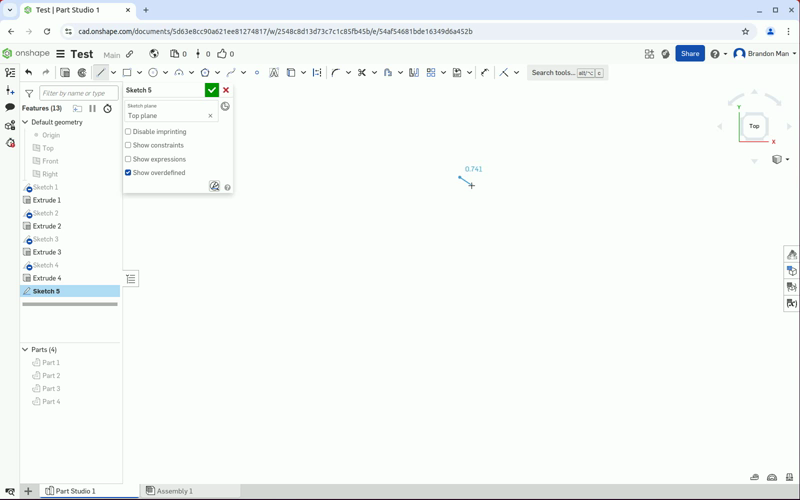
scroll(6)
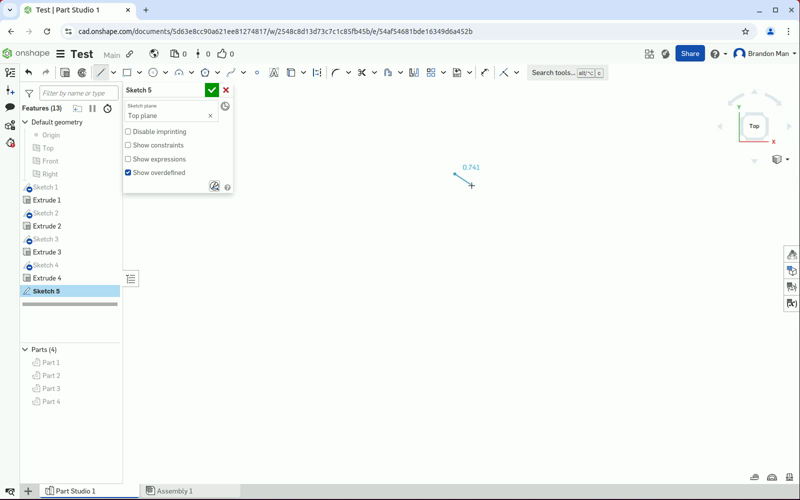
scroll(6)
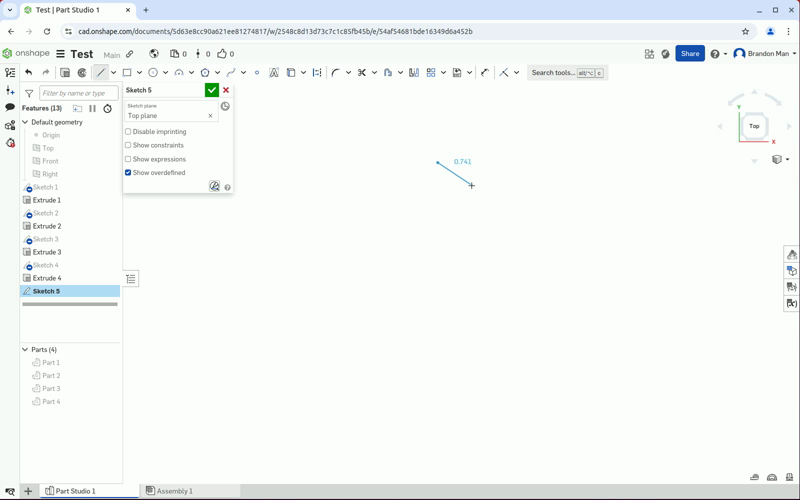
click(471, 185)
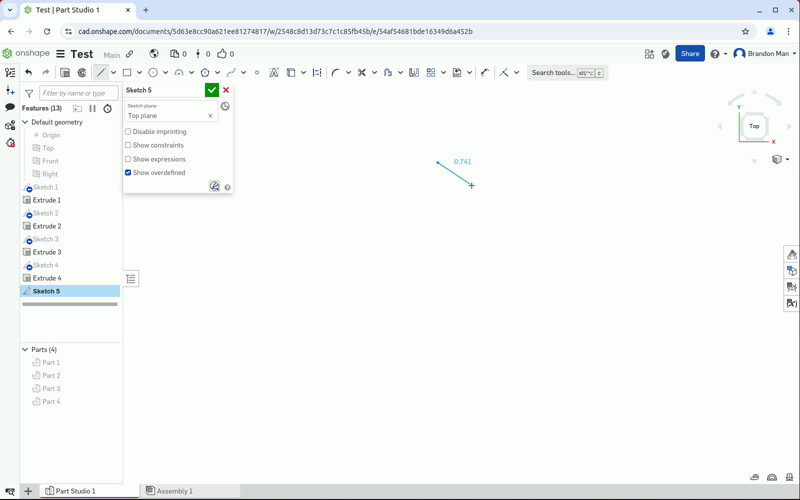
scroll(-6)
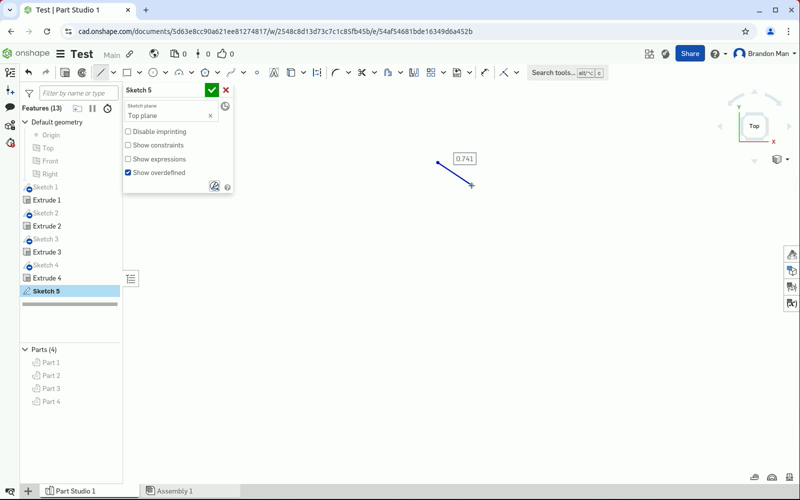
scroll(-6)
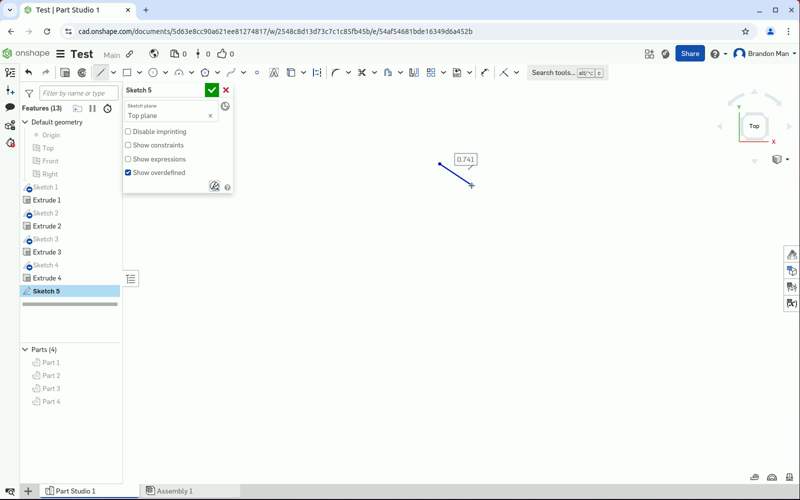
scroll(-6)
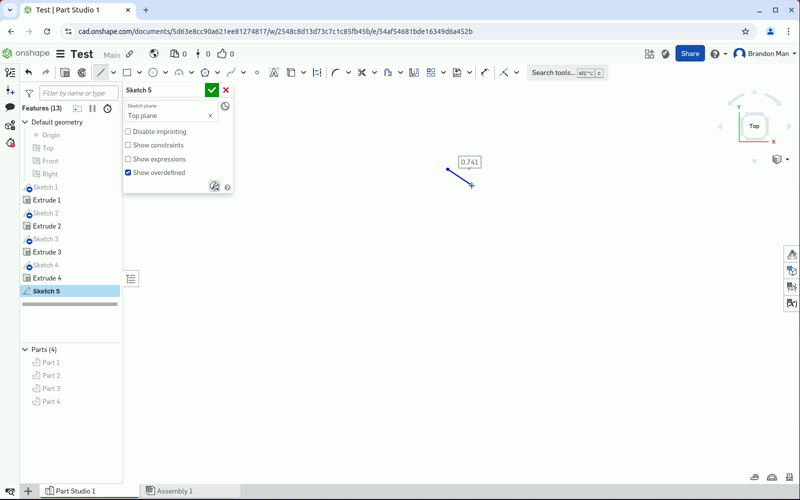
scroll(-6)
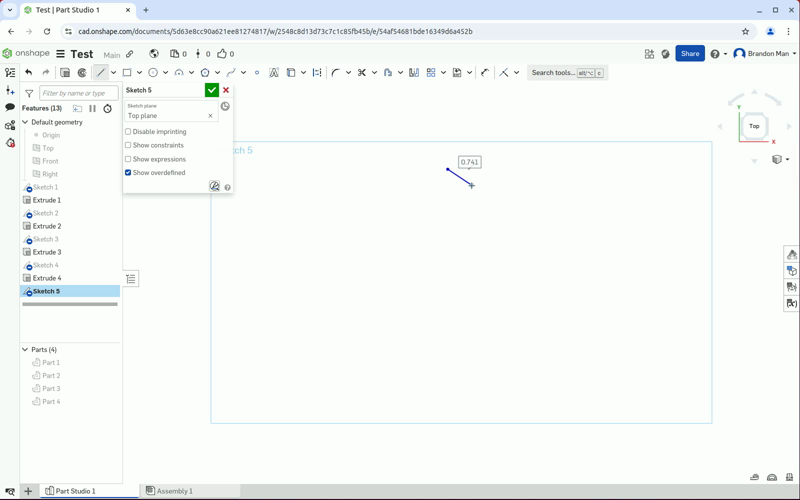
scroll(-6)
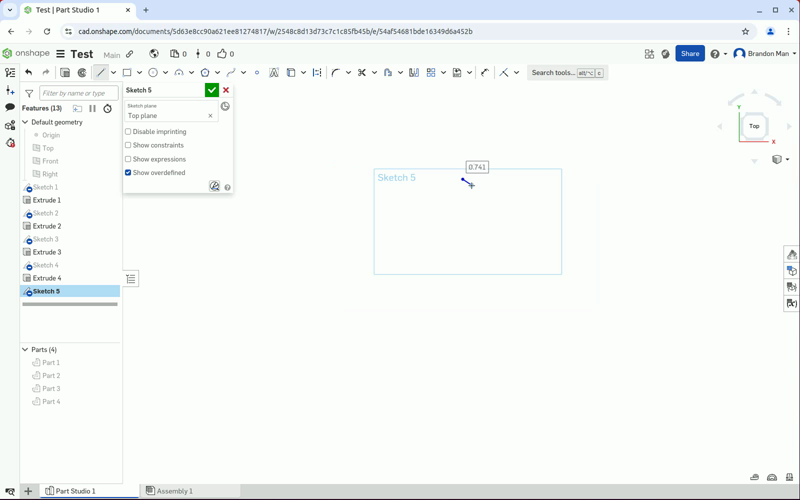
scroll(-6)
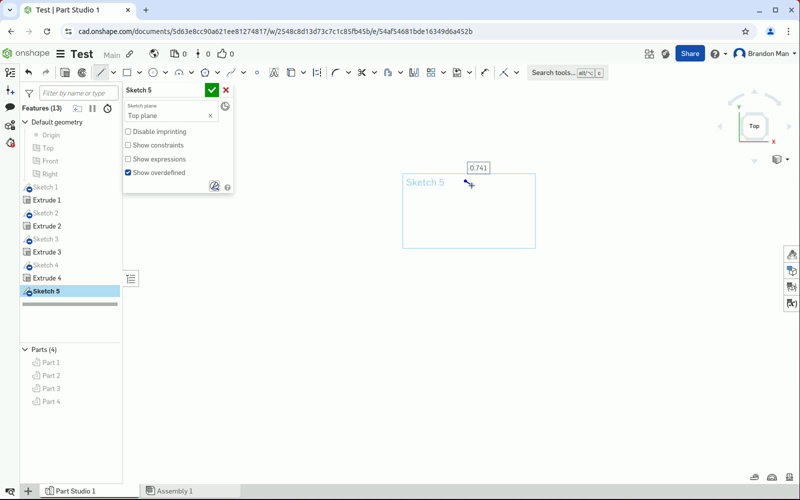
scroll(-6)
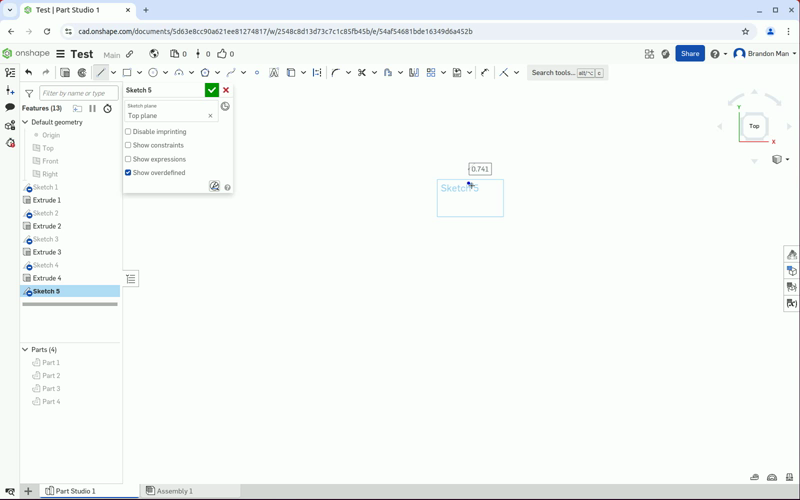
key_up(shift)
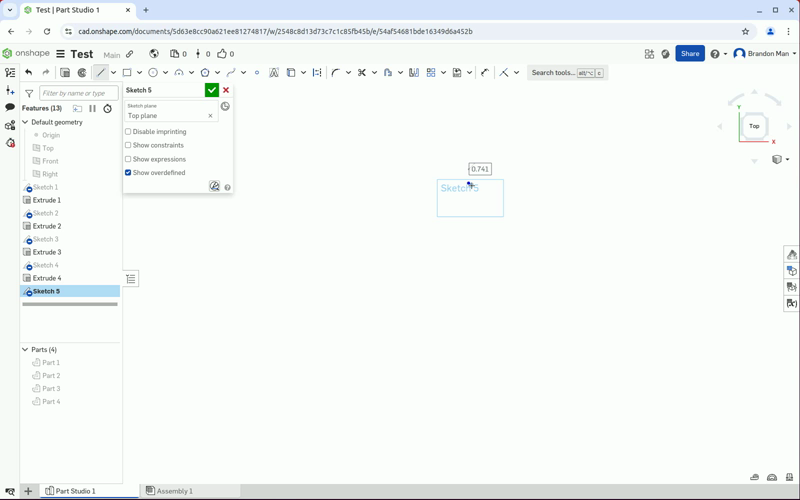
key_down(shift)
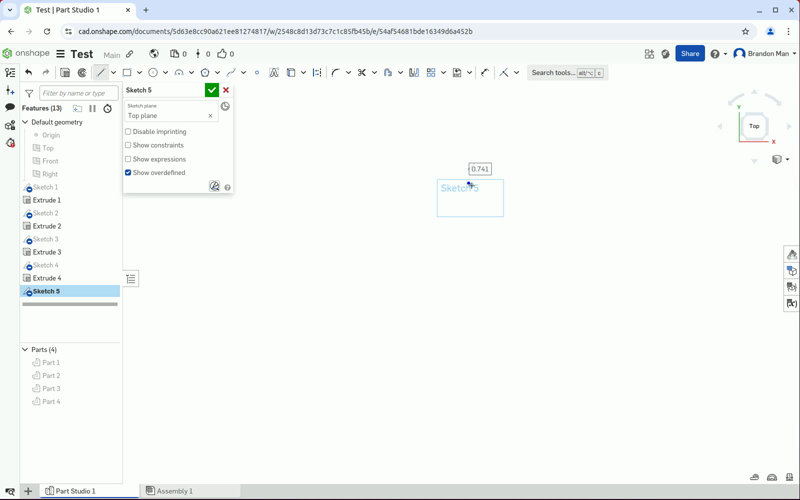
mouse_move(501, 185)
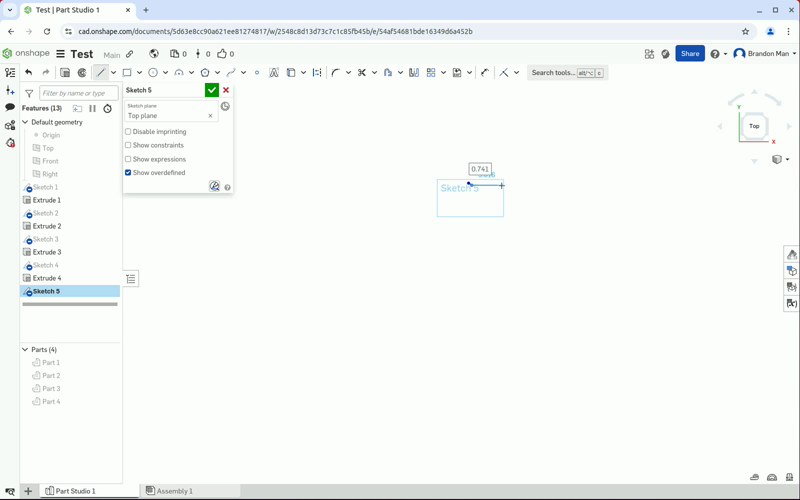
mouse_move(474, 183)
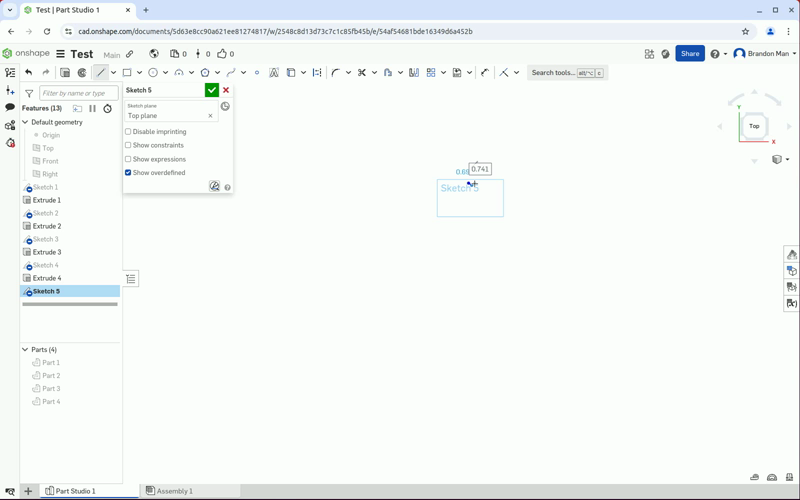
scroll(6)
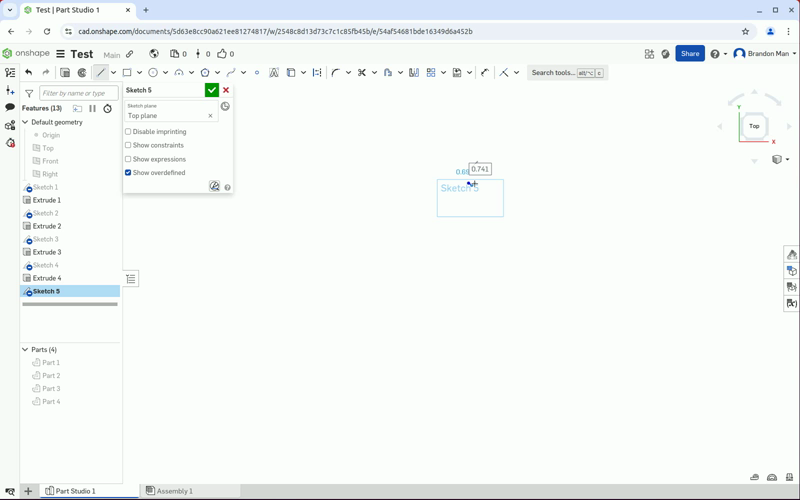
scroll(6)
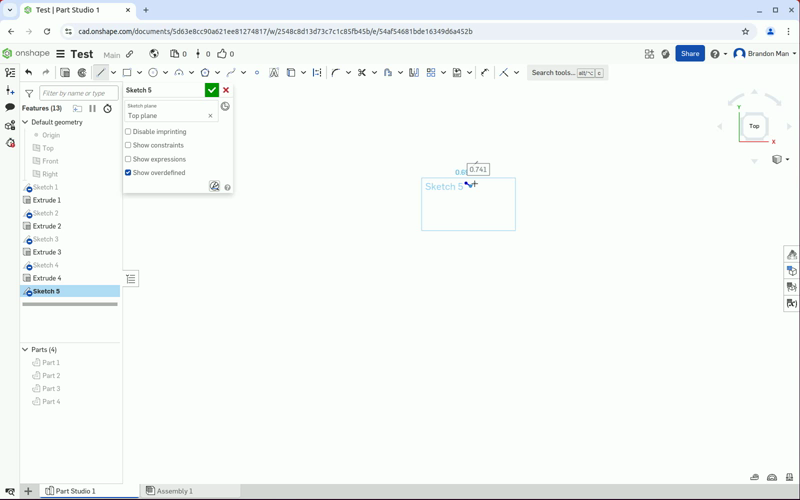
scroll(6)
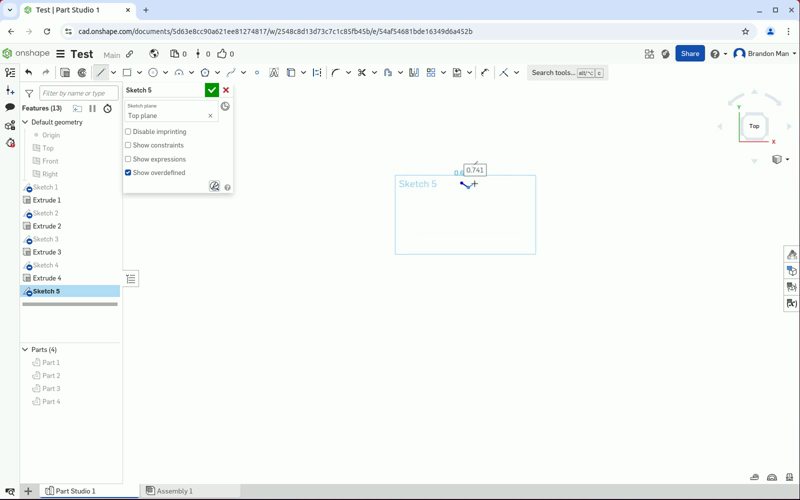
scroll(6)
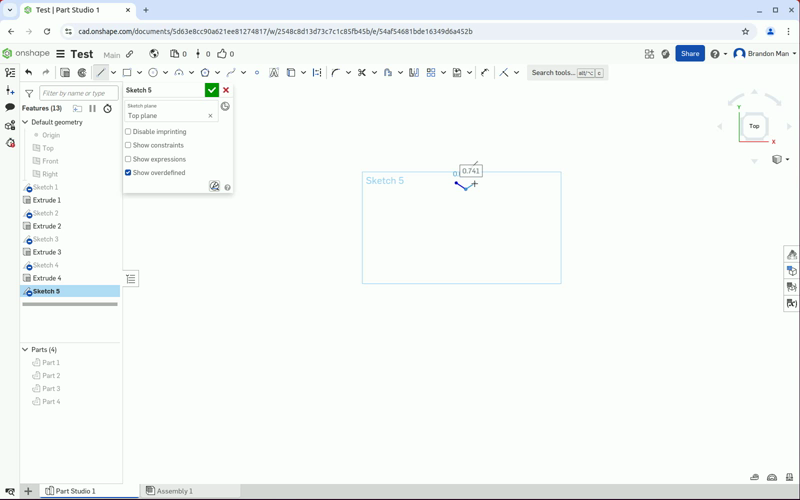
scroll(6)
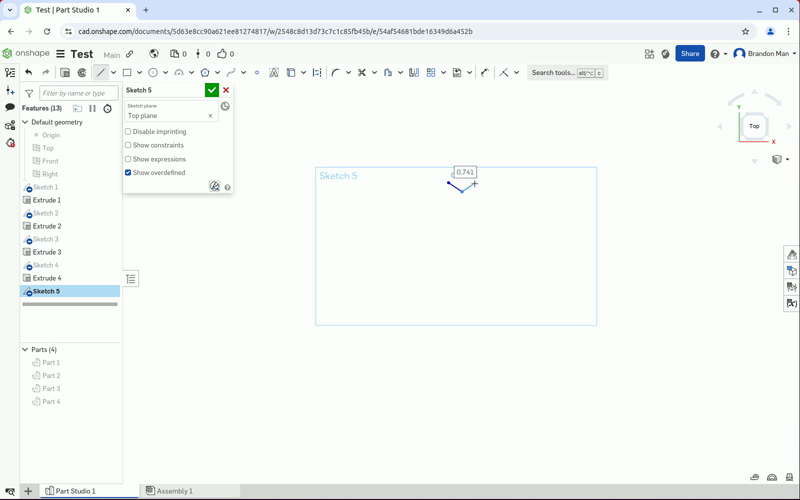
scroll(6)
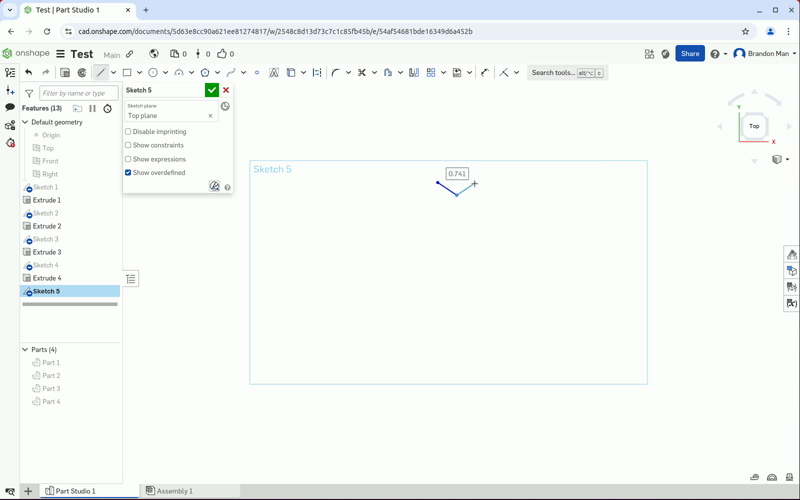
scroll(6)
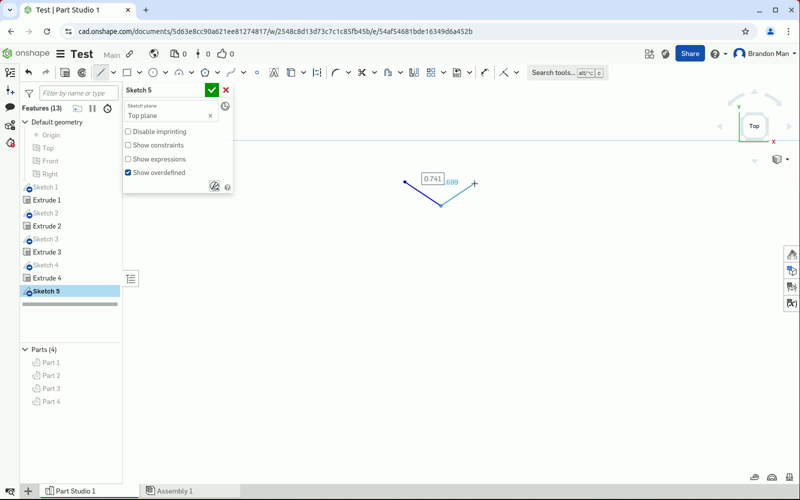
click(474, 183)
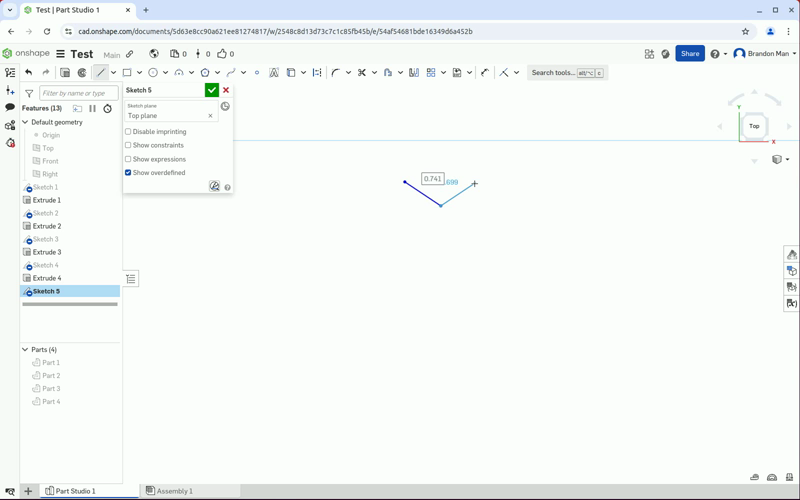
scroll(-6)
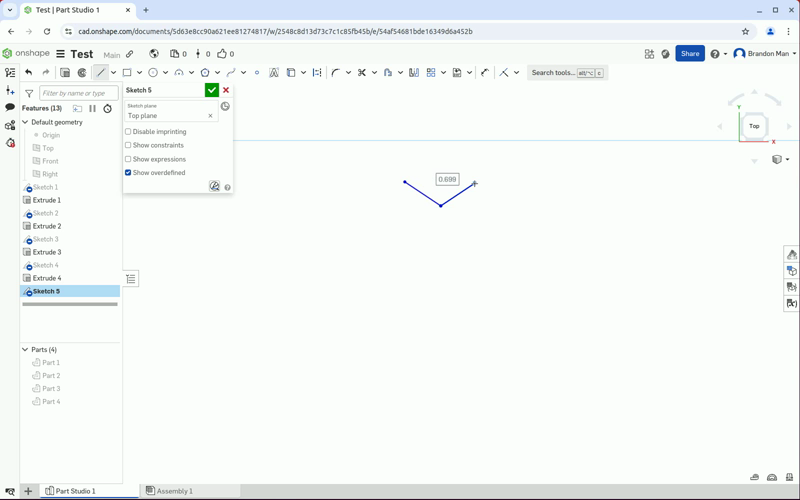
scroll(-6)
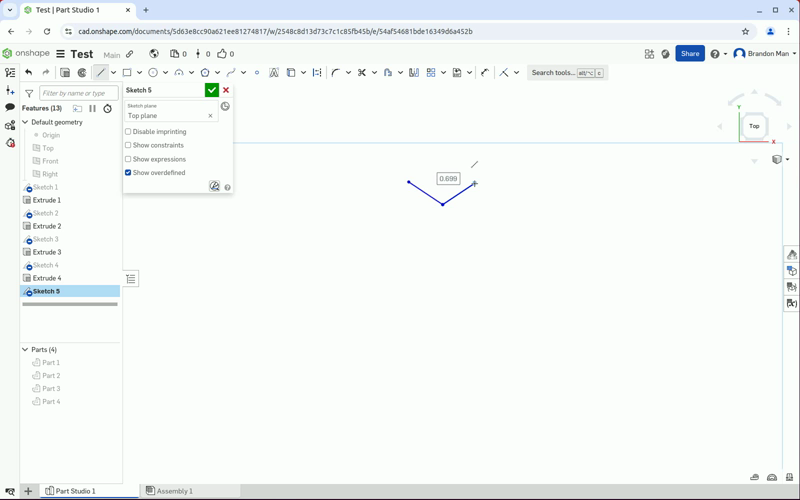
scroll(-6)
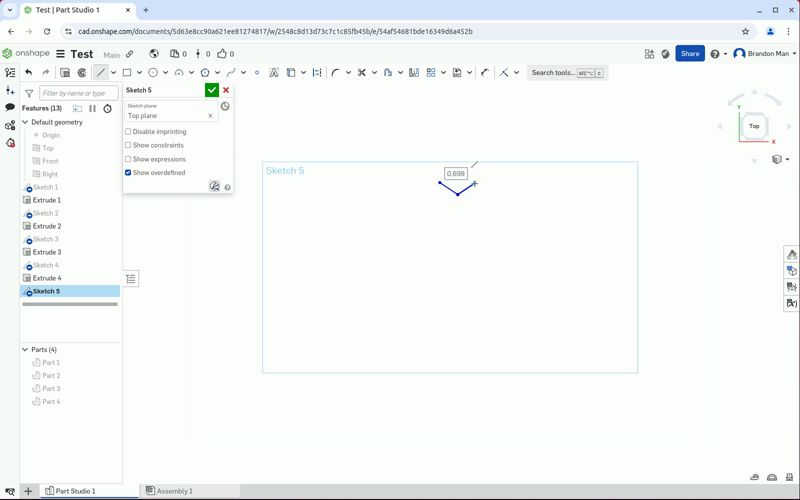
scroll(-6)
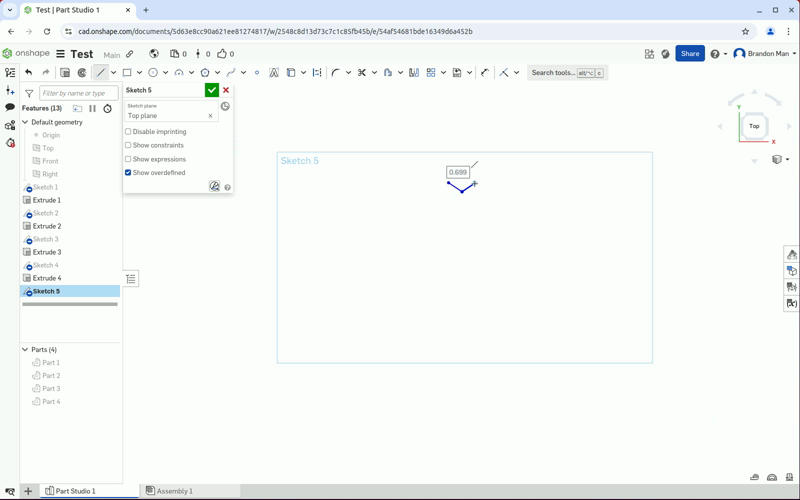
scroll(-6)
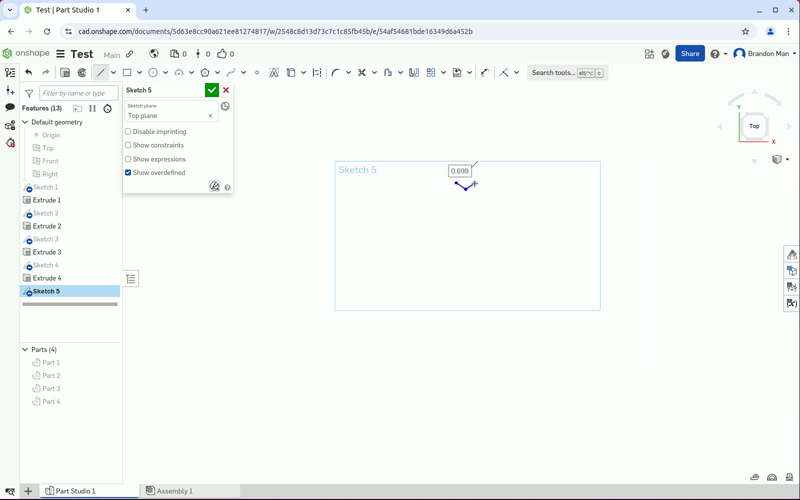
scroll(-6)
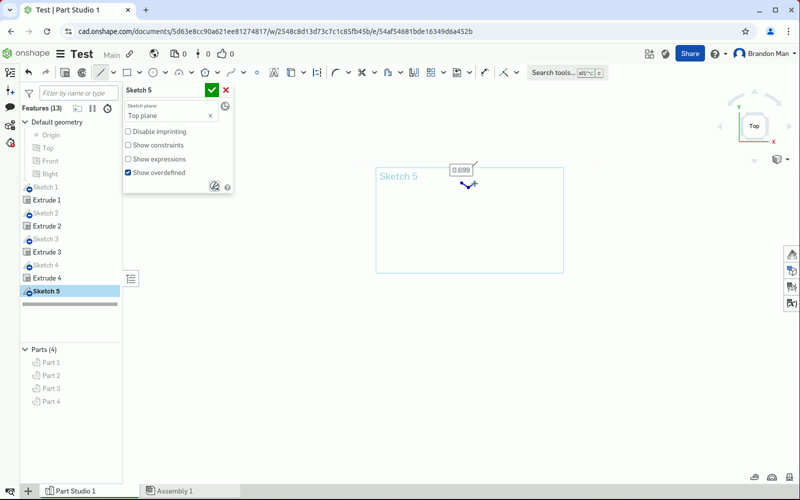
scroll(-6)
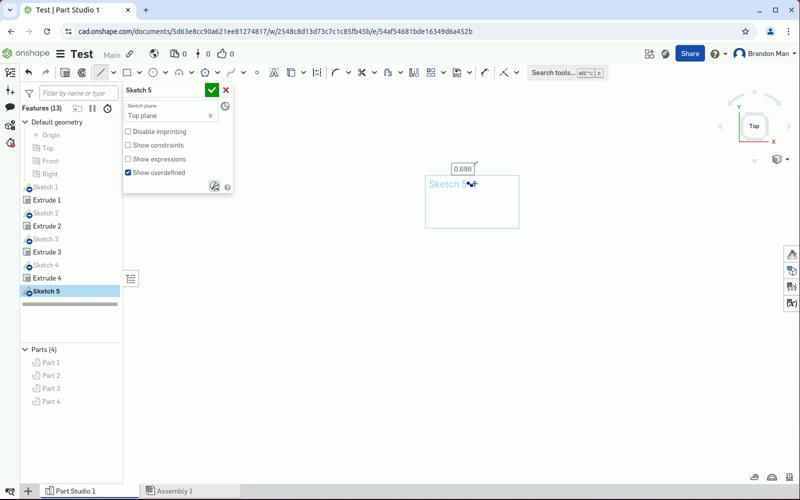
key_up(shift)
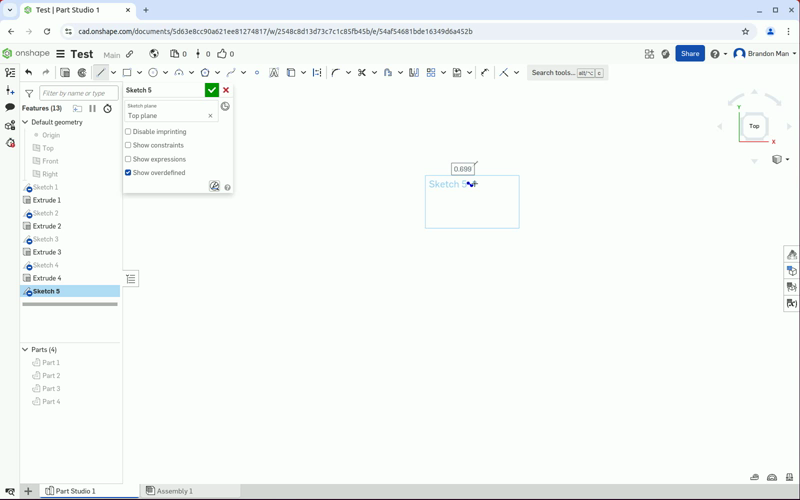
key_down(shift)
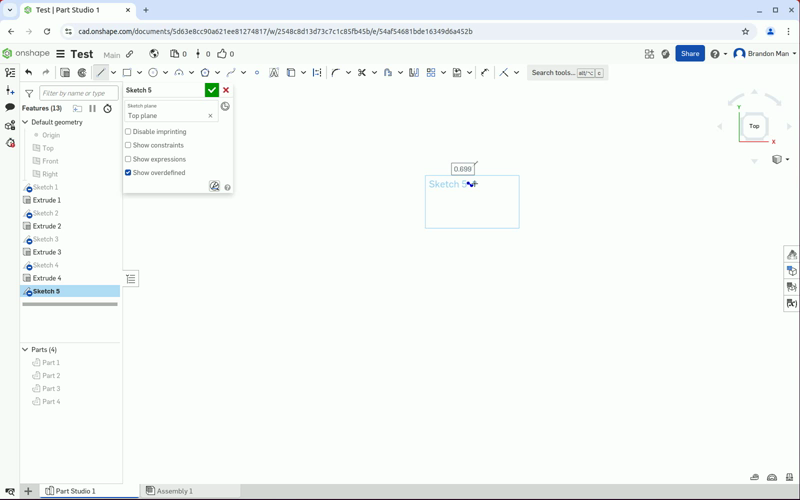
mouse_move(504, 183)
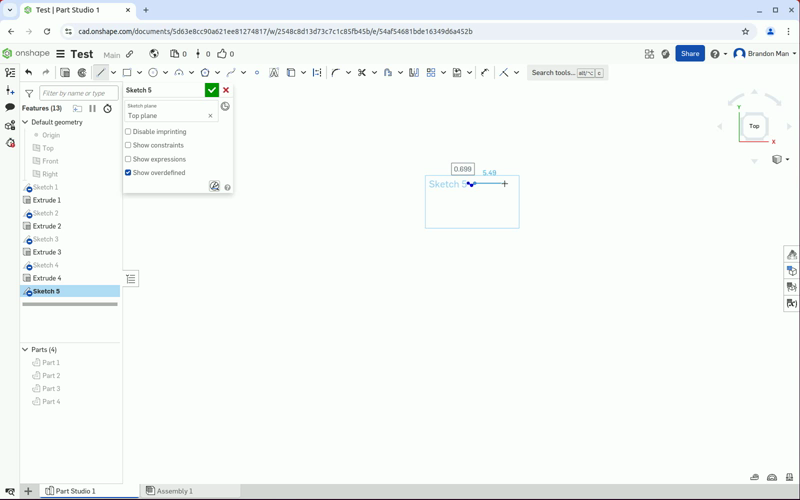
mouse_move(471, 181)
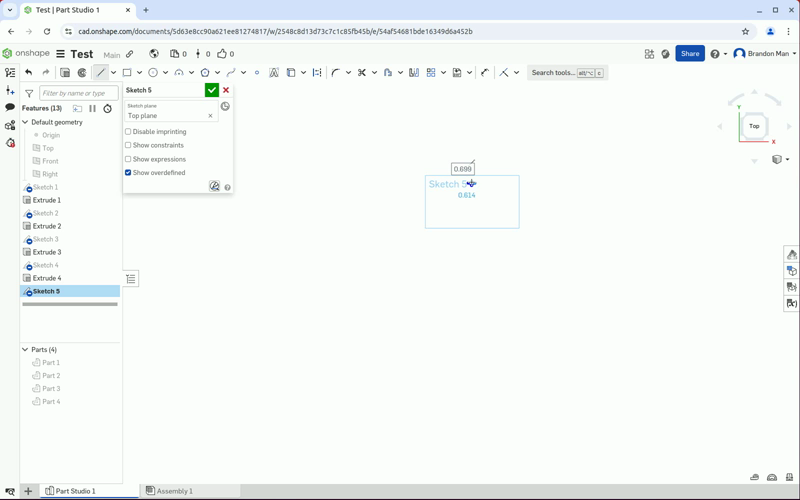
scroll(6)
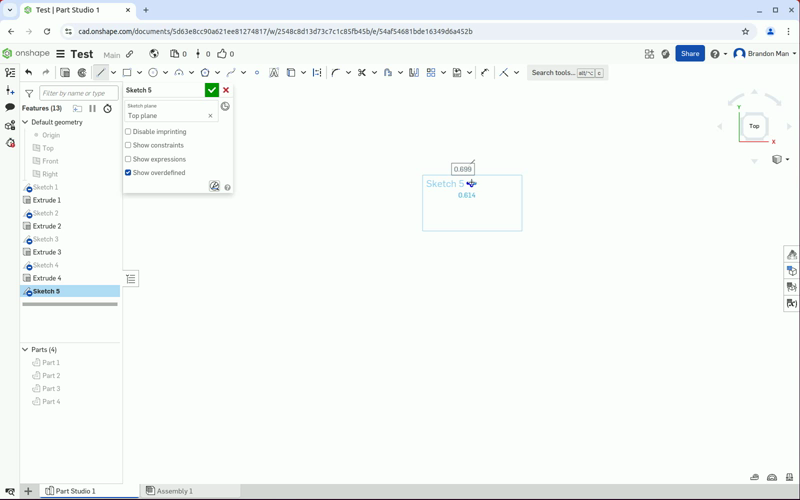
scroll(6)
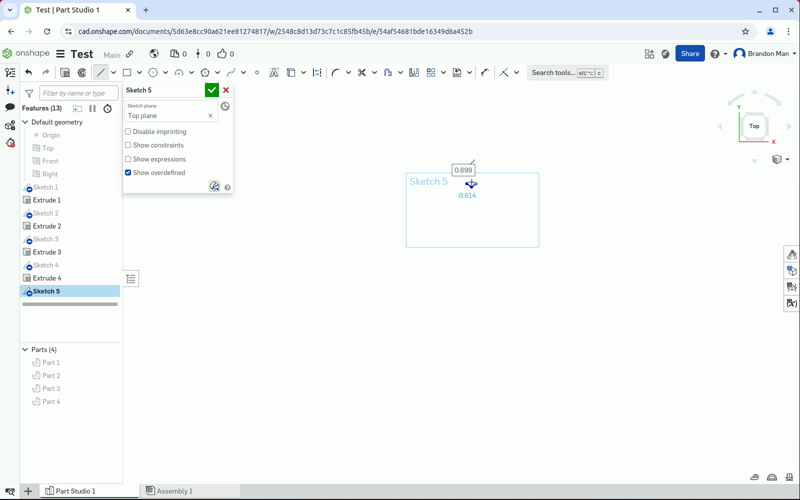
scroll(6)
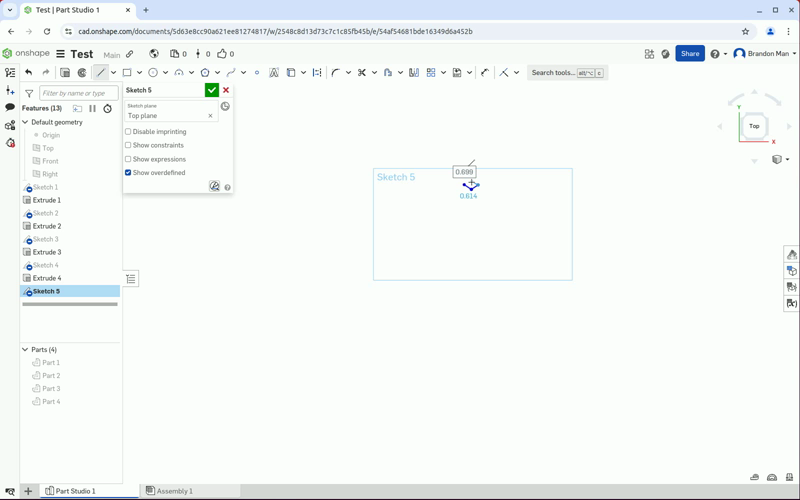
scroll(6)
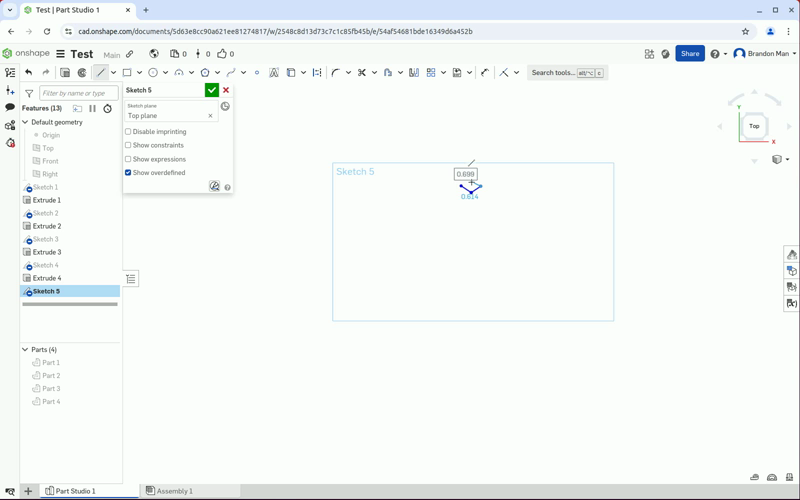
scroll(6)
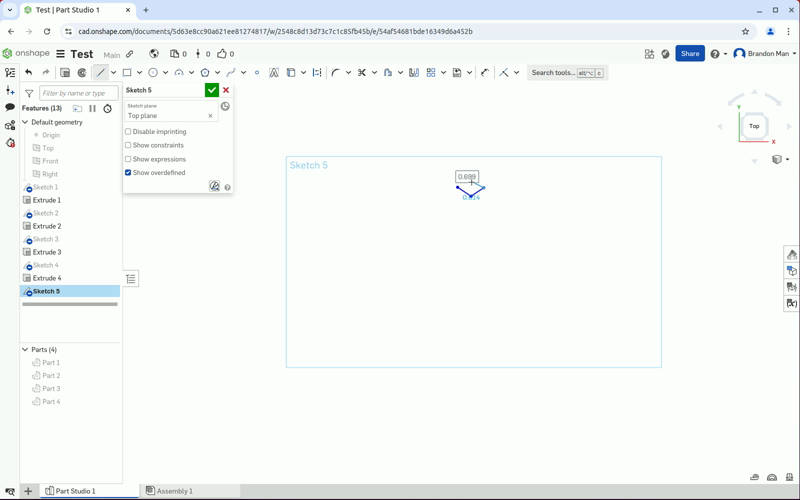
scroll(6)
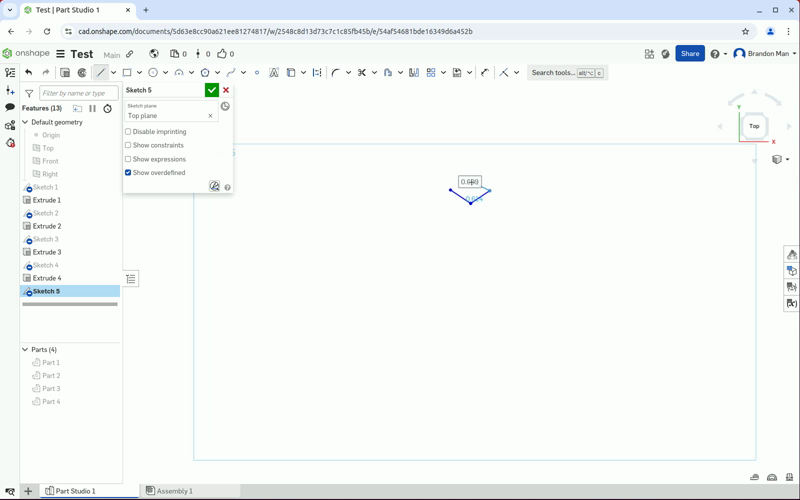
scroll(6)
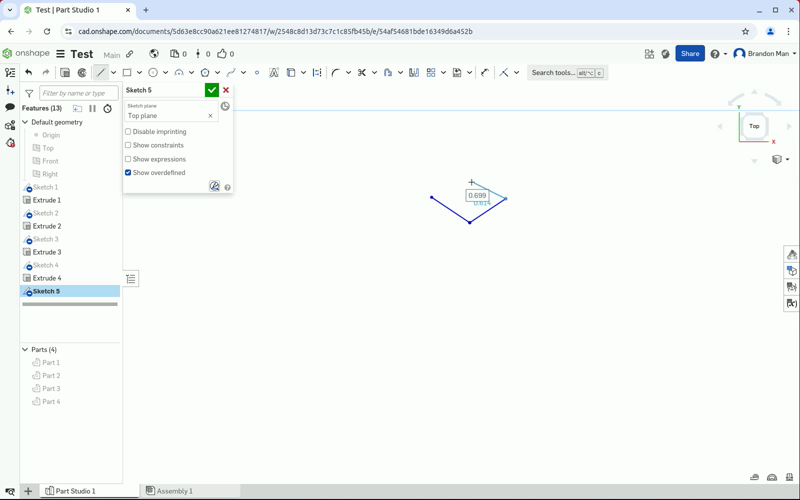
click(471, 181)
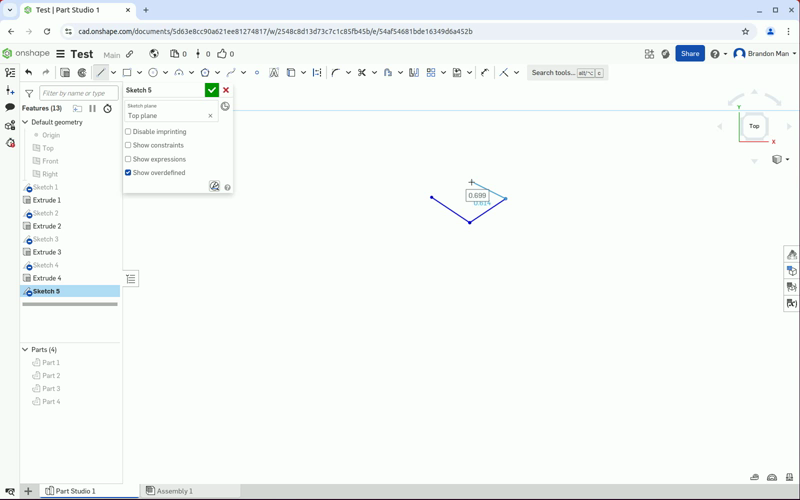
scroll(-6)
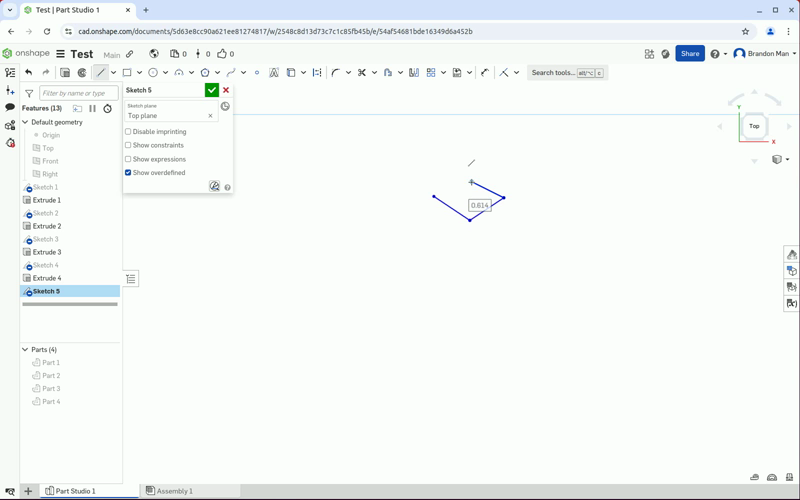
scroll(-6)
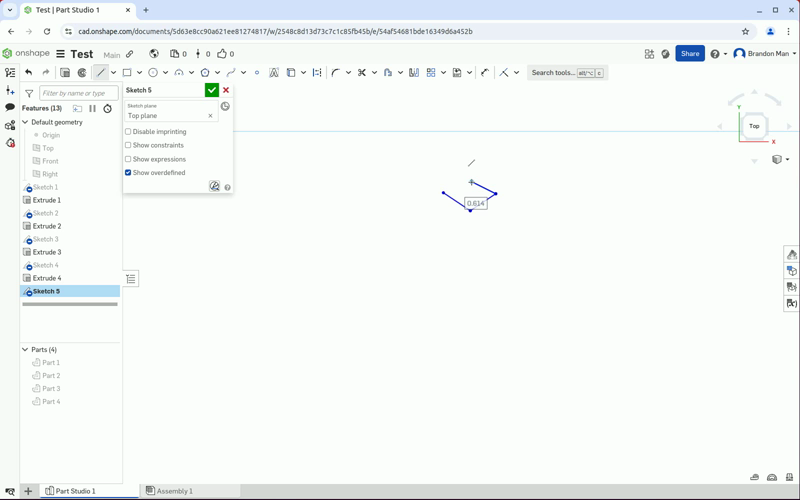
scroll(-6)
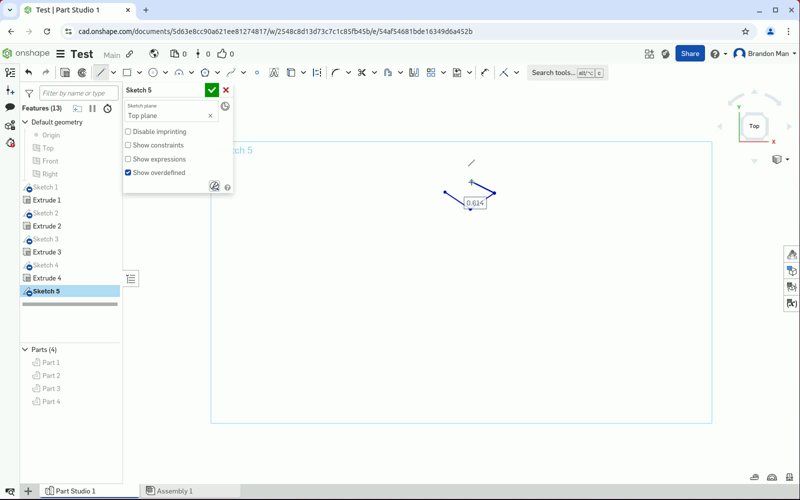
scroll(-6)
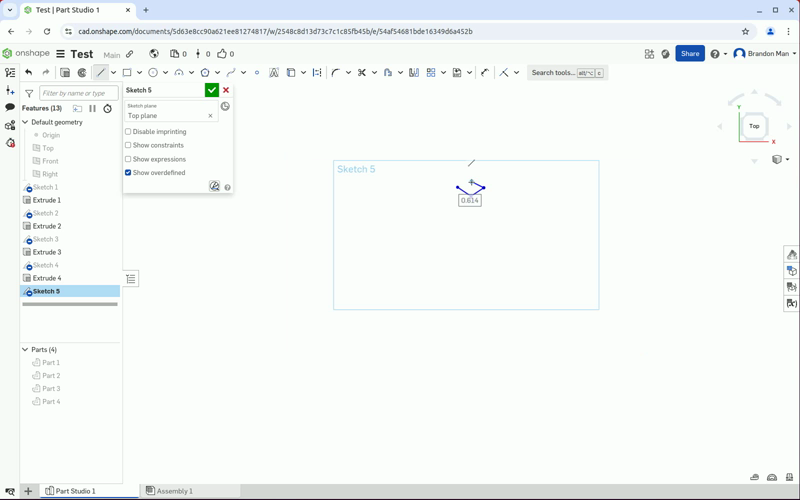
scroll(-6)
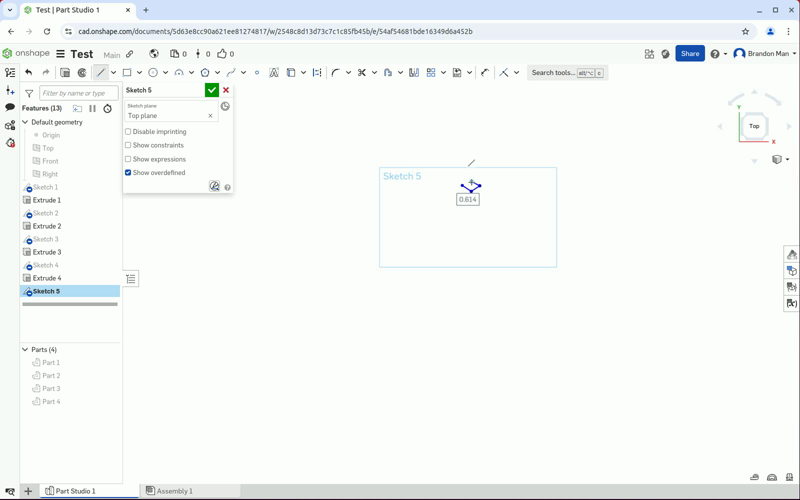
scroll(-6)
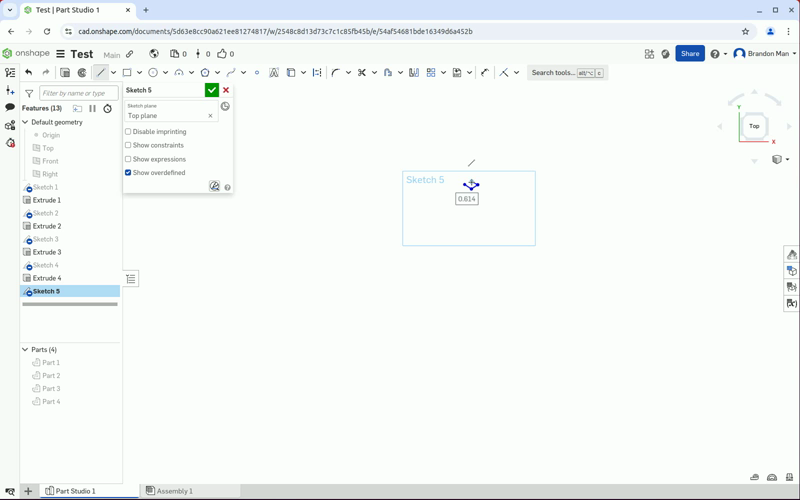
scroll(-6)
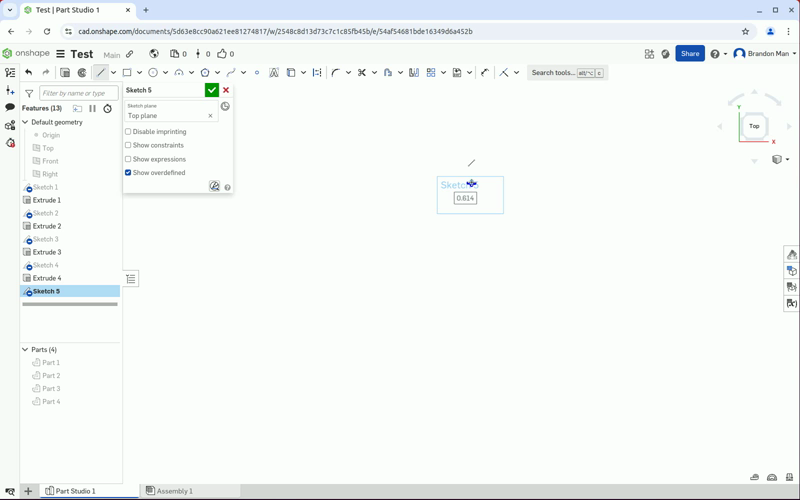
key_up(shift)
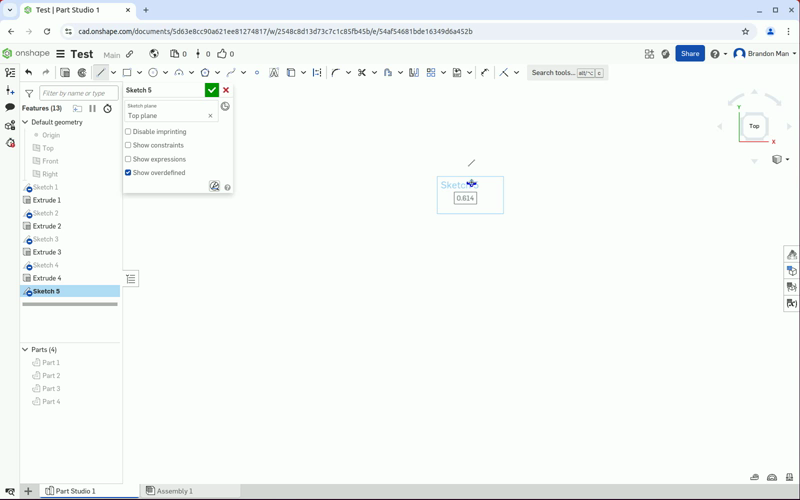
mouse_move(501, 181)
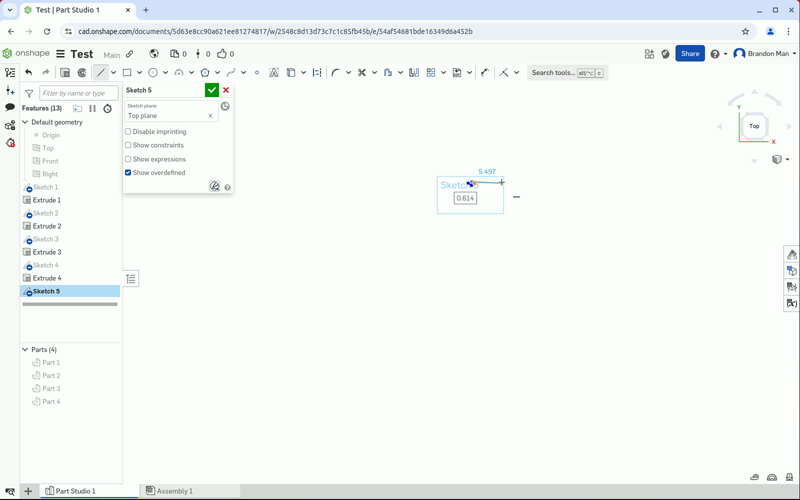
key_down(shift)
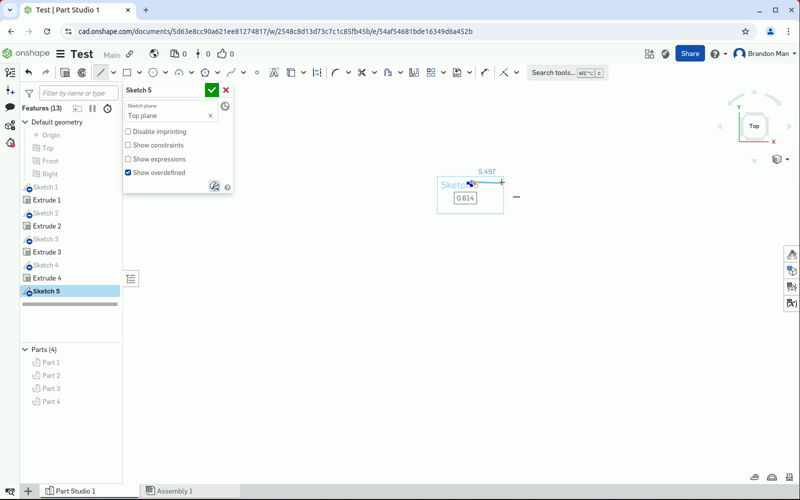
mouse_move(468, 183)
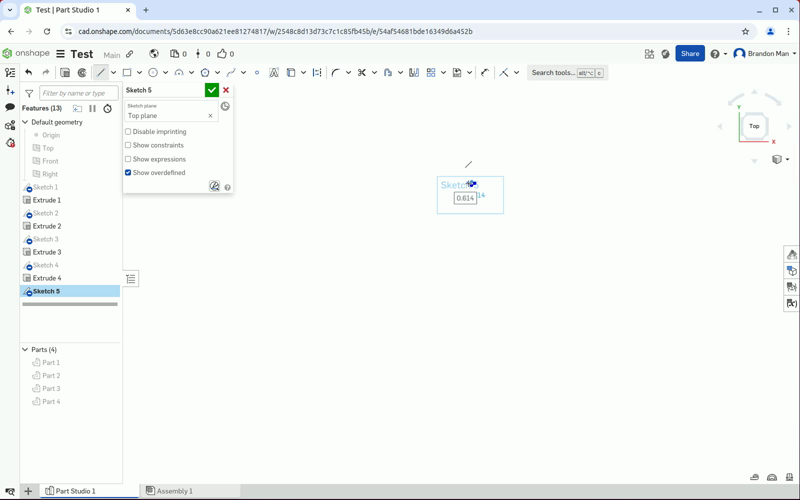
scroll(6)
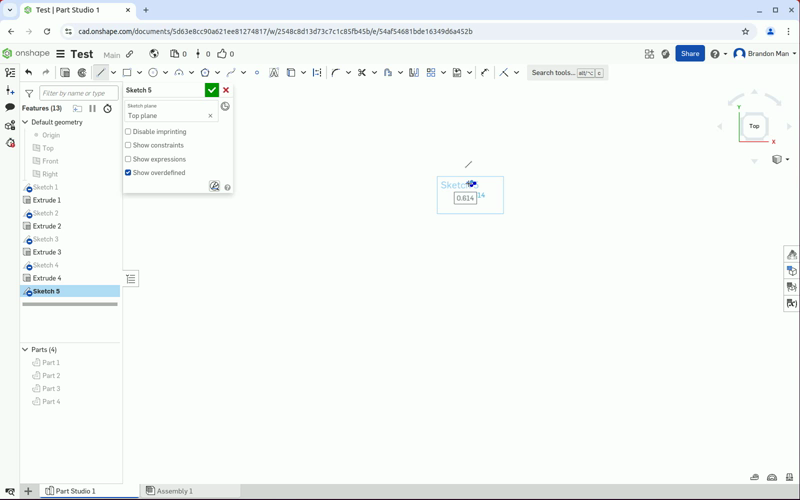
scroll(6)
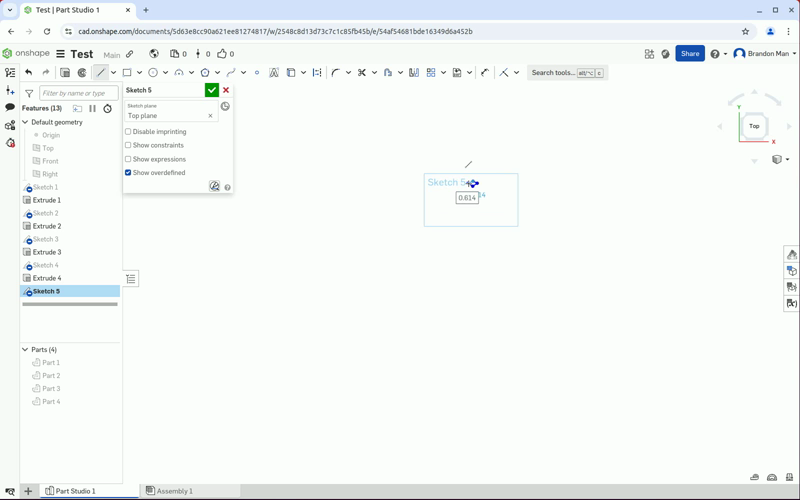
scroll(6)
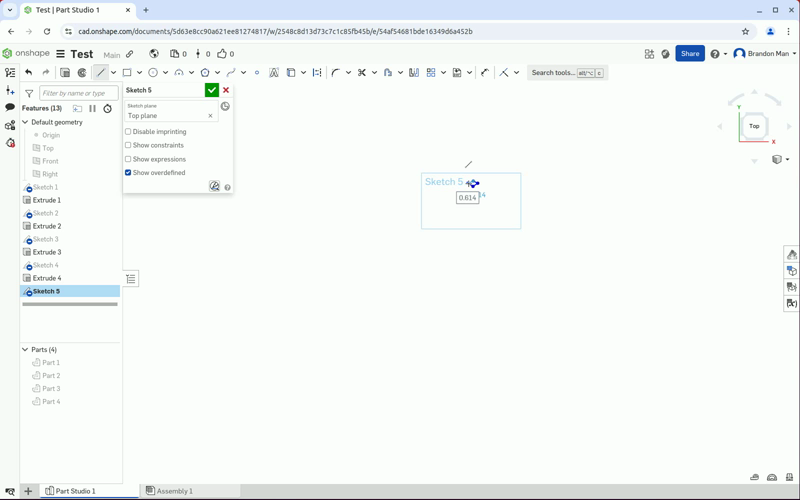
scroll(6)
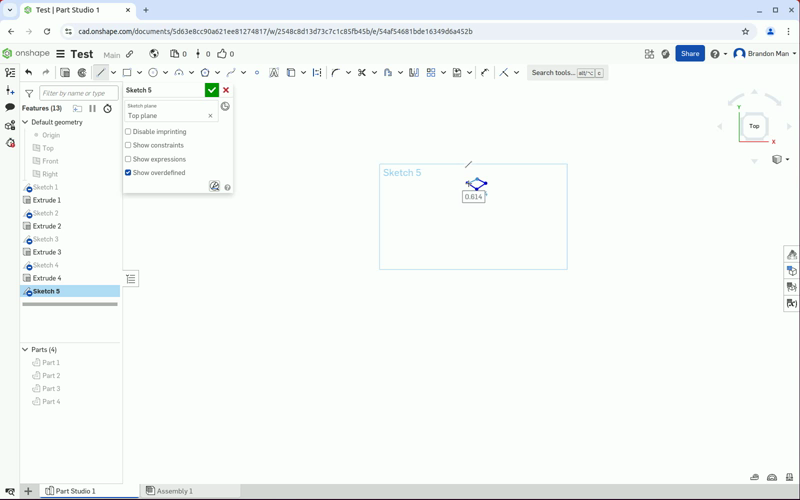
scroll(6)
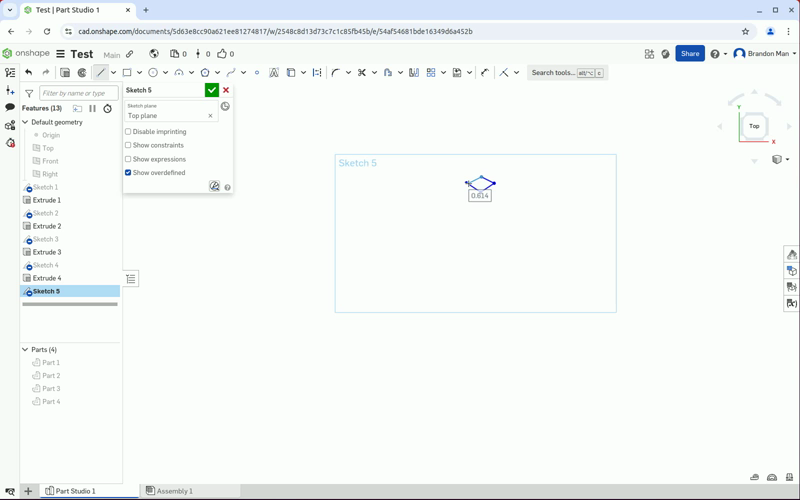
scroll(6)
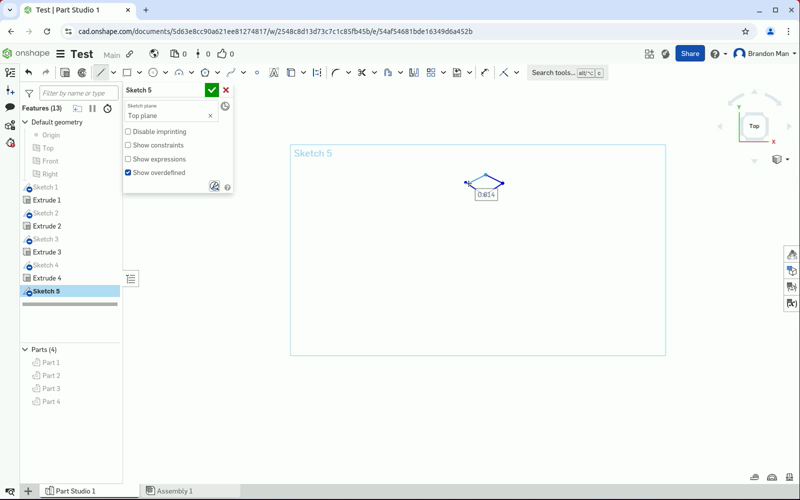
scroll(6)
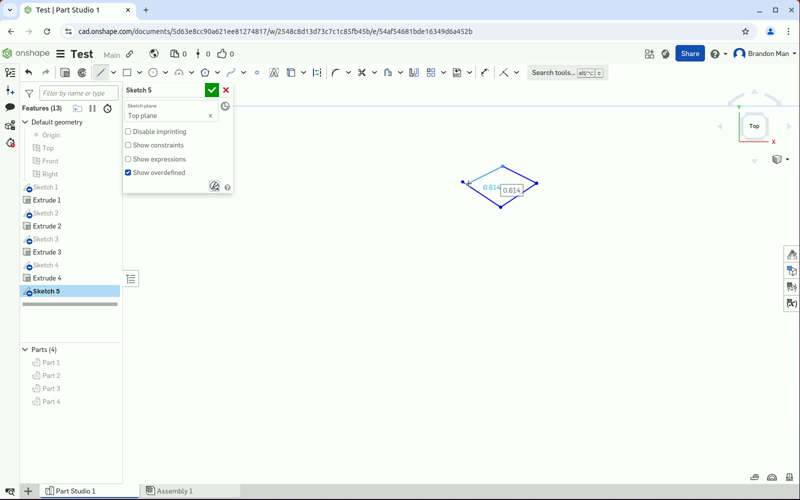
key_up(shift)
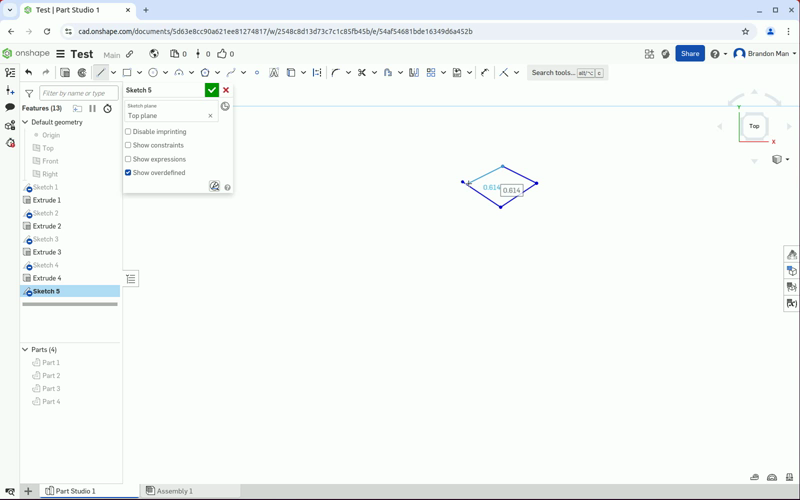
click(468, 183)
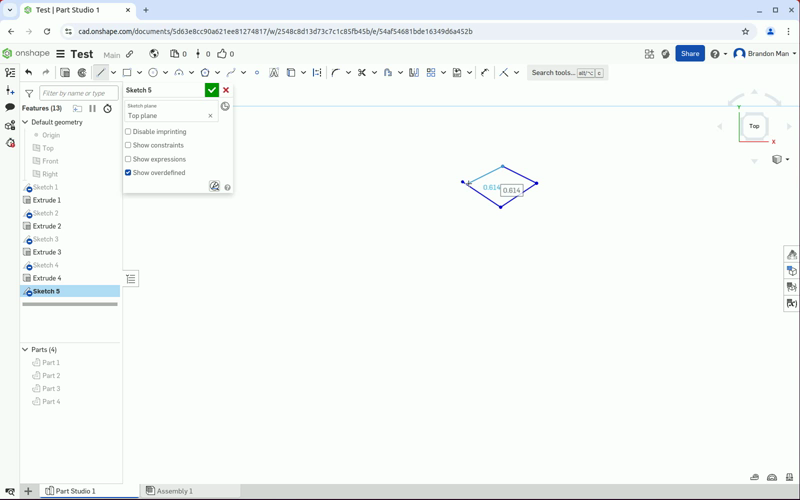
scroll(-6)
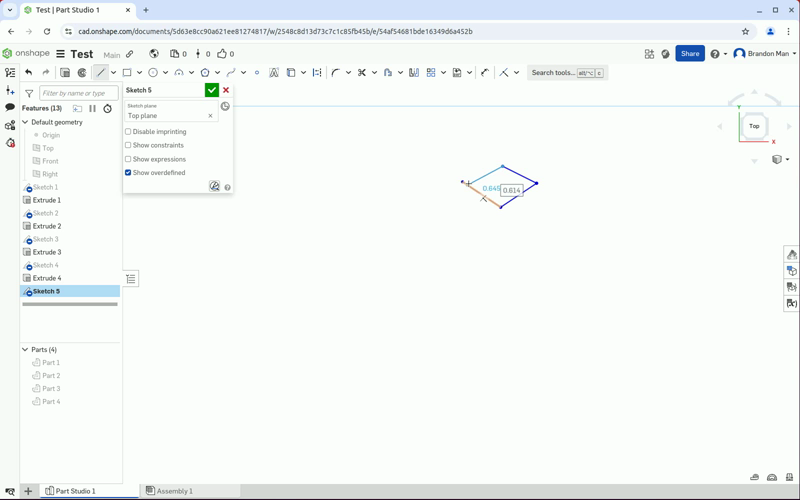
scroll(-6)
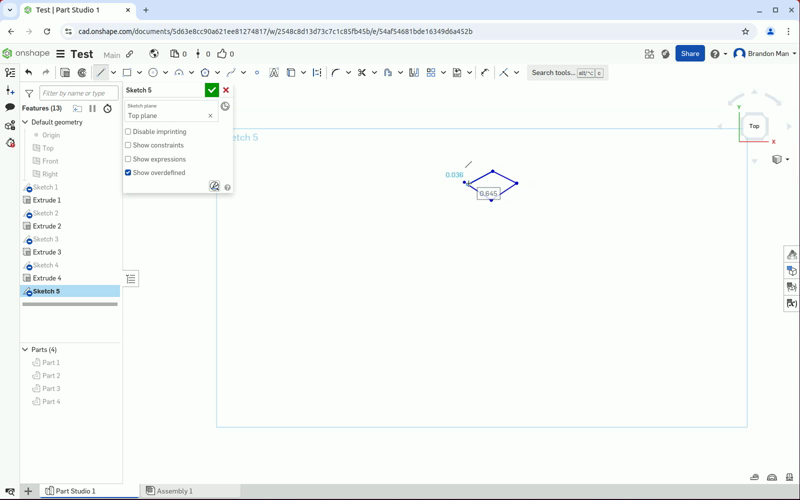
scroll(-6)
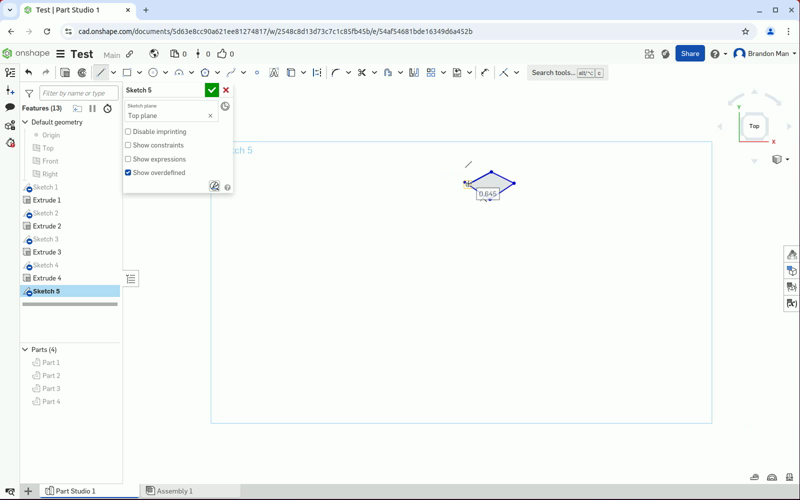
scroll(-6)
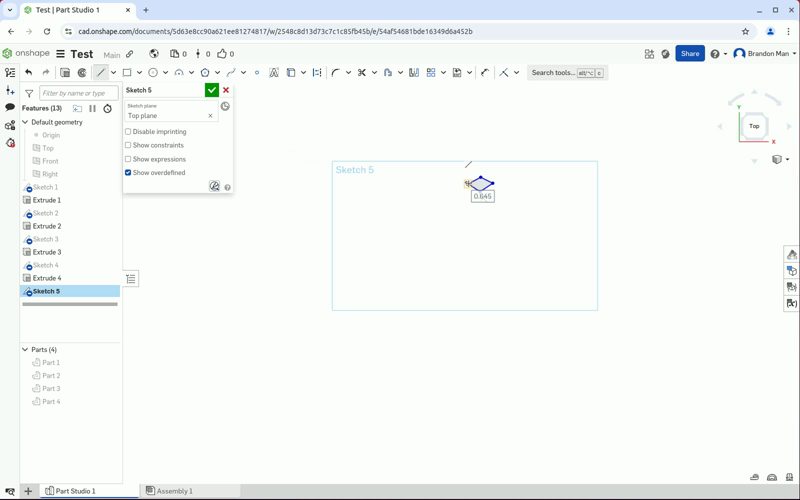
scroll(-6)
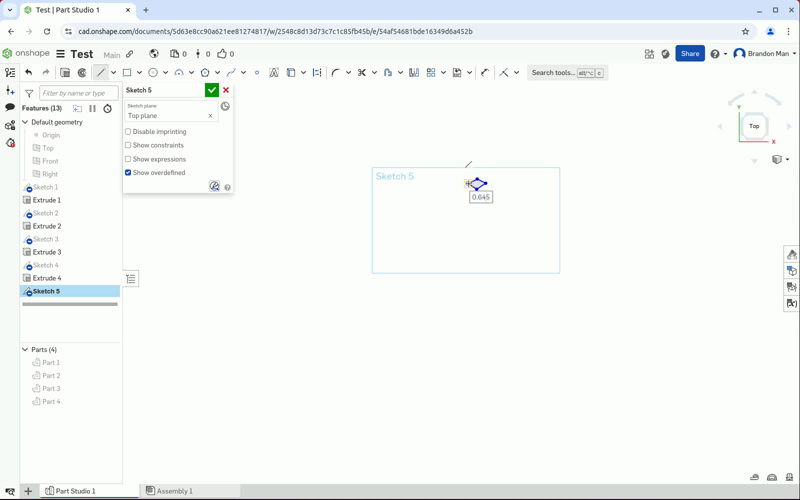
scroll(-6)
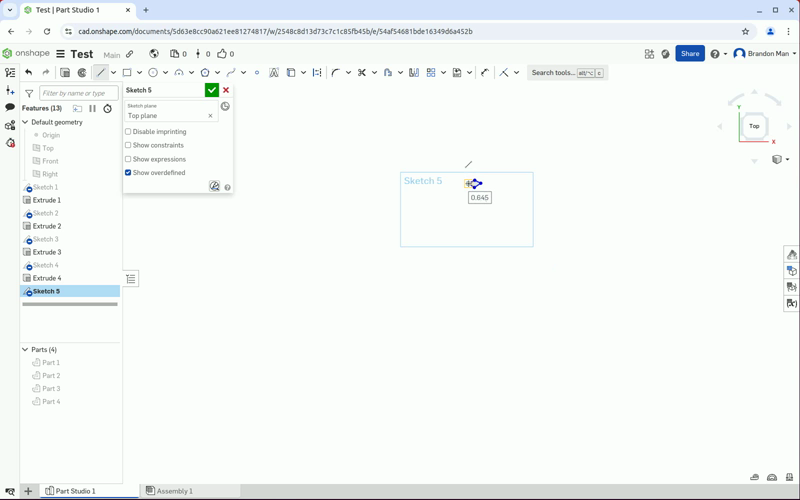
scroll(-6)
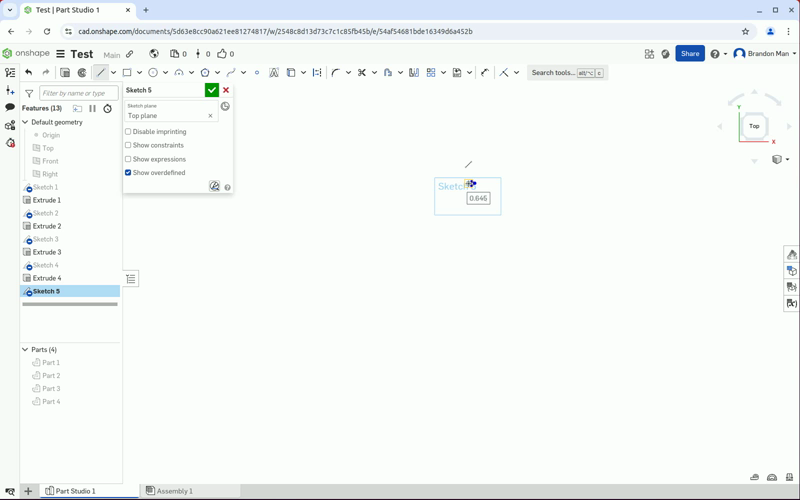
key(esc)
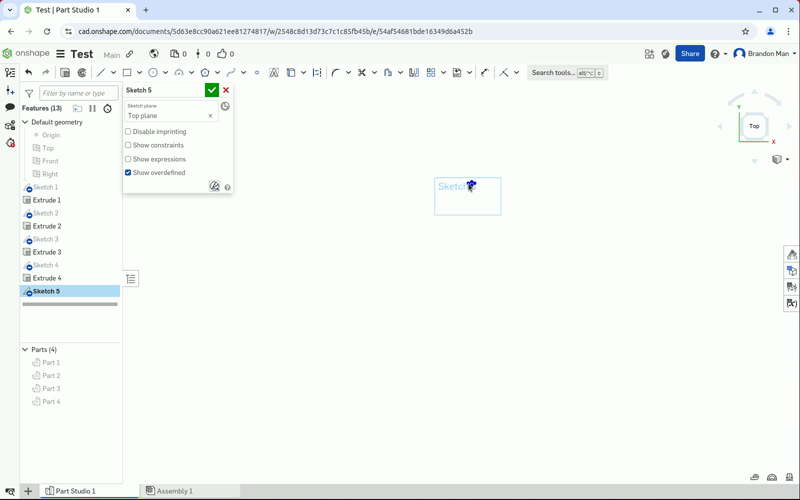
mouse_move(472, 182)
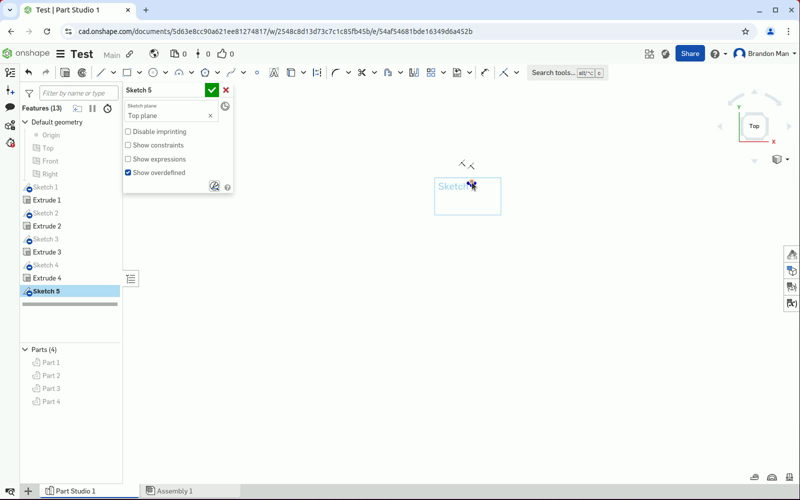
scroll(6)
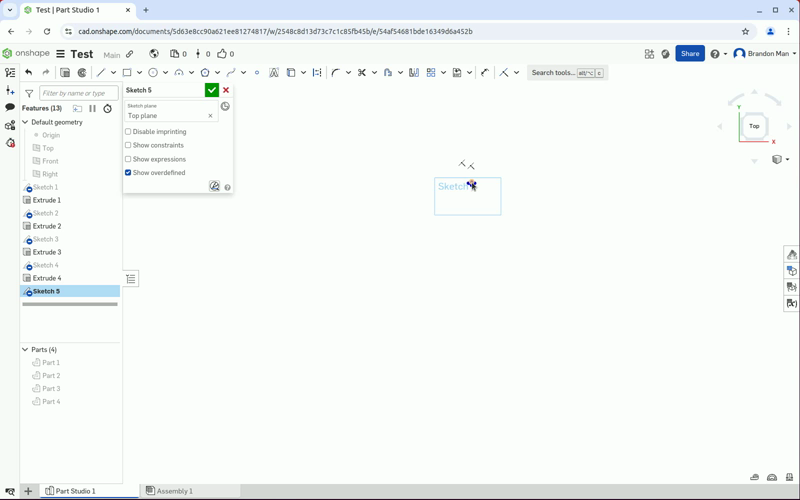
scroll(6)
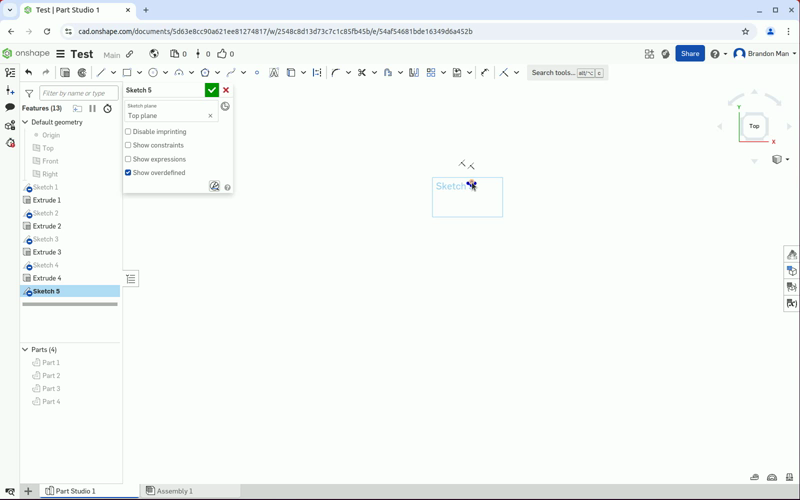
scroll(6)
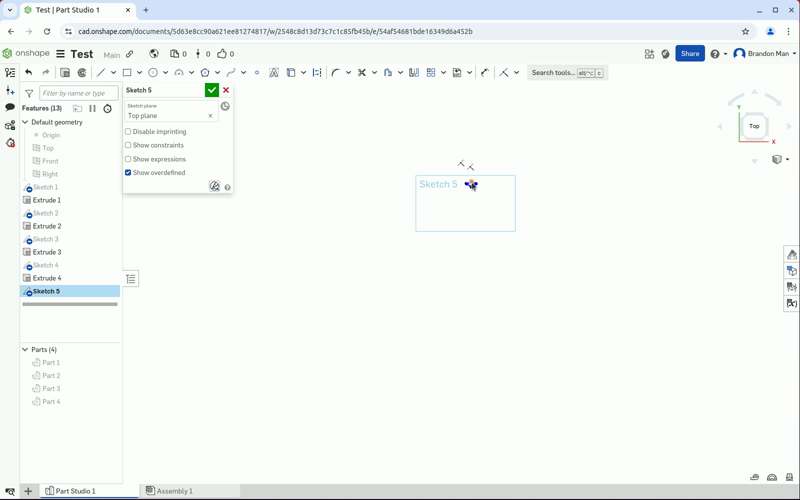
scroll(6)
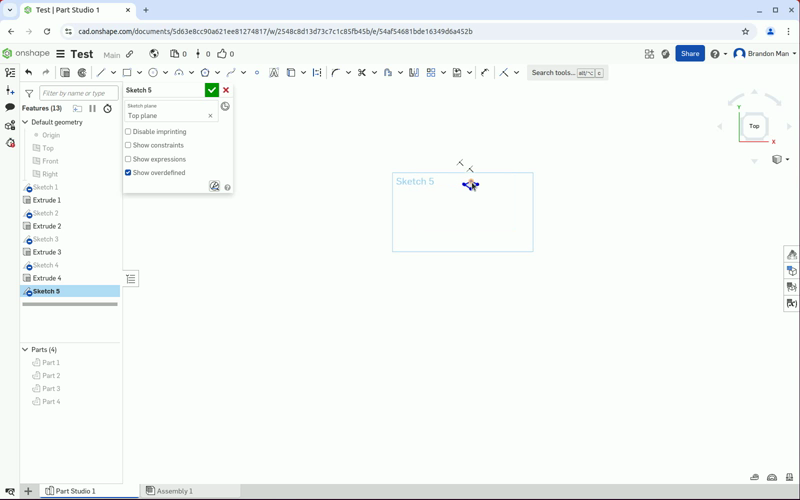
scroll(6)
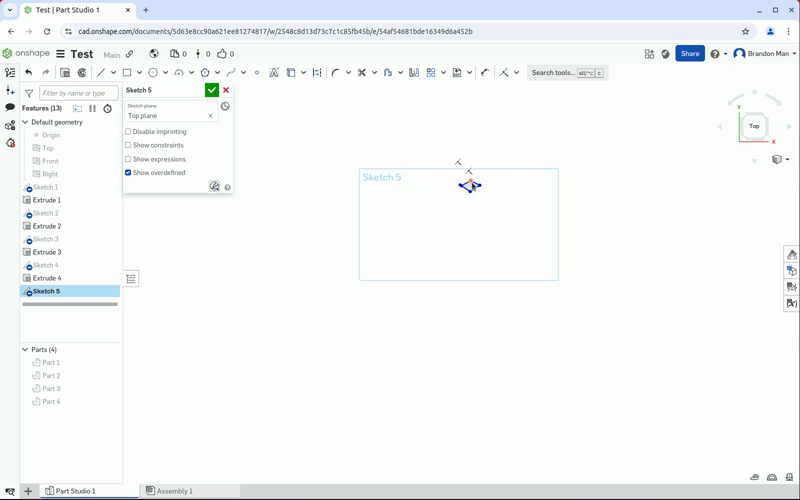
scroll(6)
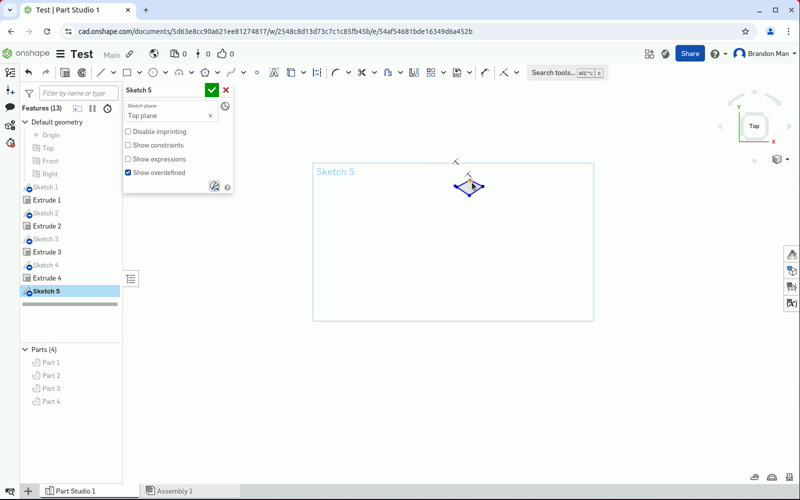
scroll(6)
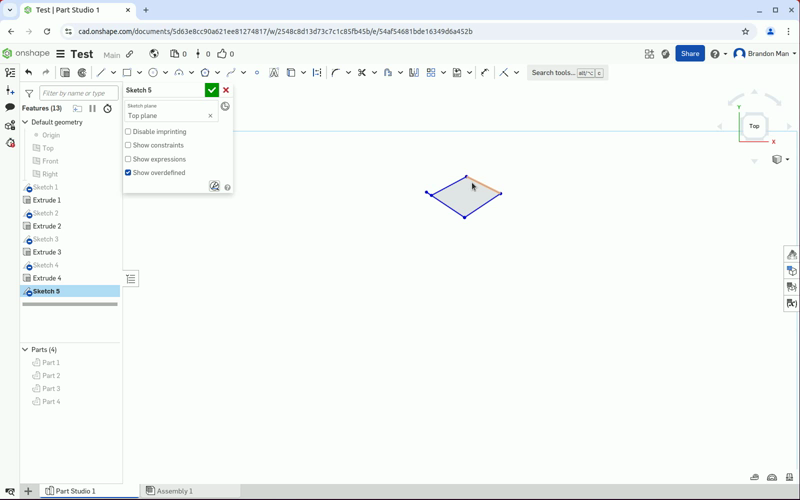
click(472, 182)
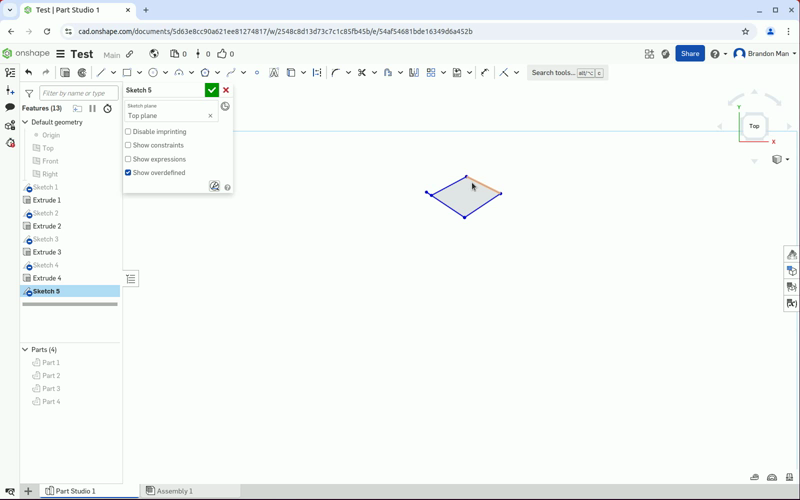
scroll(-6)
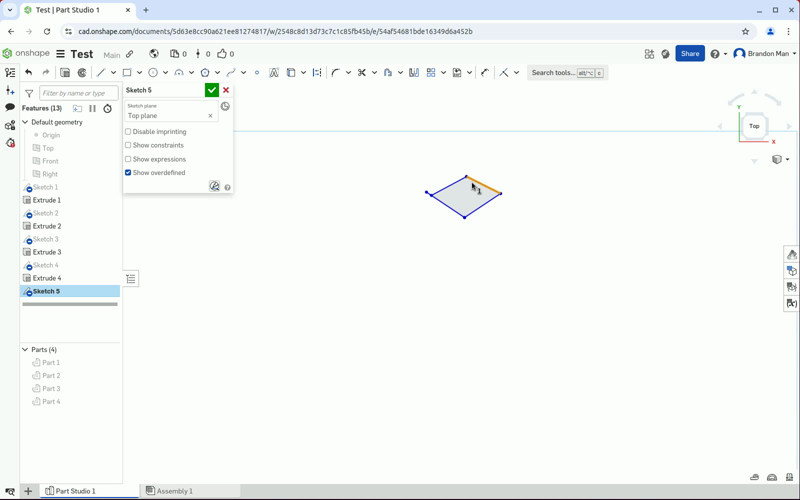
scroll(-6)
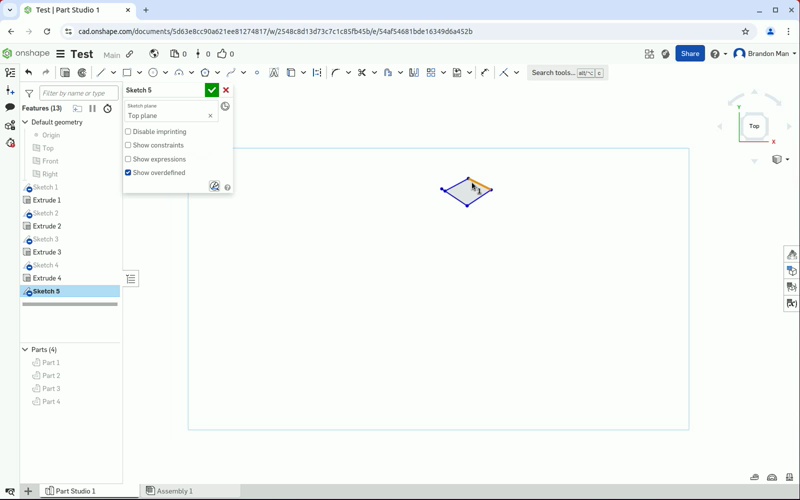
scroll(-6)
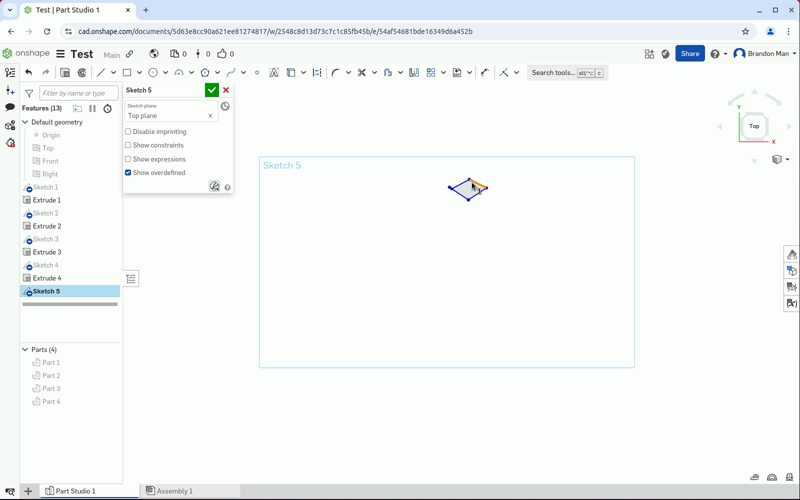
scroll(-6)
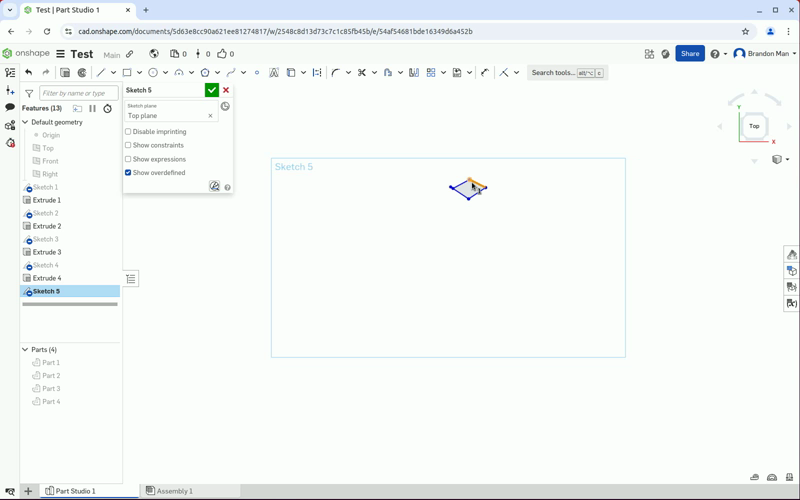
scroll(-6)
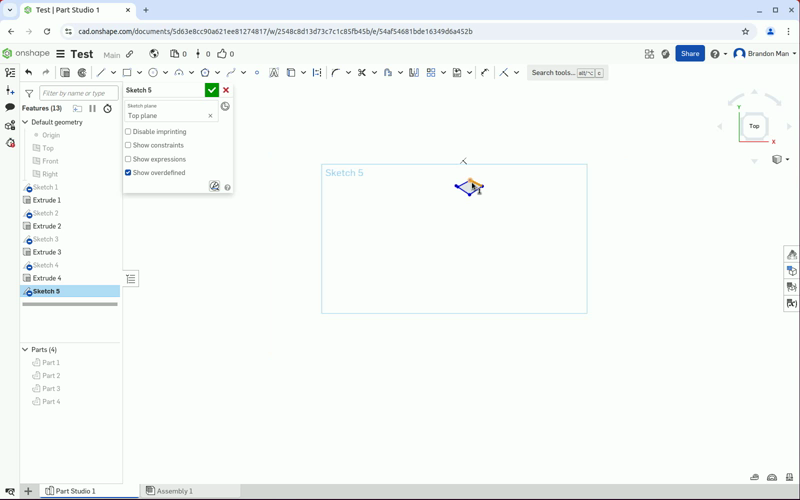
scroll(-6)
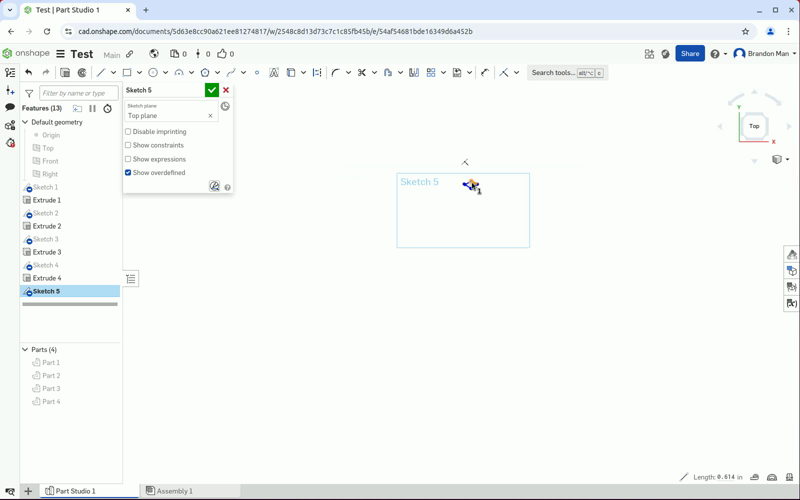
scroll(-6)
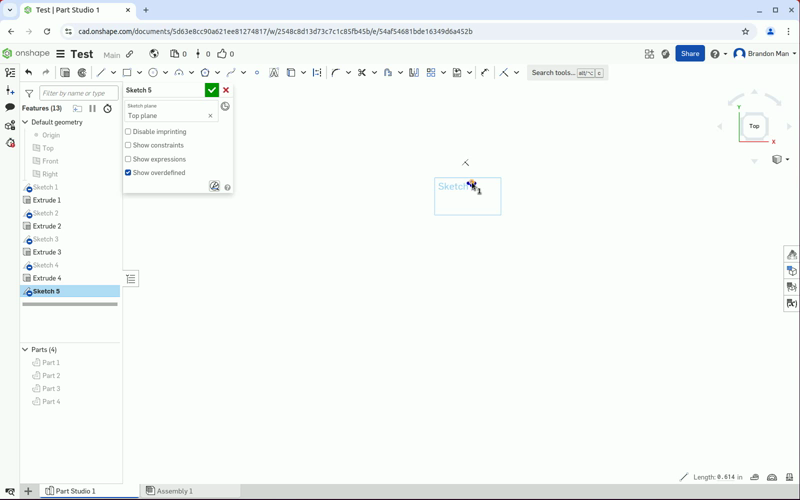
mouse_move(73, 352)
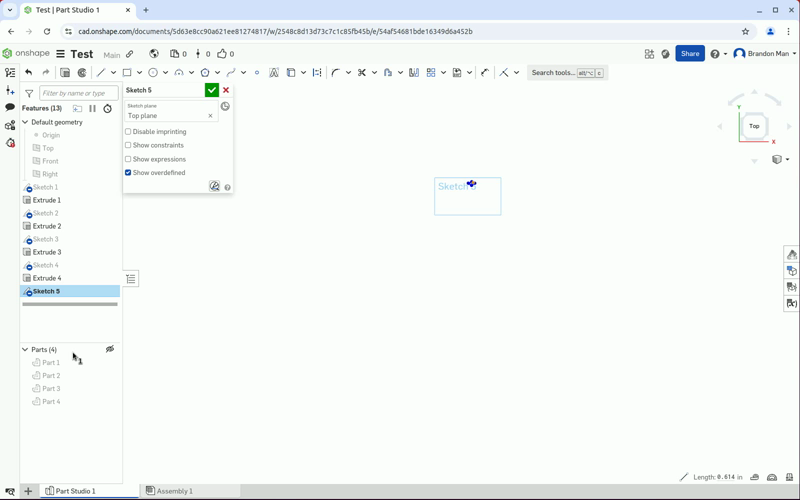
key(shift+y)
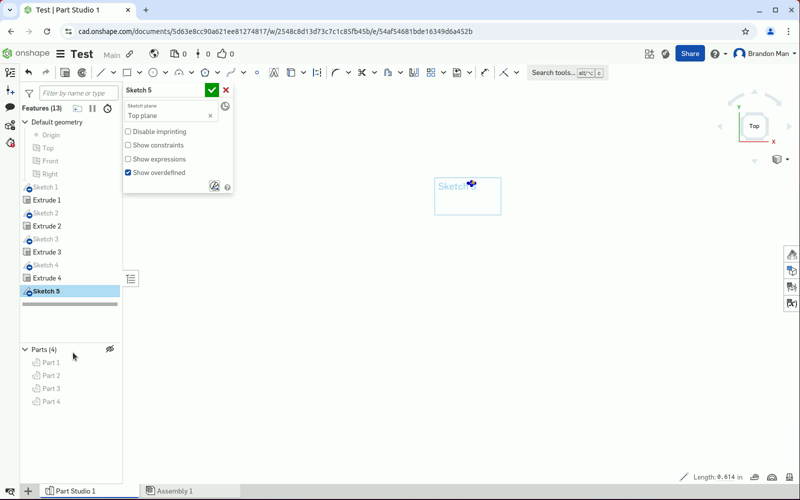
key(shift+e)
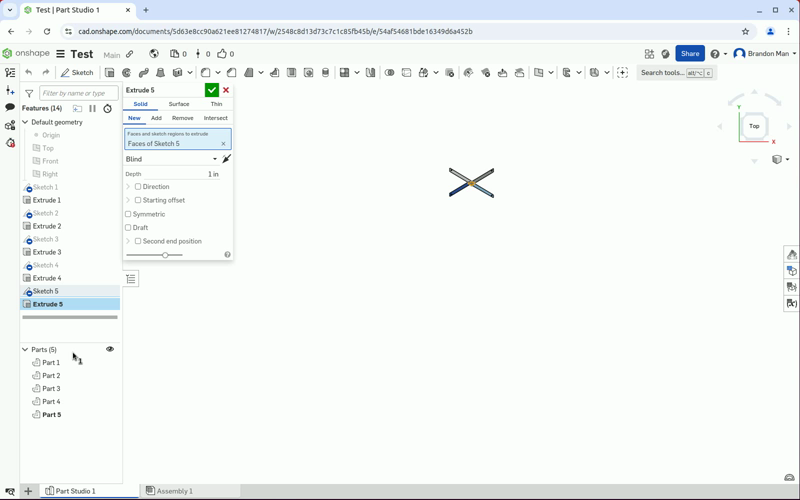
mouse_move(143, 106)
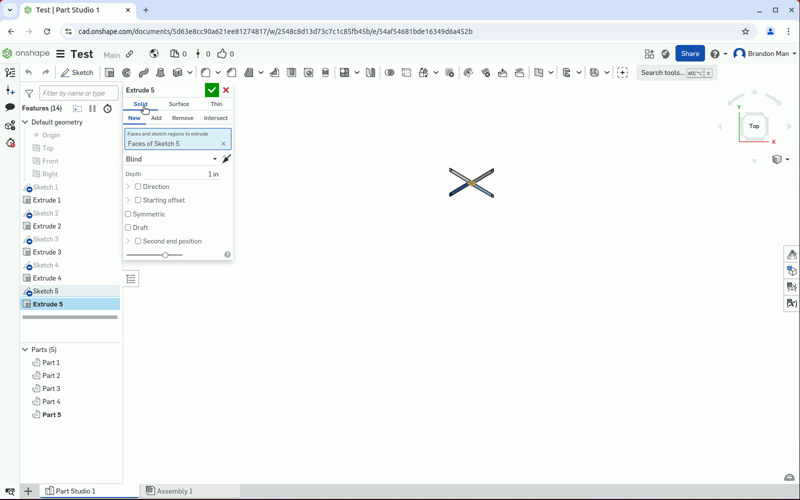
click(143, 106)
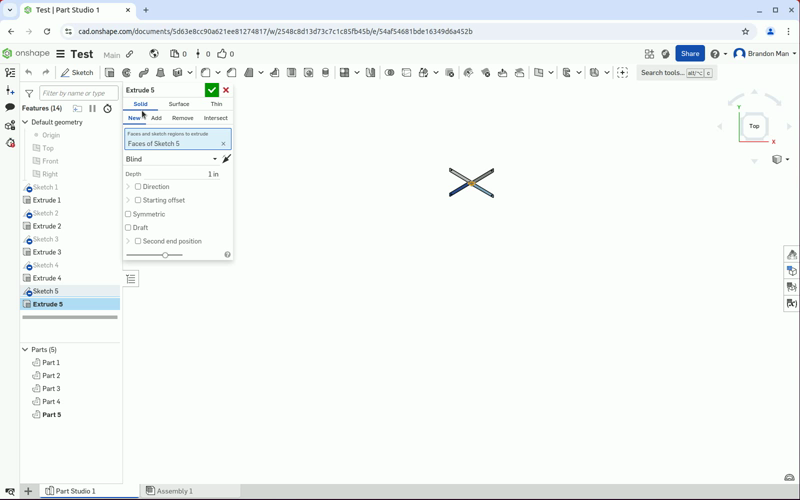
mouse_move(137, 120)
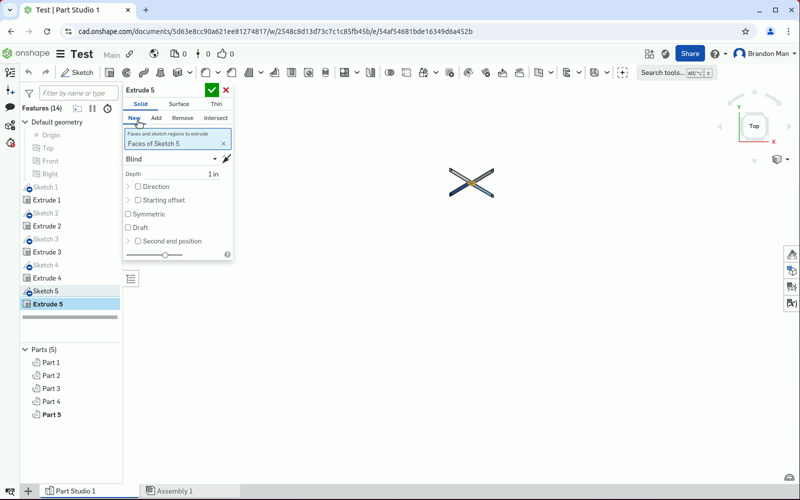
click(137, 120)
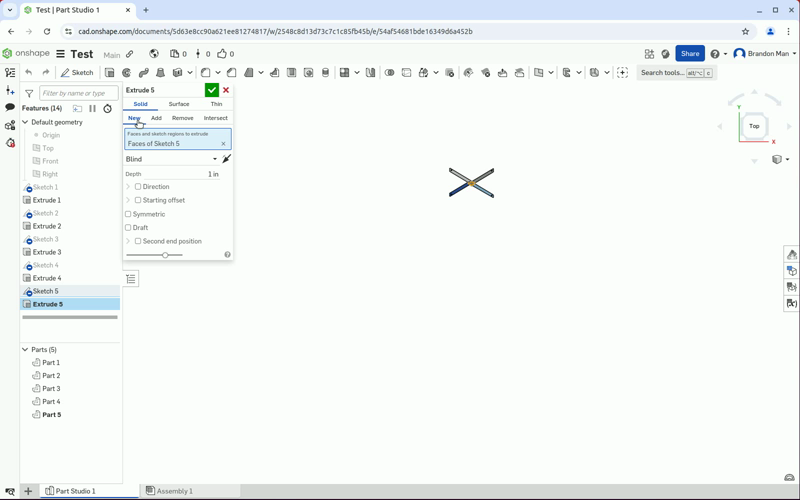
key(tab, 4)
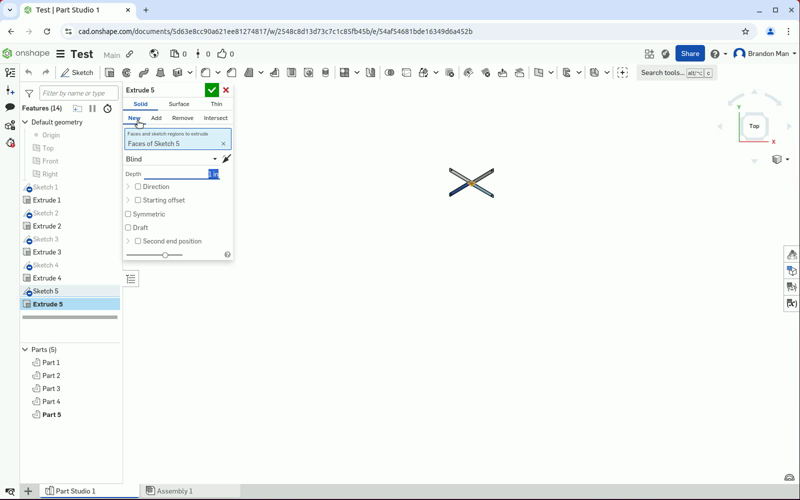
text(-0.241)
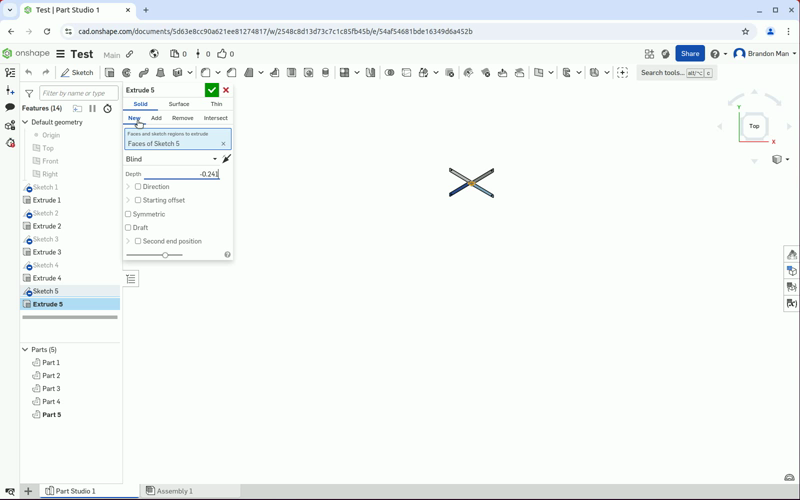
key(enter)
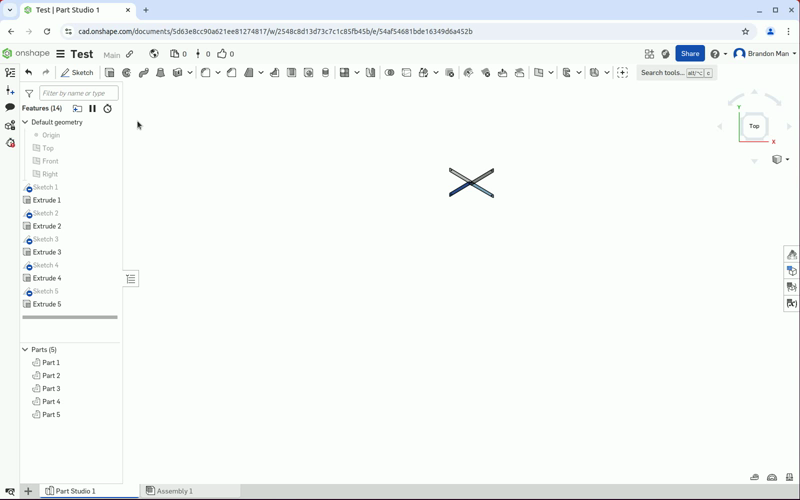
key(shift+h)
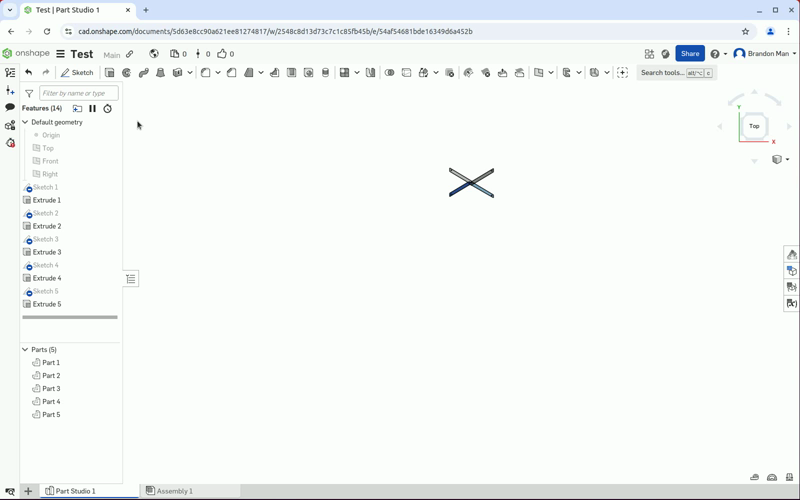
key(shift+h)
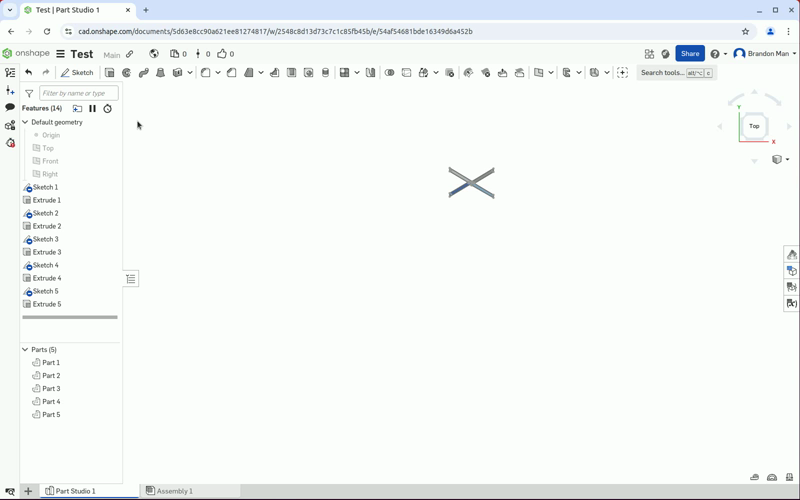
key(shift+7)
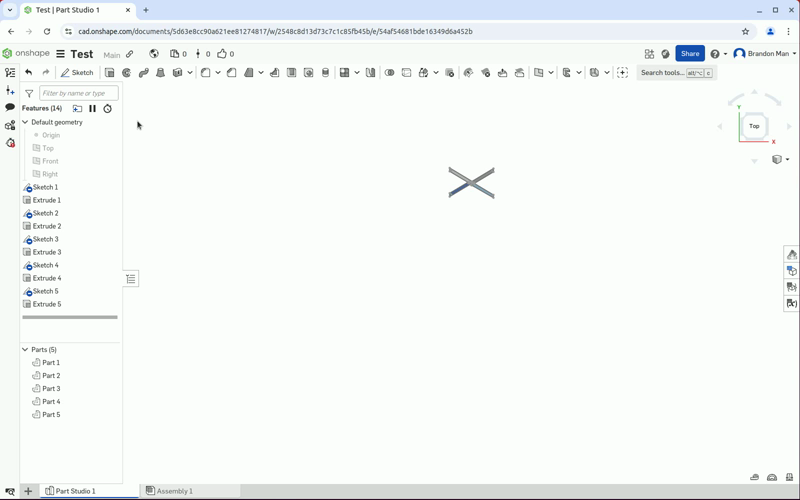
key(up, 3)
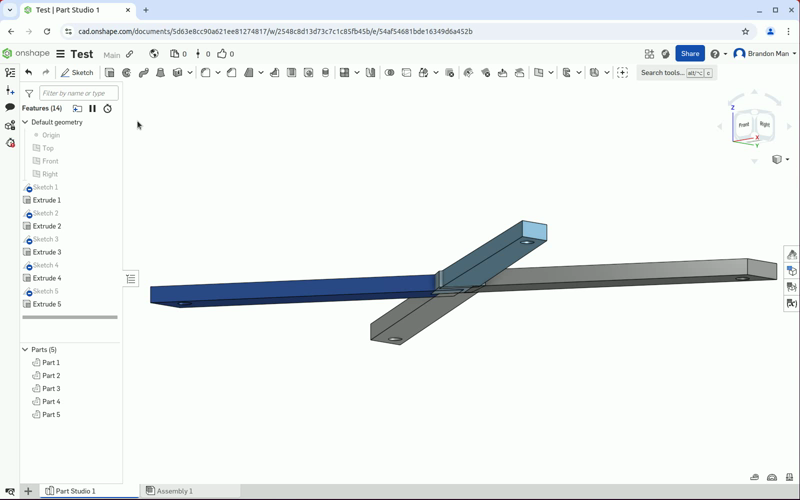
key(left, 3)
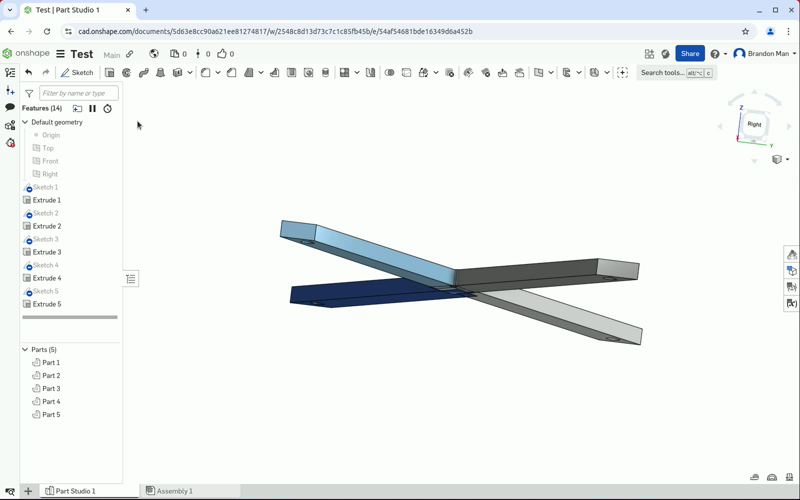
key(right, 3)
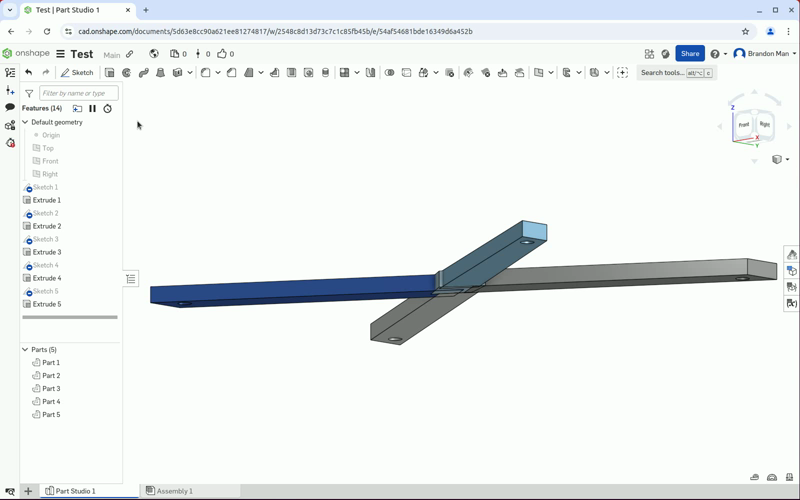
key(down, 3)
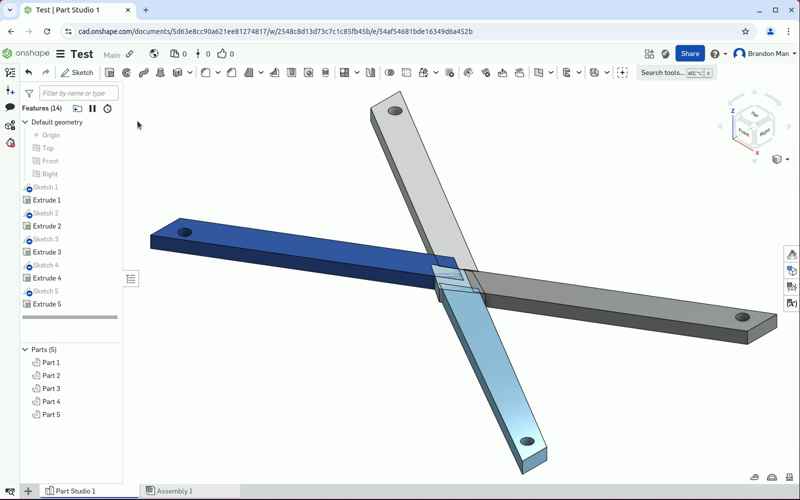
mouse_move(73, 189)
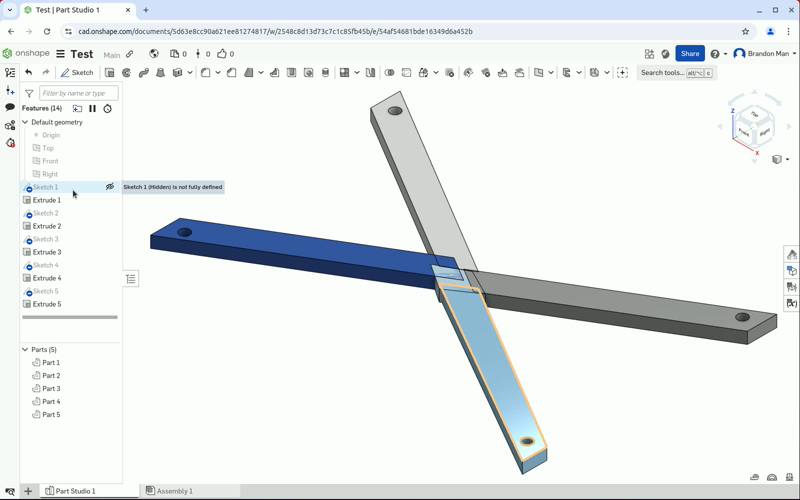
click(73, 189)